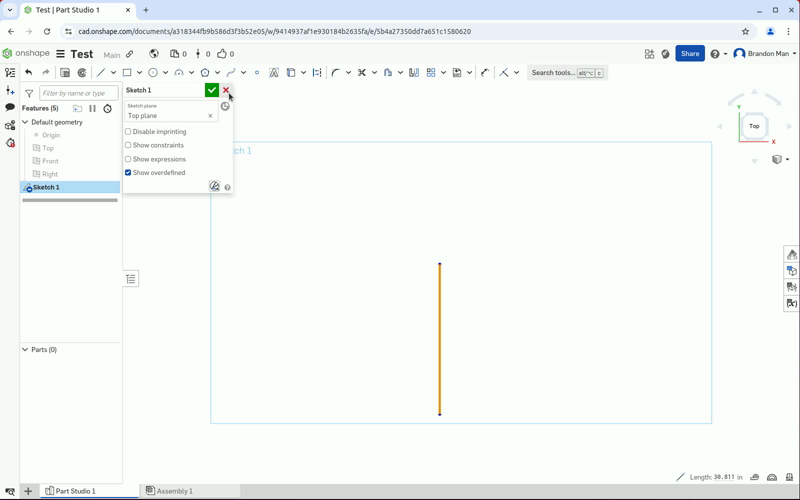
key(shift+h)
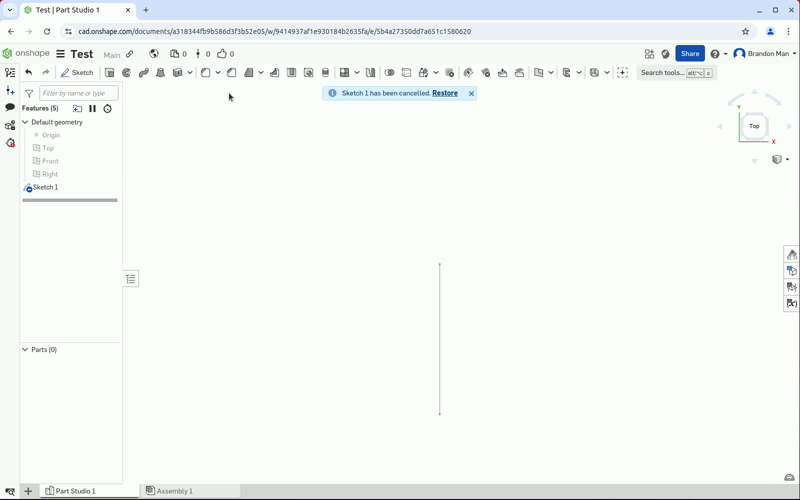
key(shift+s)
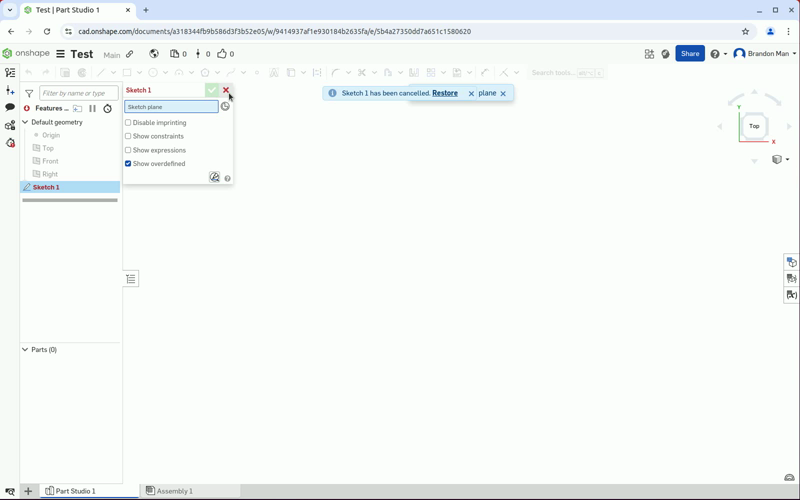
mouse_move(73, 150)
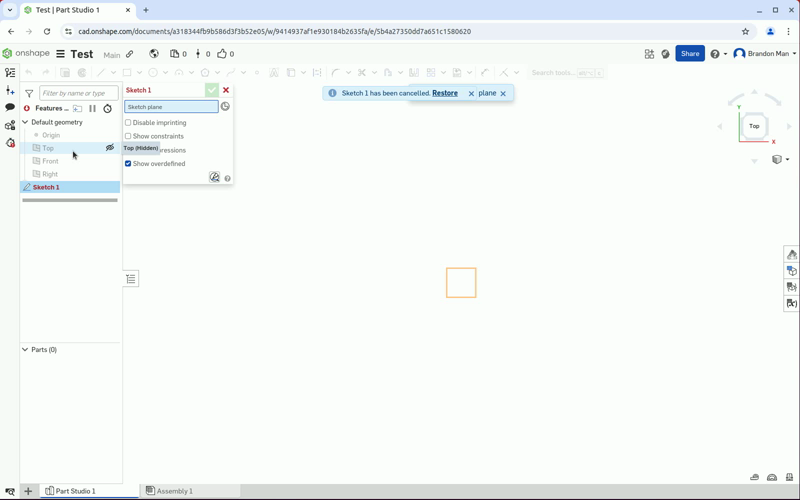
click(73, 150)
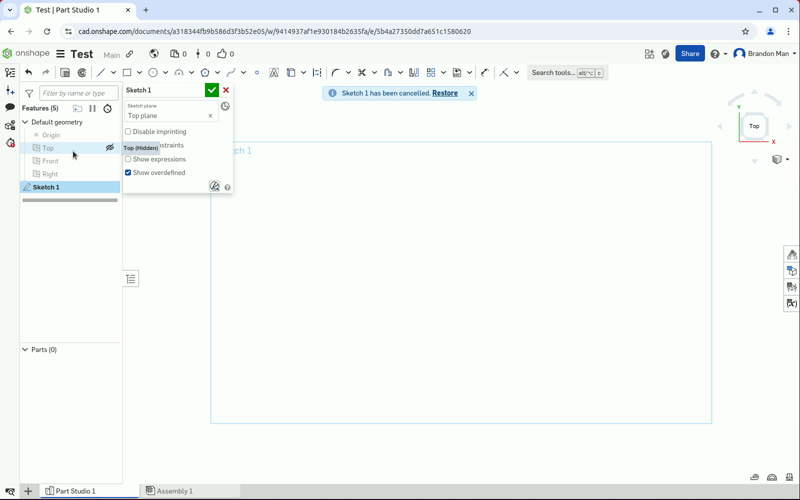
mouse_move(73, 352)
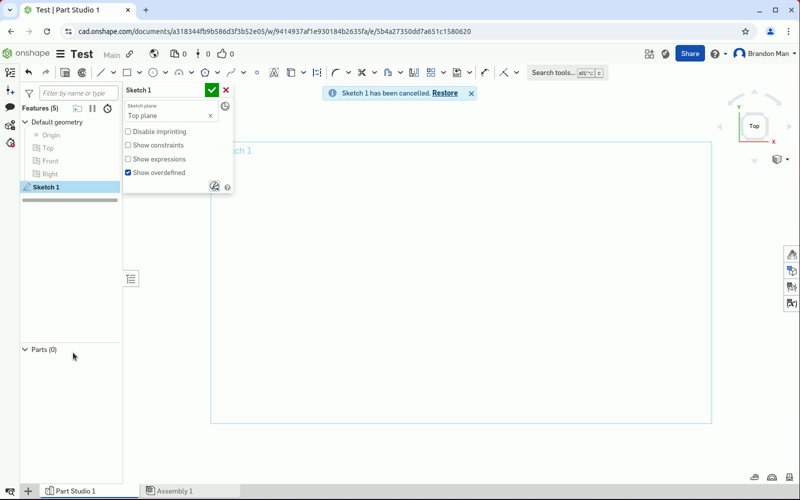
key(y)
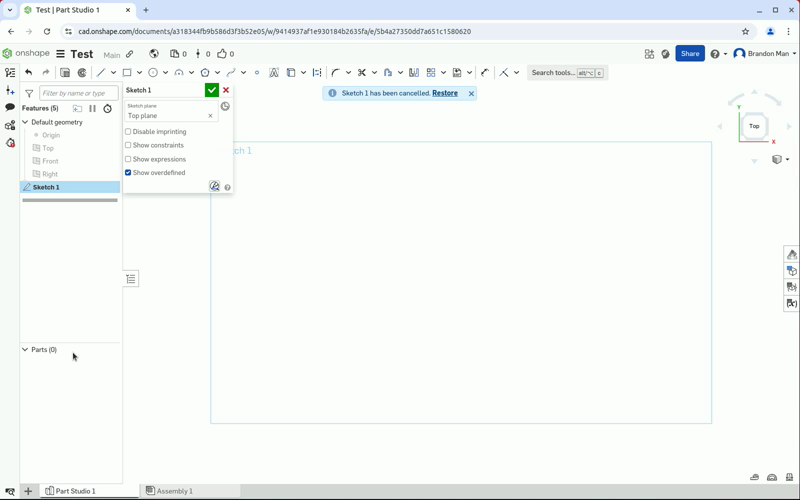
key(l)
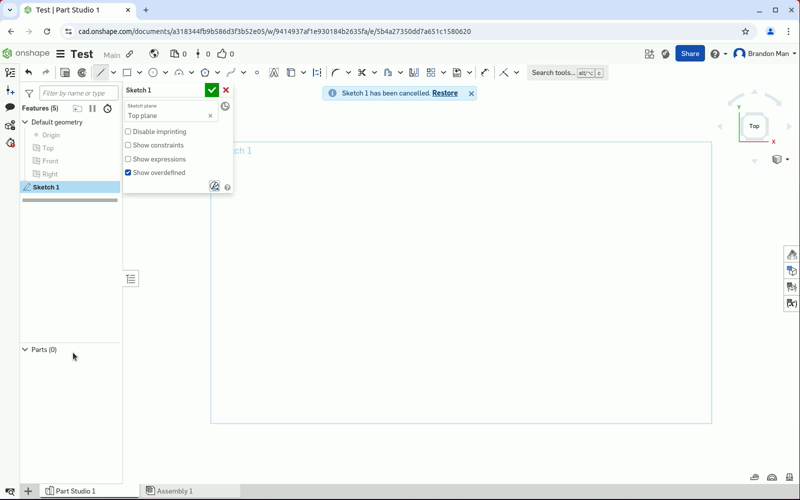
key_down(shift)
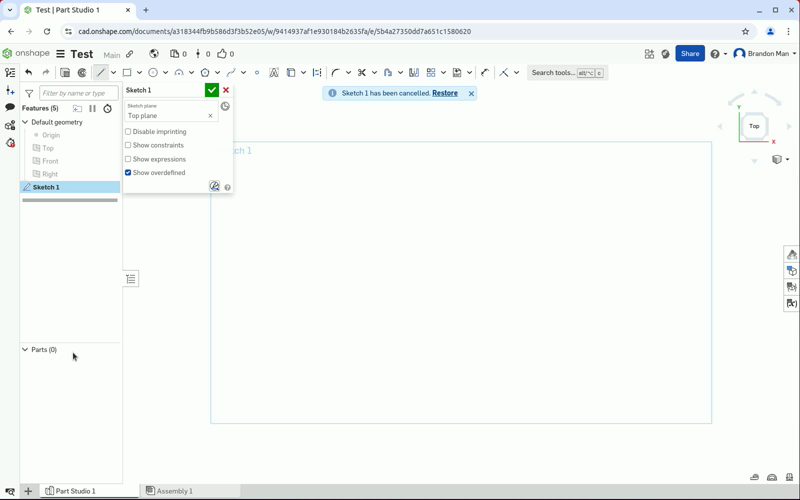
mouse_move(372, 363)
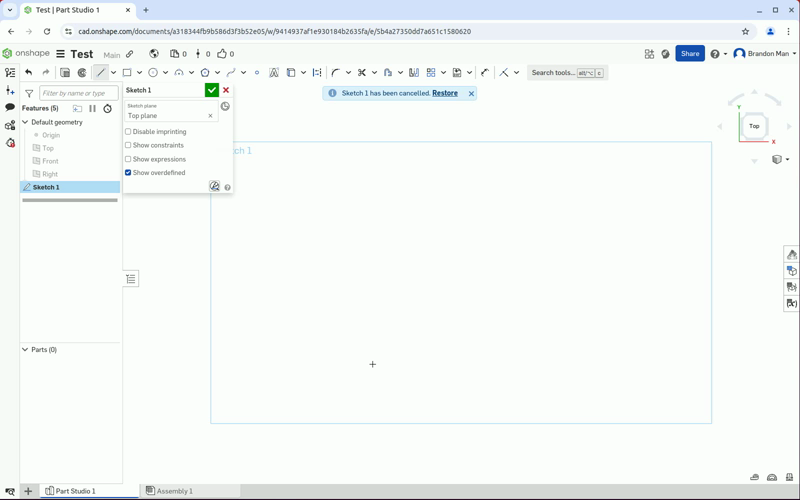
click(372, 363)
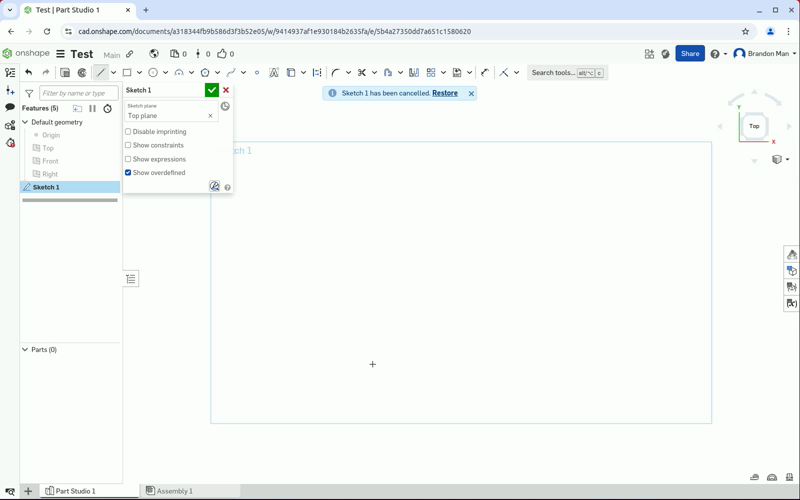
key_up(shift)
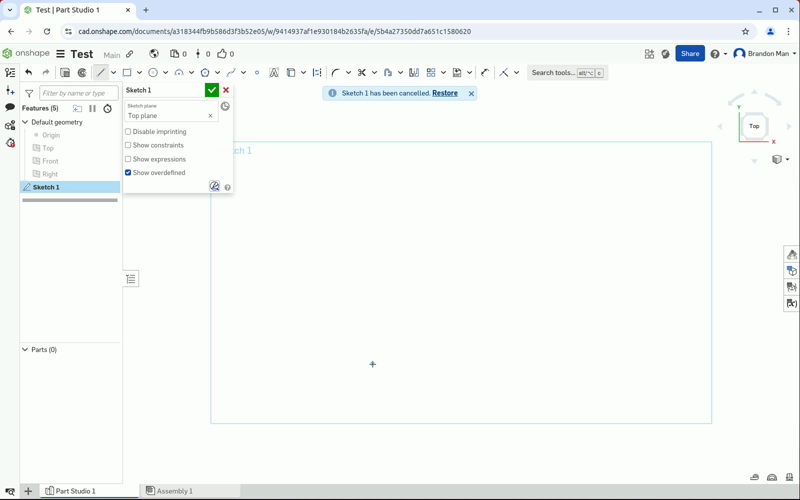
key_down(shift)
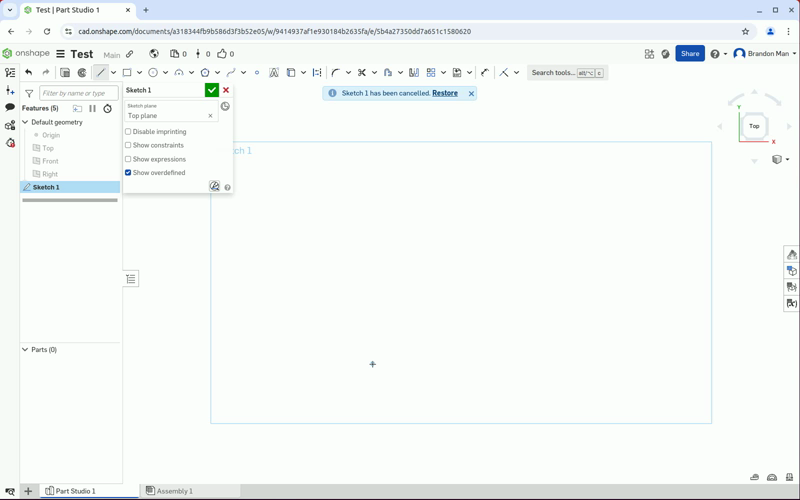
mouse_move(402, 363)
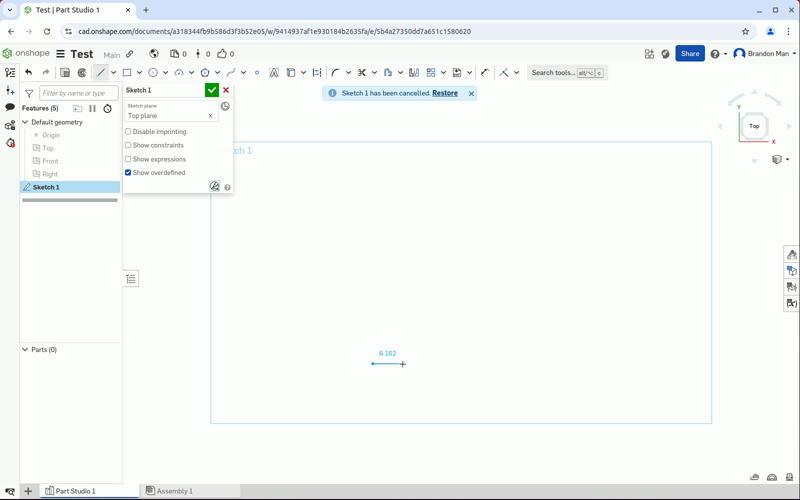
mouse_move(405, 363)
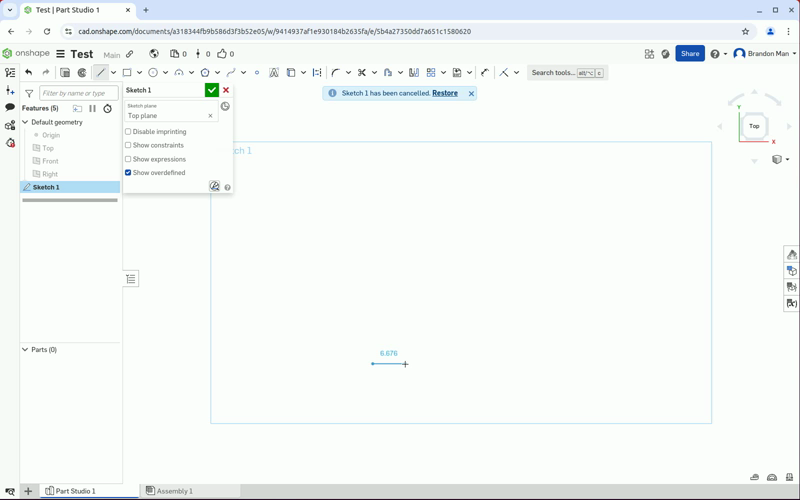
click(405, 363)
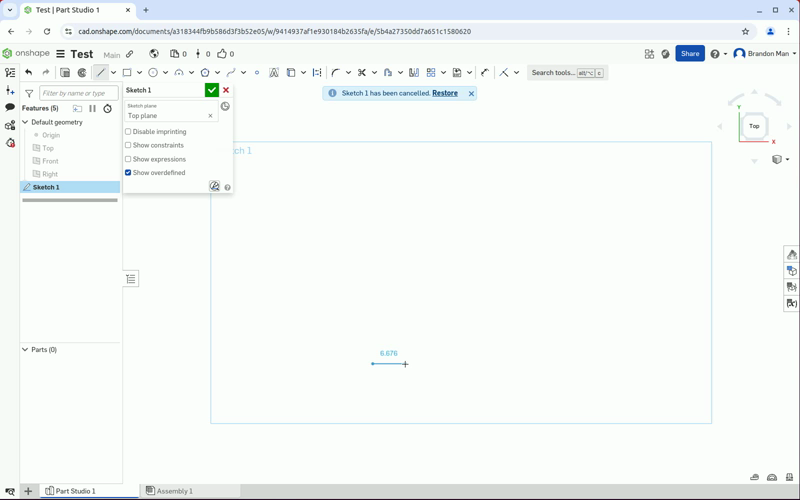
key_up(shift)
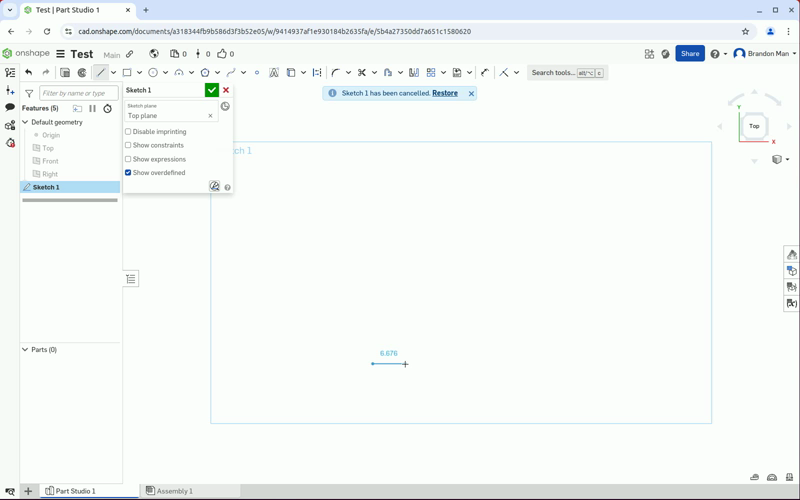
key_down(shift)
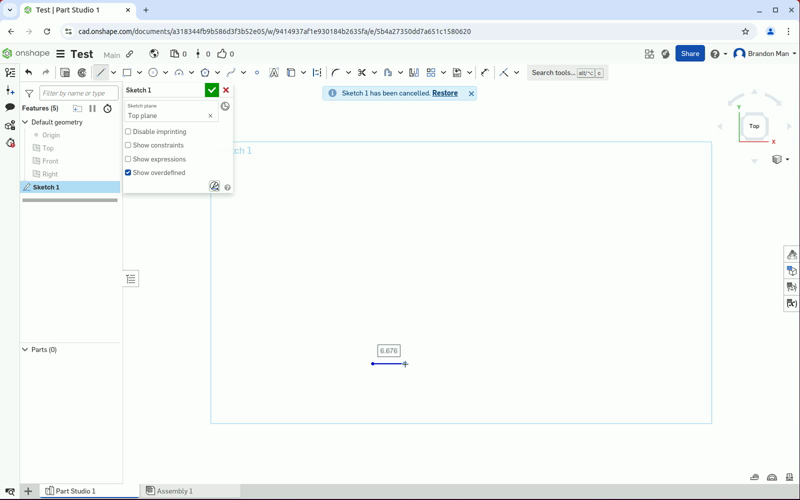
mouse_move(435, 363)
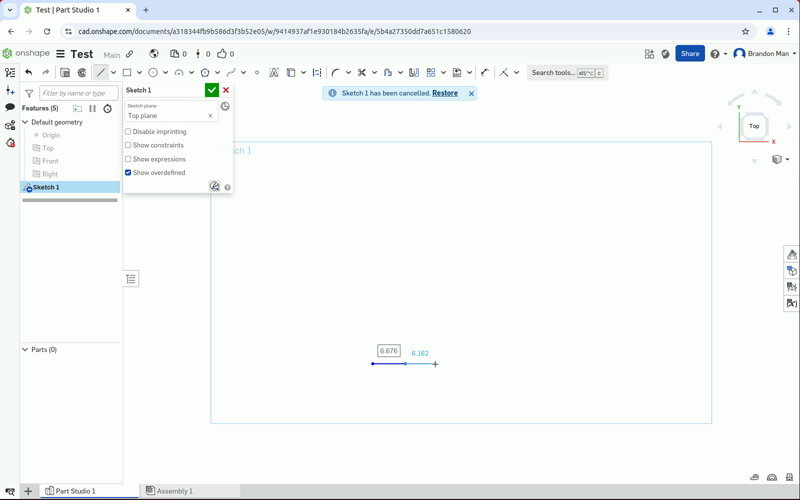
mouse_move(405, 396)
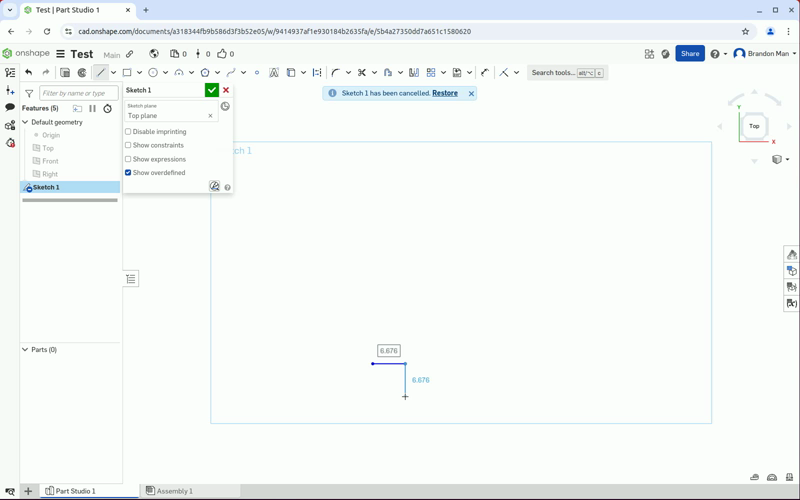
click(405, 396)
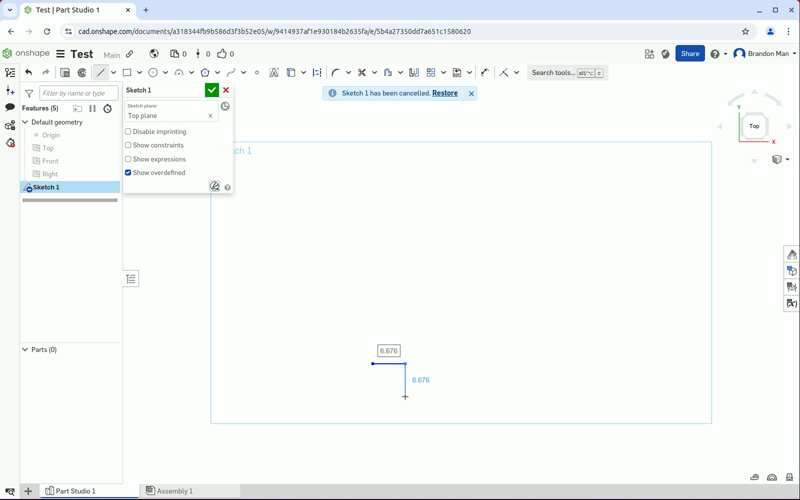
key_up(shift)
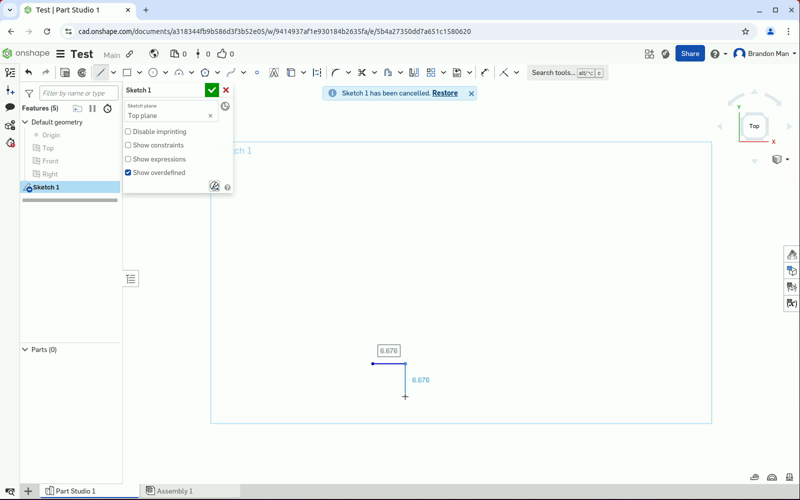
key_down(shift)
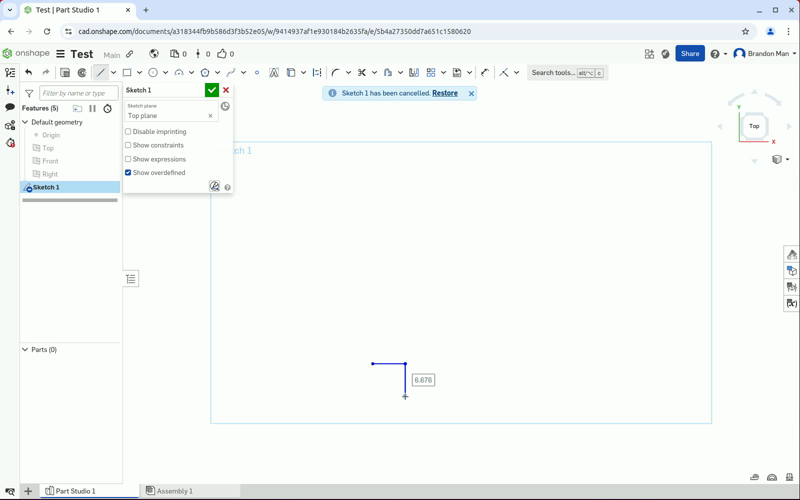
mouse_move(435, 396)
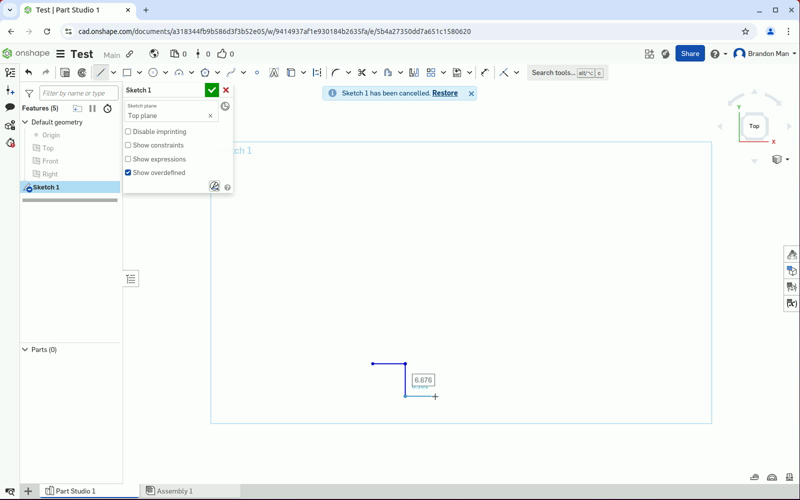
mouse_move(461, 396)
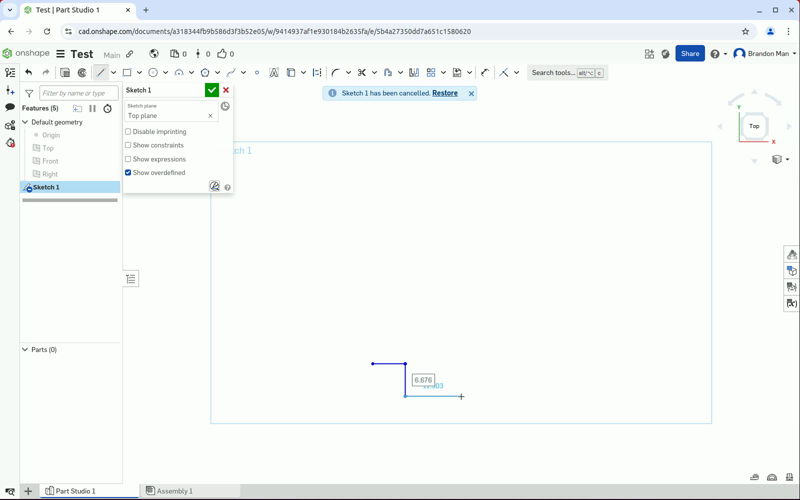
click(461, 396)
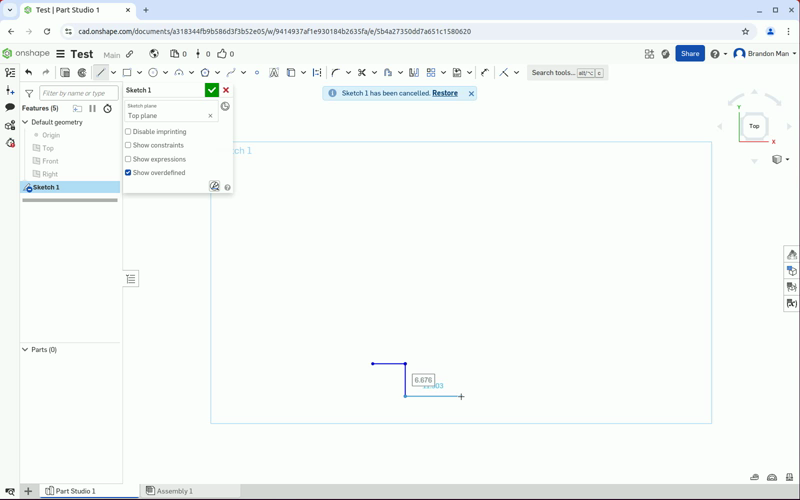
key_up(shift)
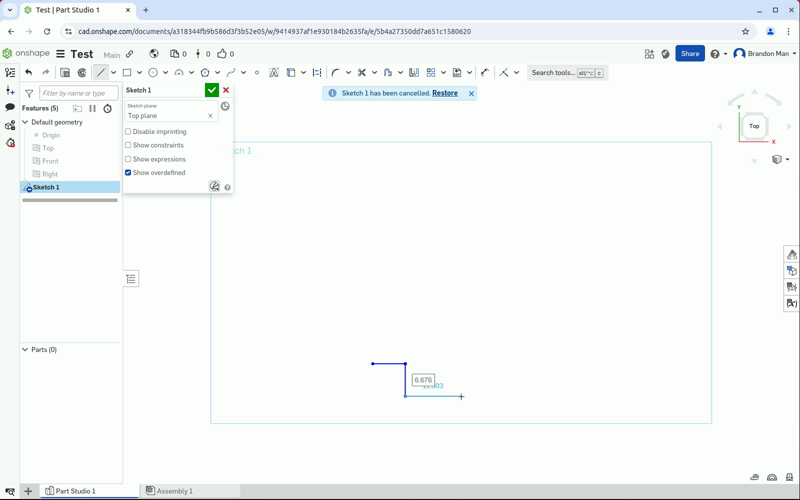
key_down(shift)
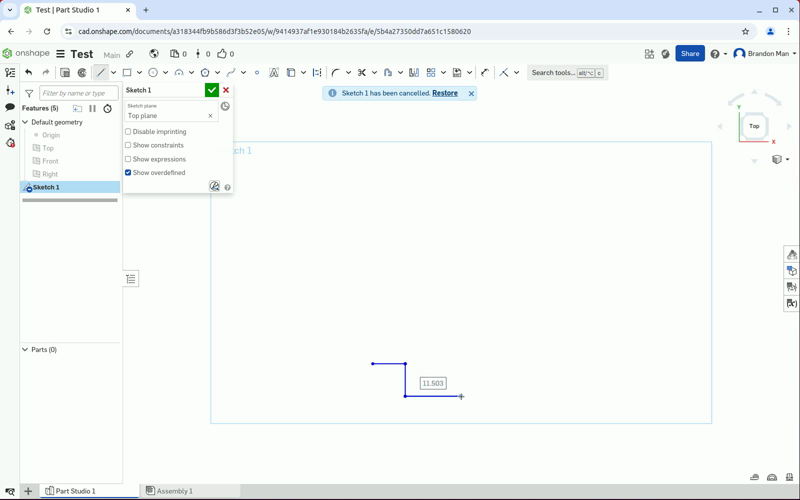
mouse_move(461, 284)
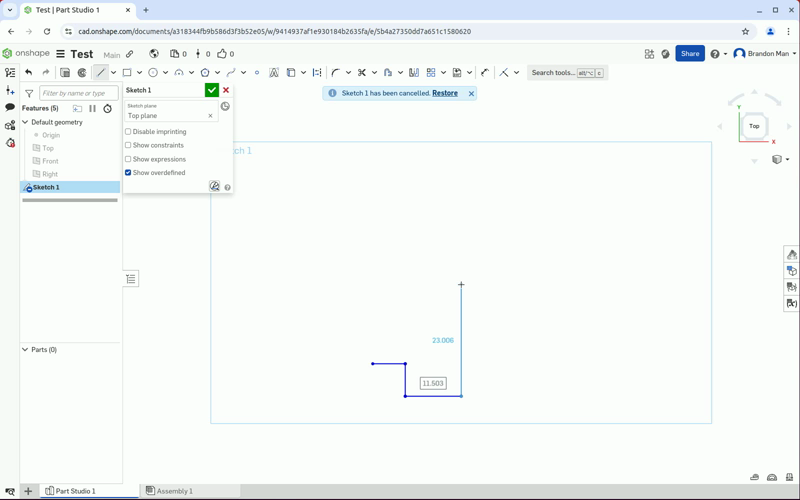
click(461, 284)
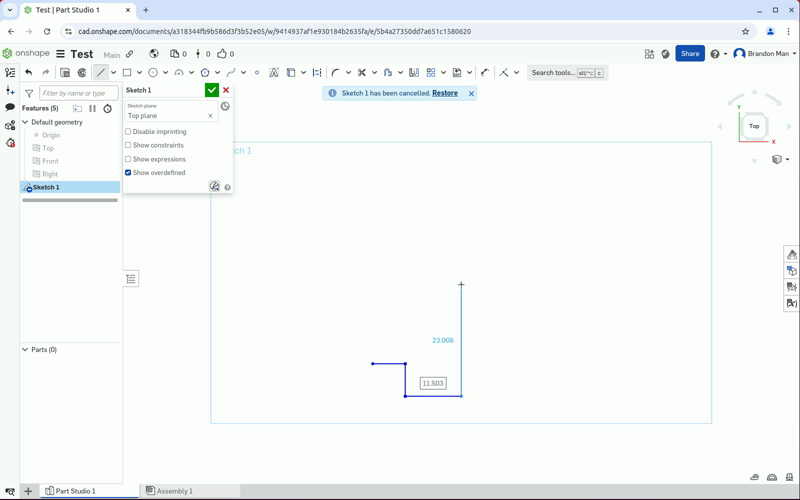
key_up(shift)
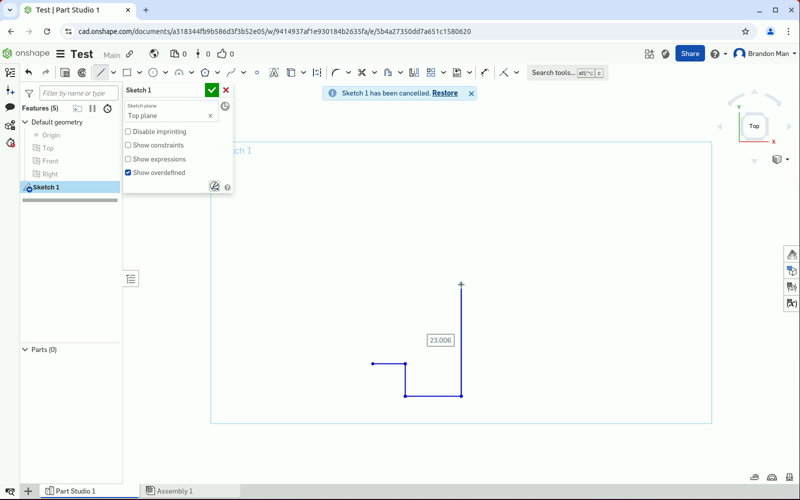
key_down(shift)
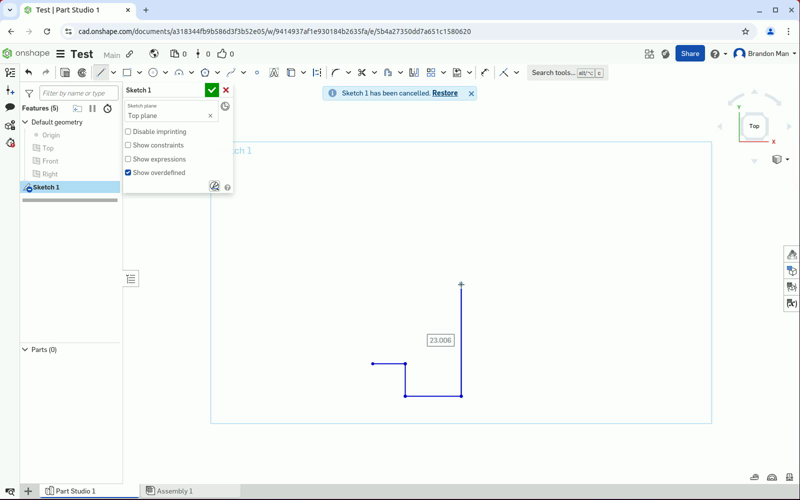
mouse_move(372, 284)
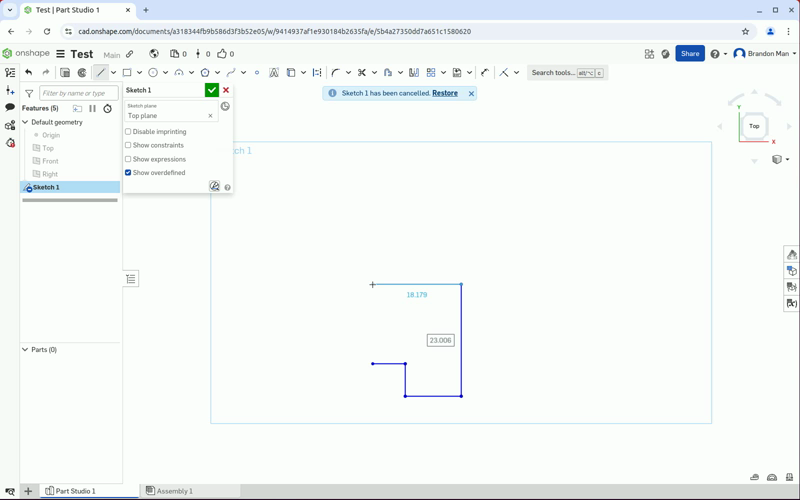
click(372, 284)
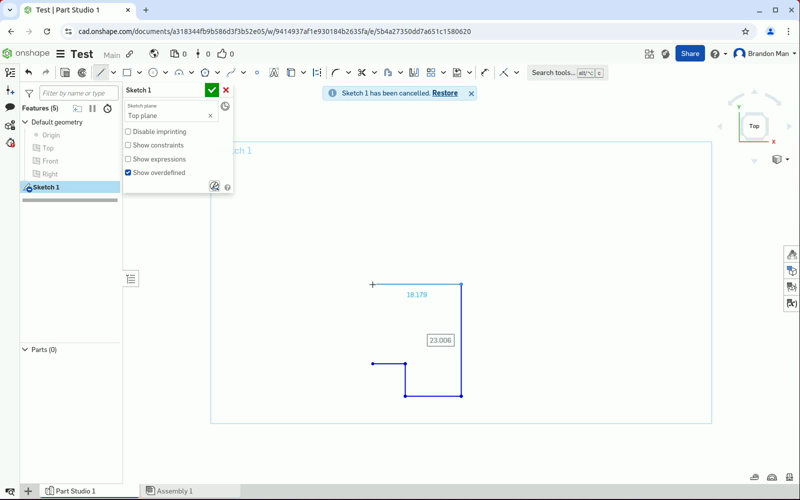
key_up(shift)
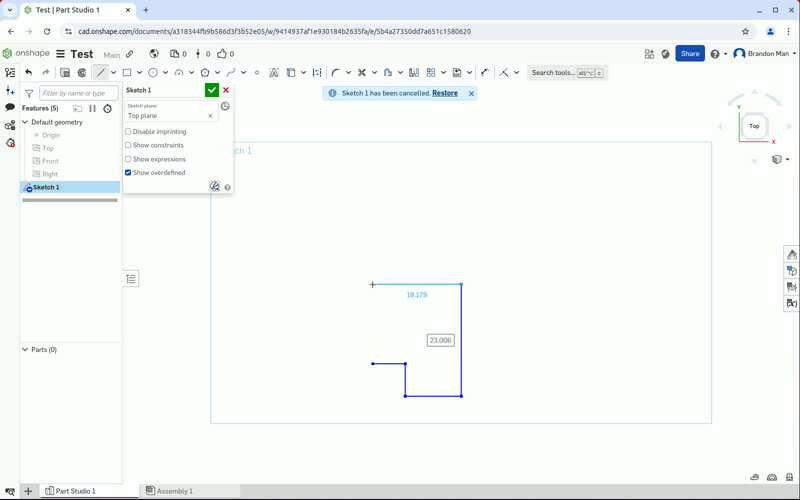
key_down(shift)
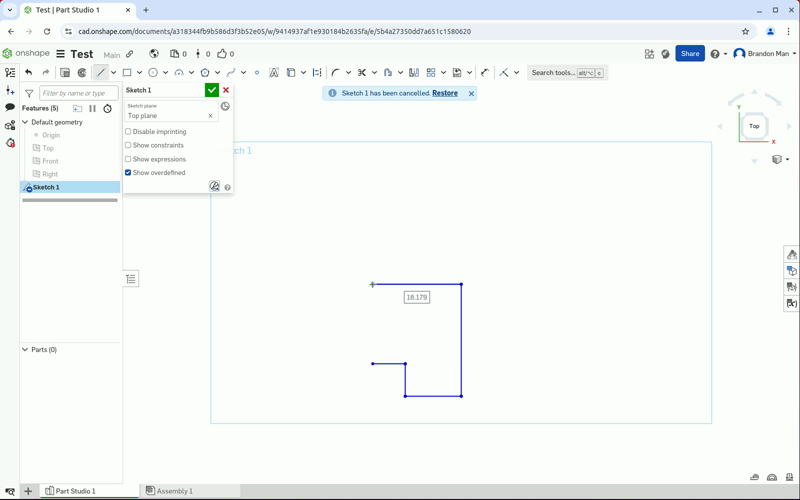
mouse_move(372, 363)
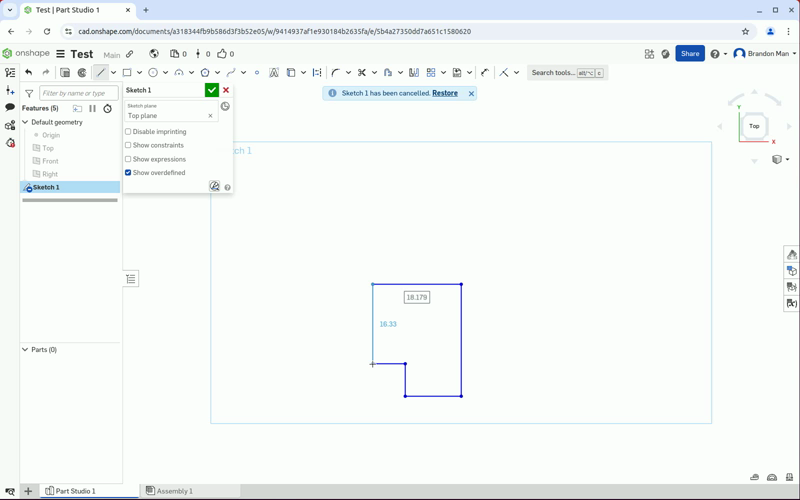
key_up(shift)
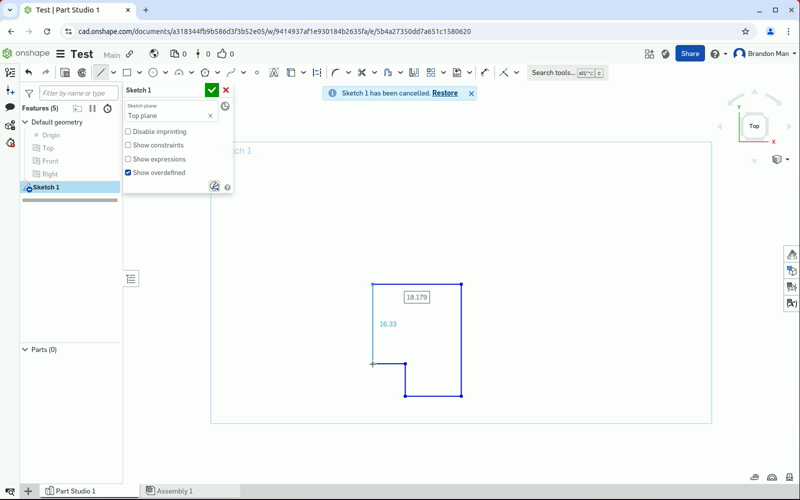
click(372, 363)
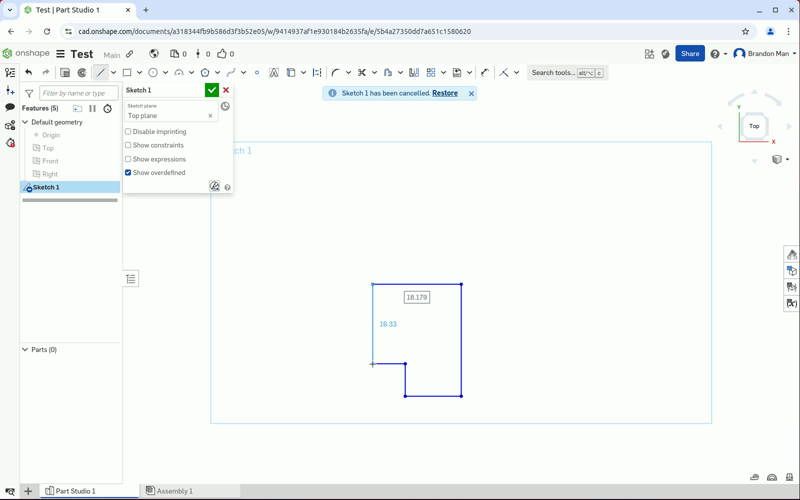
key(esc)
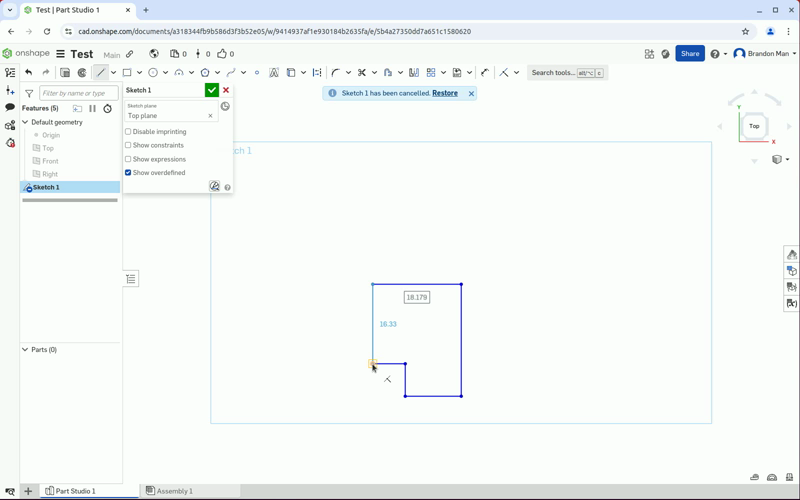
mouse_move(430, 305)
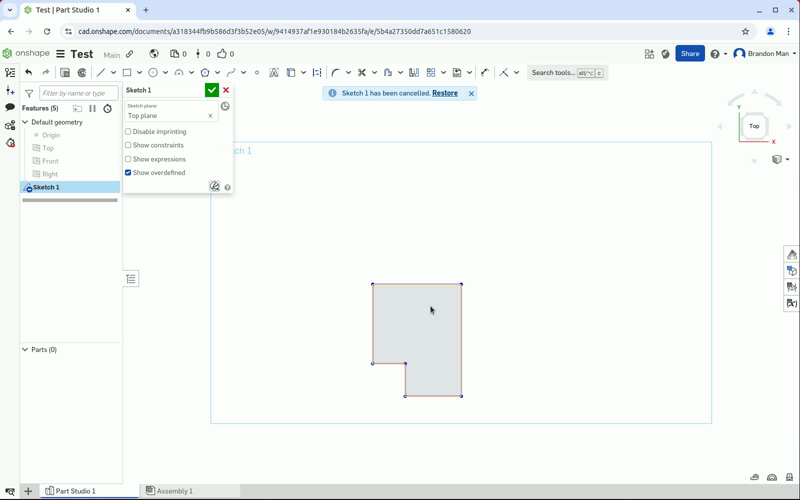
click(430, 305)
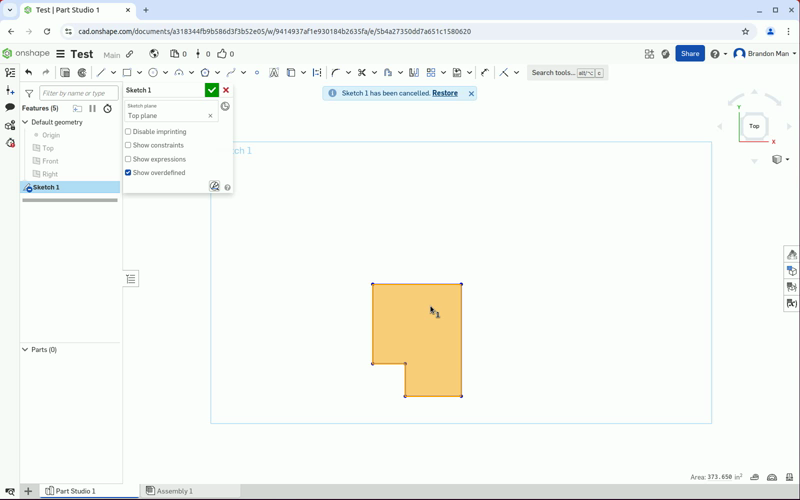
mouse_move(73, 352)
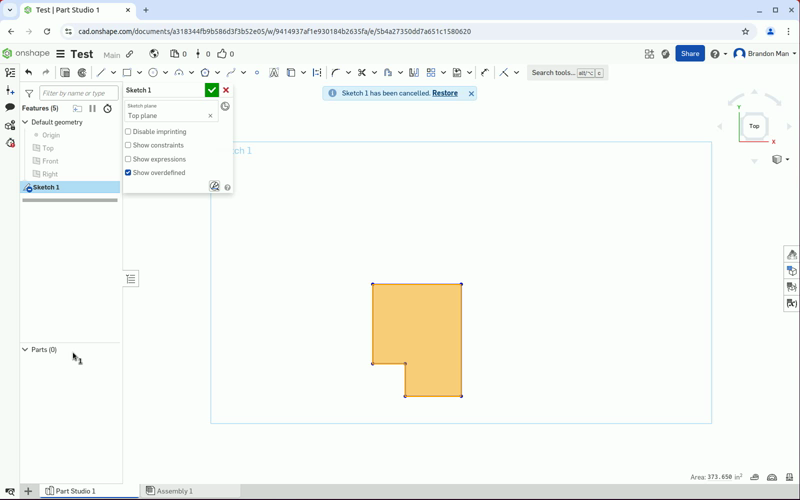
key(shift+y)
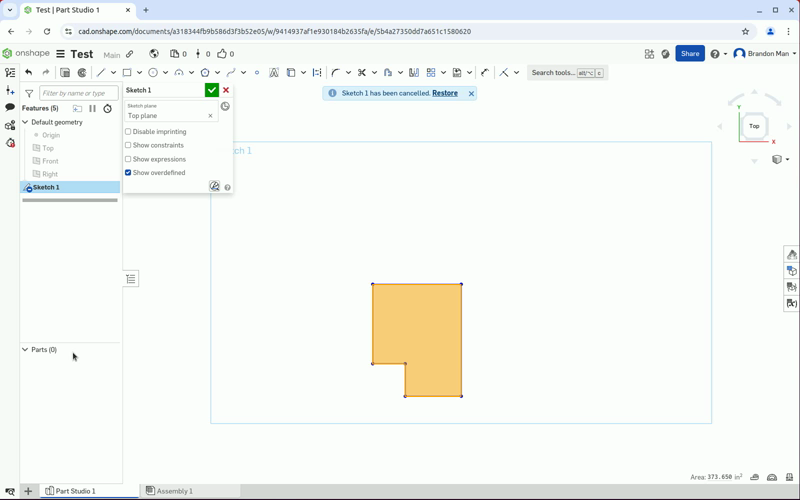
key(shift+e)
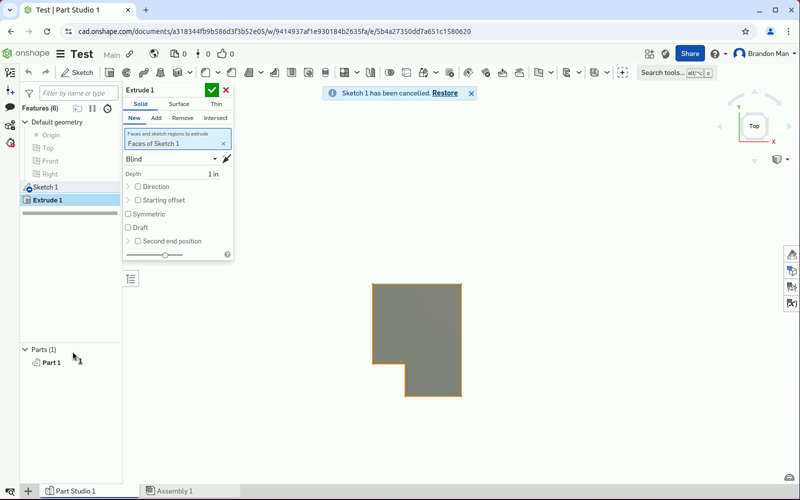
mouse_move(143, 106)
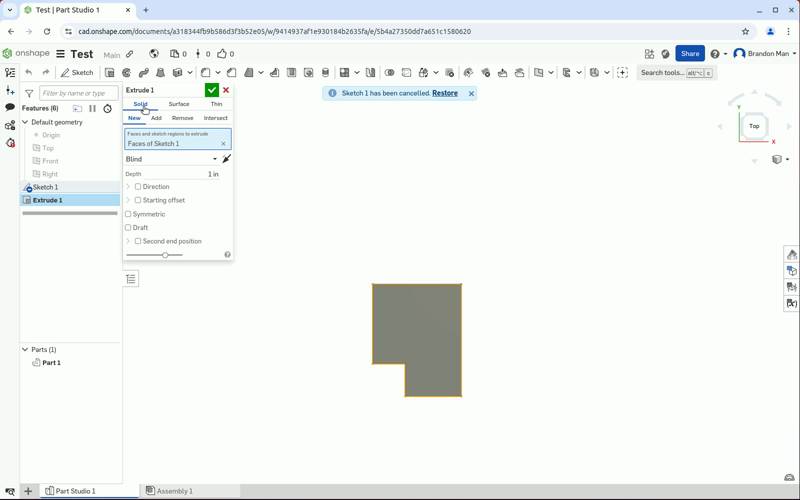
click(143, 106)
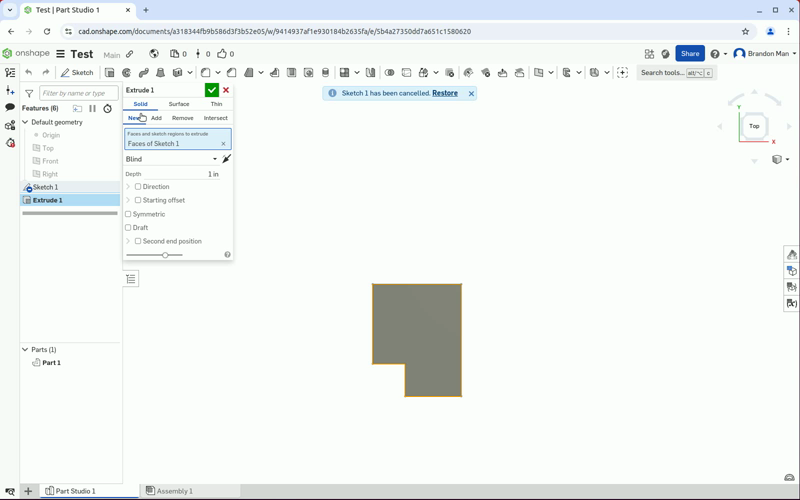
mouse_move(137, 120)
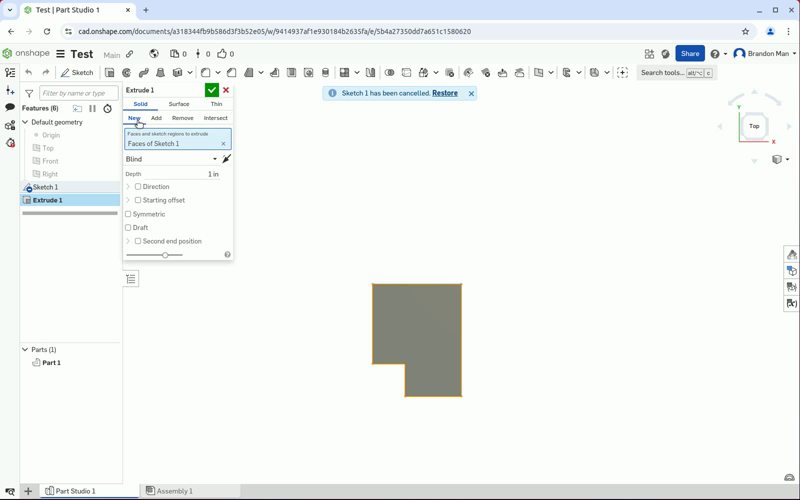
click(137, 120)
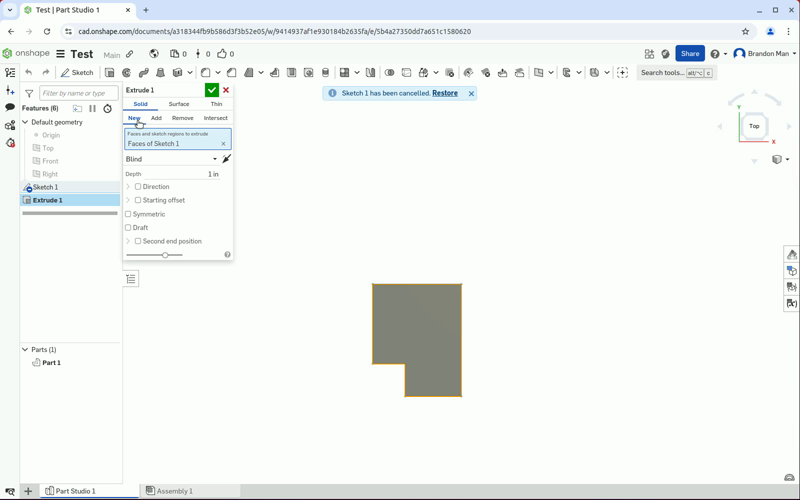
key(tab, 4)
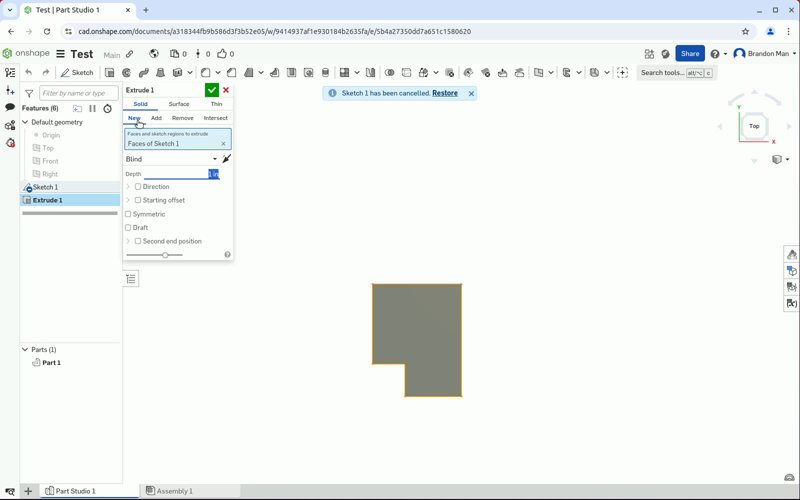
text(6.499)
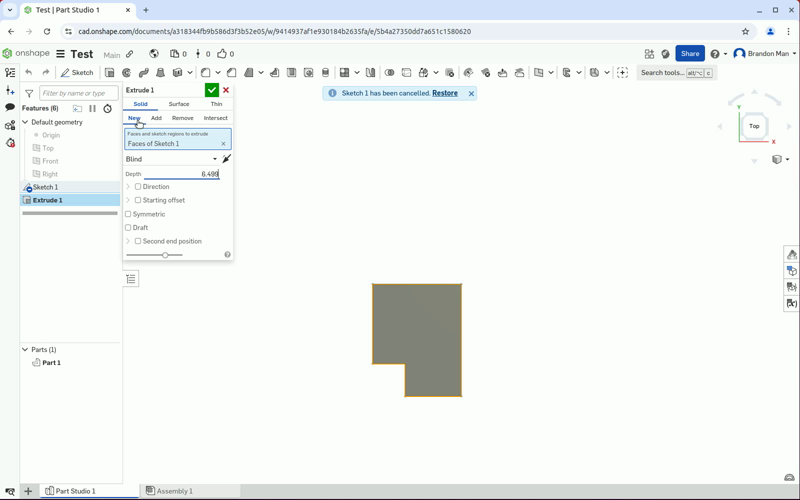
key(enter)
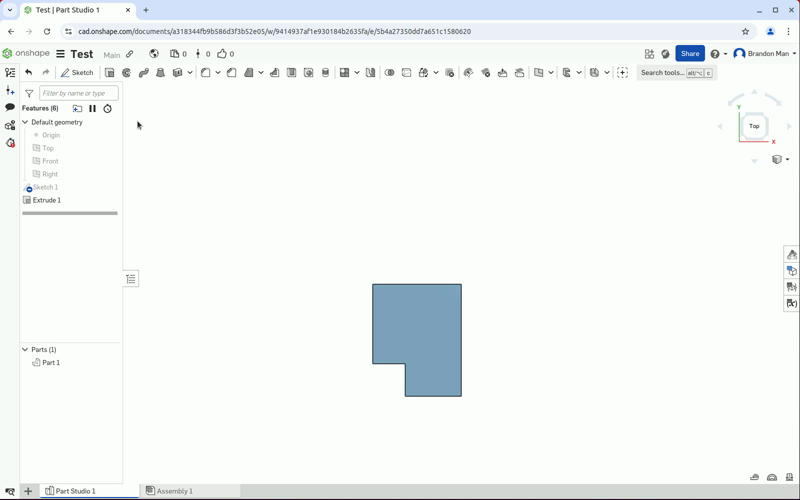
key(shift+h)
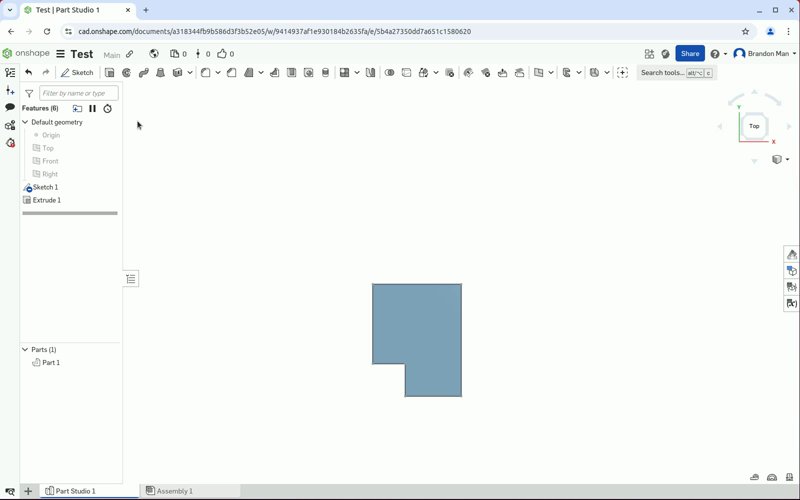
key(shift+h)
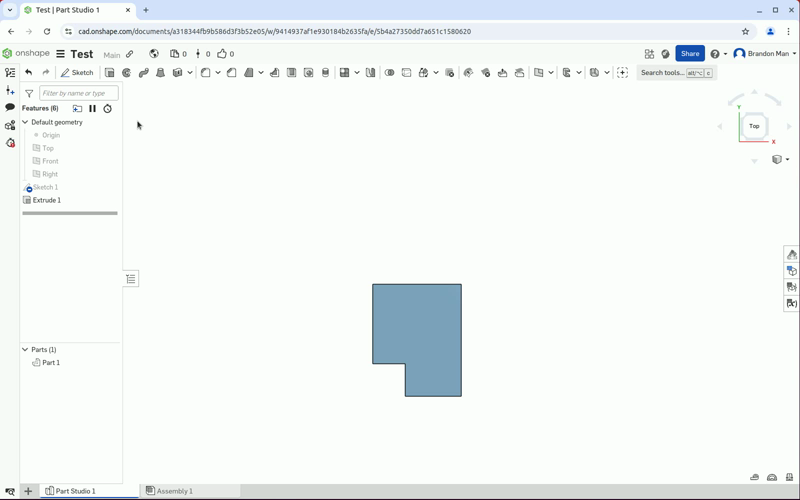
mouse_move(73, 189)
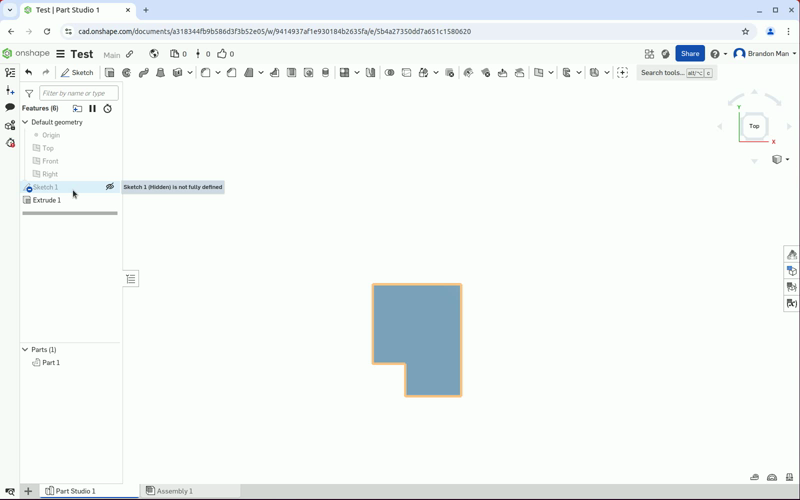
click(73, 189)
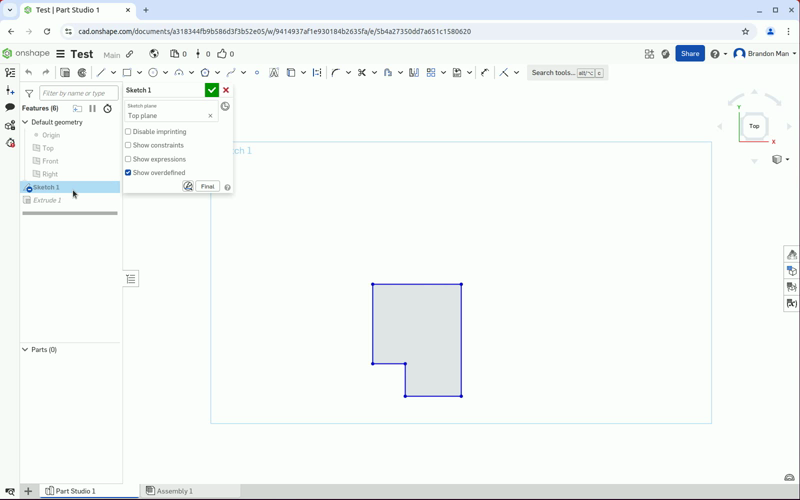
mouse_move(229, 92)
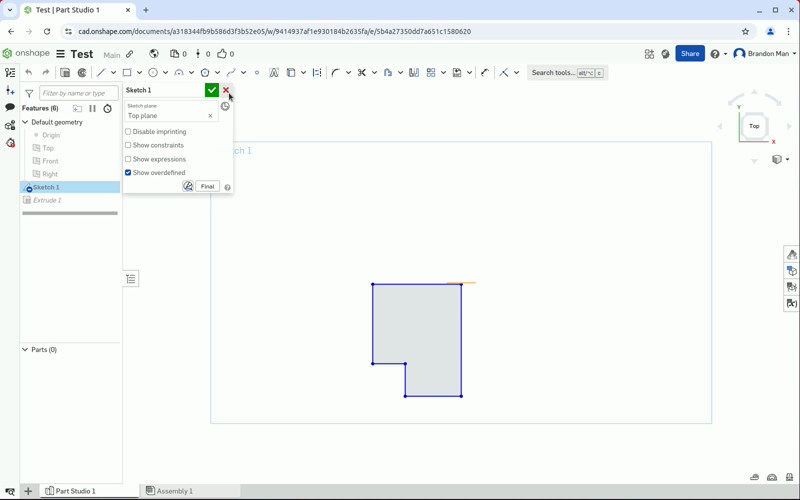
click(229, 92)
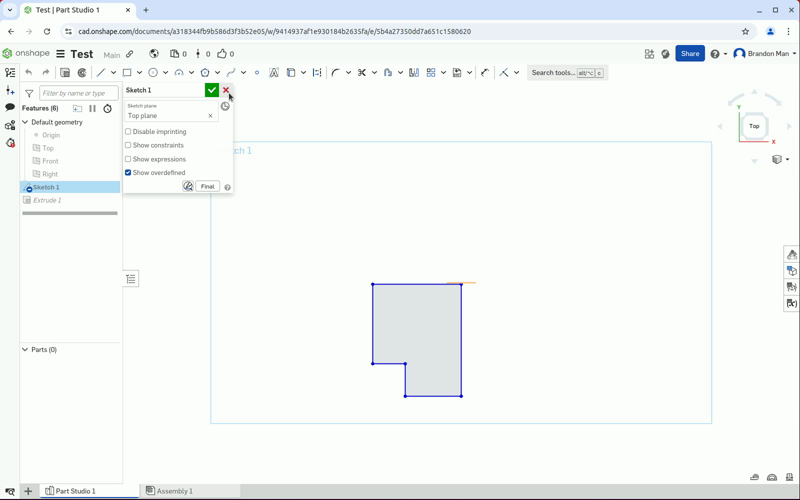
key(shift+s)
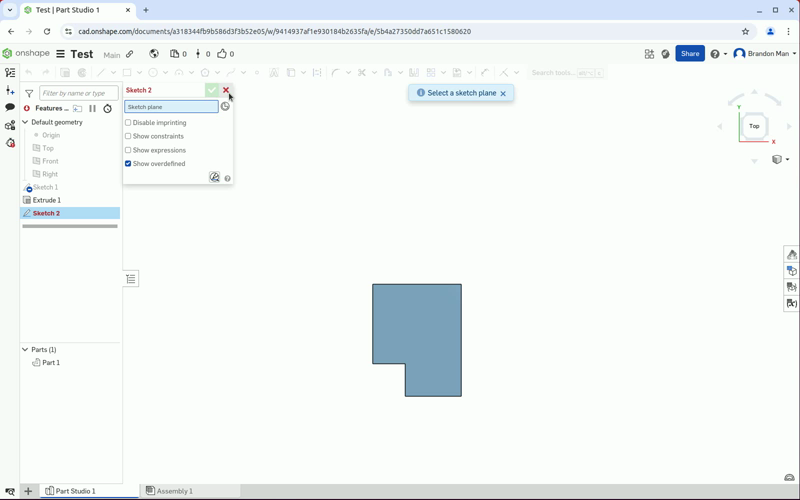
mouse_move(73, 150)
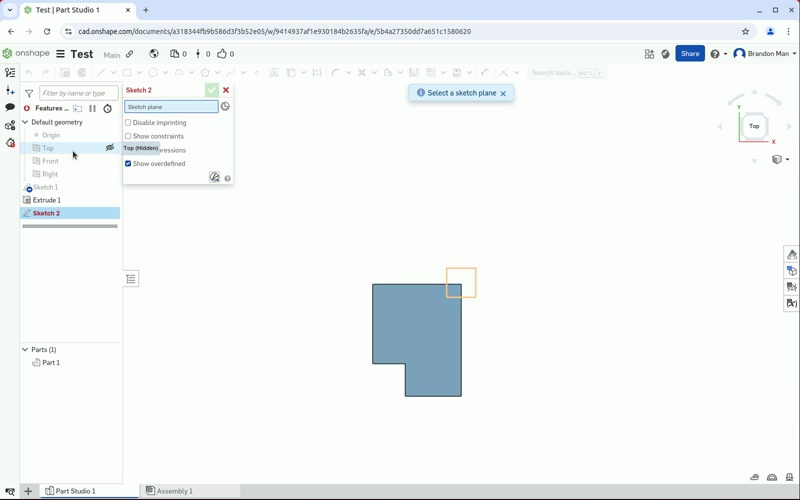
click(73, 150)
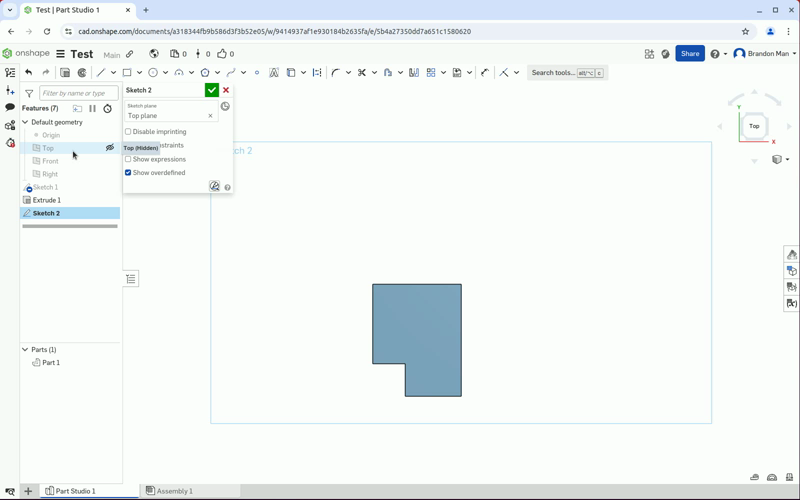
mouse_move(73, 352)
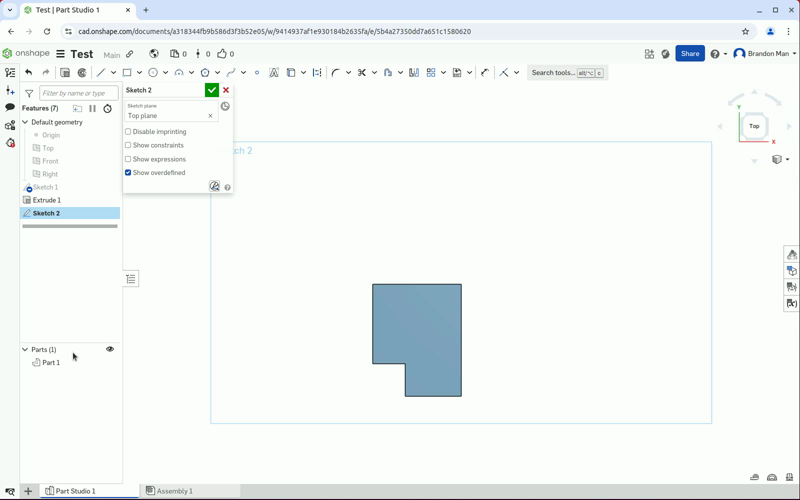
key(y)
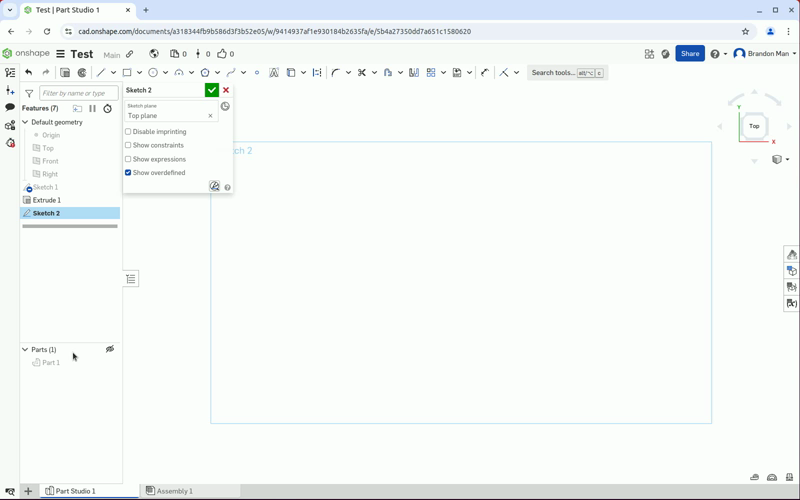
key(l)
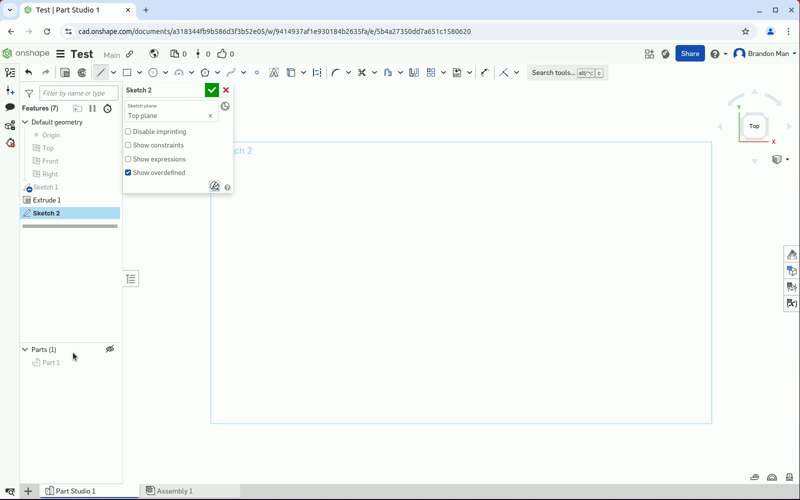
key_down(shift)
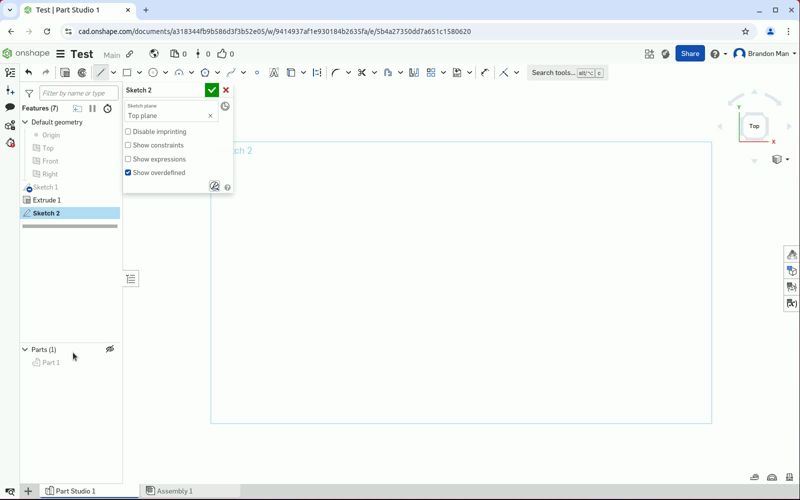
mouse_move(372, 282)
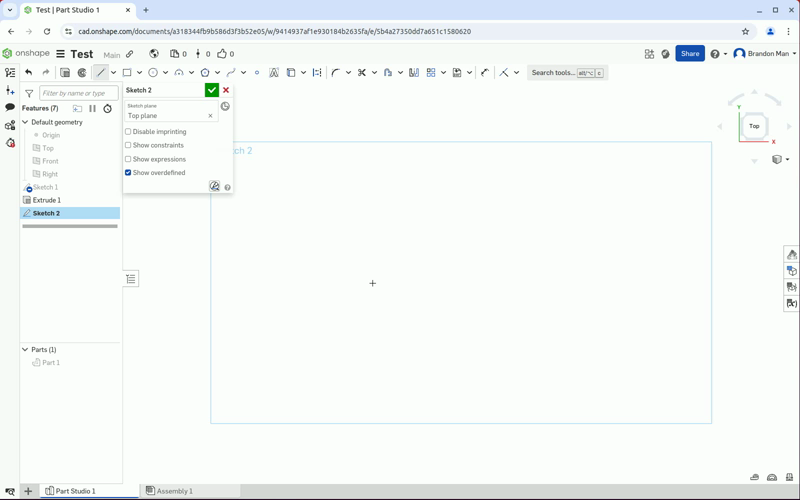
click(372, 282)
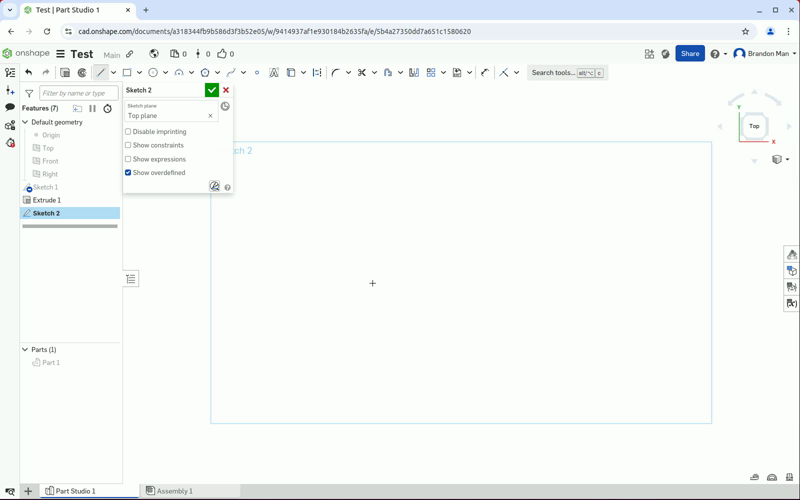
key_up(shift)
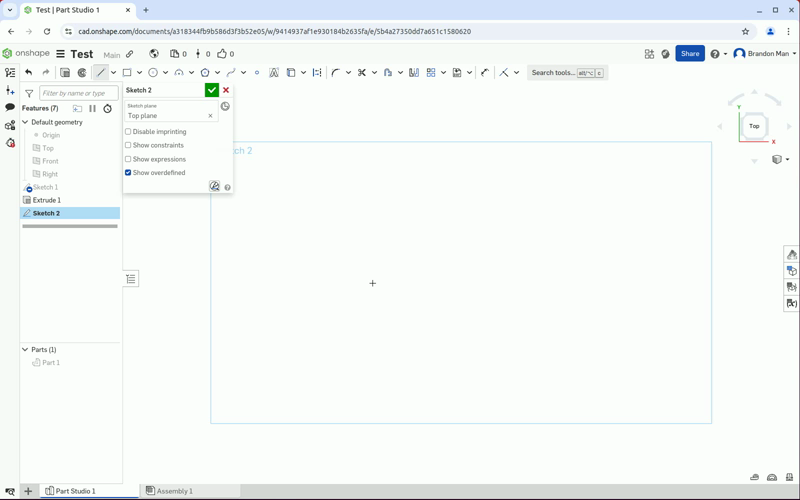
key_down(shift)
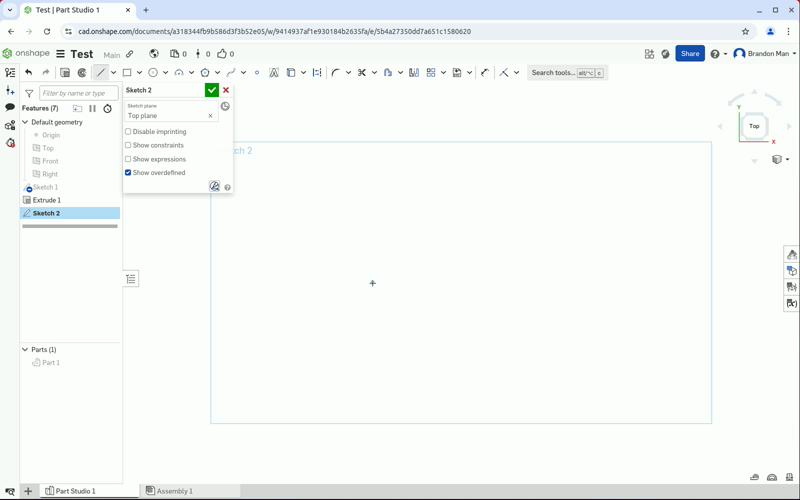
mouse_move(461, 282)
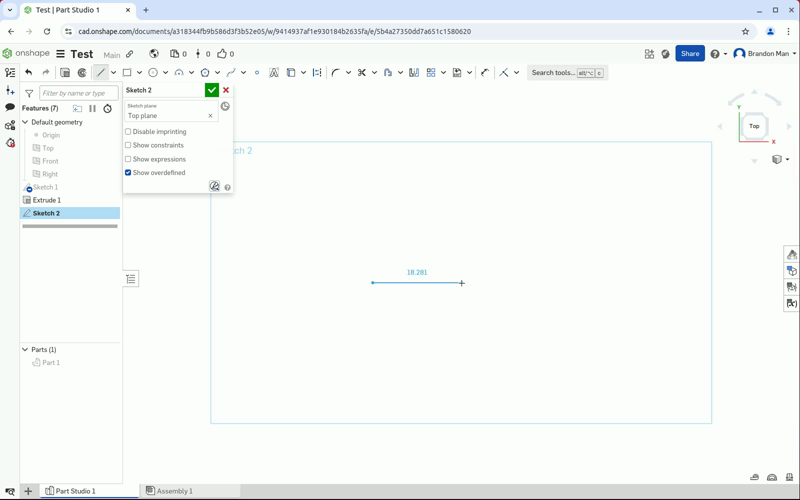
click(461, 282)
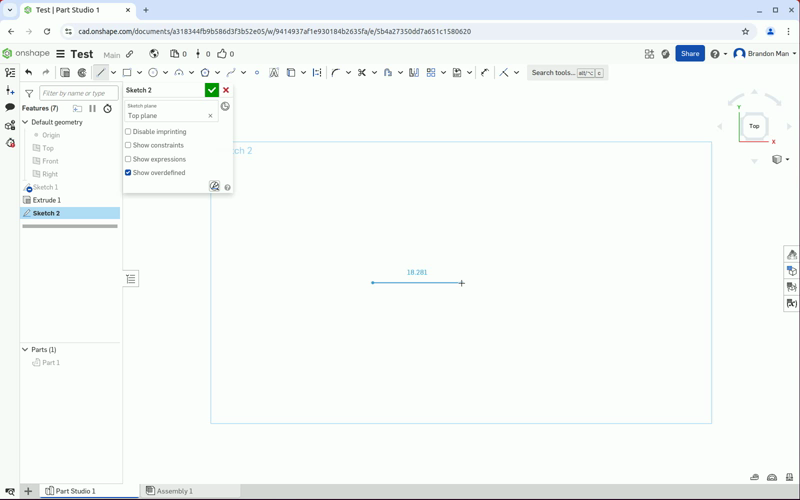
key_up(shift)
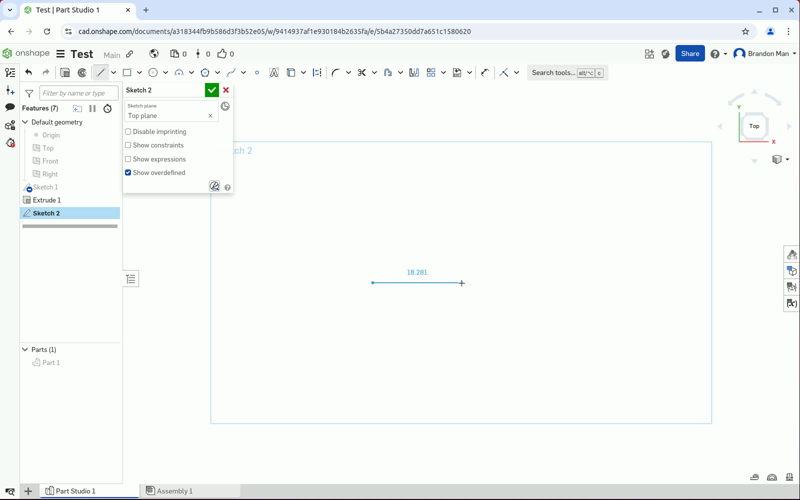
key_down(shift)
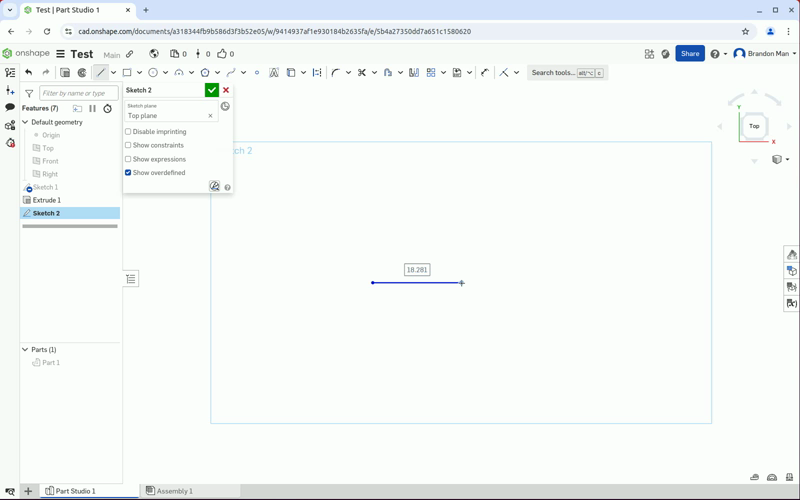
mouse_move(461, 170)
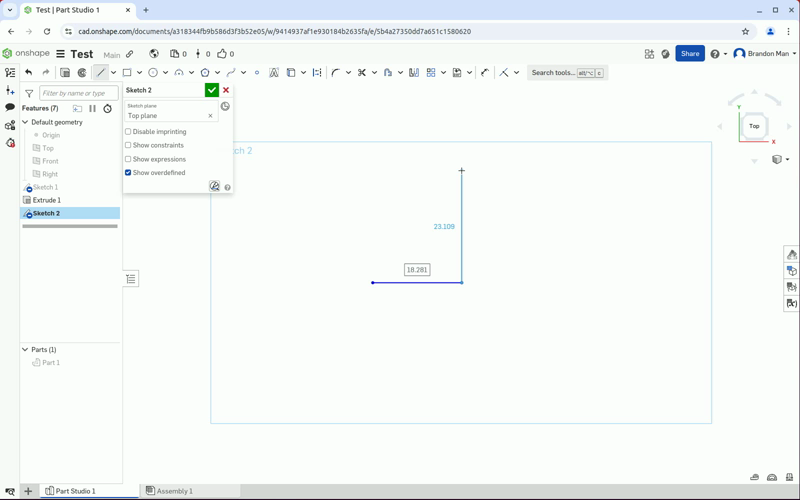
click(461, 170)
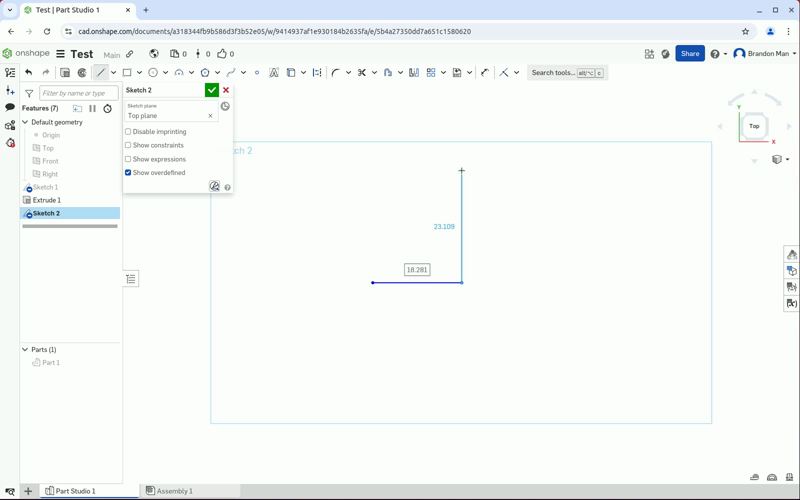
key_up(shift)
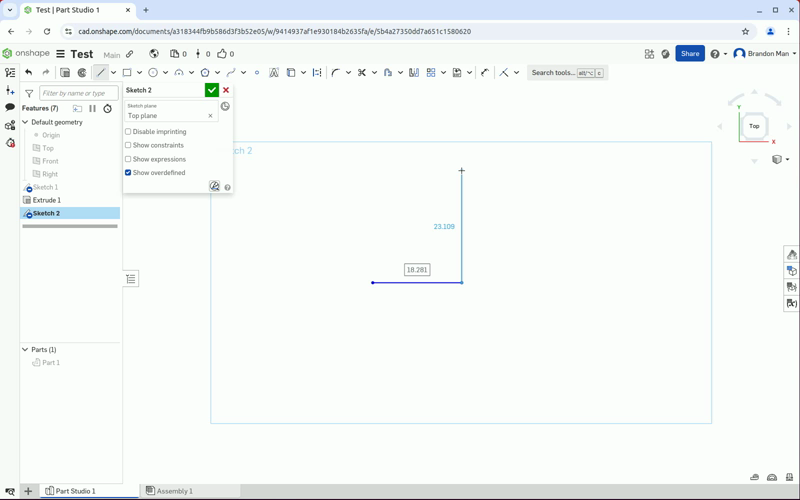
key_down(shift)
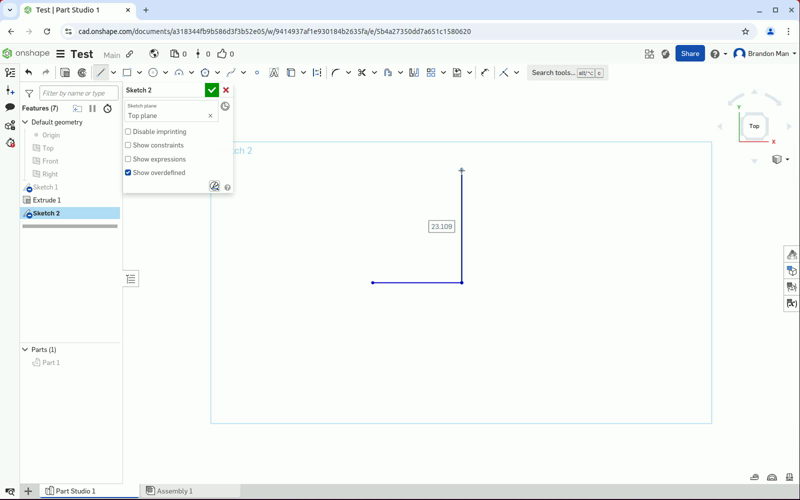
mouse_move(491, 170)
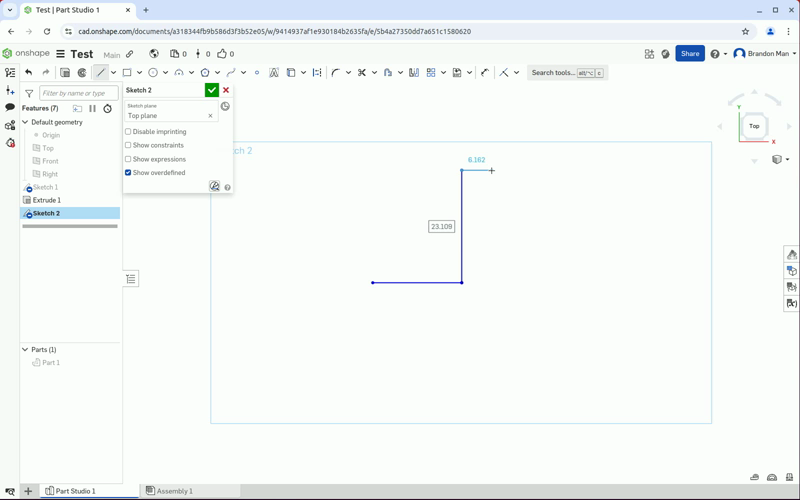
mouse_move(404, 170)
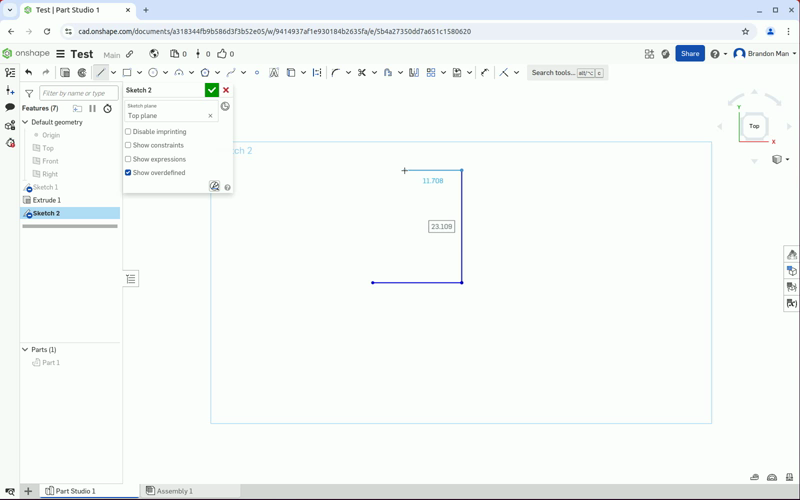
click(404, 170)
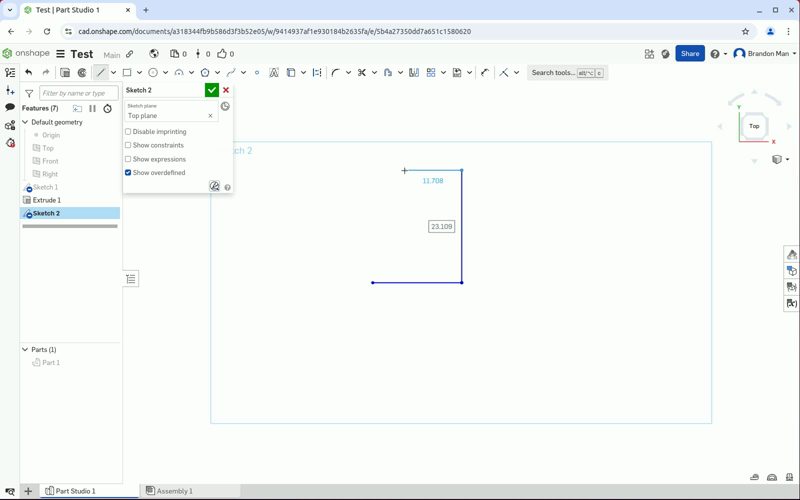
key_up(shift)
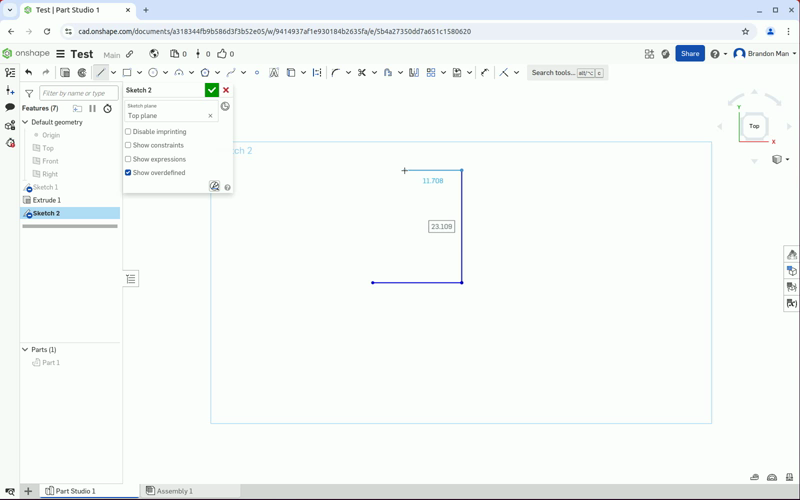
key_down(shift)
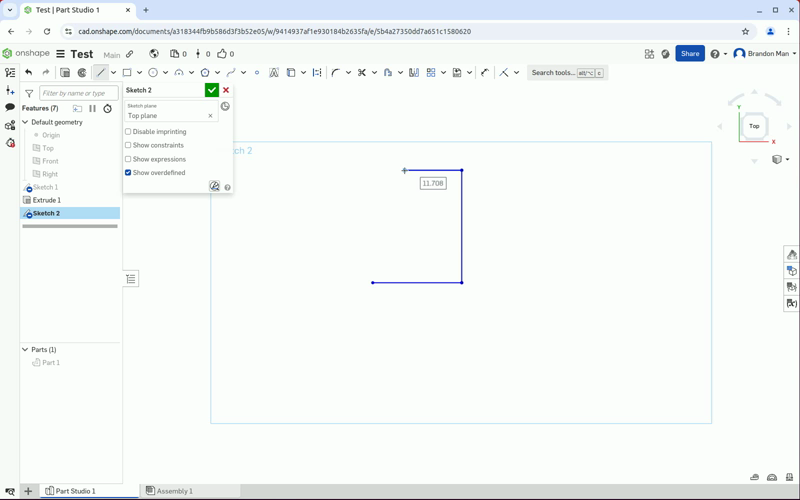
mouse_move(434, 170)
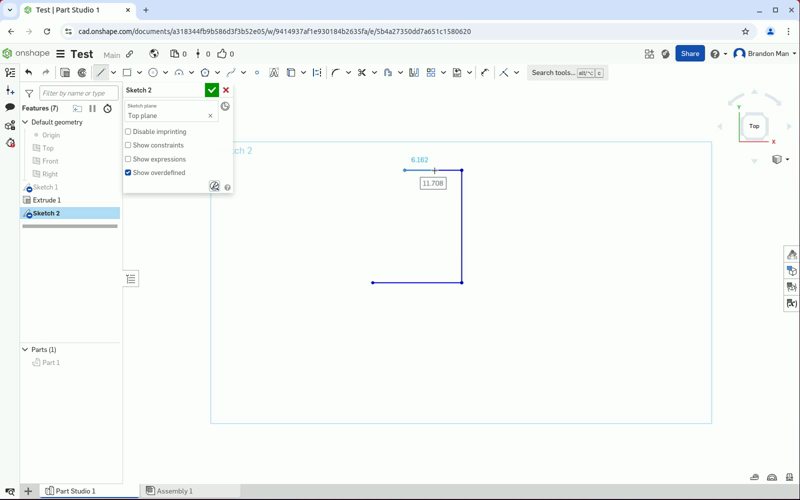
mouse_move(404, 202)
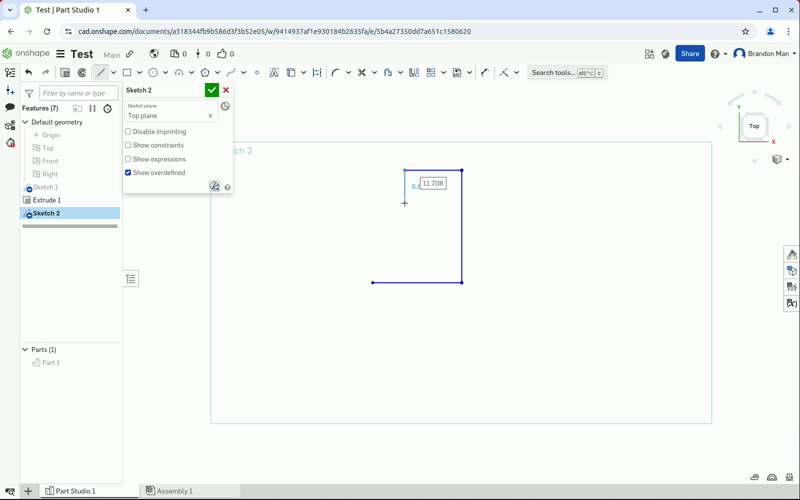
click(404, 202)
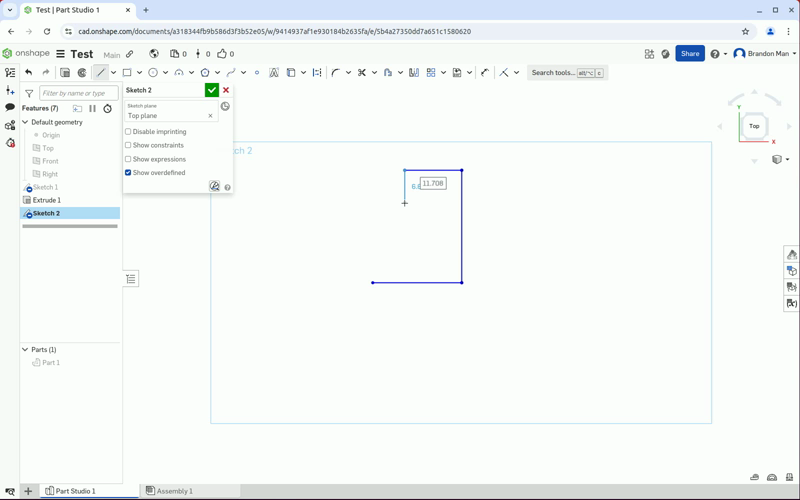
key_up(shift)
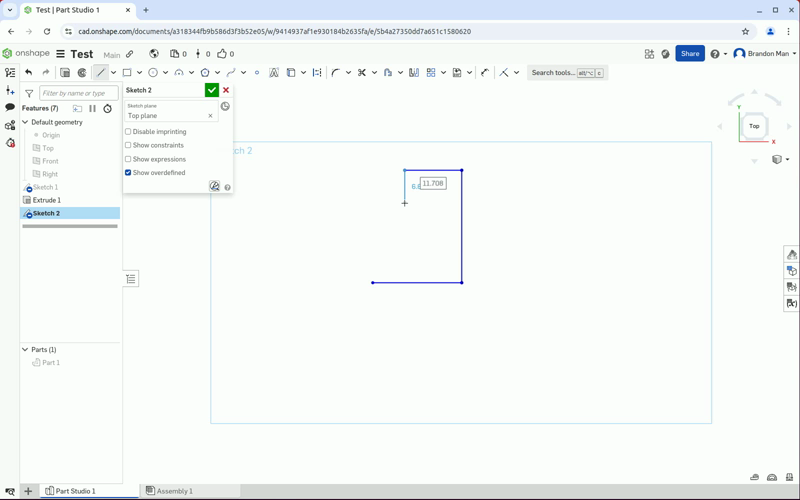
key_down(shift)
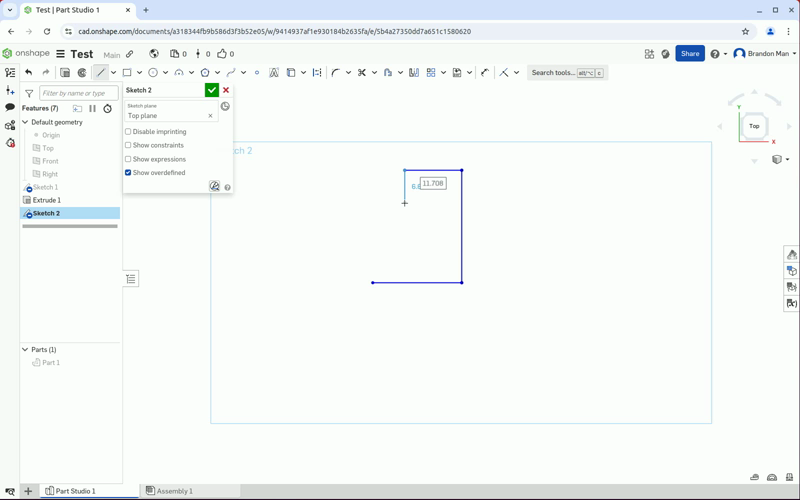
mouse_move(434, 202)
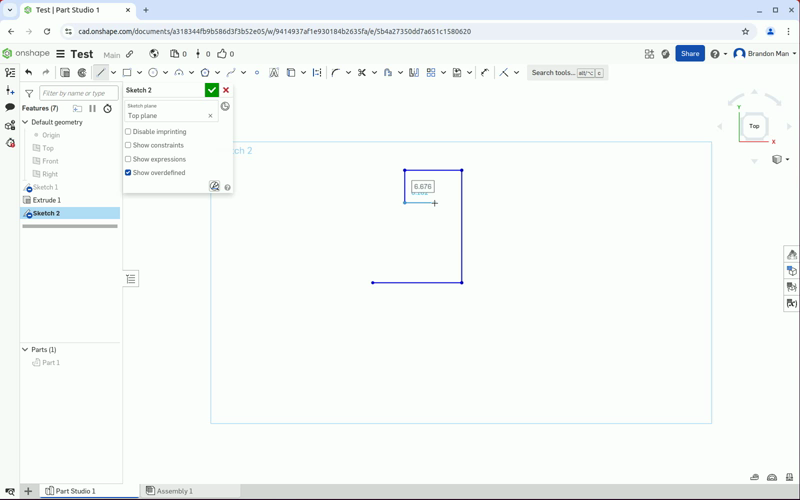
mouse_move(372, 202)
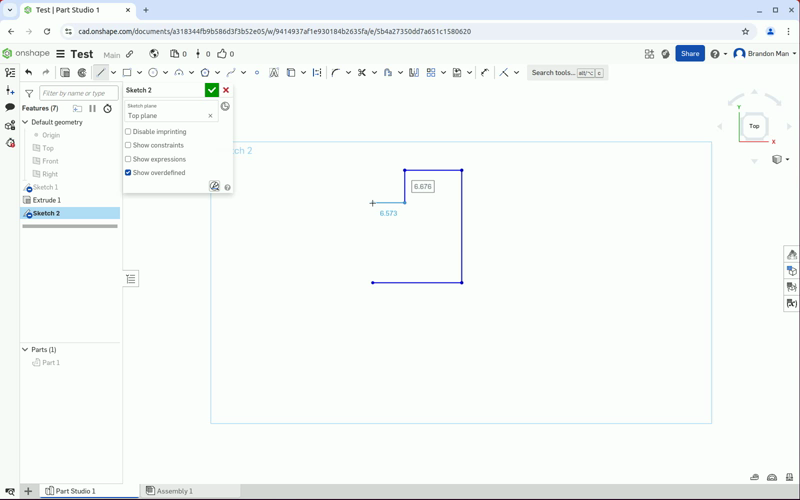
click(372, 202)
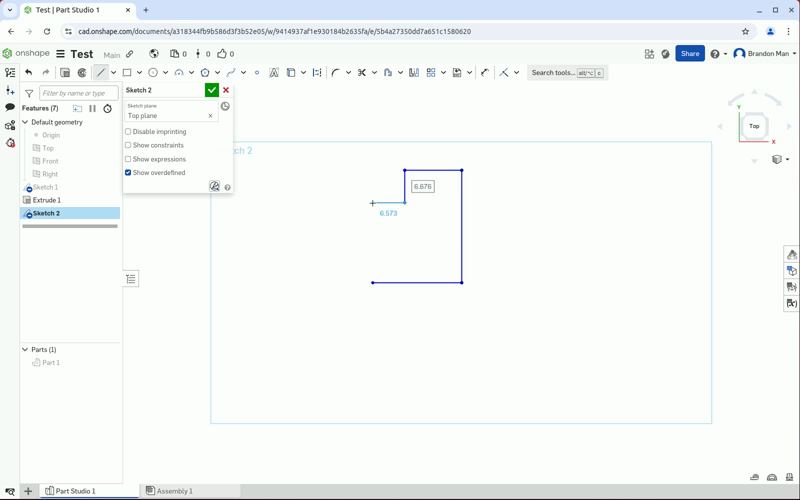
key_up(shift)
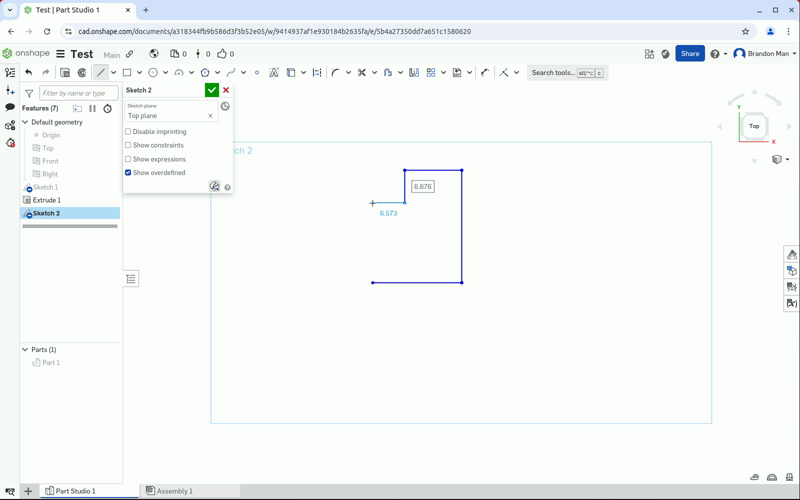
key_down(shift)
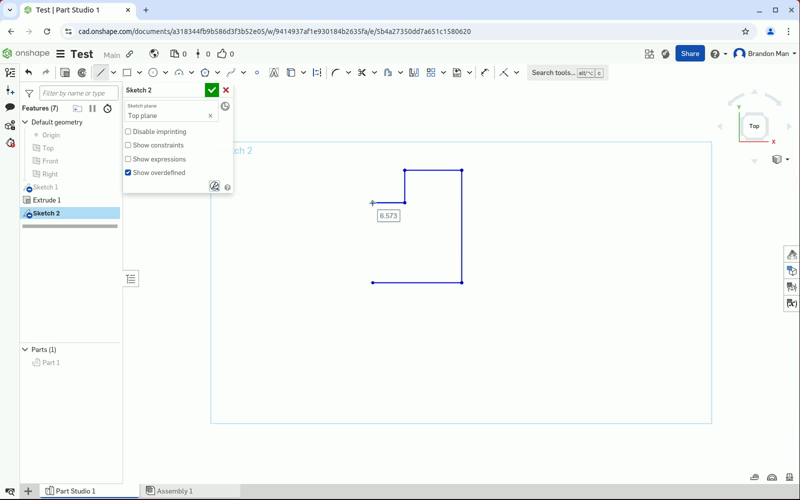
mouse_move(372, 282)
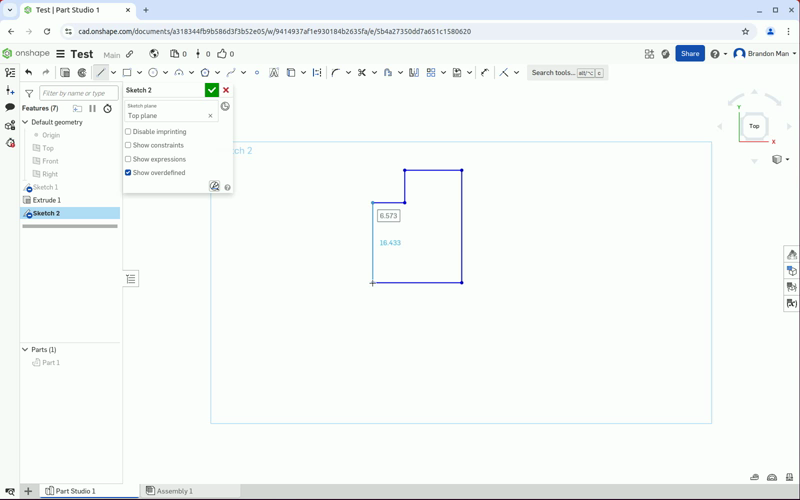
key_up(shift)
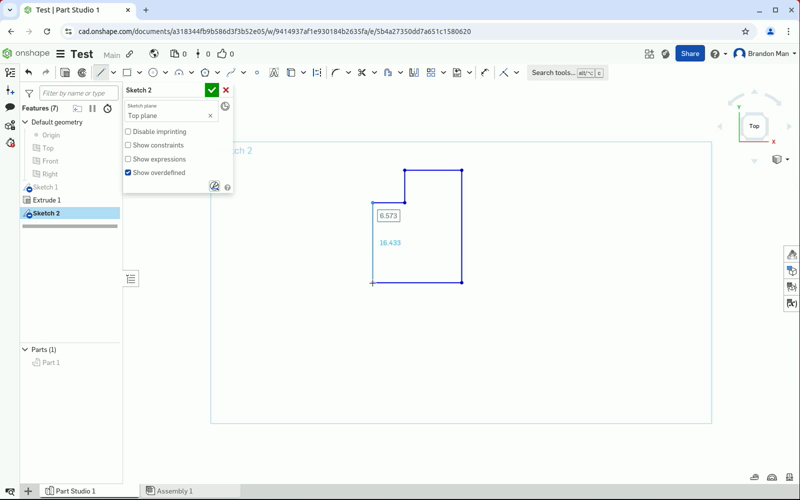
click(372, 282)
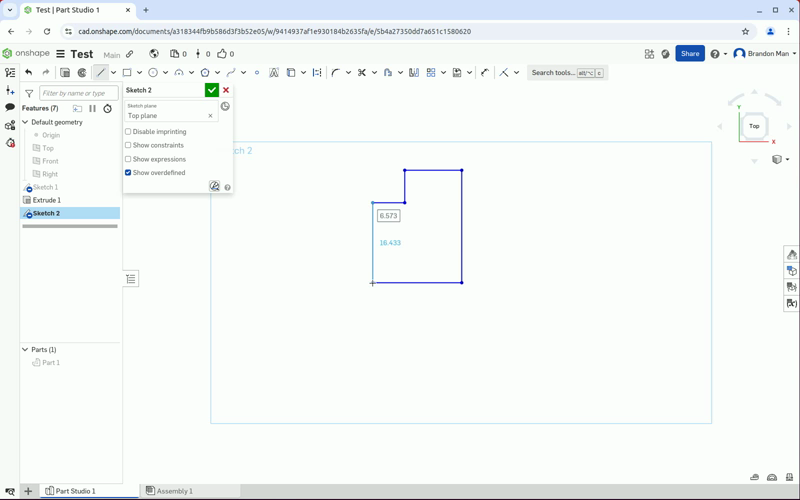
key(esc)
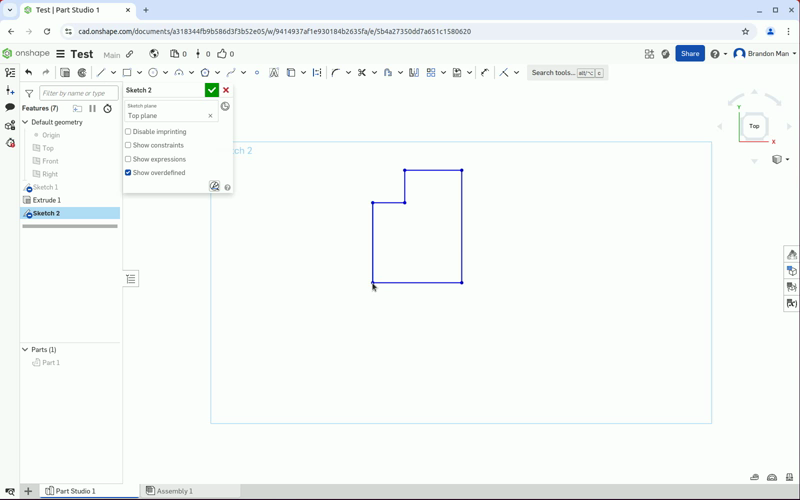
mouse_move(413, 182)
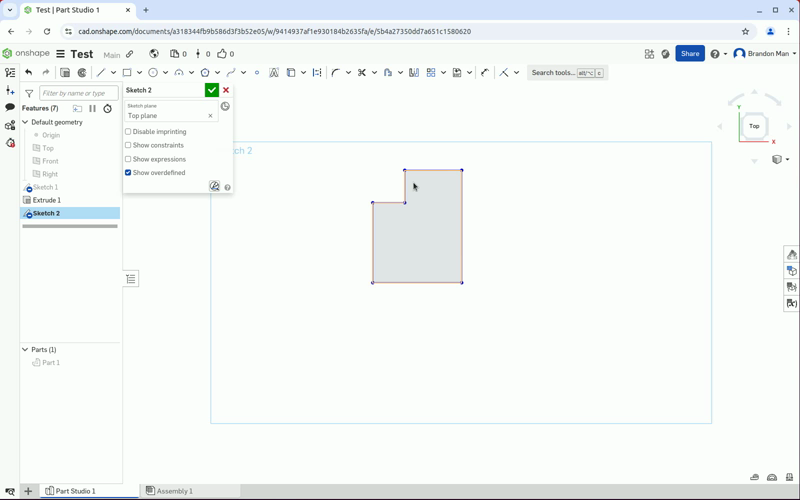
click(413, 182)
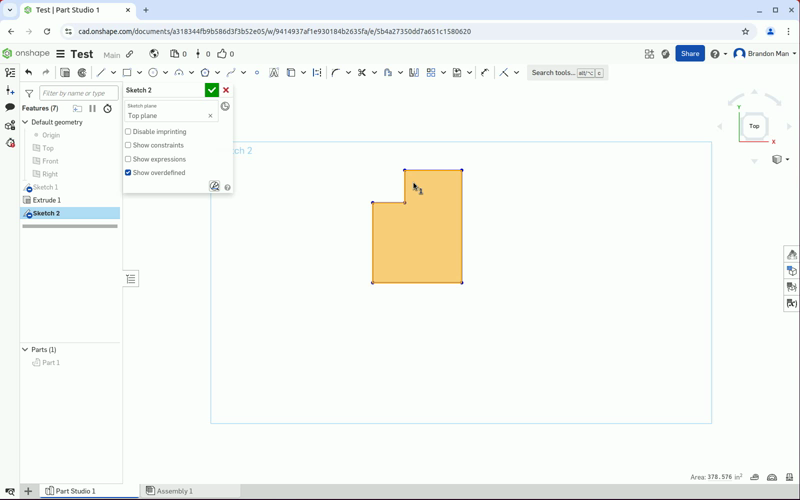
mouse_move(73, 352)
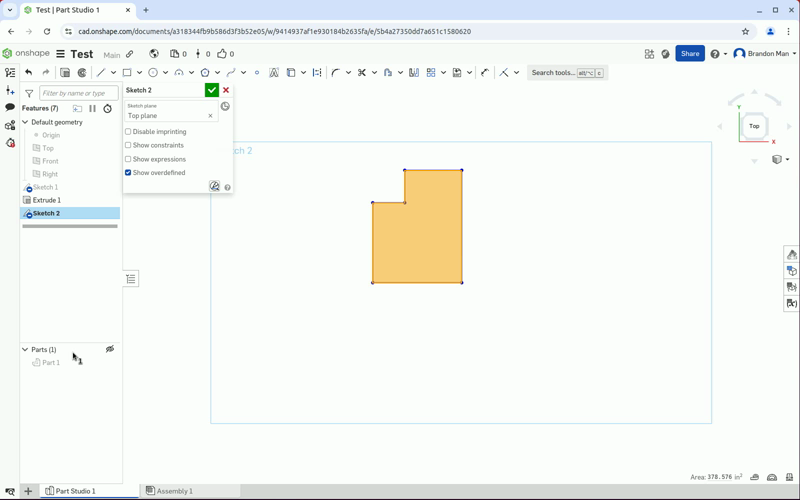
key(shift+y)
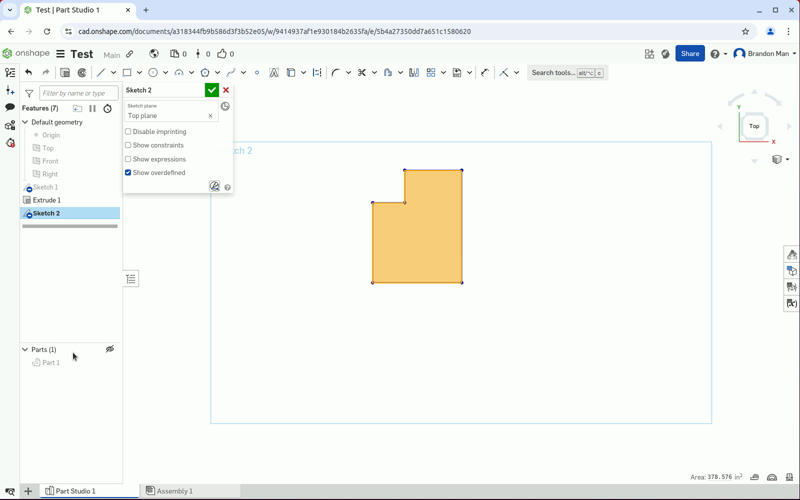
key(shift+e)
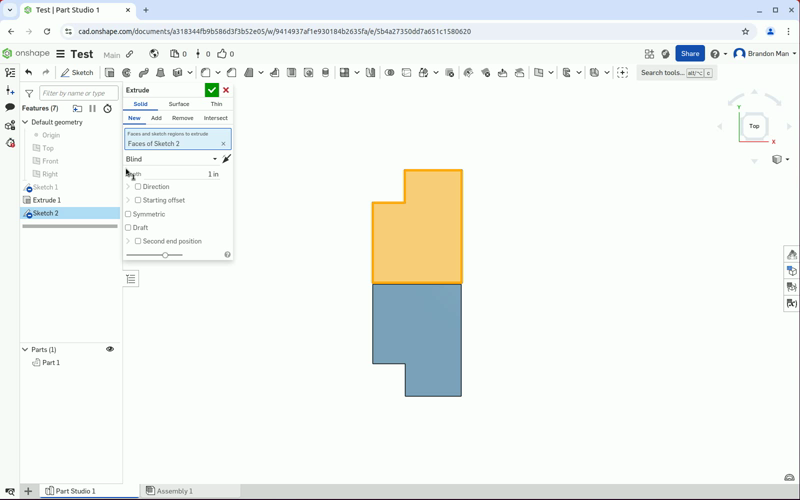
mouse_move(143, 106)
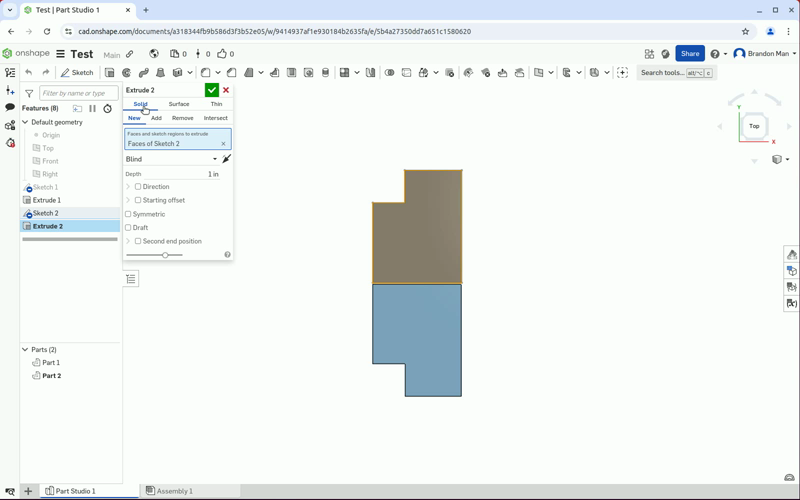
click(143, 106)
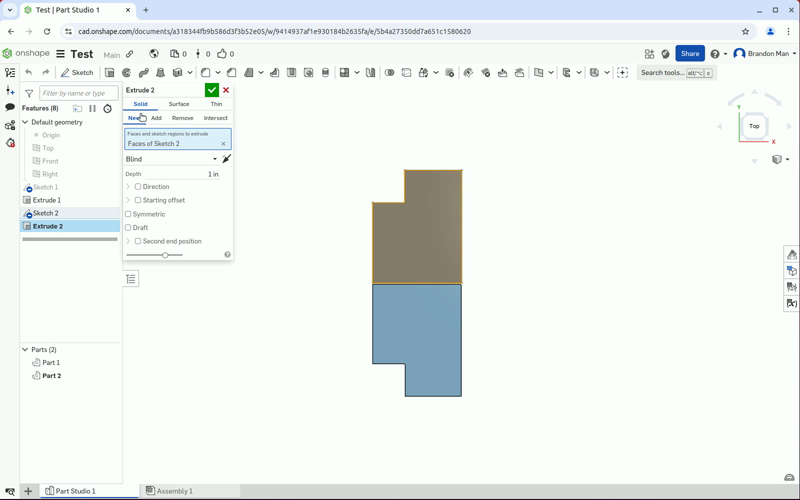
mouse_move(137, 120)
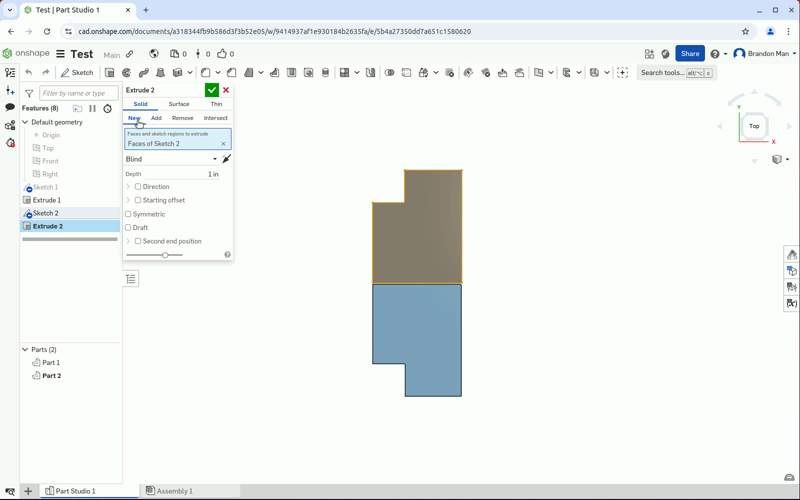
click(137, 120)
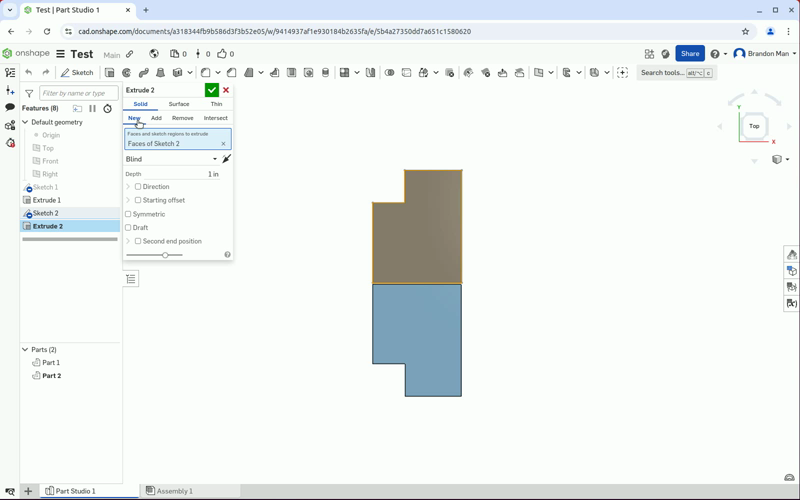
key(tab, 4)
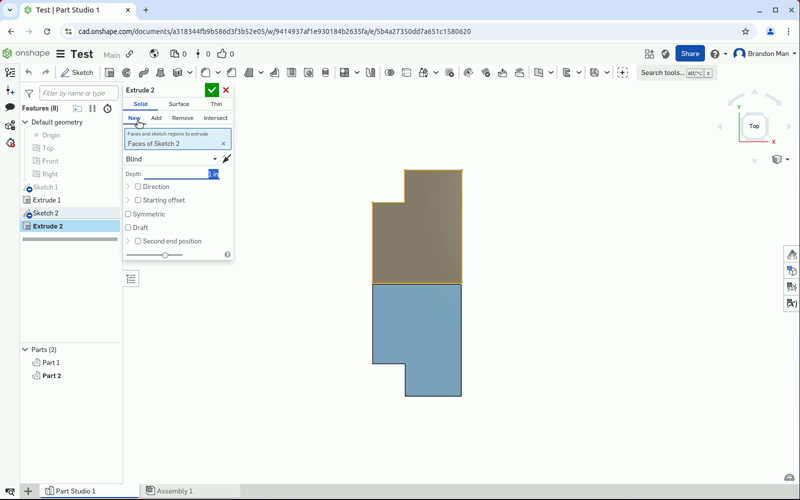
text(6.499)
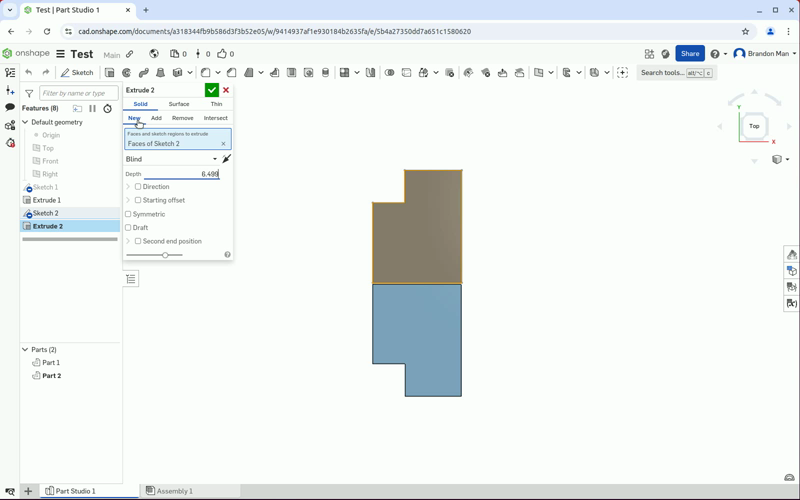
key(enter)
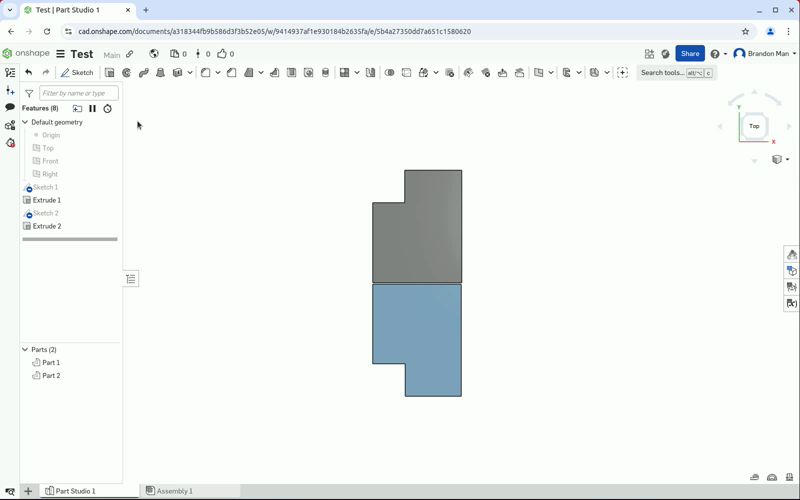
key(shift+h)
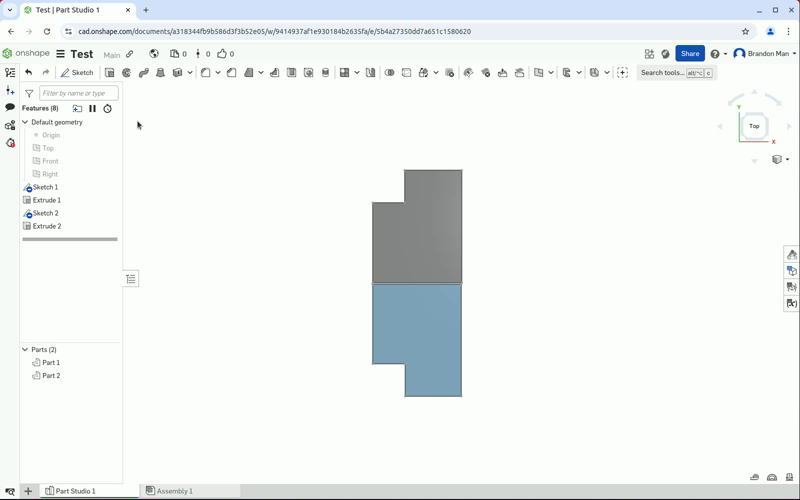
key(shift+h)
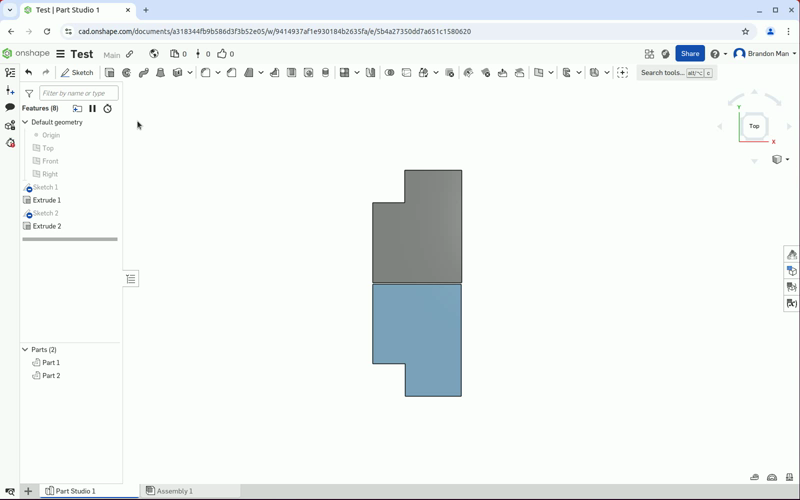
mouse_move(73, 189)
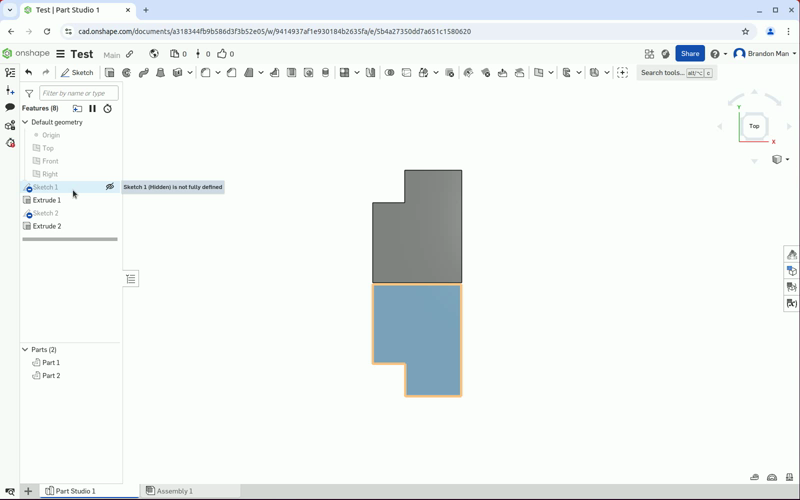
click(73, 189)
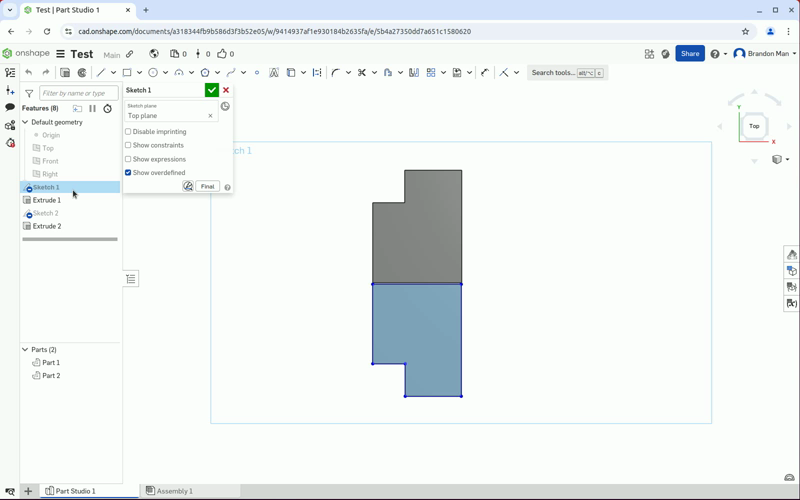
mouse_move(229, 92)
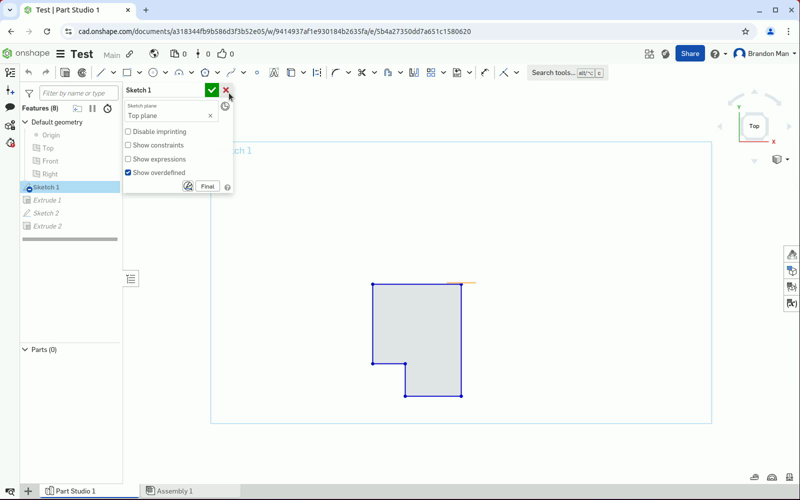
click(229, 92)
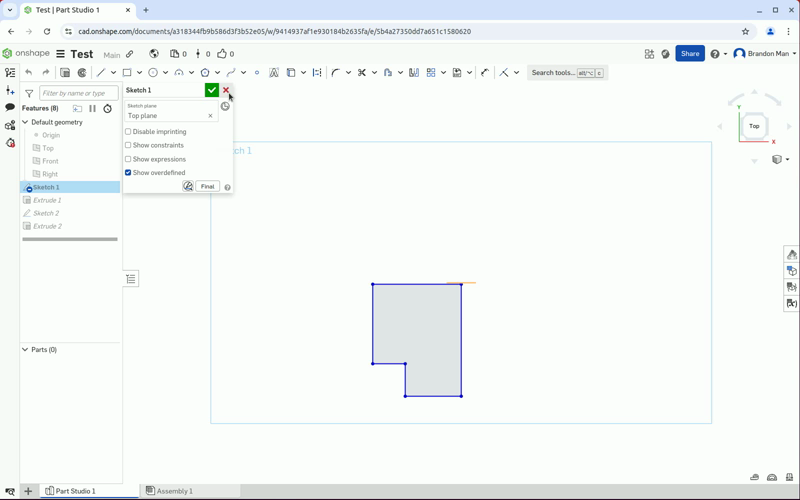
key(shift+s)
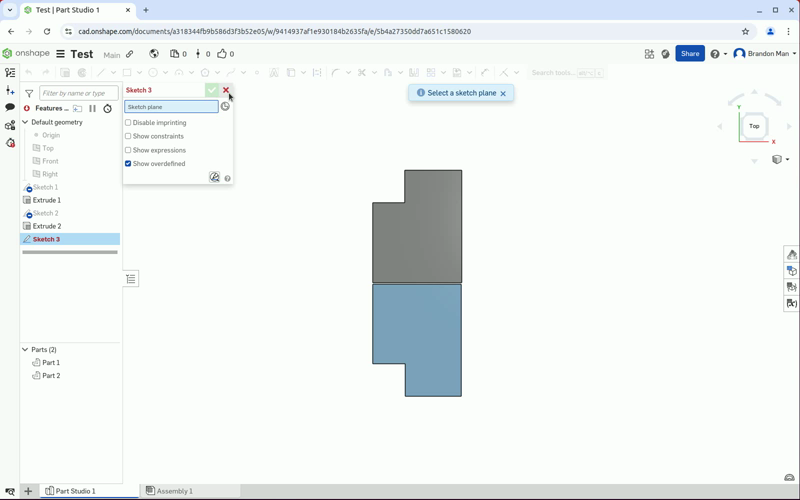
mouse_move(73, 150)
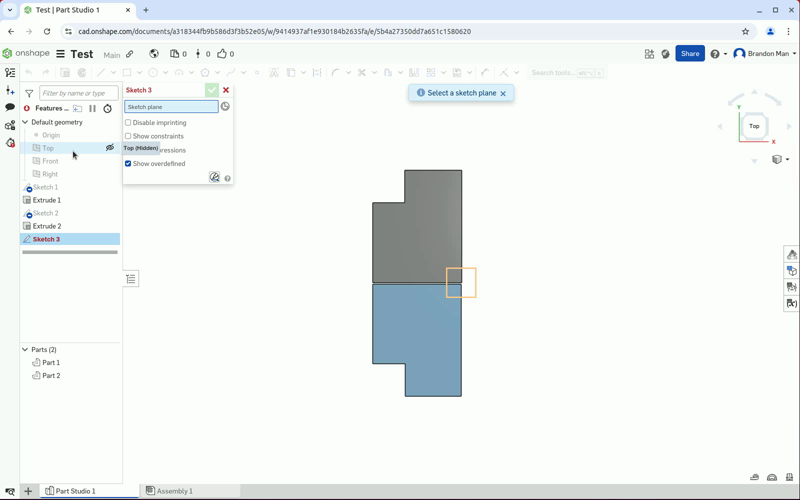
click(73, 150)
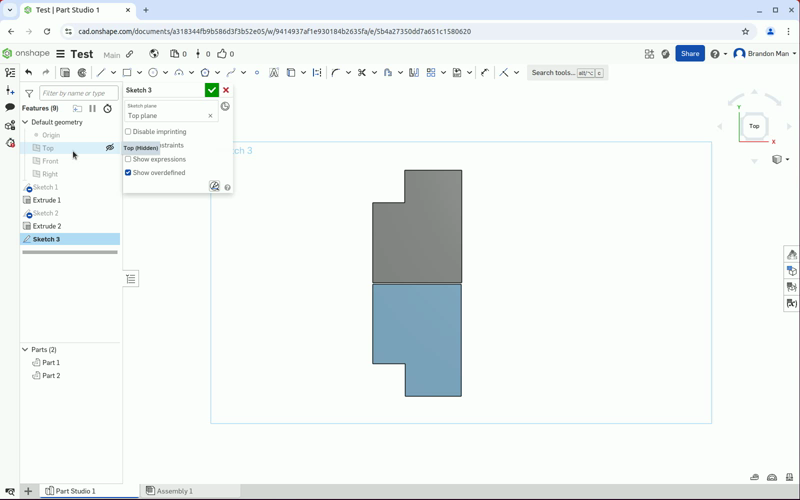
mouse_move(73, 352)
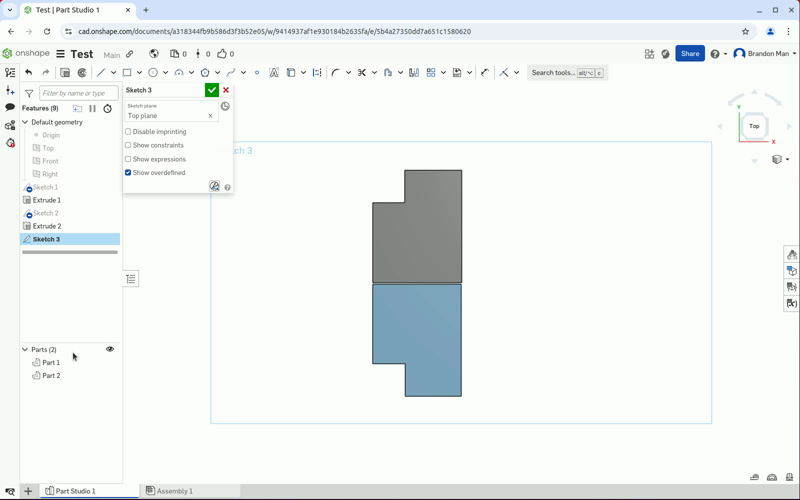
key(y)
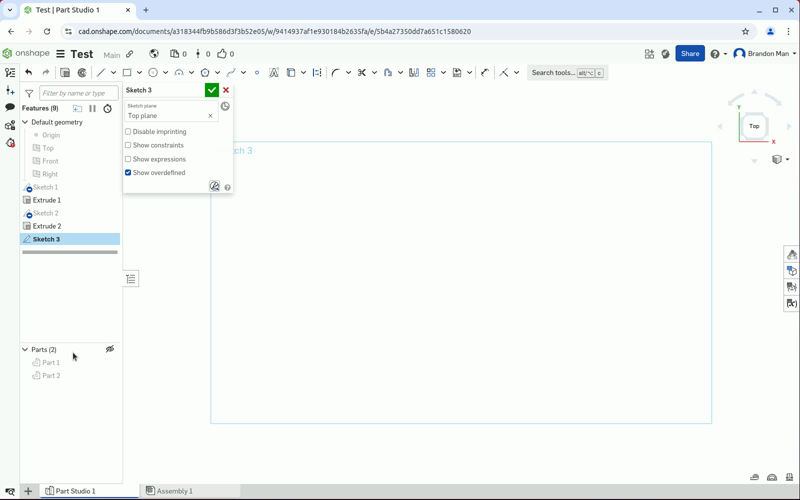
key(l)
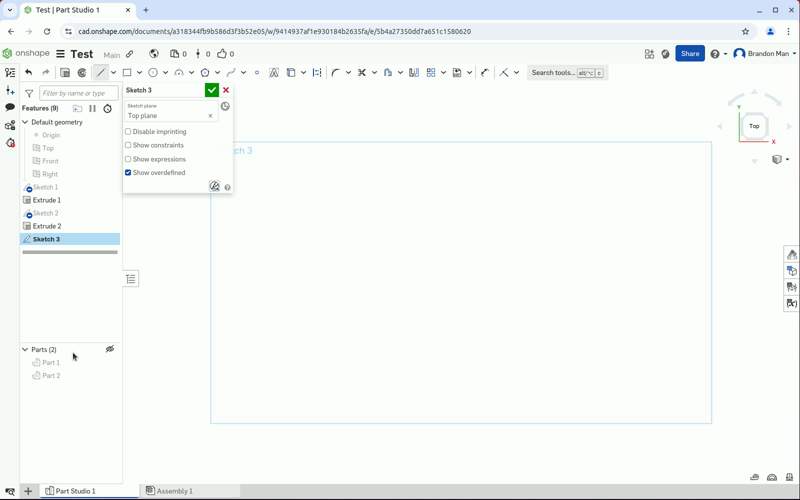
key_down(shift)
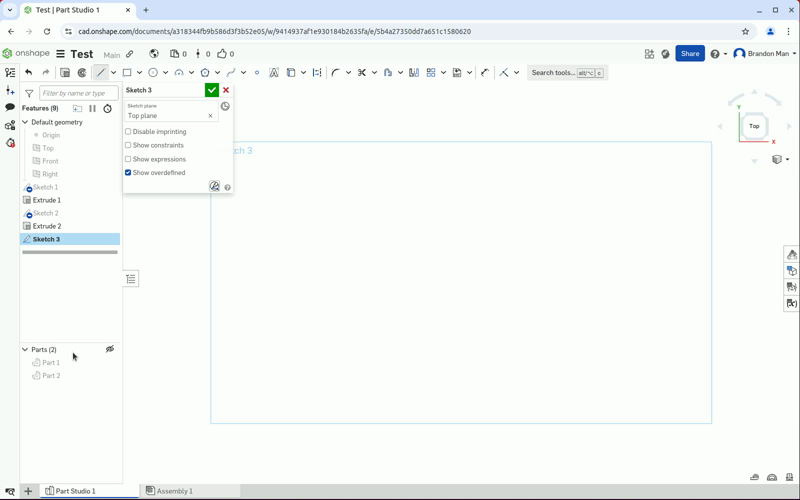
mouse_move(460, 282)
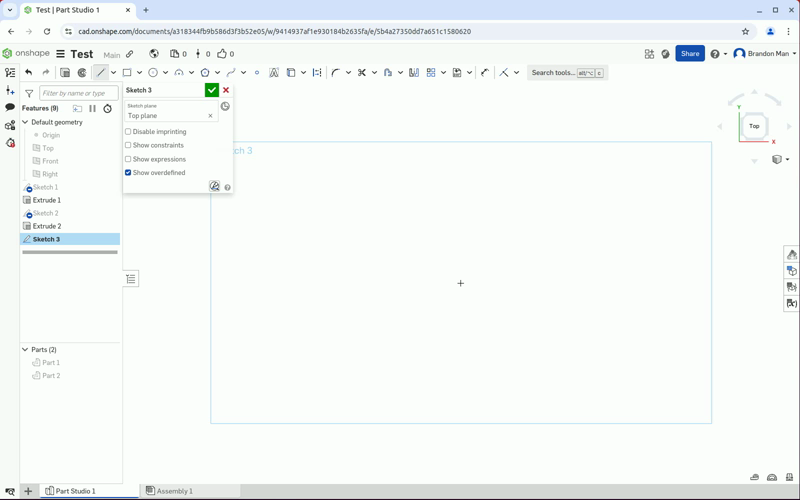
click(460, 282)
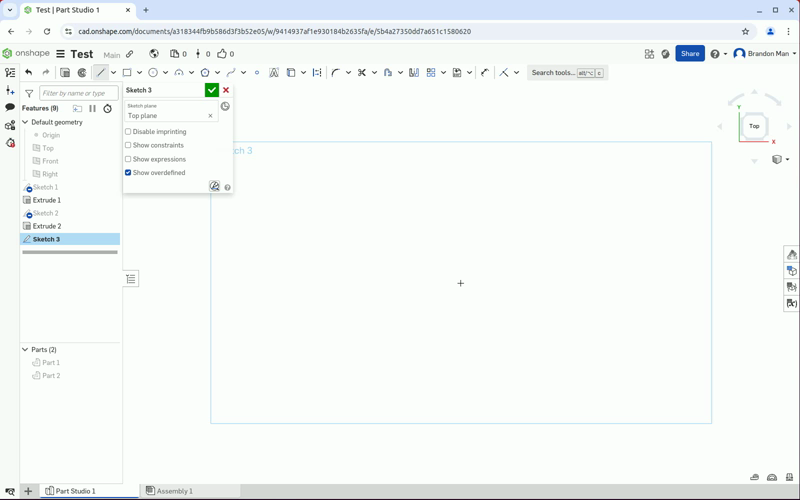
key_up(shift)
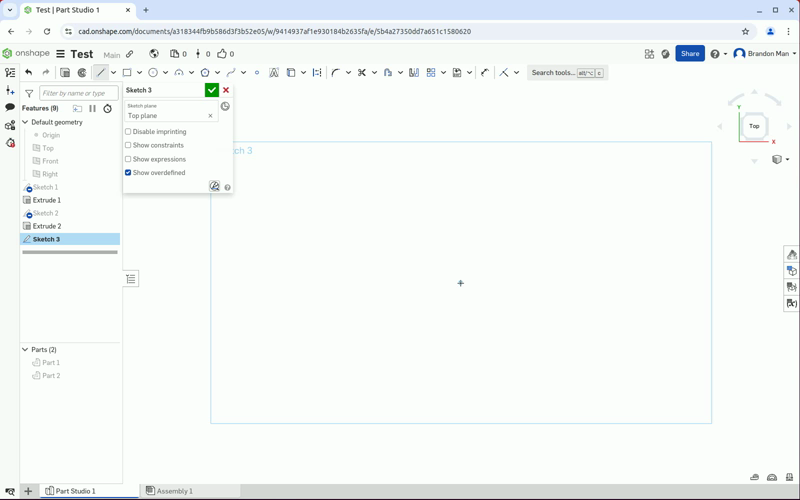
key_down(shift)
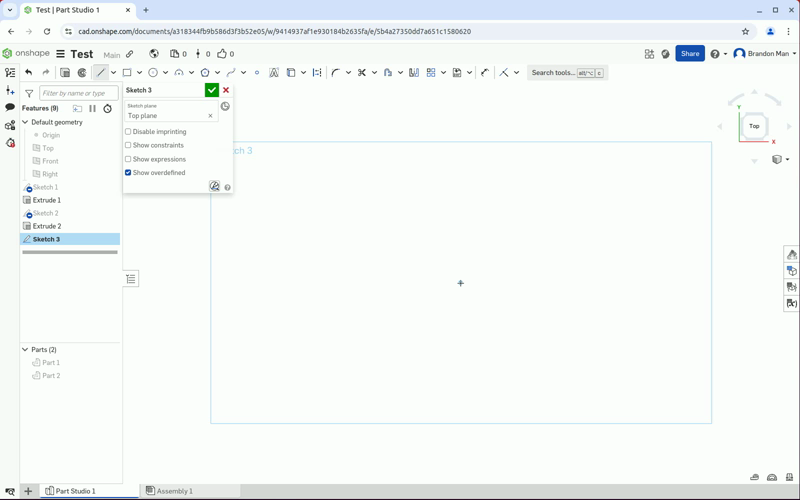
mouse_move(549, 282)
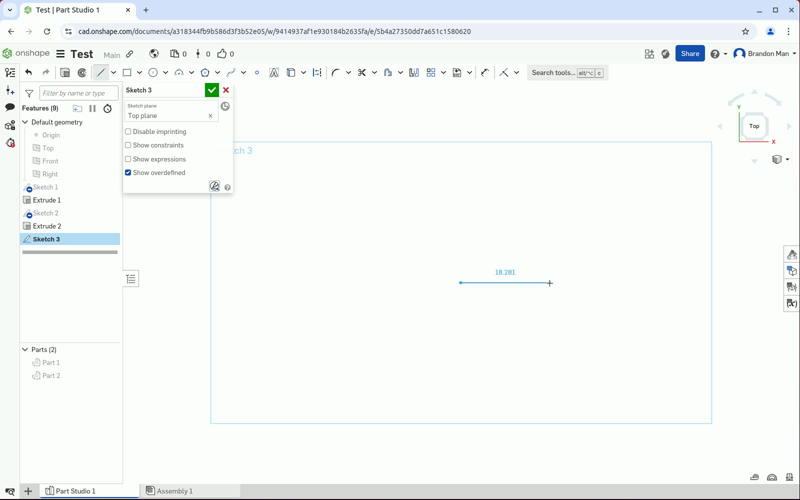
click(549, 282)
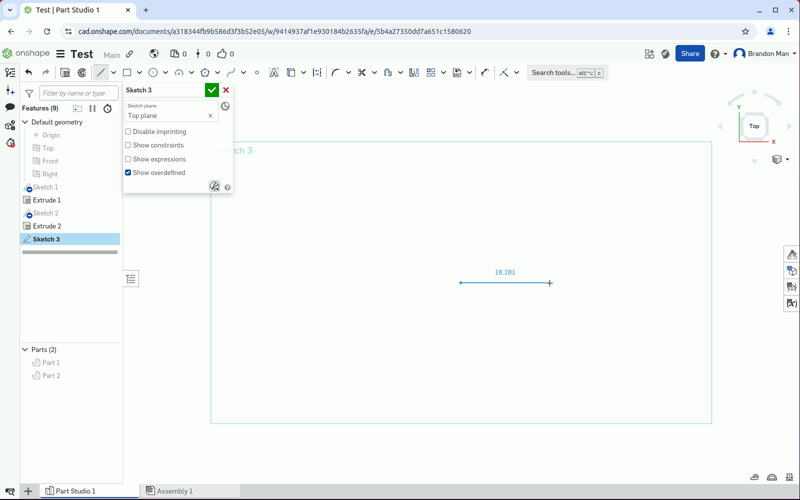
key_up(shift)
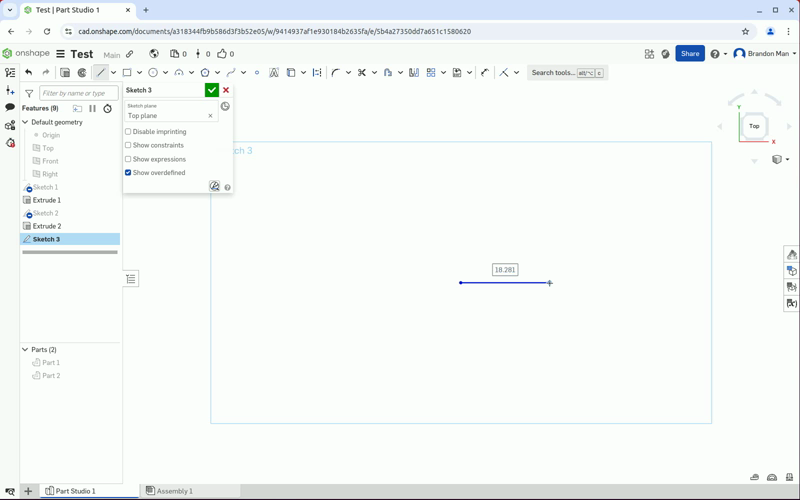
key_down(shift)
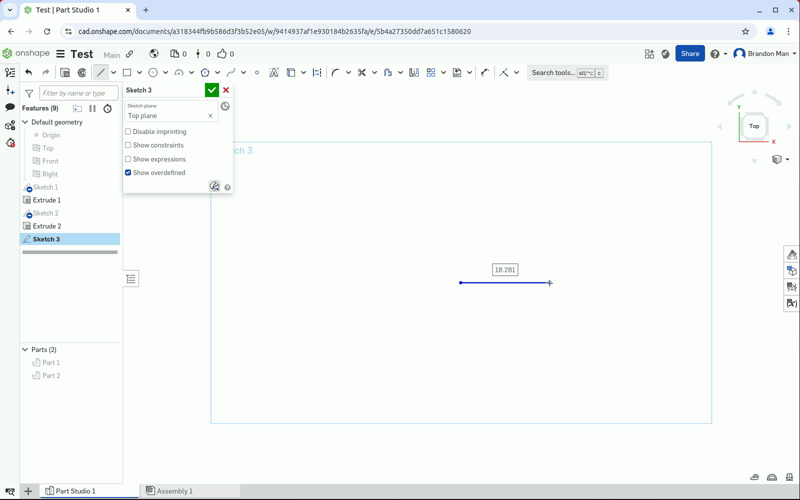
mouse_move(549, 202)
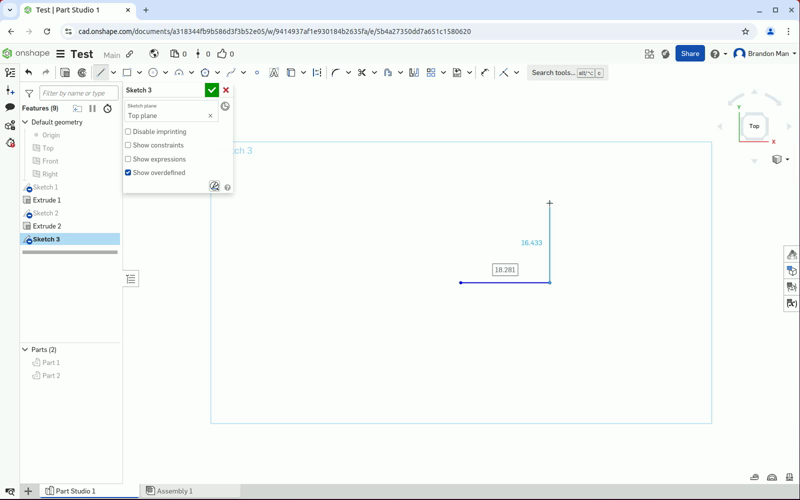
click(549, 202)
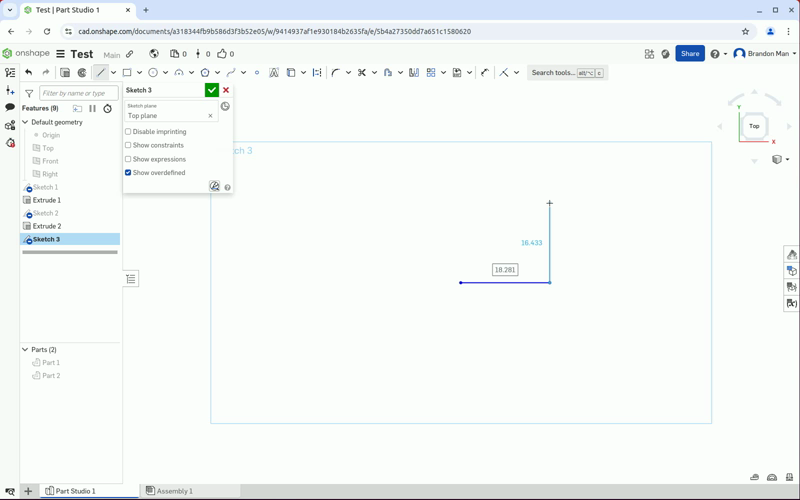
key_up(shift)
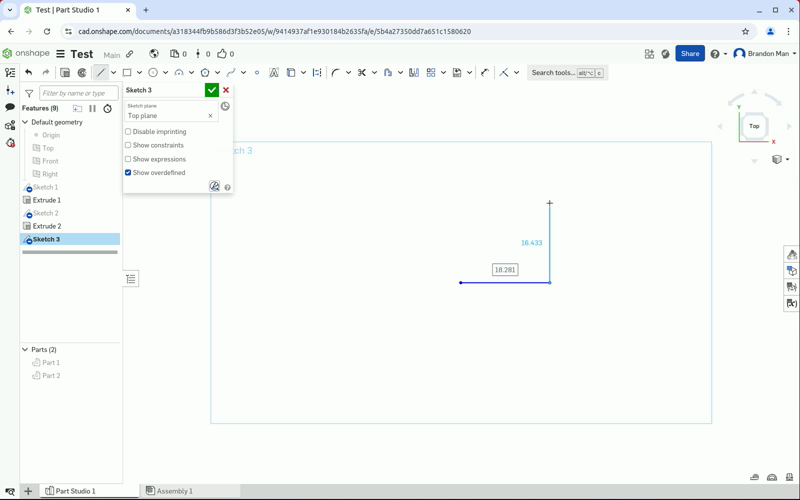
key_down(shift)
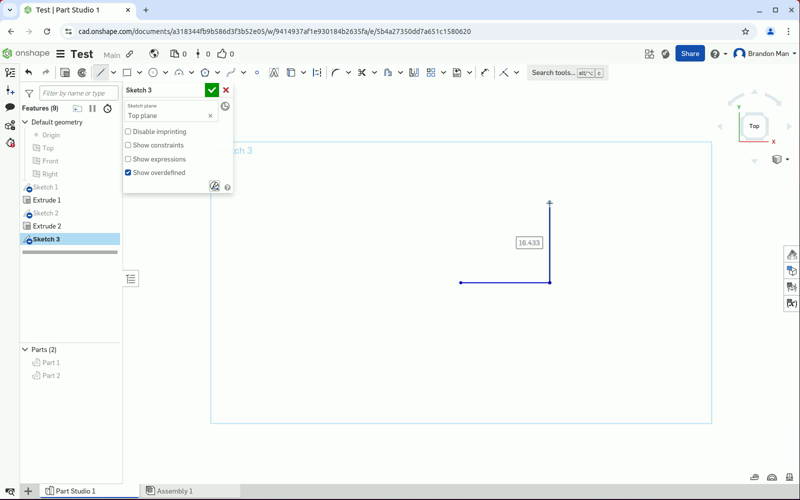
mouse_move(579, 202)
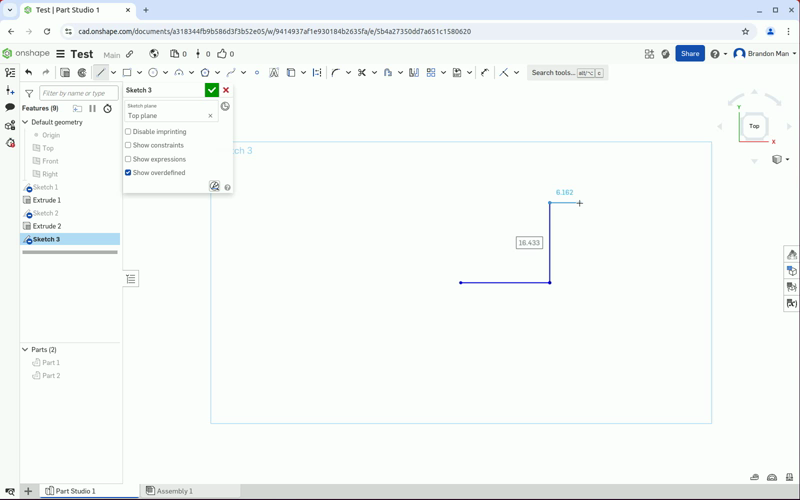
mouse_move(517, 202)
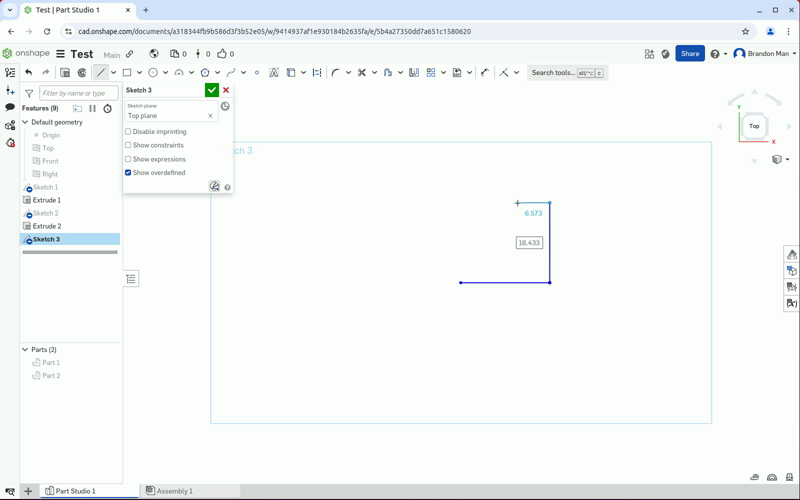
click(517, 202)
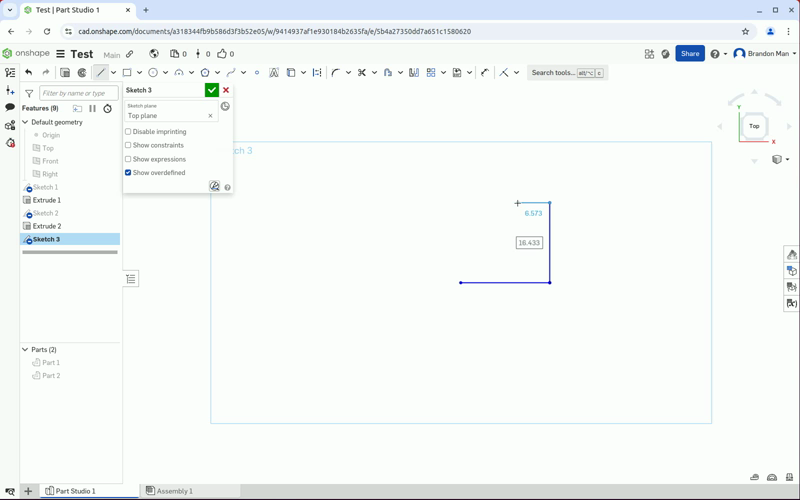
key_up(shift)
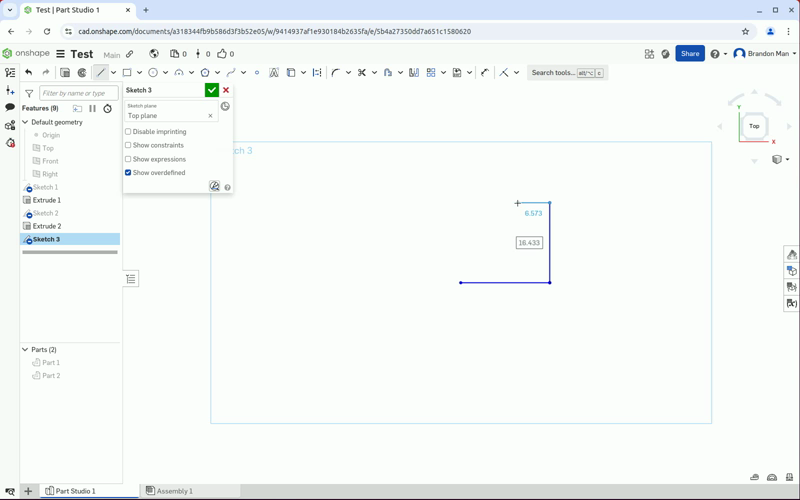
key_down(shift)
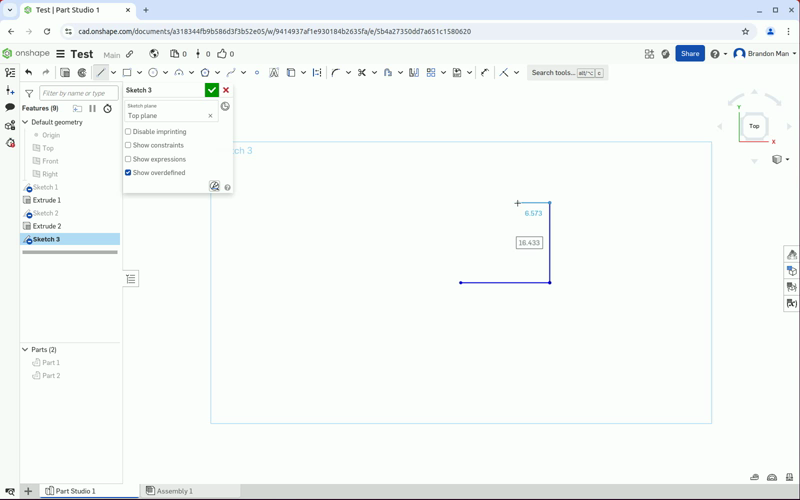
mouse_move(547, 202)
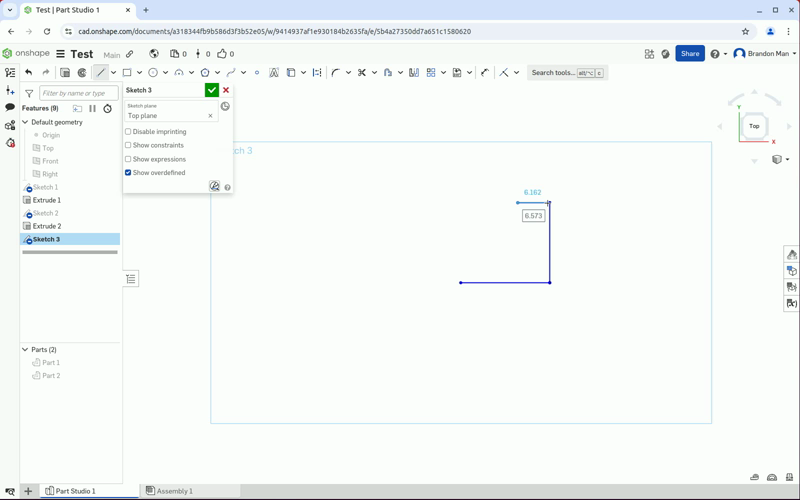
mouse_move(517, 170)
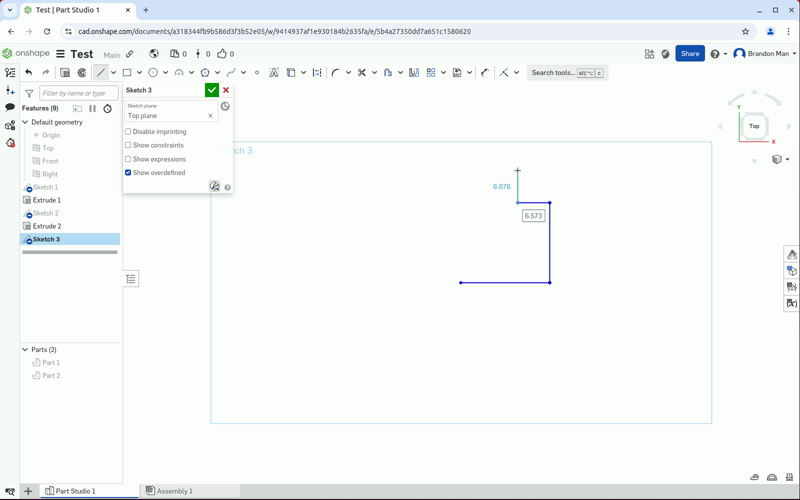
click(517, 170)
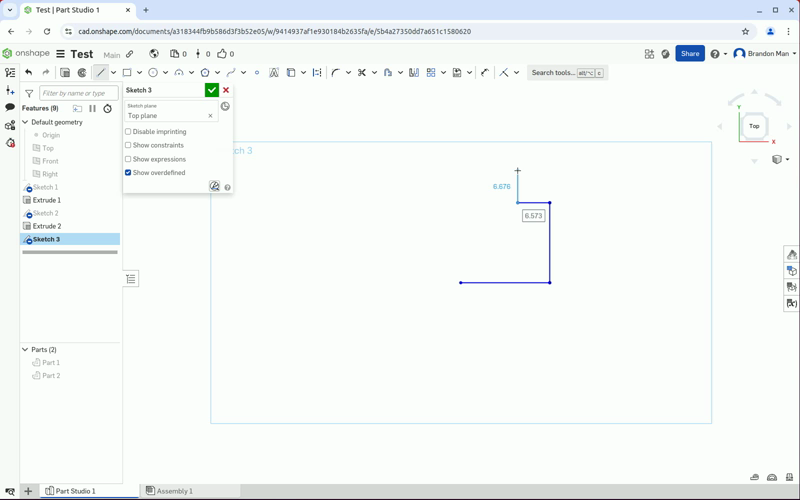
key_up(shift)
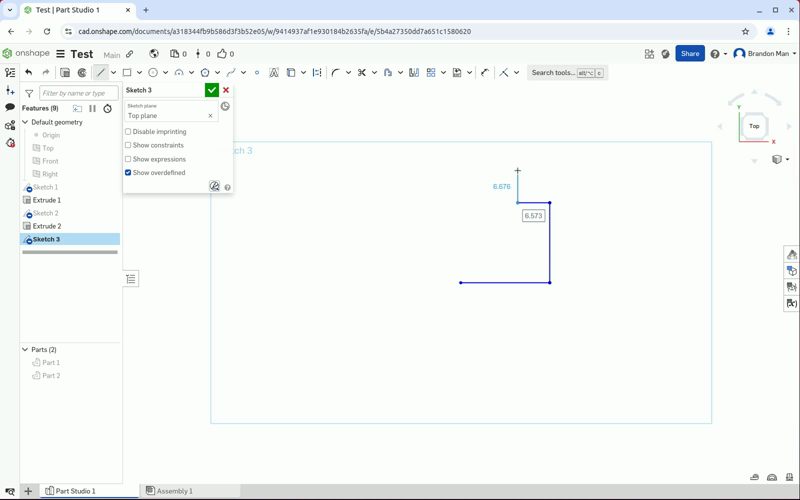
key_down(shift)
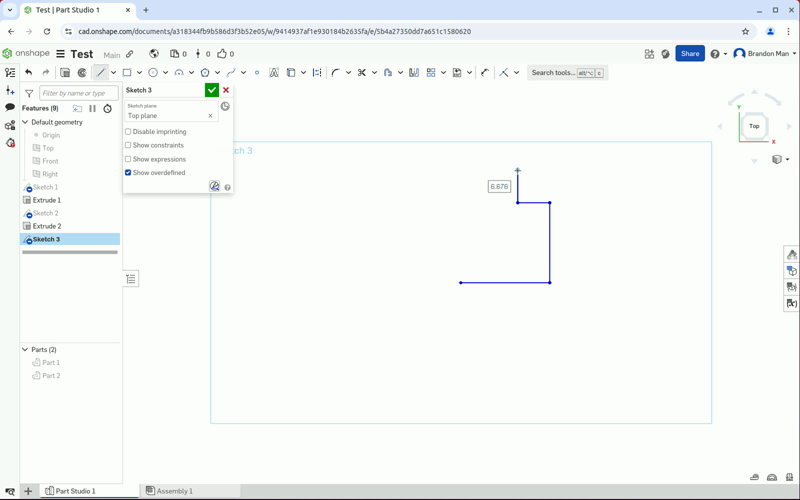
mouse_move(547, 170)
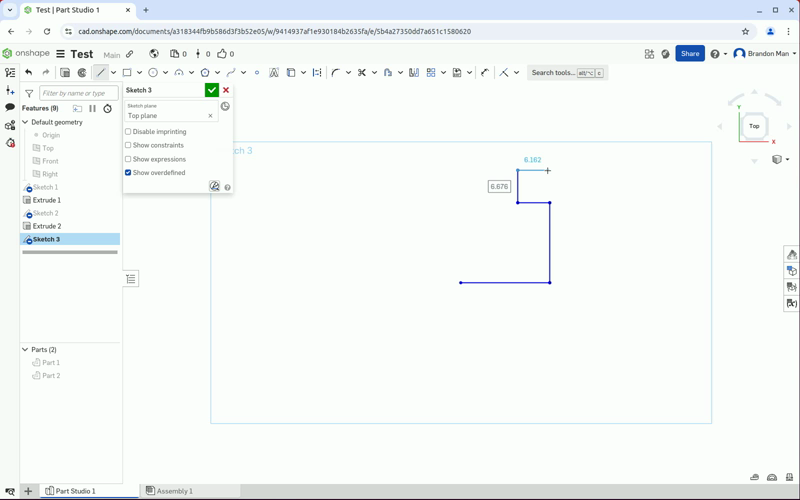
mouse_move(460, 170)
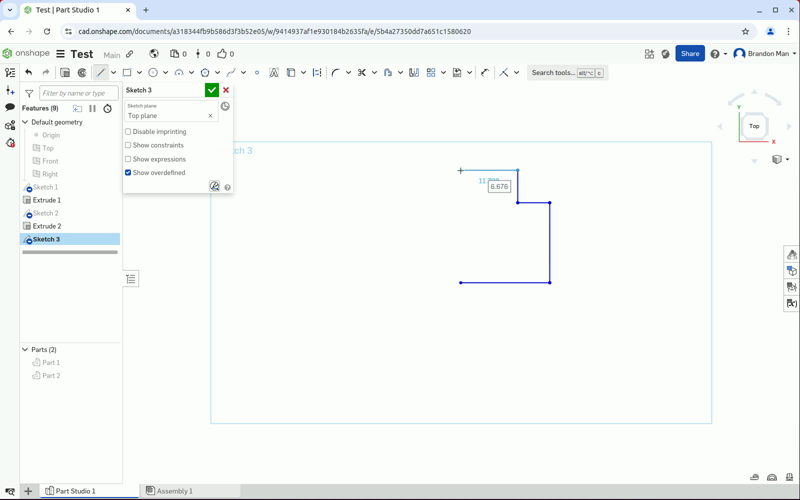
click(460, 170)
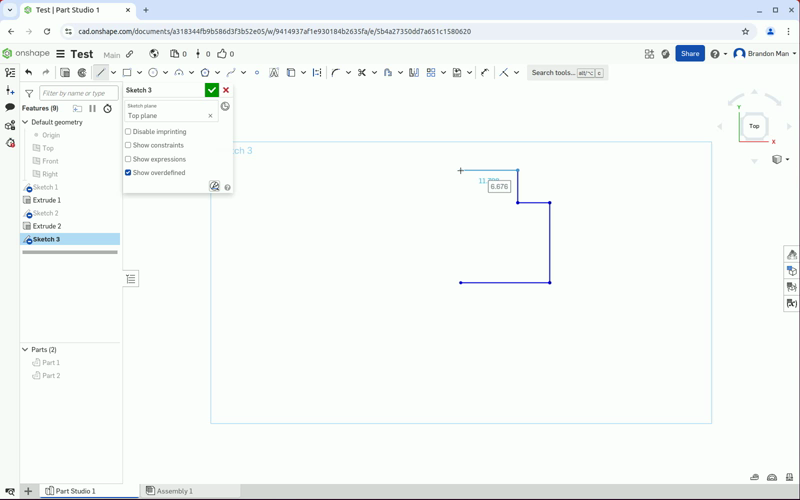
key_up(shift)
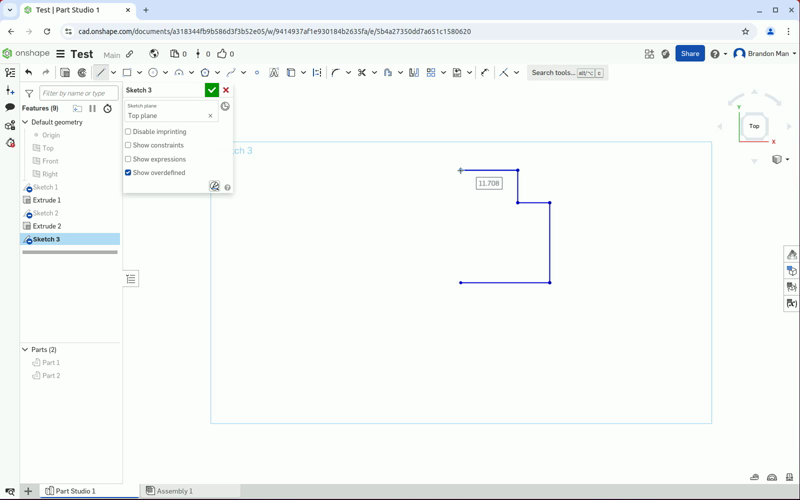
key_down(shift)
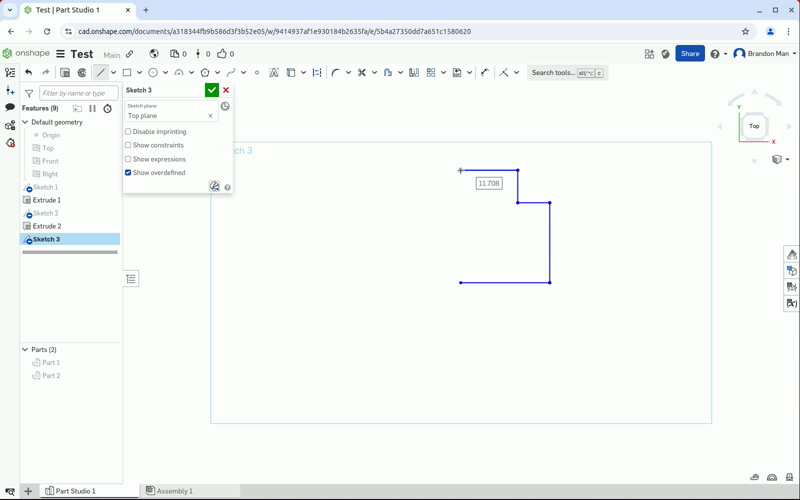
mouse_move(460, 282)
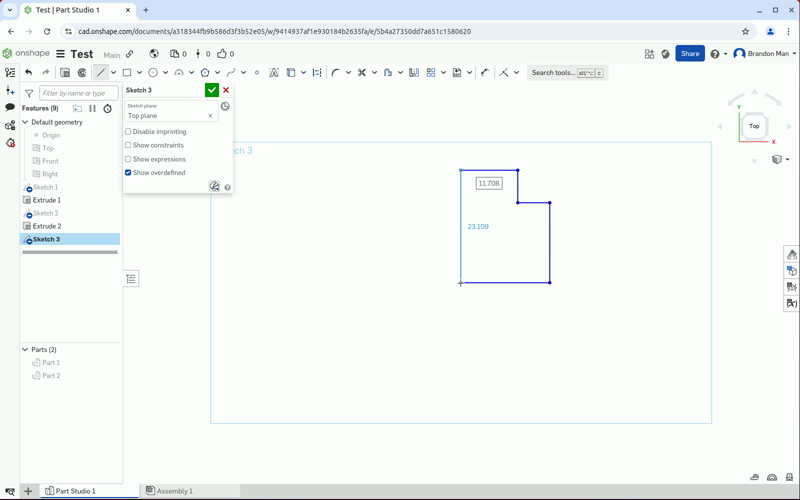
key_up(shift)
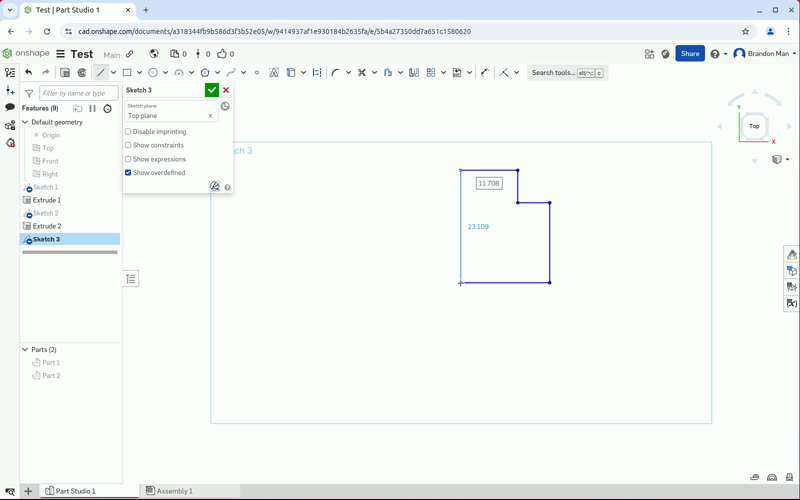
click(460, 282)
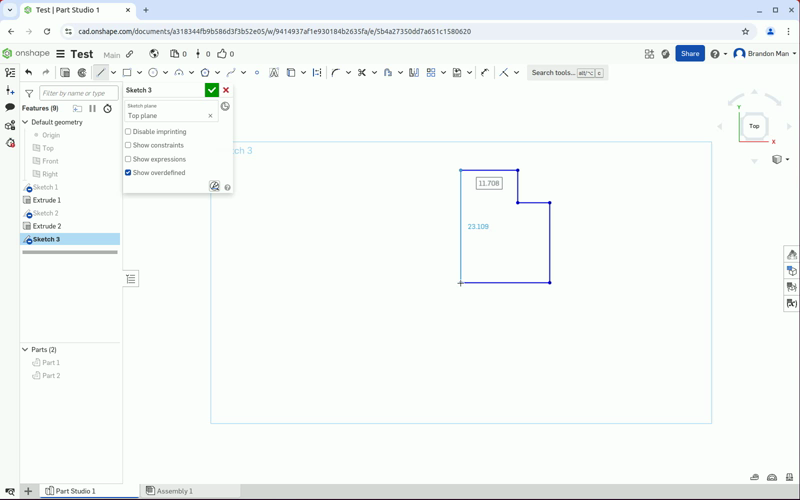
key(esc)
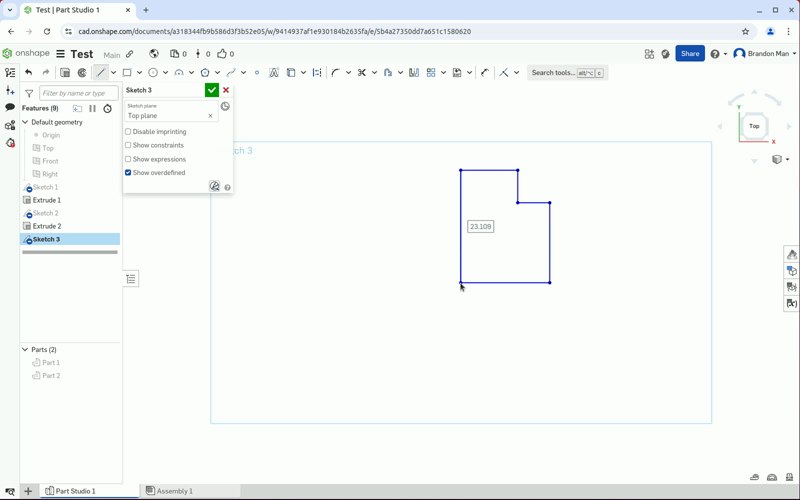
mouse_move(481, 234)
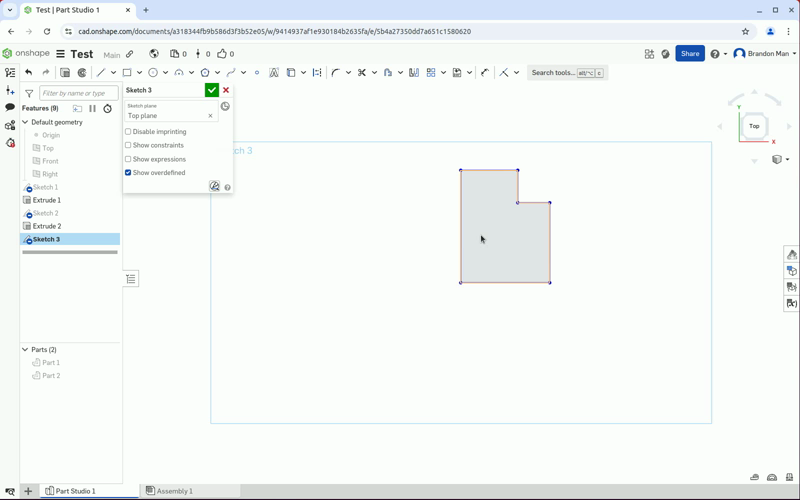
click(481, 234)
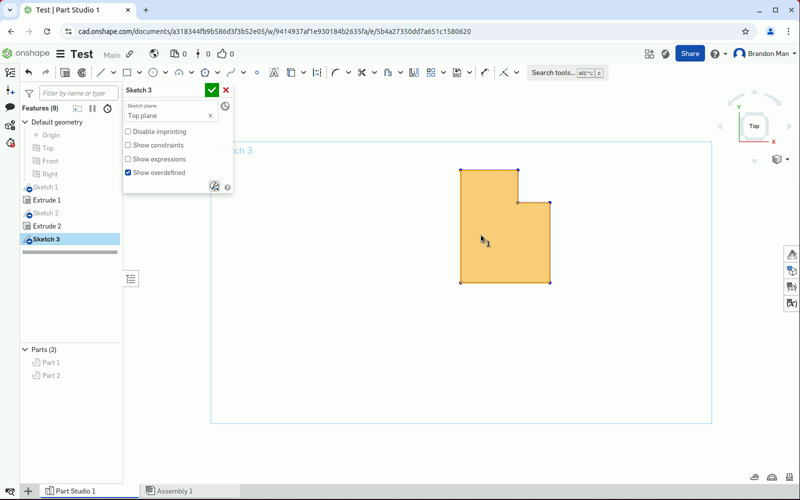
mouse_move(73, 352)
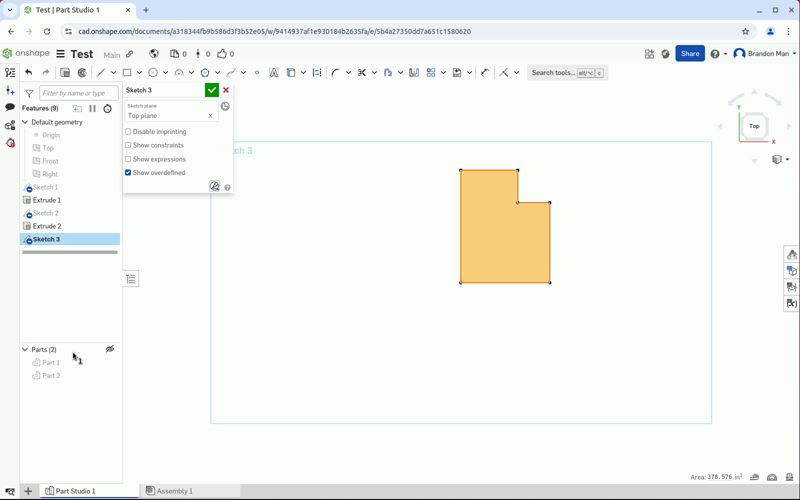
key(shift+y)
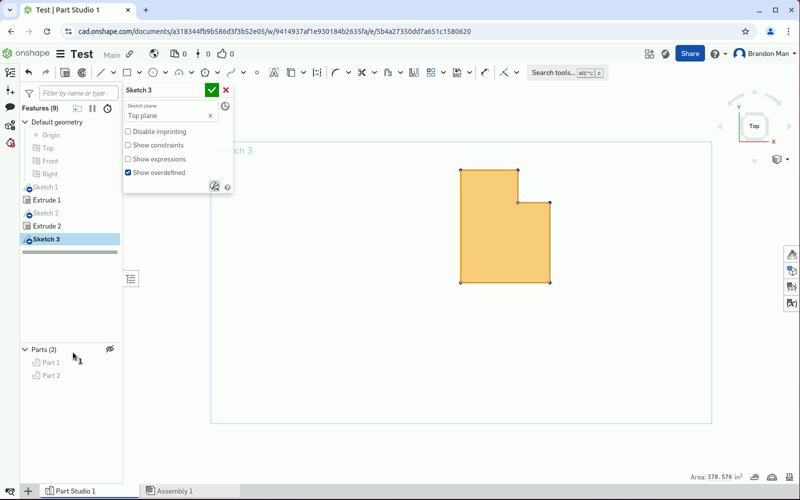
key(shift+e)
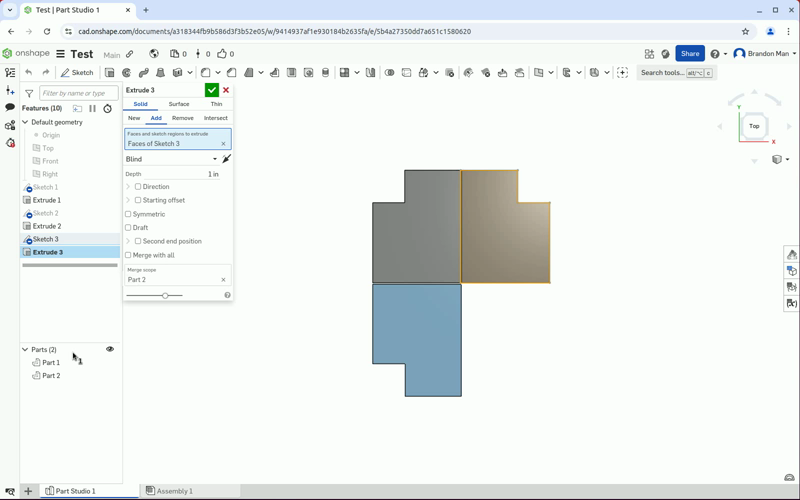
mouse_move(143, 106)
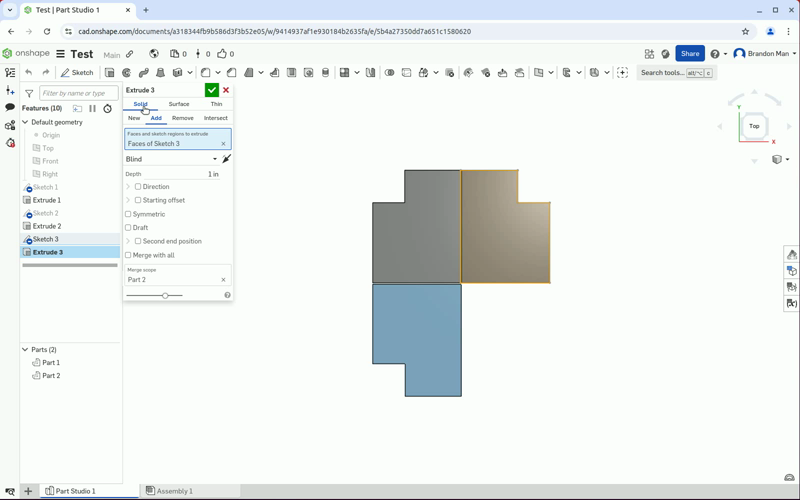
click(143, 106)
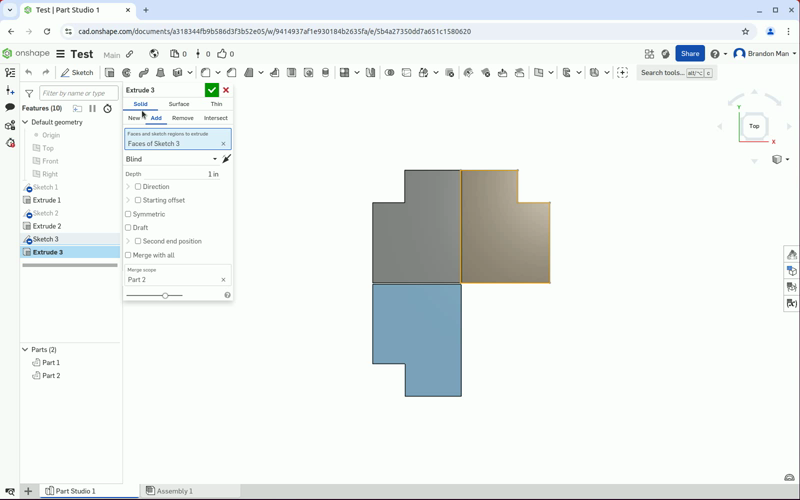
mouse_move(137, 120)
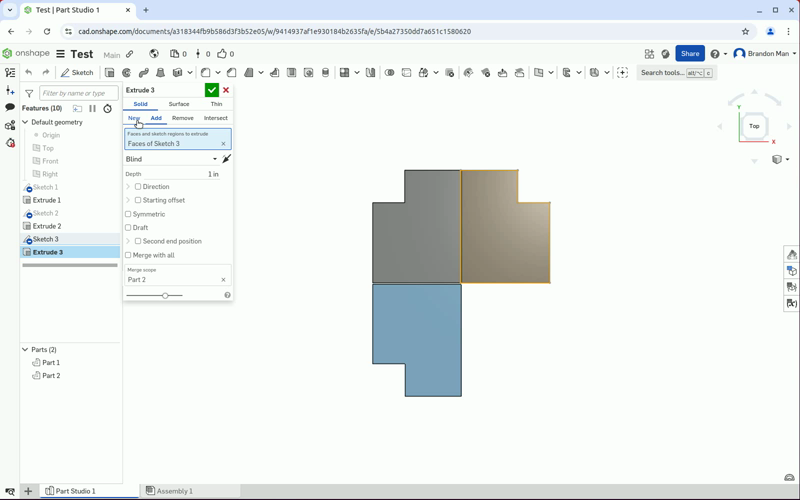
click(137, 120)
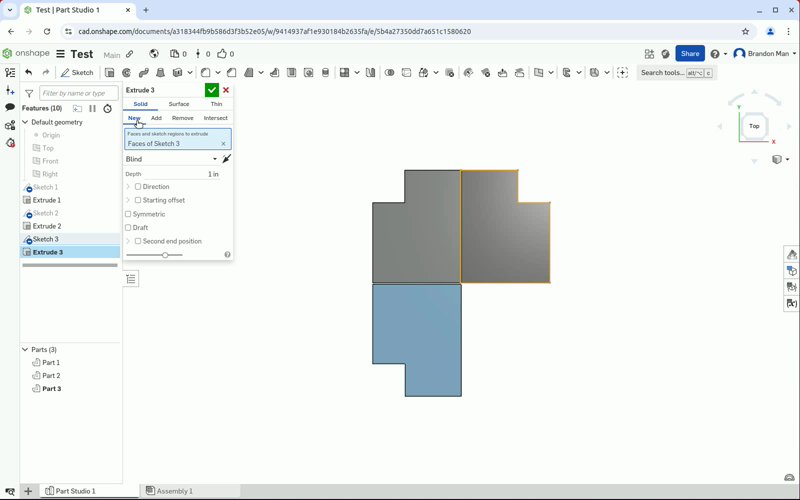
key(tab, 4)
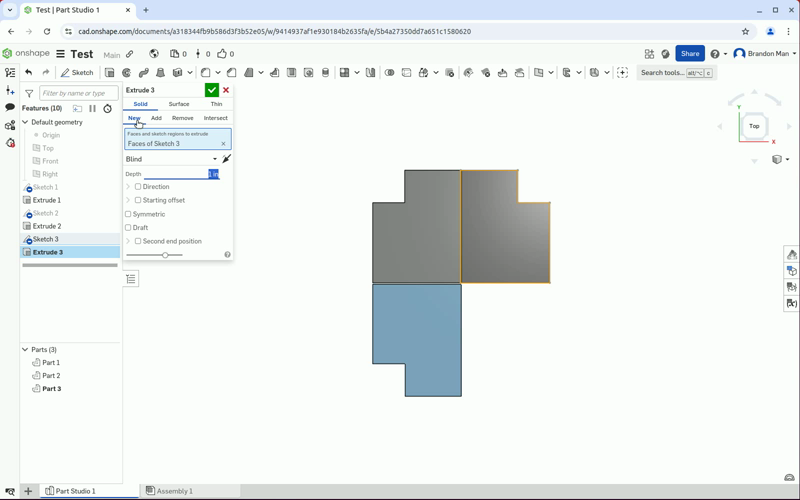
text(6.499)
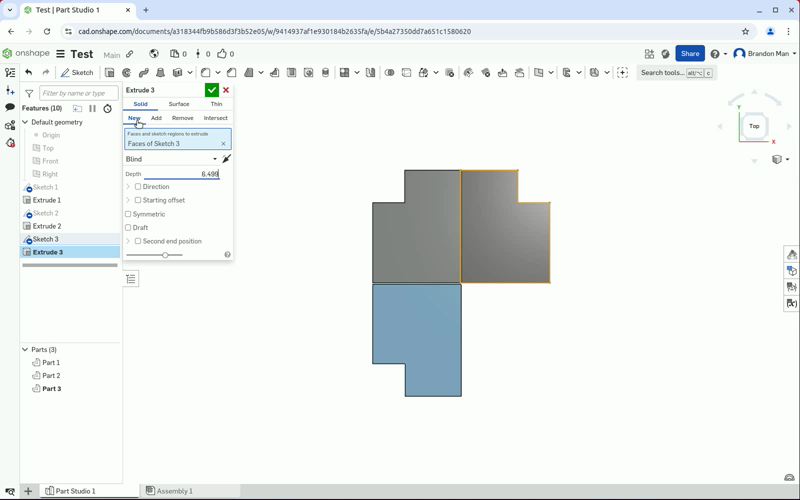
key(enter)
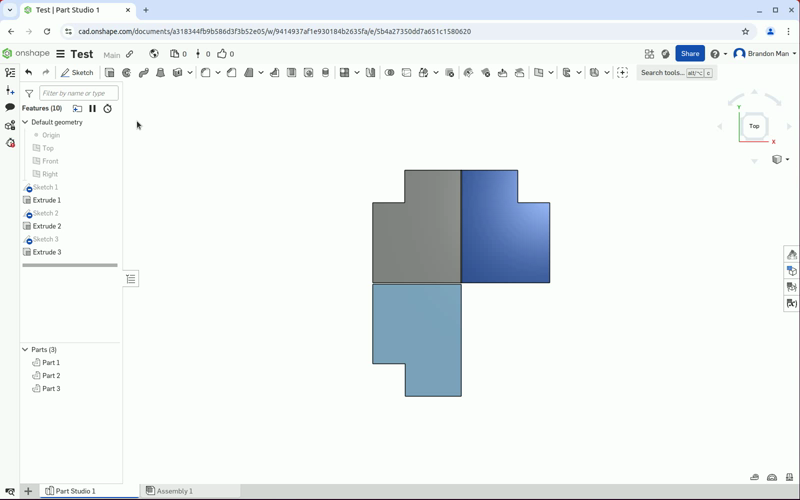
key(shift+h)
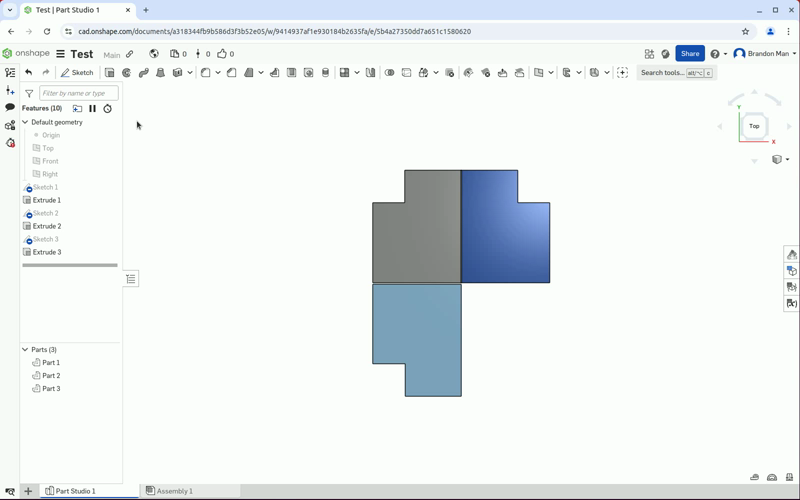
key(shift+h)
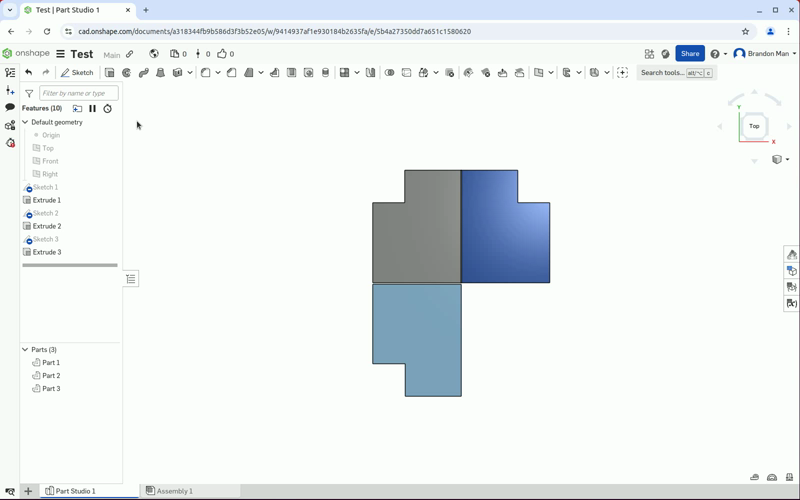
mouse_move(73, 189)
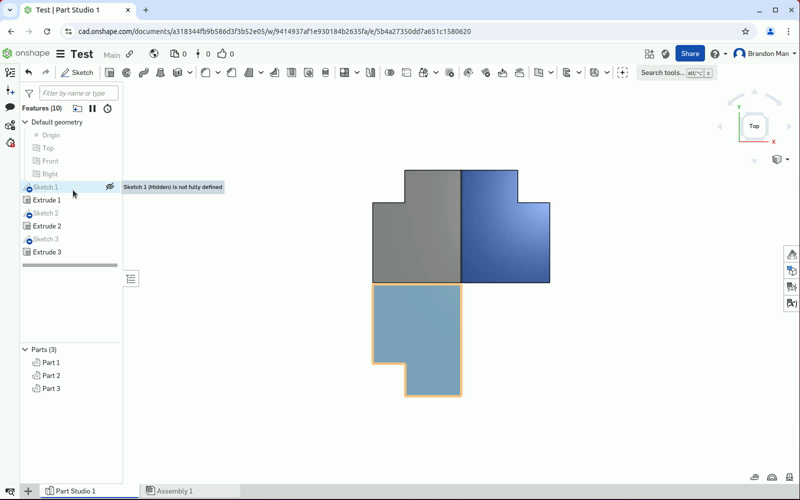
click(73, 189)
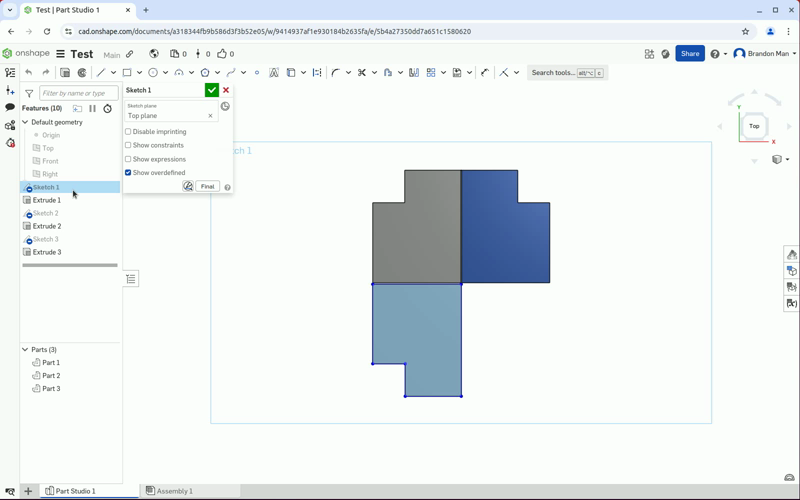
mouse_move(229, 92)
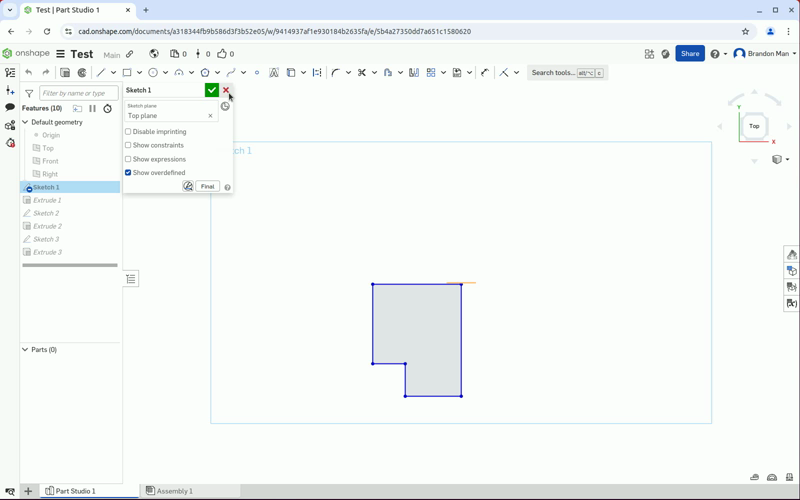
click(229, 92)
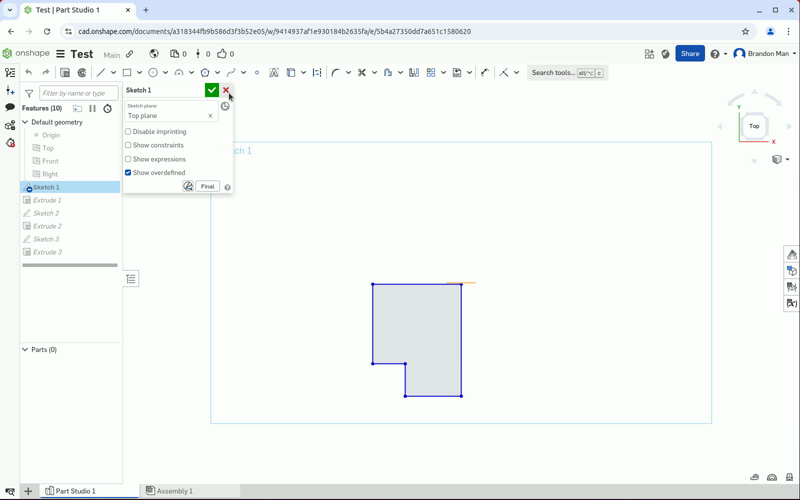
key(shift+s)
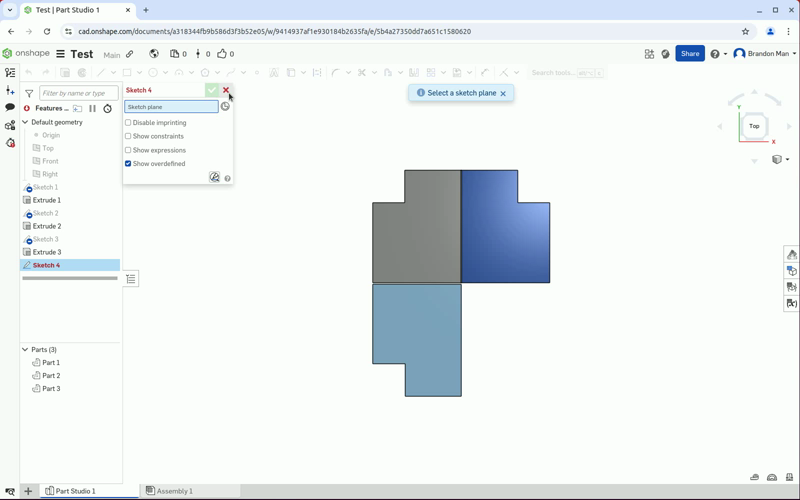
mouse_move(73, 150)
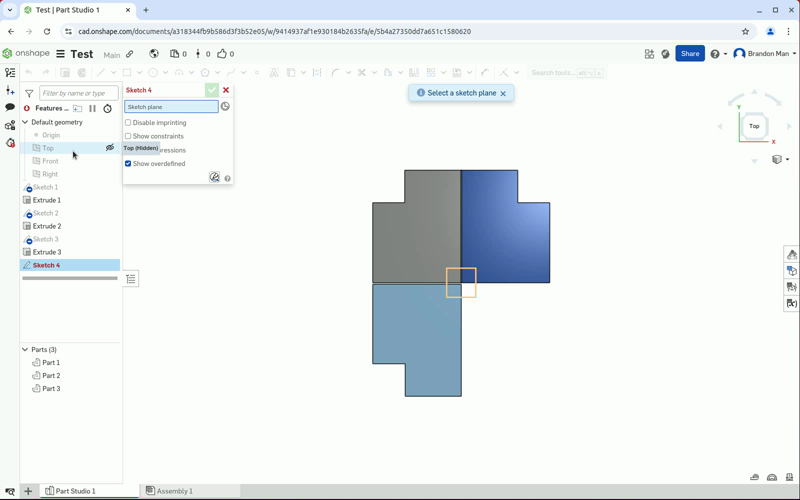
click(73, 150)
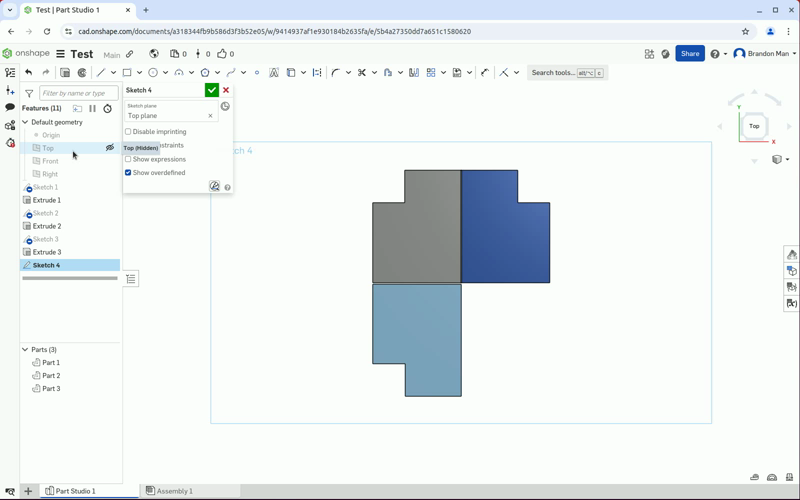
mouse_move(73, 352)
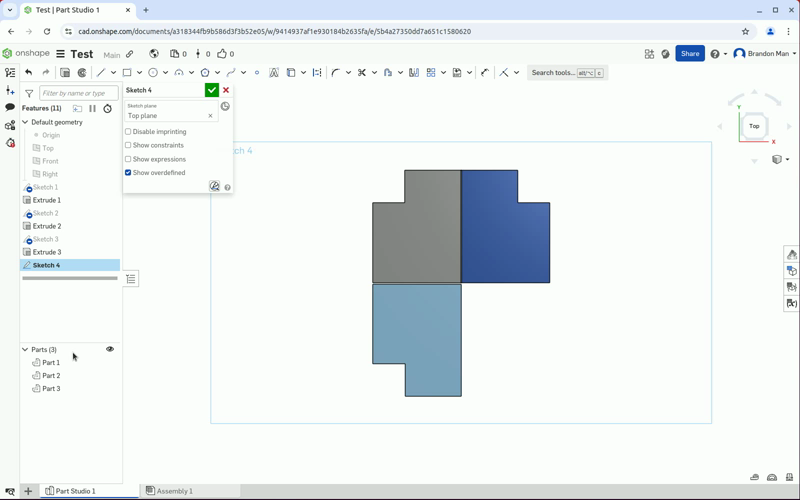
key(y)
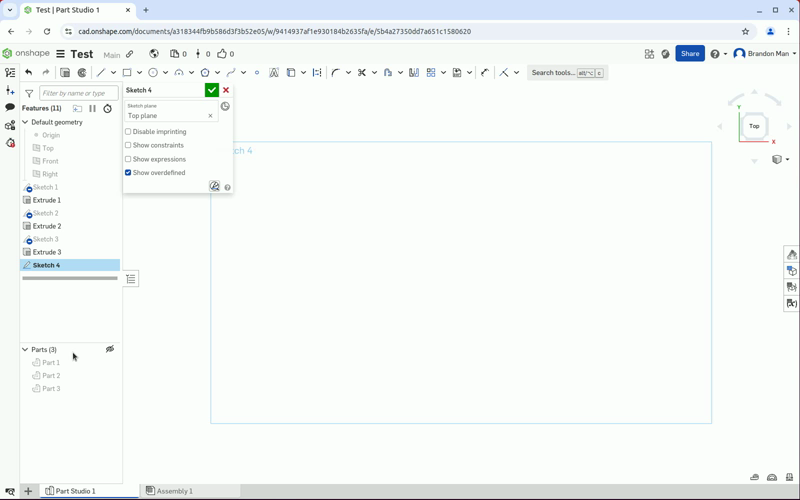
key(l)
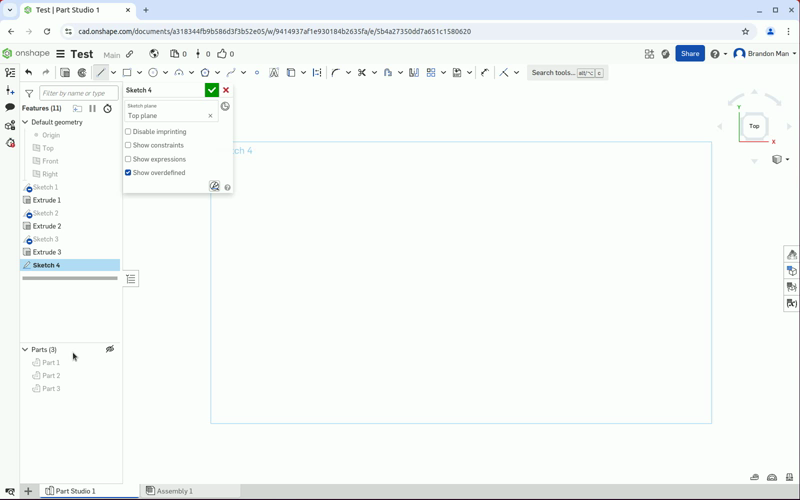
key_down(shift)
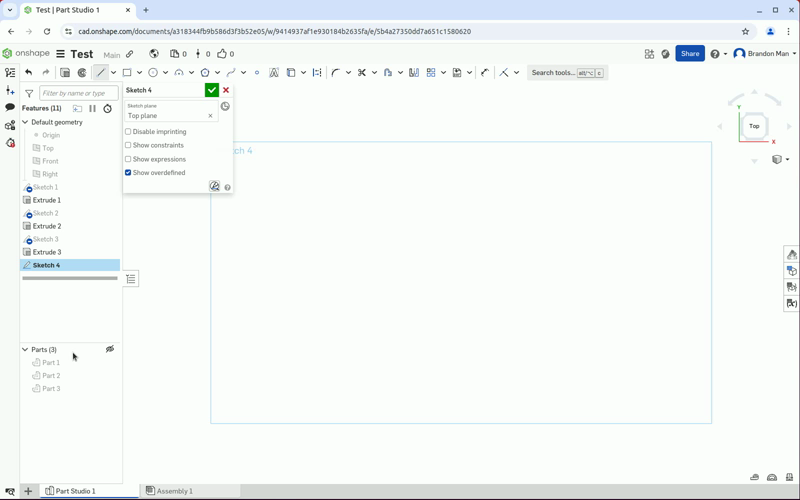
mouse_move(460, 395)
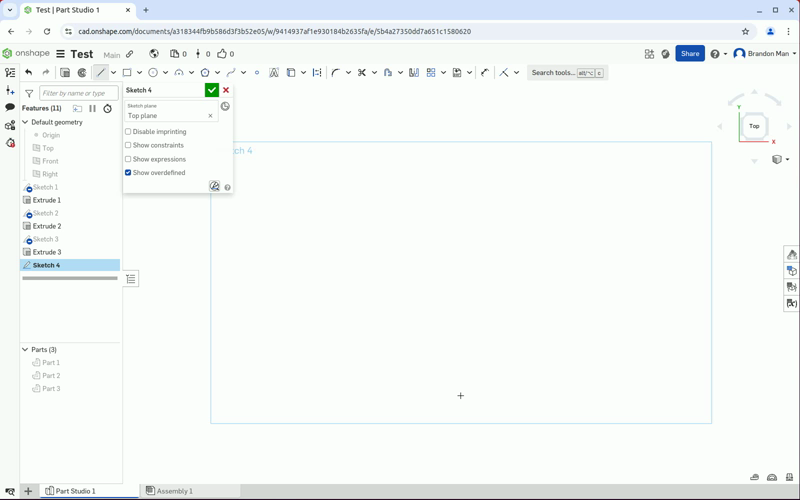
click(460, 395)
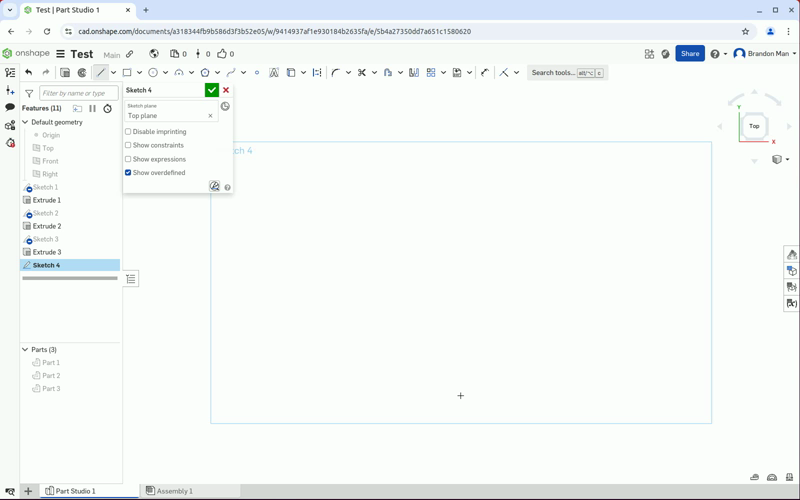
key_up(shift)
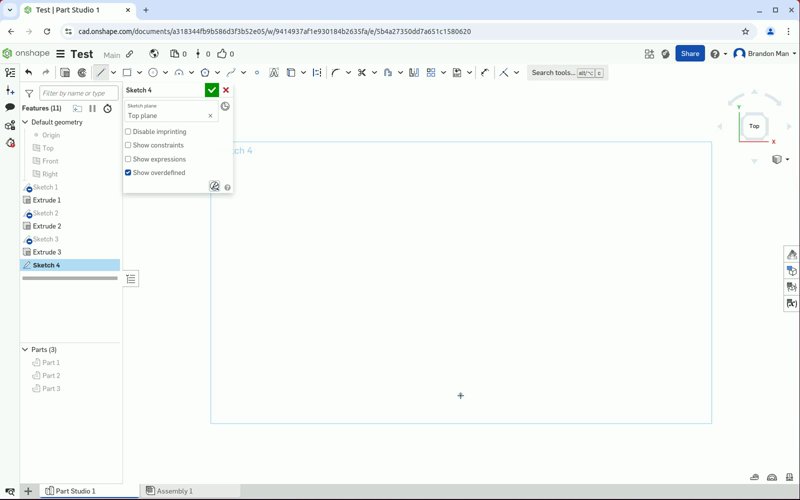
key_down(shift)
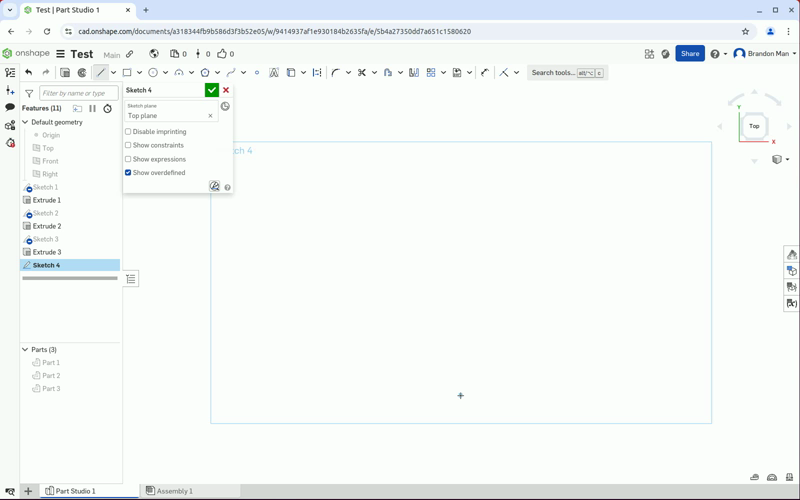
mouse_move(490, 395)
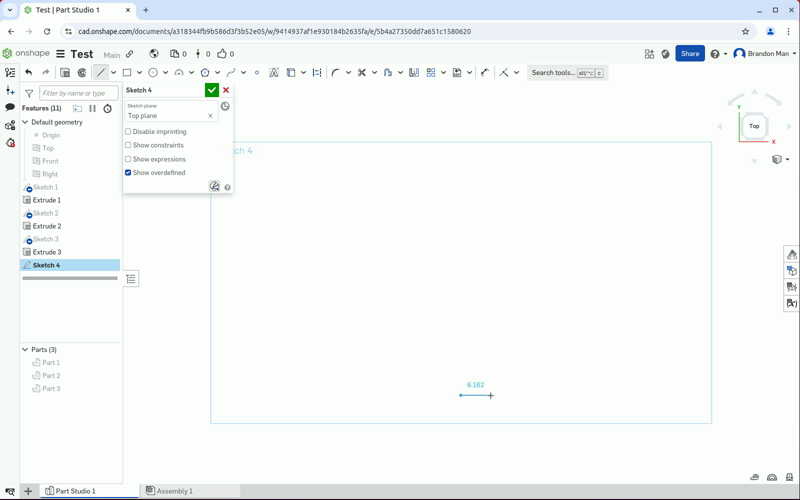
mouse_move(517, 395)
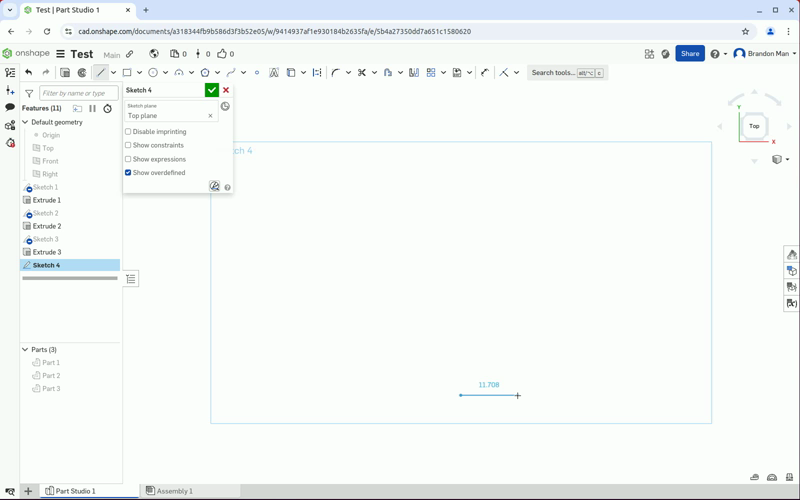
click(517, 395)
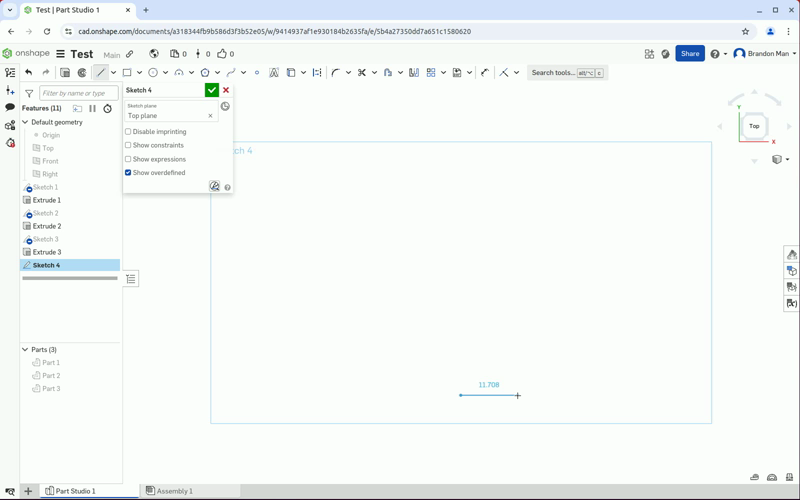
key_up(shift)
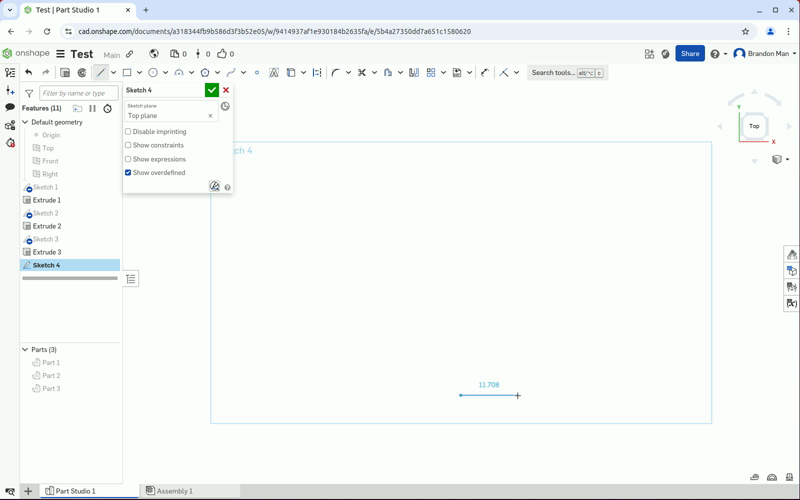
key_down(shift)
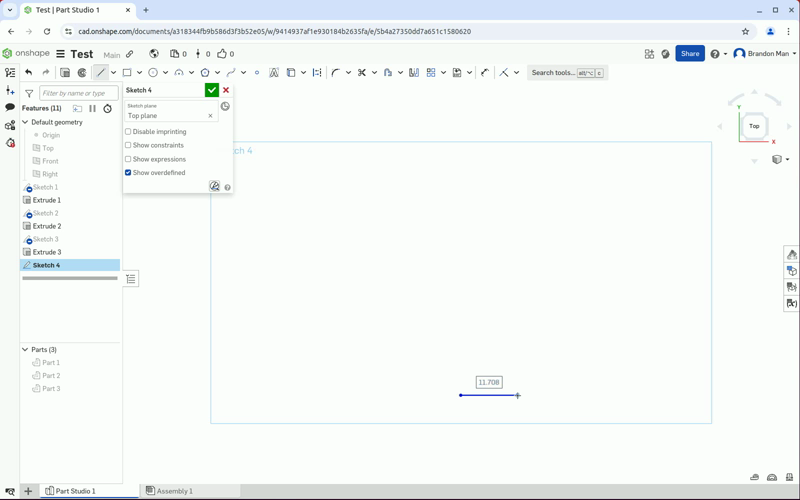
mouse_move(547, 395)
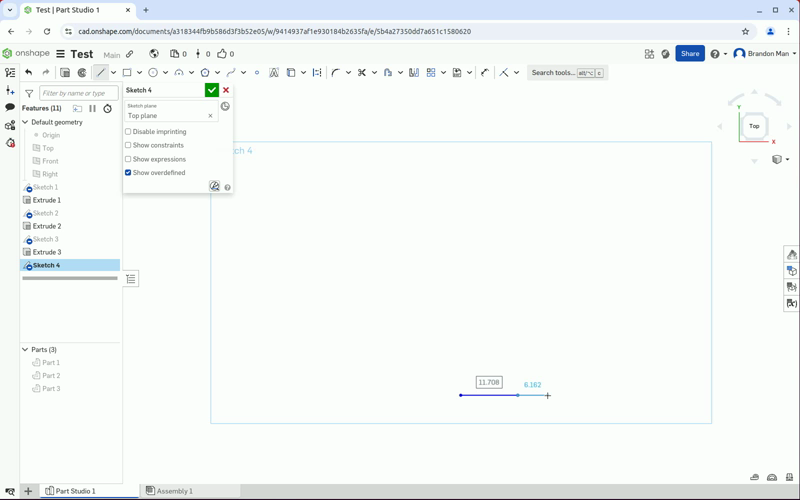
mouse_move(517, 363)
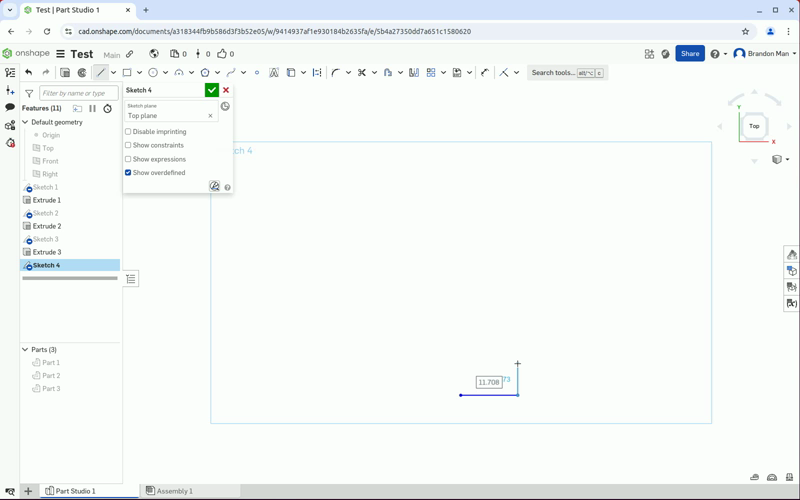
click(517, 363)
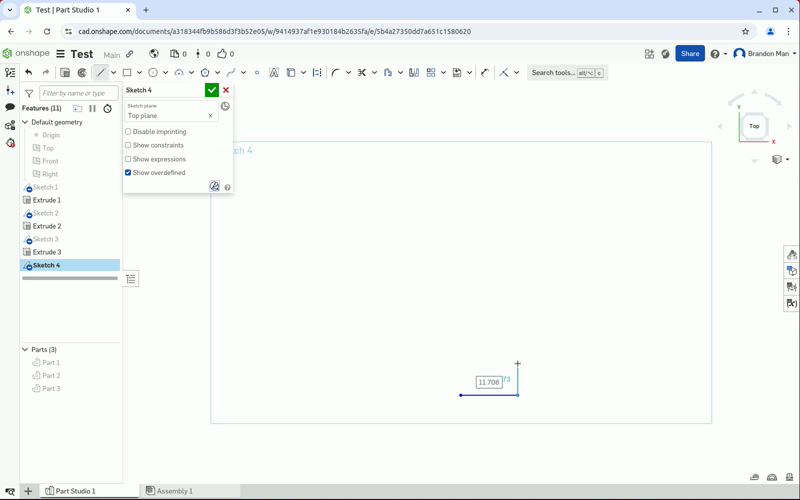
key_up(shift)
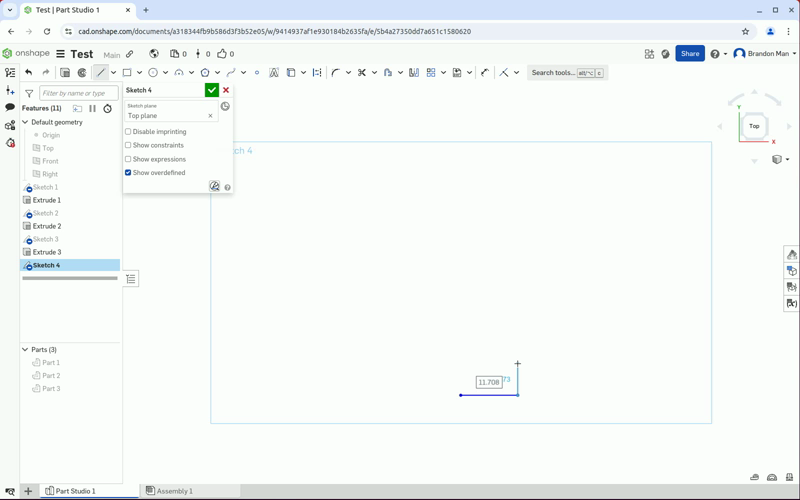
key_down(shift)
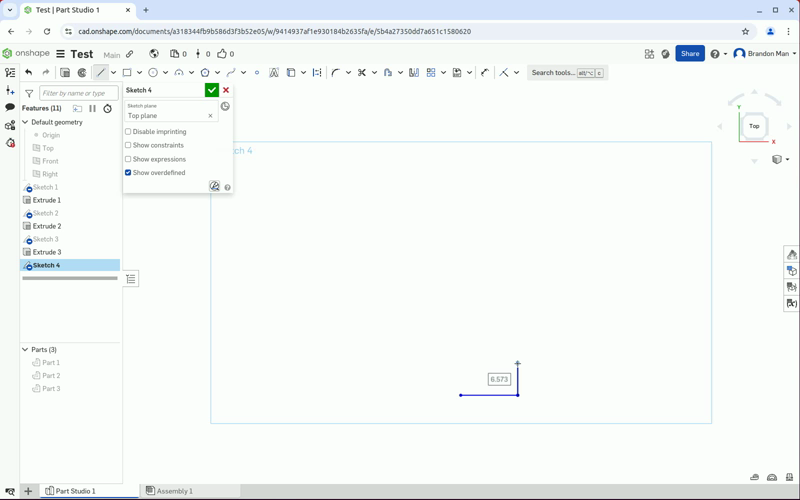
mouse_move(547, 363)
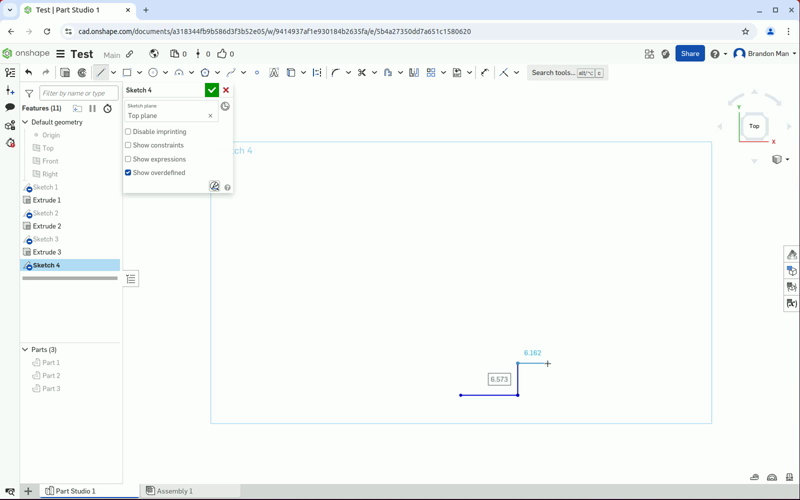
mouse_move(549, 363)
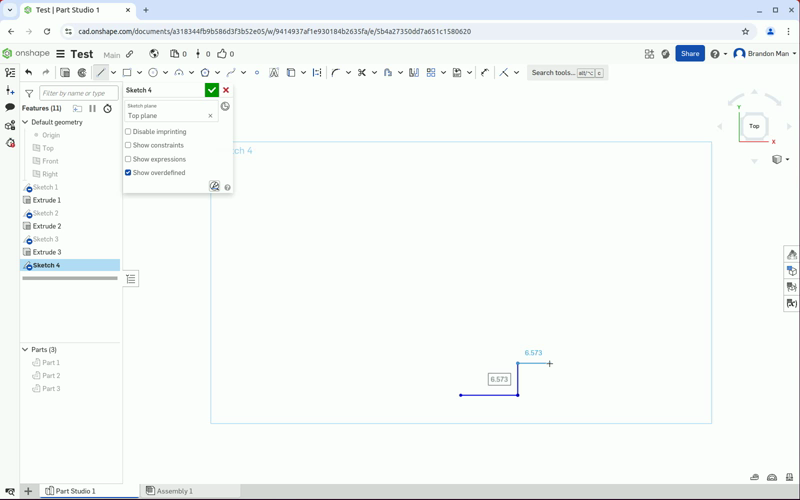
click(549, 363)
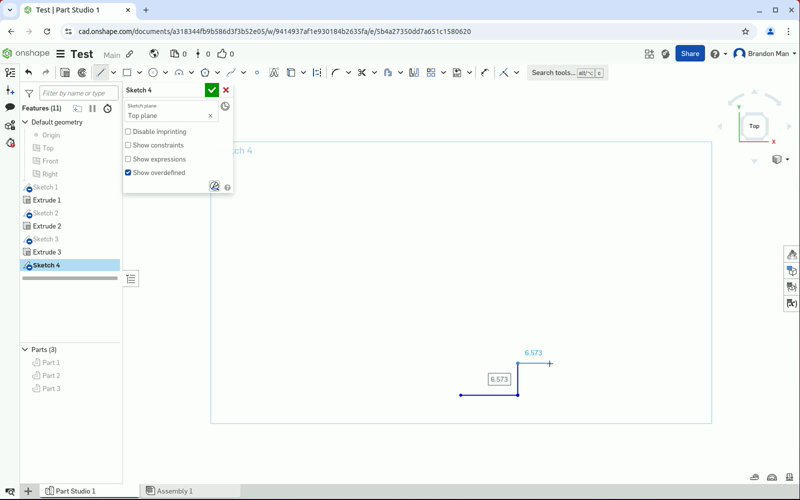
key_up(shift)
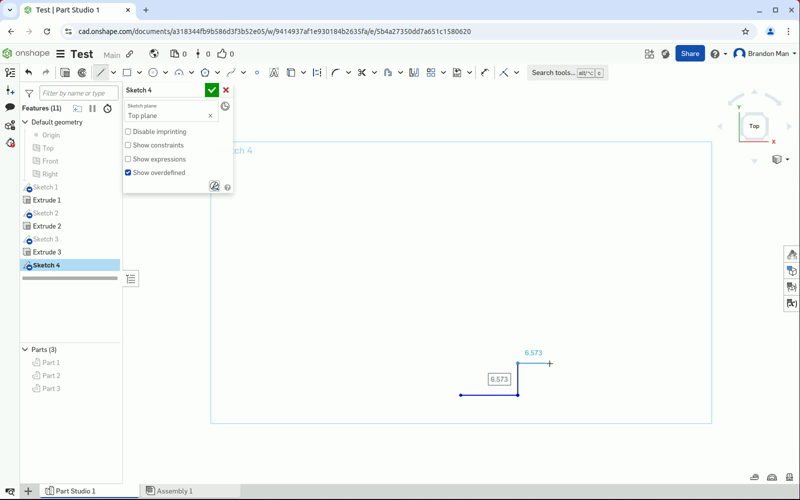
key_down(shift)
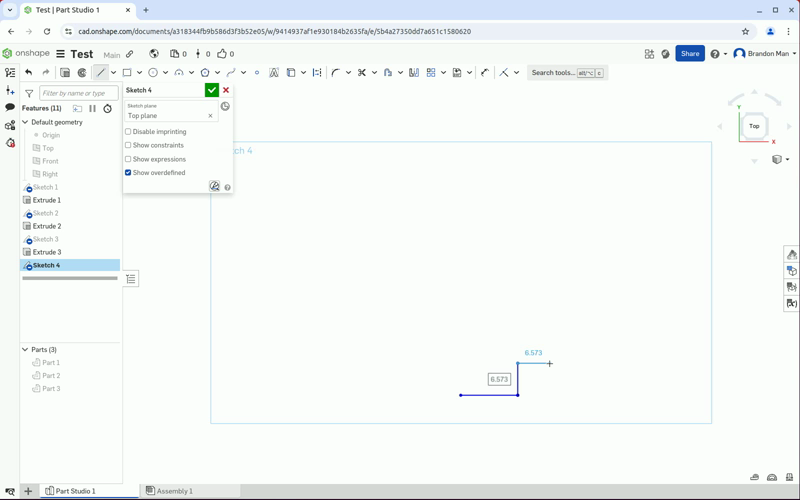
mouse_move(549, 282)
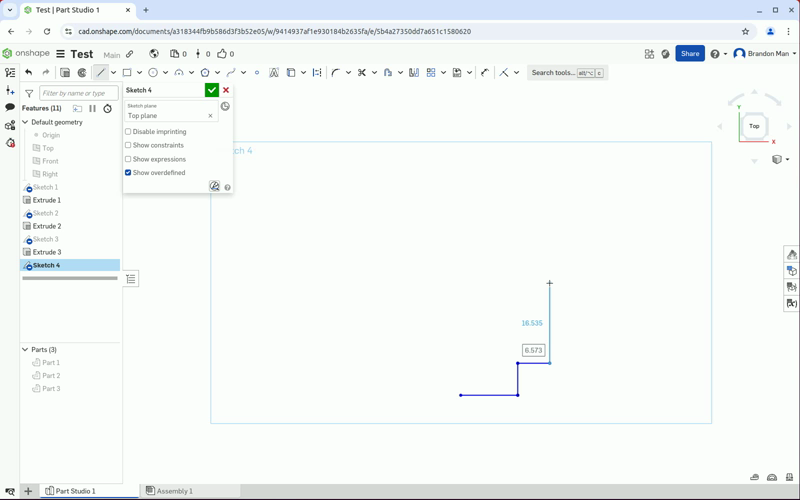
click(549, 282)
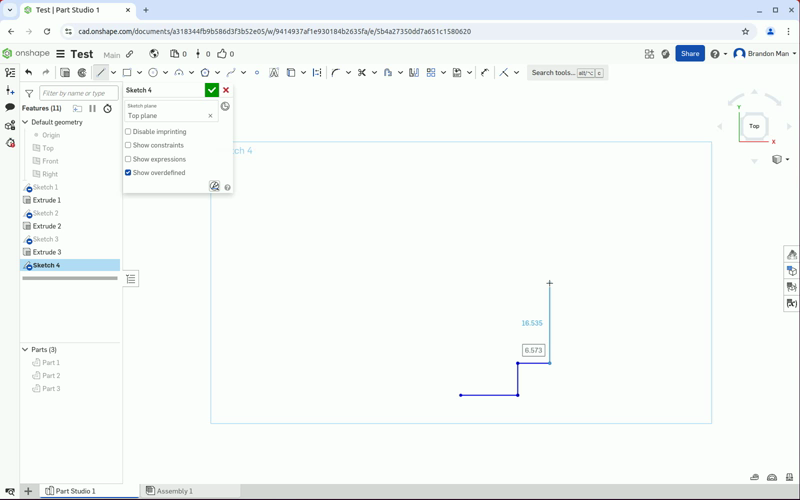
key_up(shift)
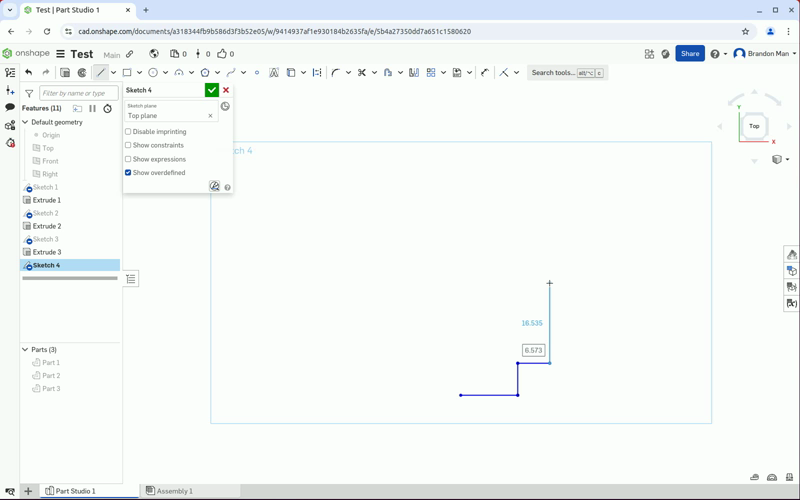
key_down(shift)
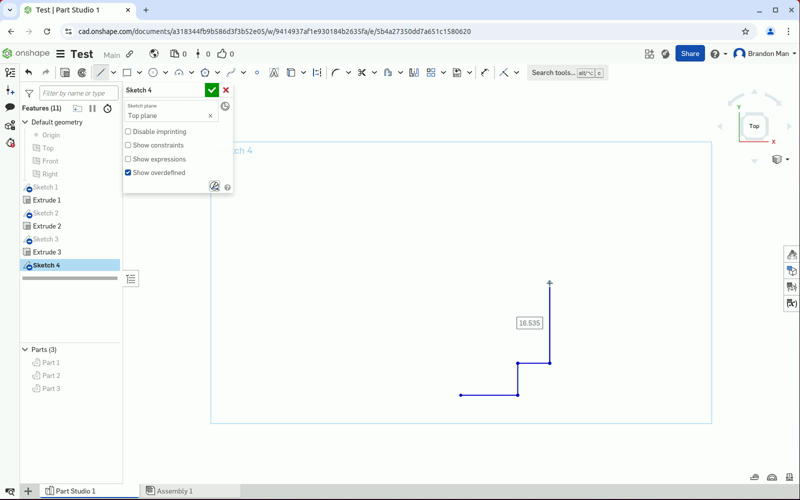
mouse_move(460, 282)
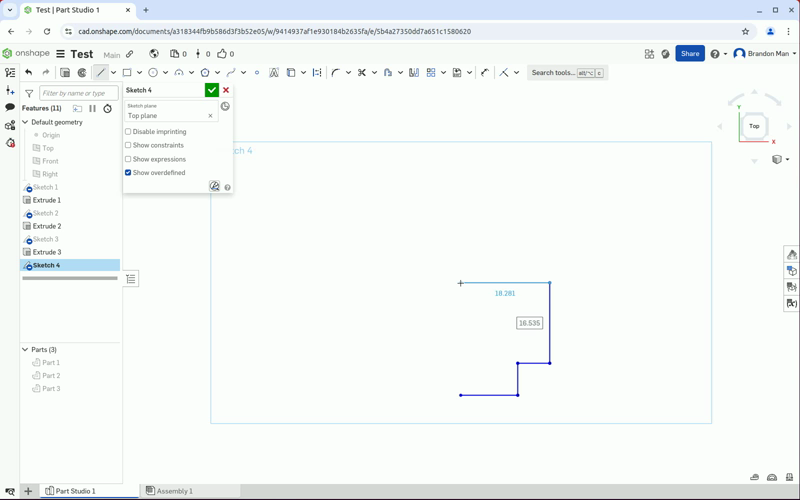
click(460, 282)
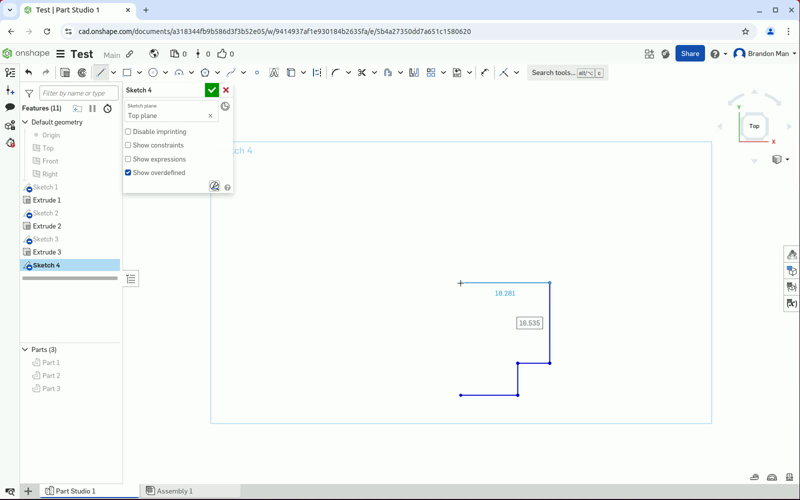
key_up(shift)
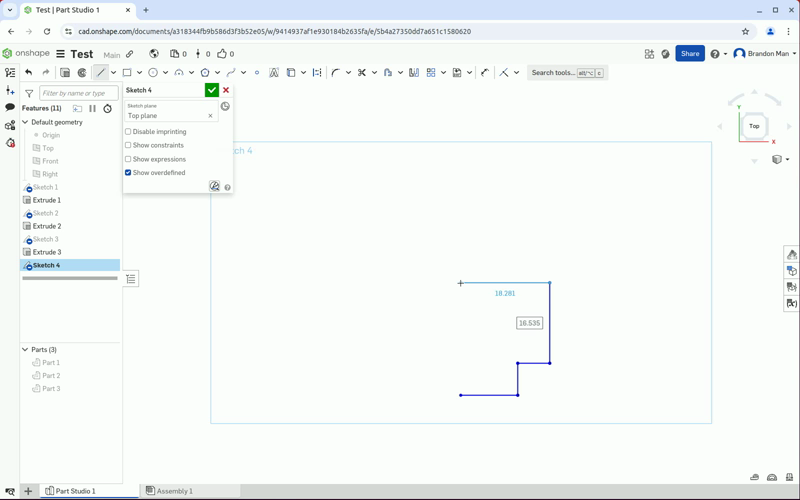
key_down(shift)
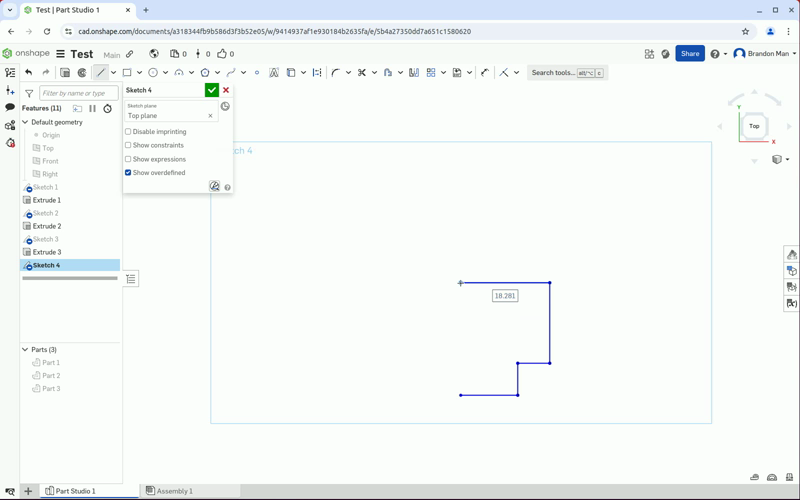
mouse_move(460, 395)
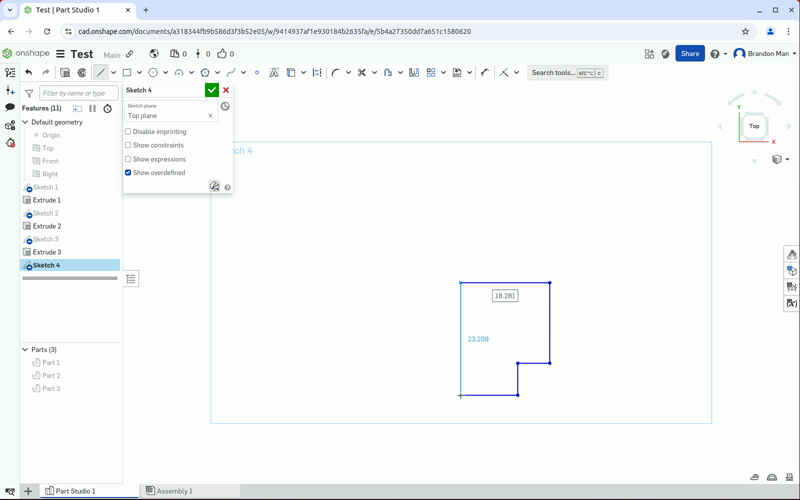
key_up(shift)
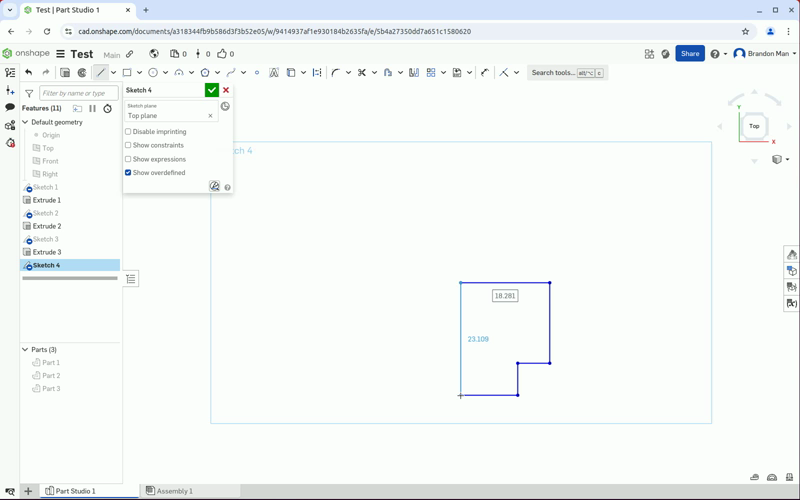
click(460, 395)
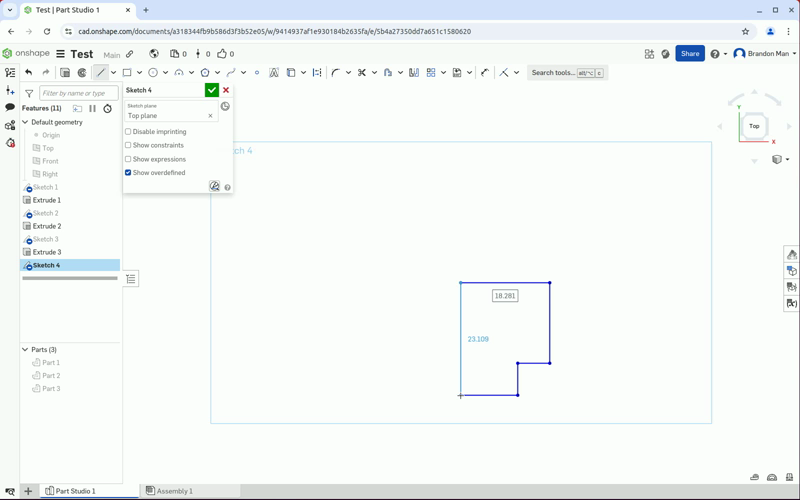
key(esc)
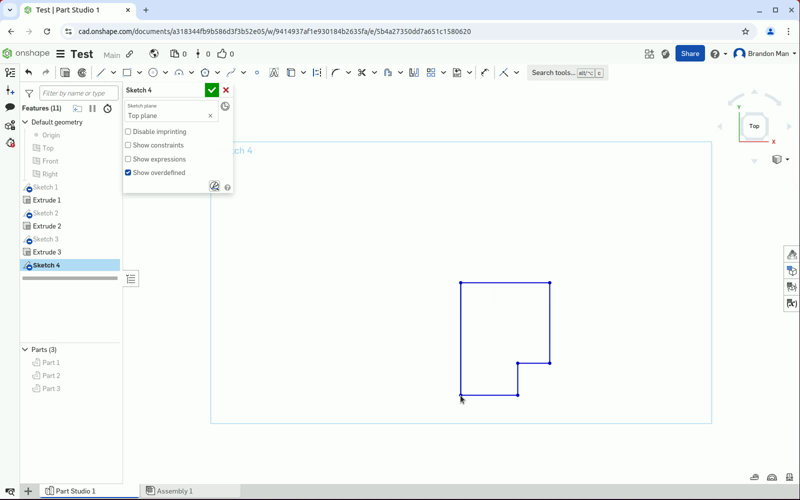
mouse_move(527, 317)
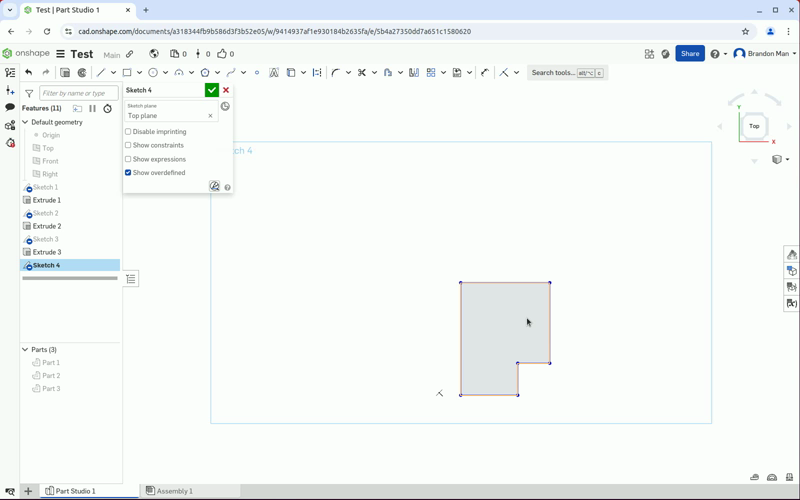
click(527, 317)
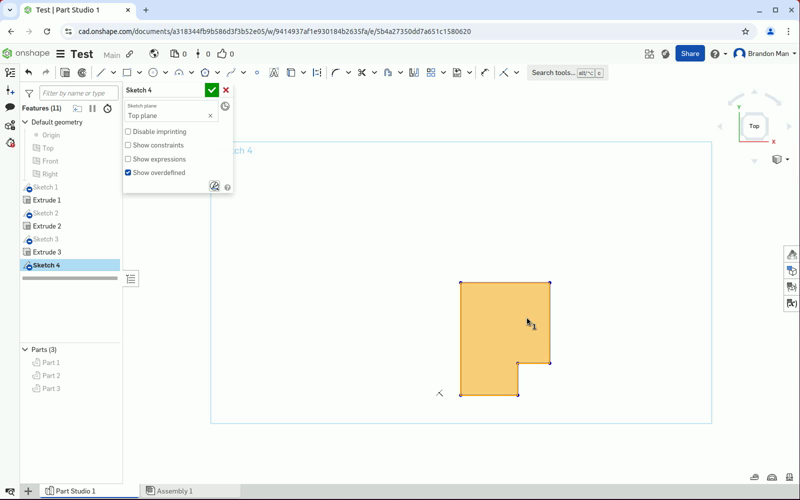
mouse_move(73, 352)
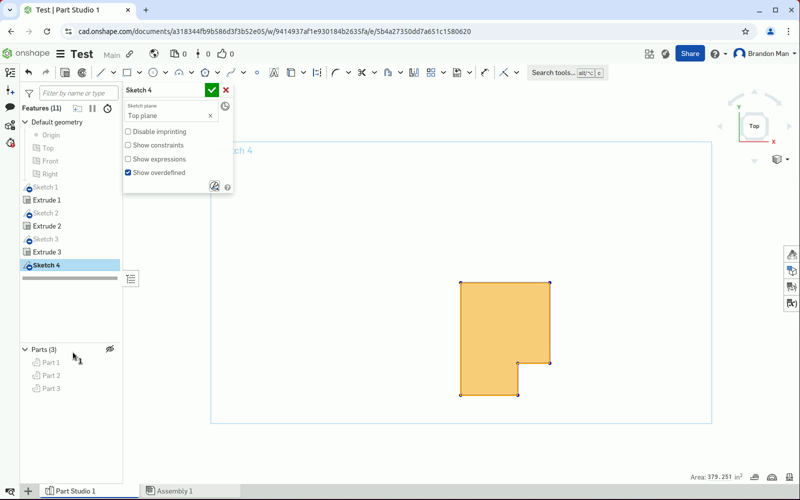
key(shift+y)
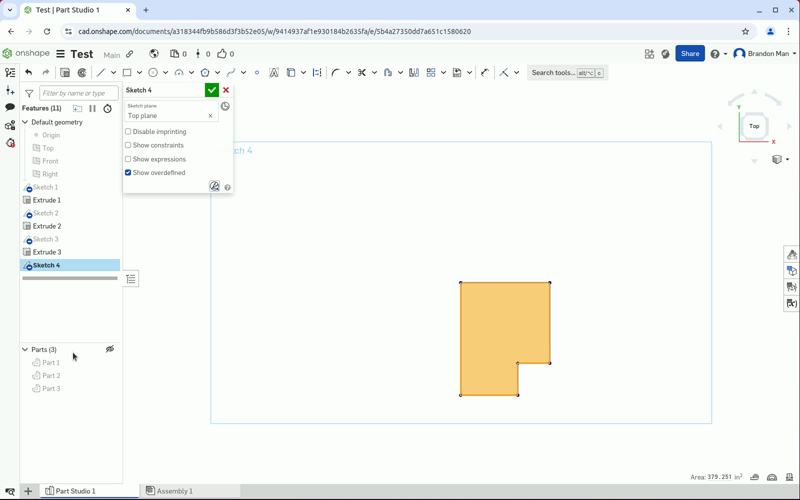
key(shift+e)
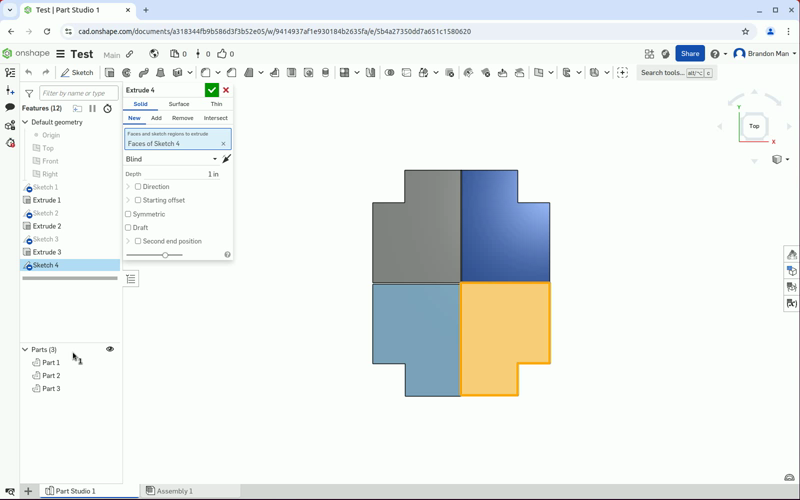
mouse_move(143, 106)
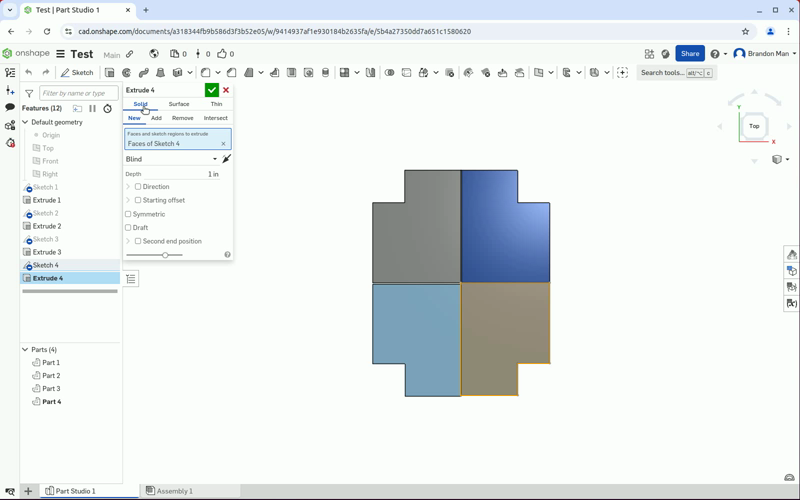
click(143, 106)
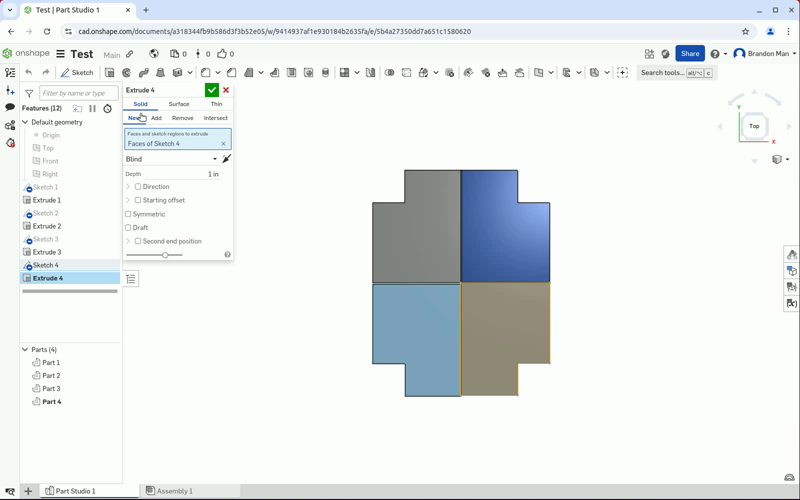
mouse_move(137, 120)
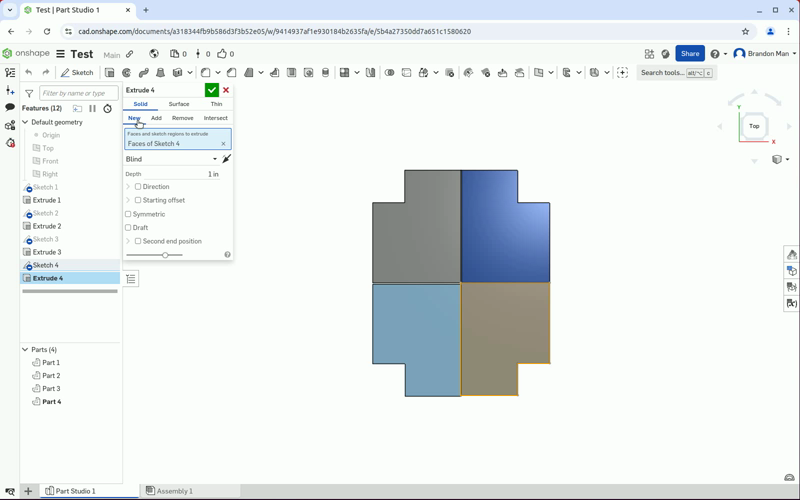
click(137, 120)
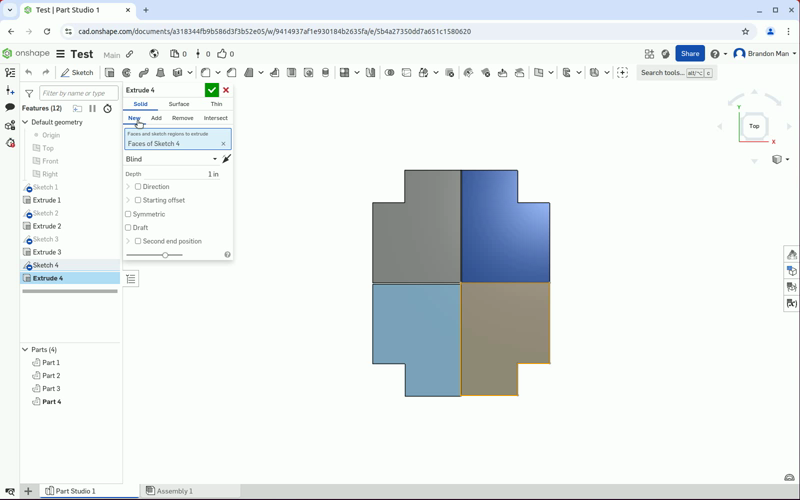
key(tab, 4)
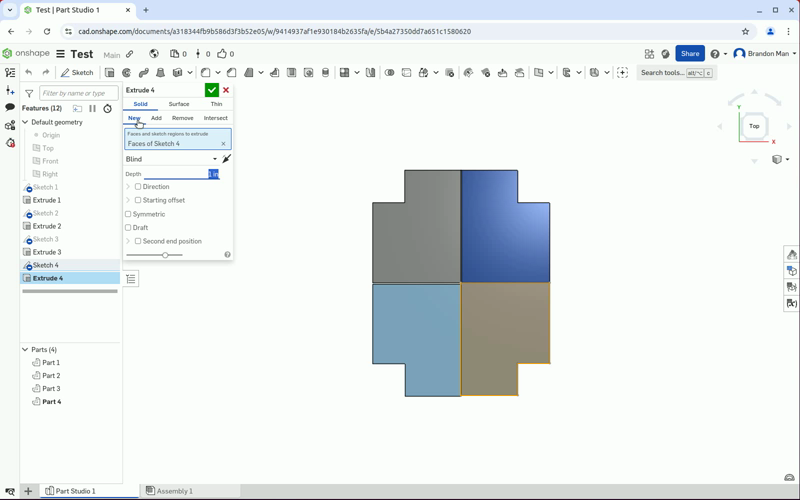
text(6.499)
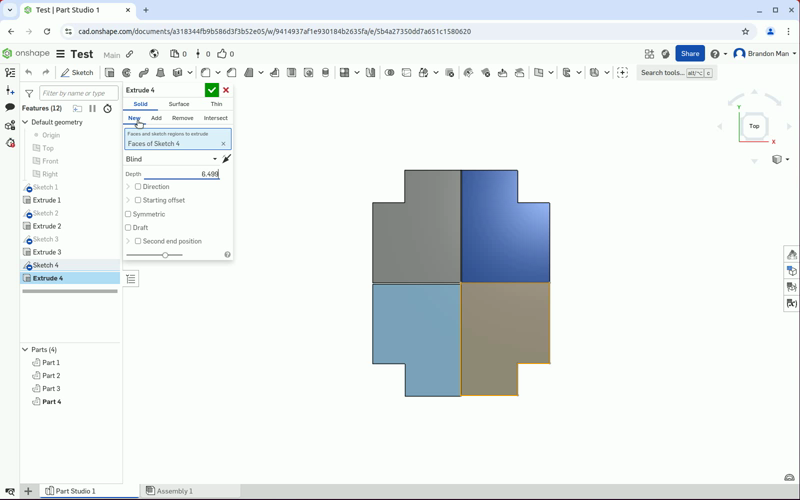
key(enter)
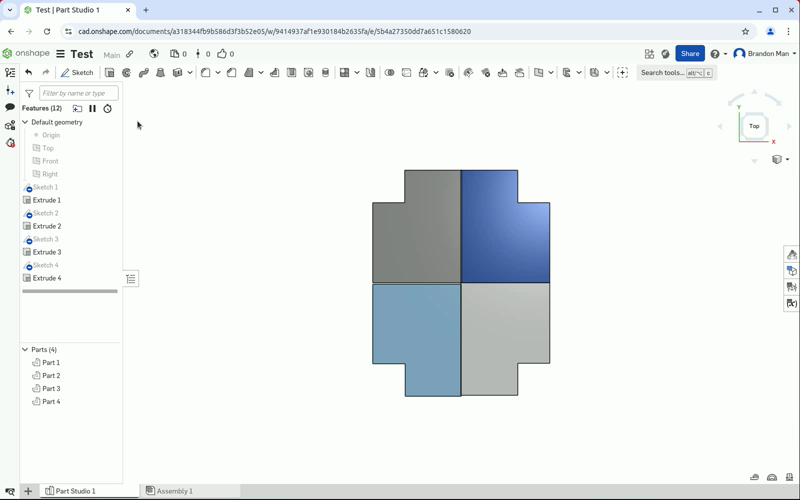
key(shift+h)
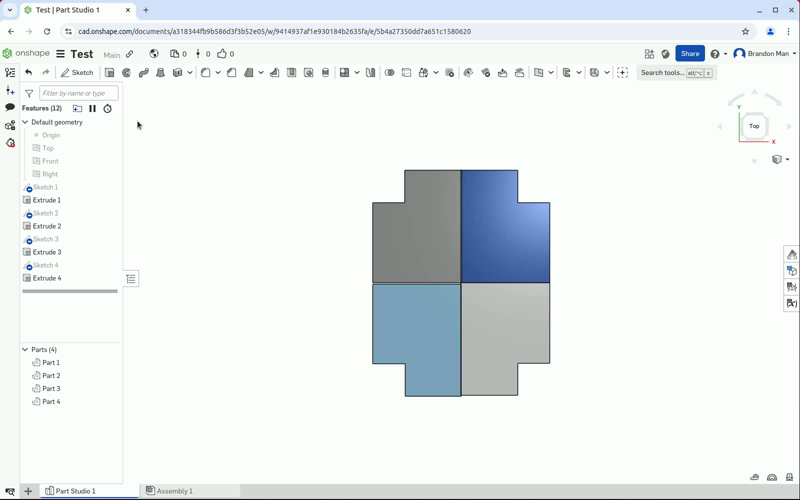
key(shift+h)
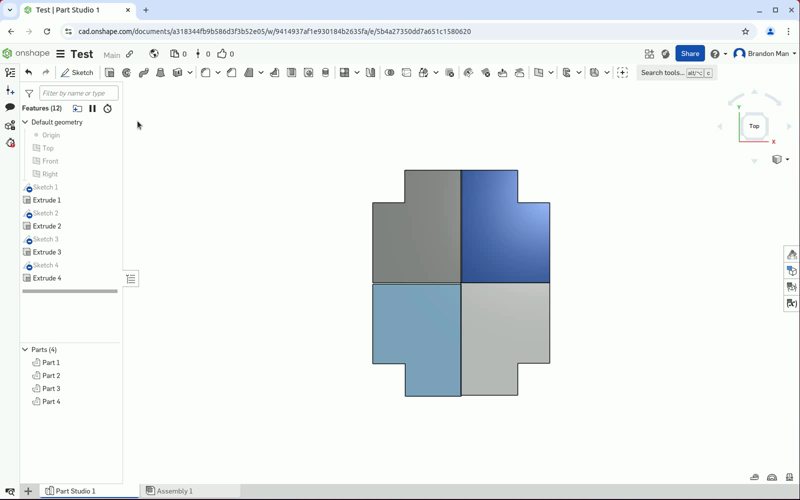
mouse_move(73, 189)
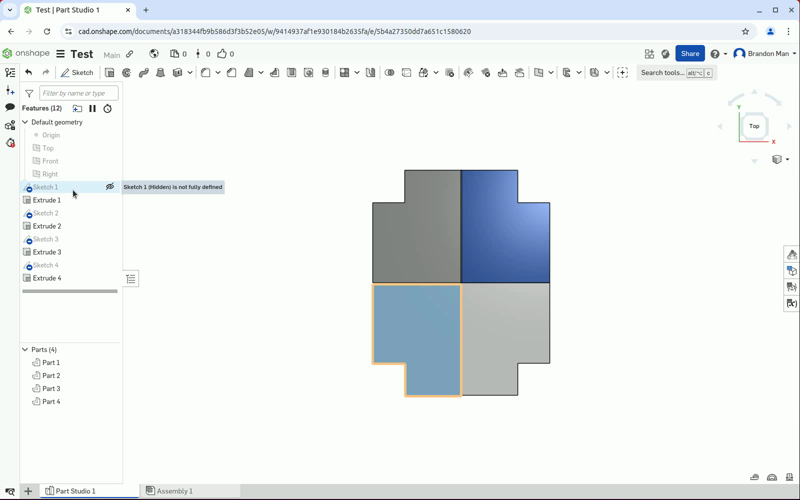
click(73, 189)
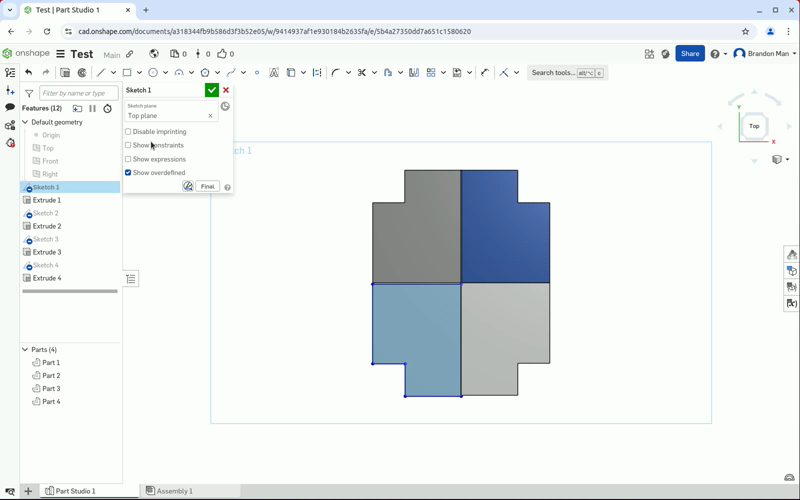
mouse_move(229, 92)
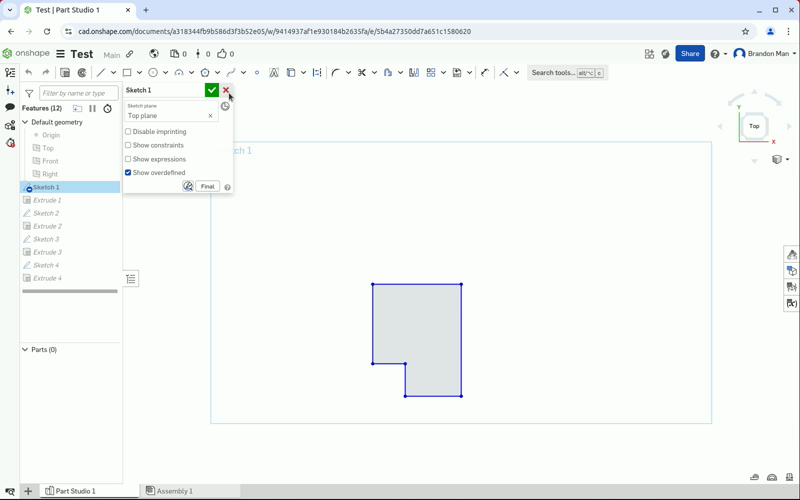
click(229, 92)
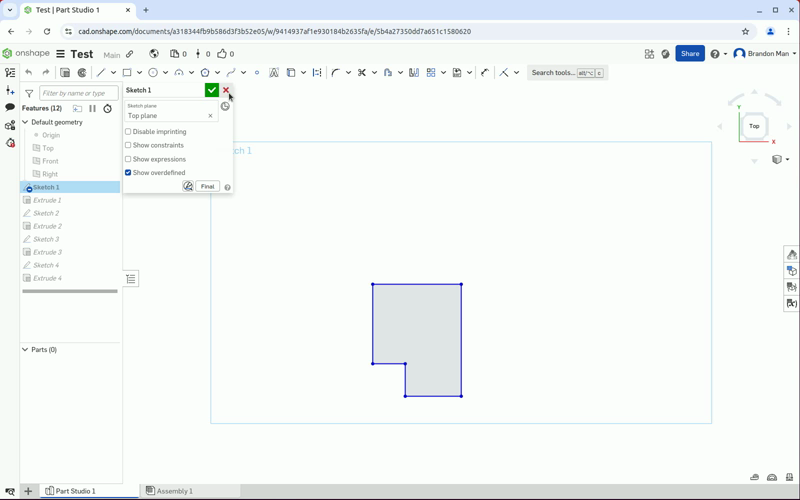
key(shift+s)
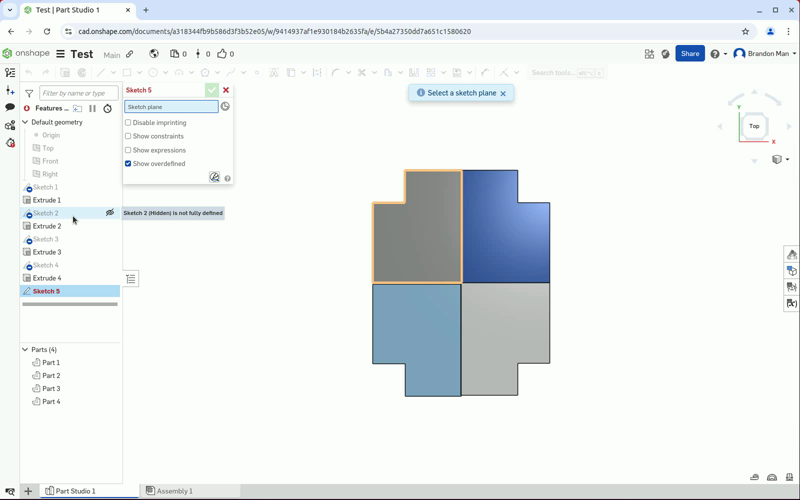
scroll(3)
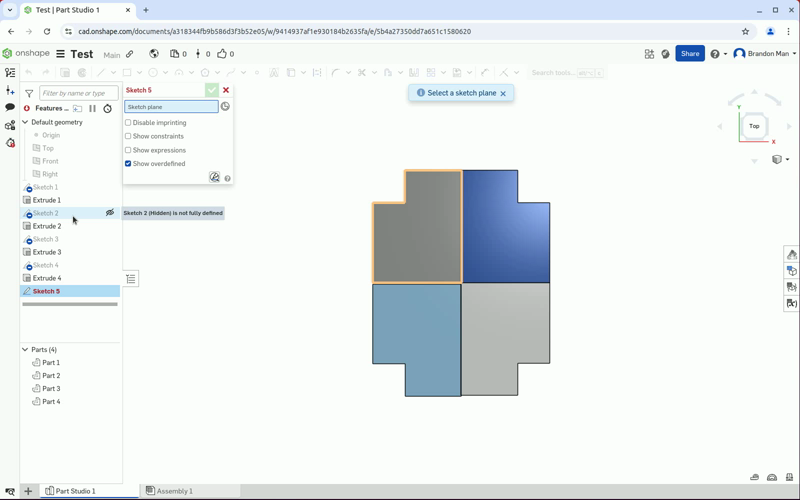
mouse_move(73, 150)
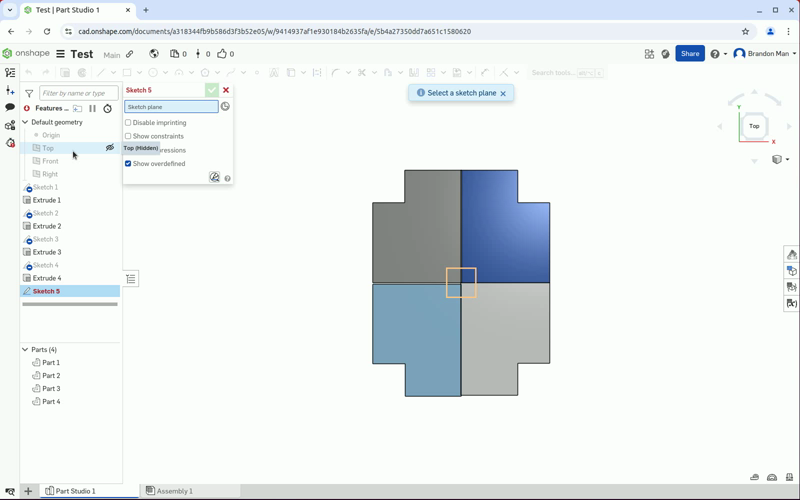
click(73, 150)
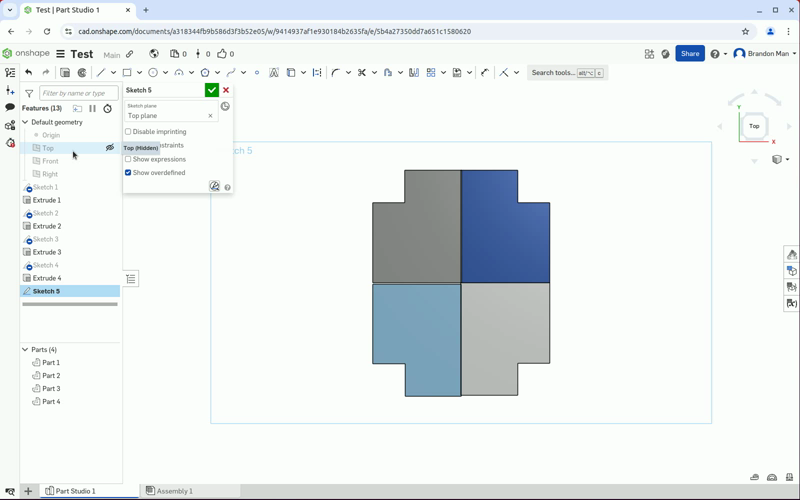
mouse_move(73, 352)
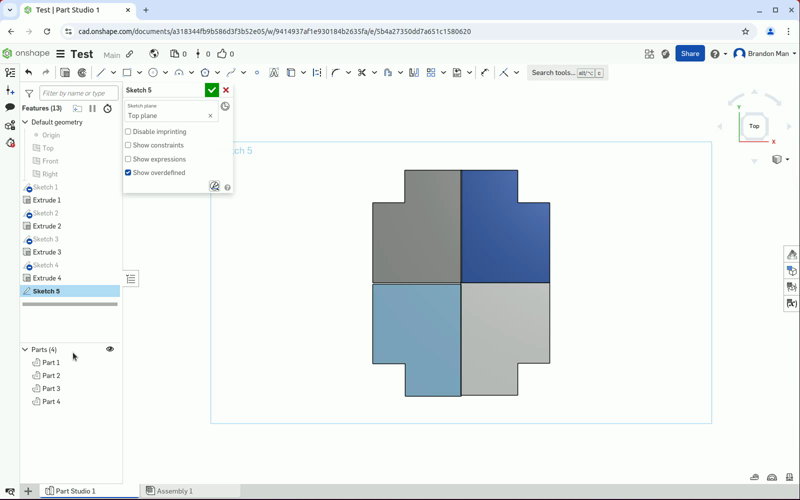
key(y)
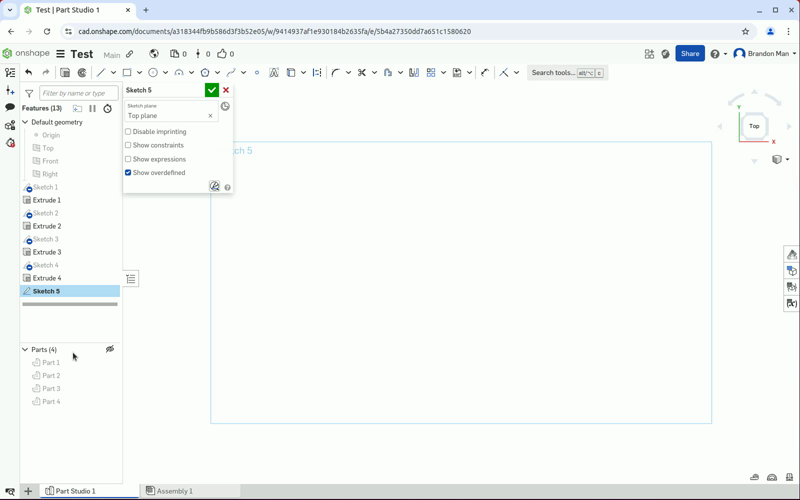
key(l)
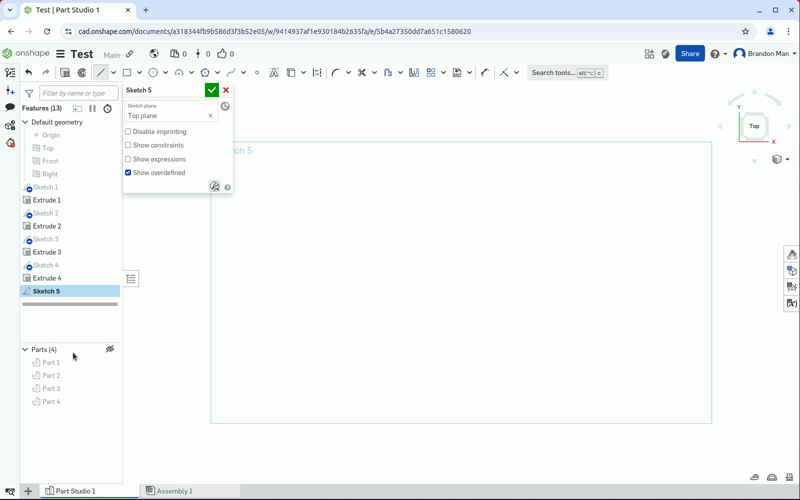
key_down(shift)
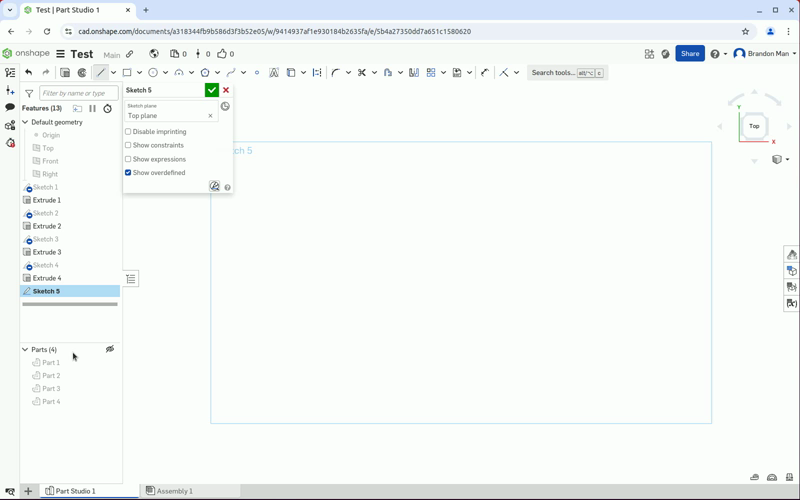
mouse_move(516, 201)
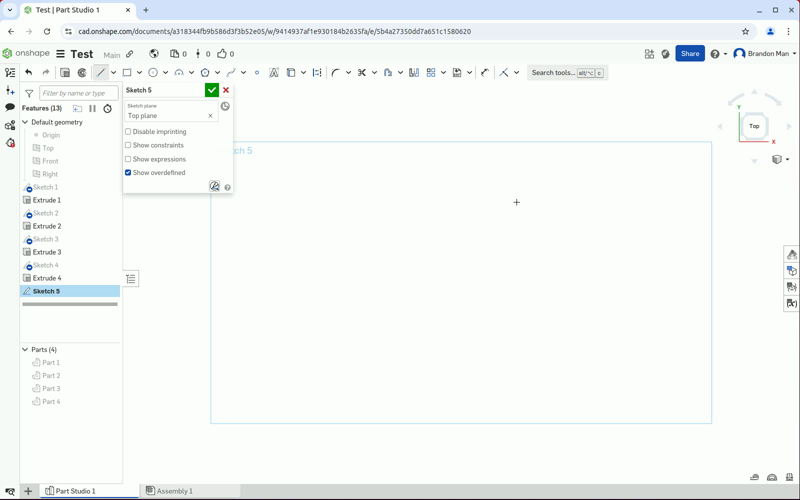
click(516, 201)
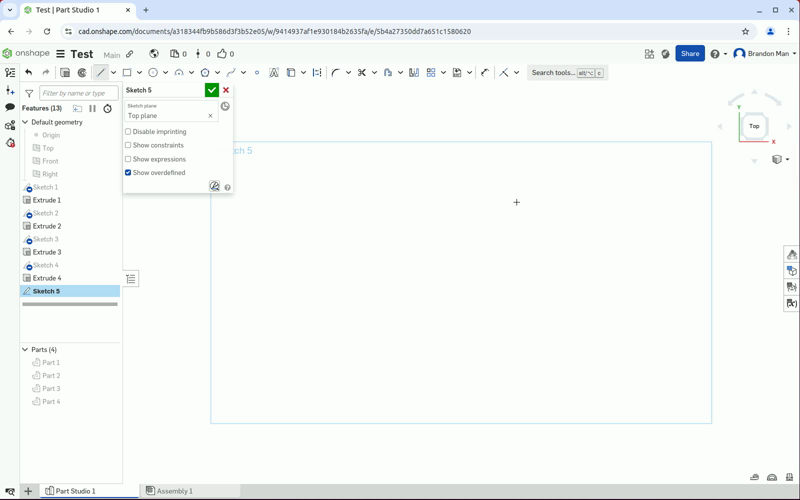
key_up(shift)
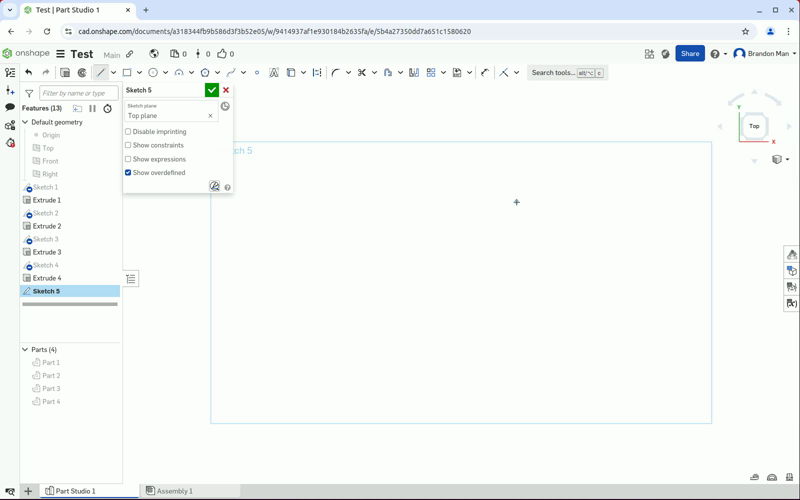
key_down(shift)
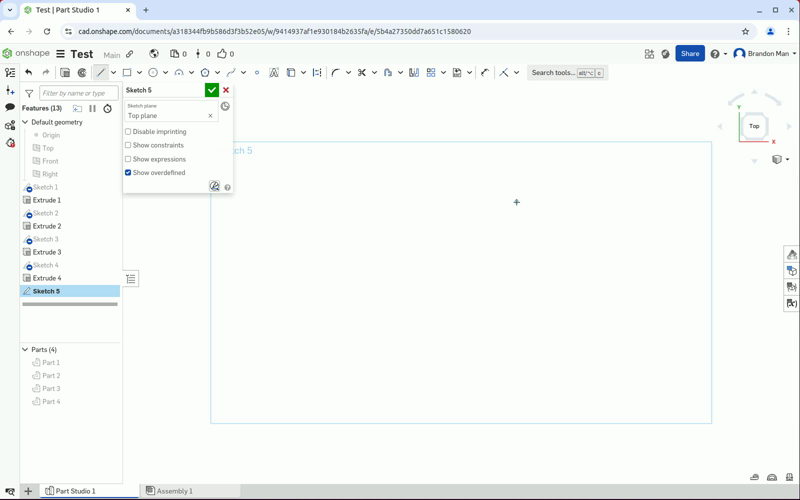
mouse_move(546, 201)
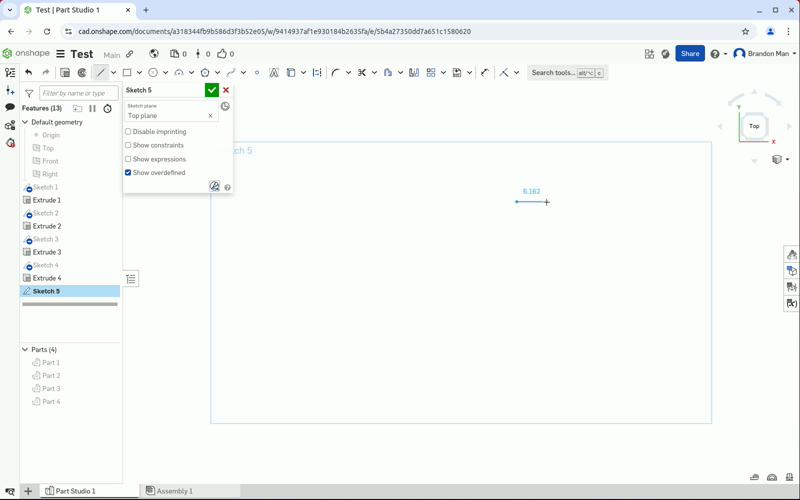
mouse_move(549, 201)
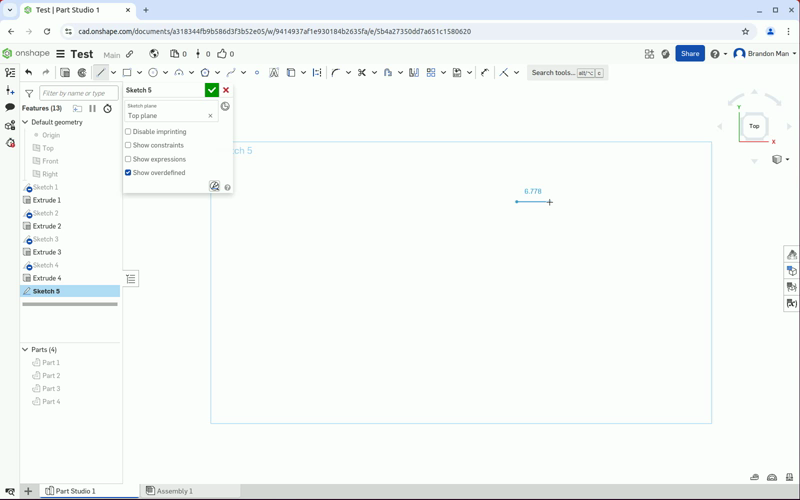
click(549, 201)
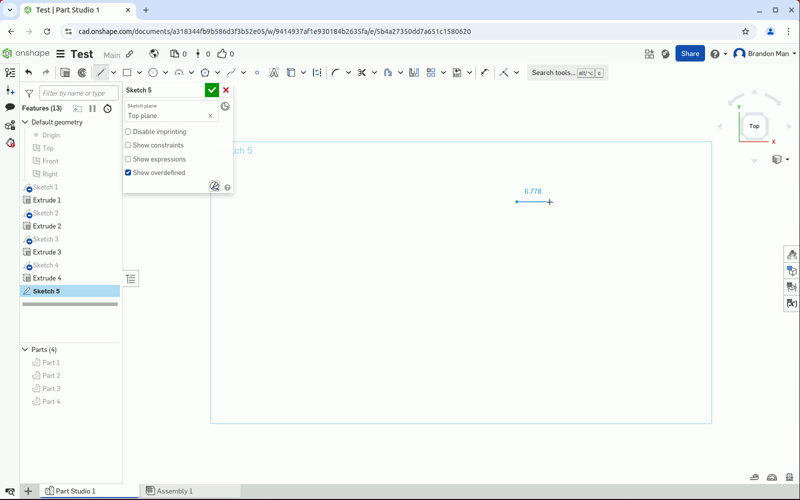
key_up(shift)
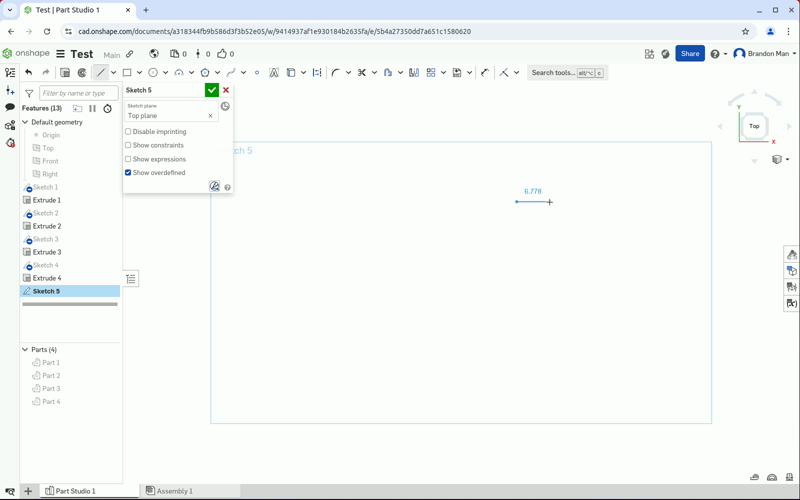
key_down(shift)
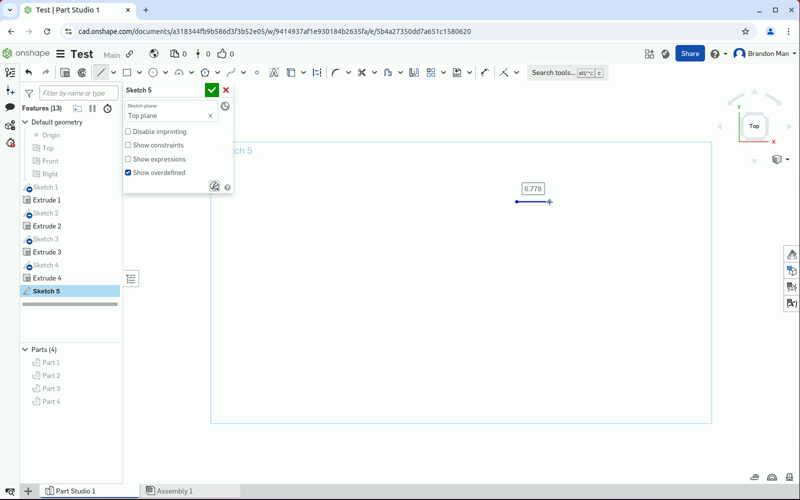
mouse_move(579, 201)
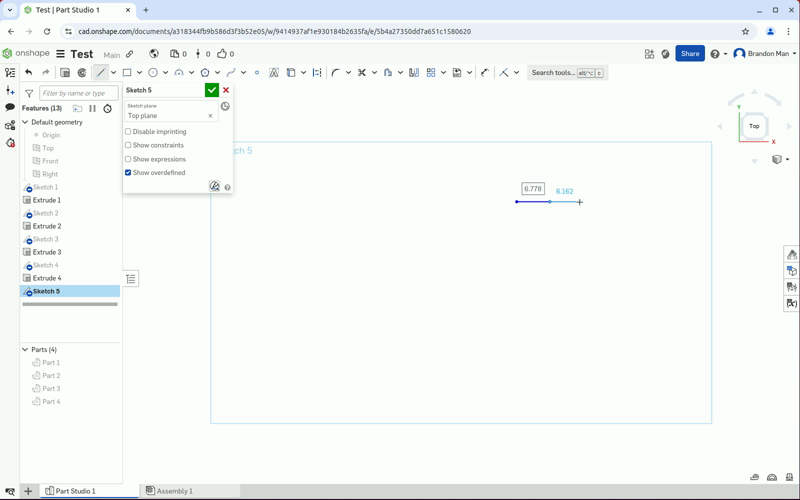
mouse_move(549, 169)
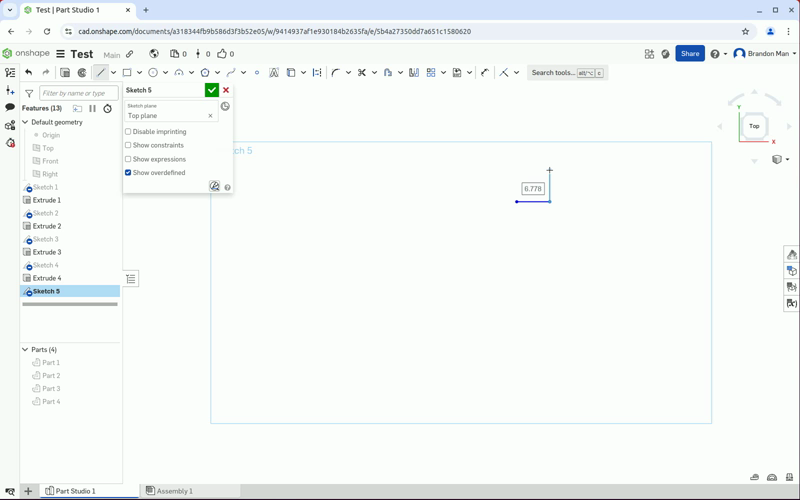
click(549, 169)
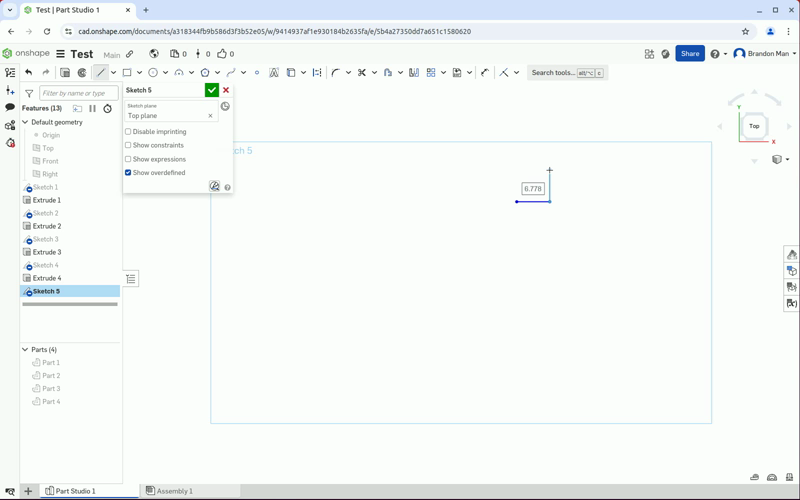
key_up(shift)
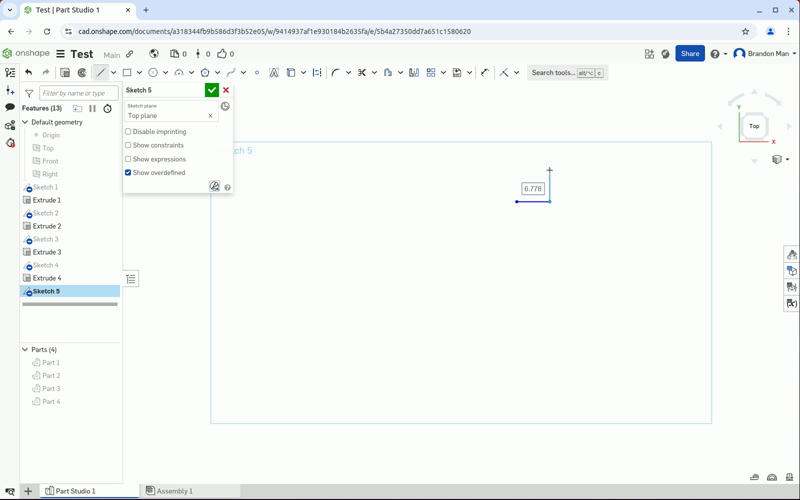
key_down(shift)
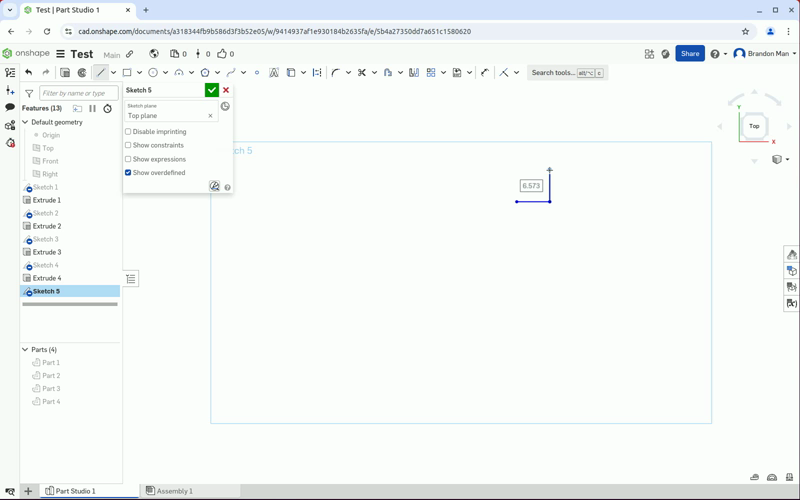
mouse_move(579, 169)
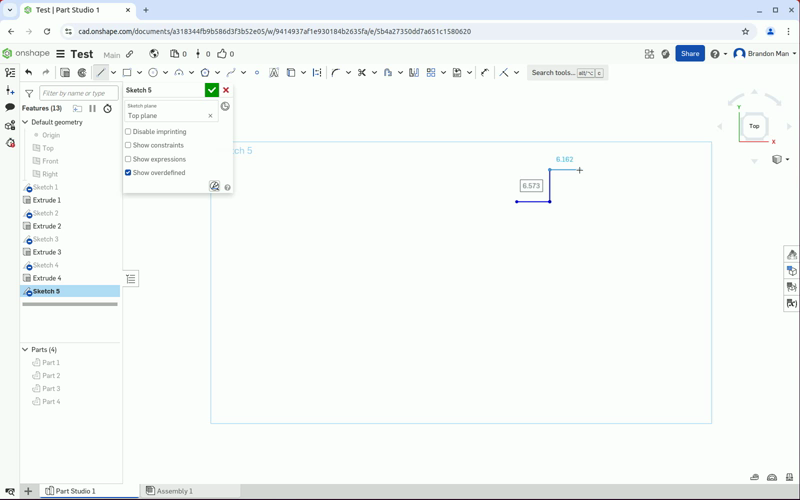
mouse_move(516, 169)
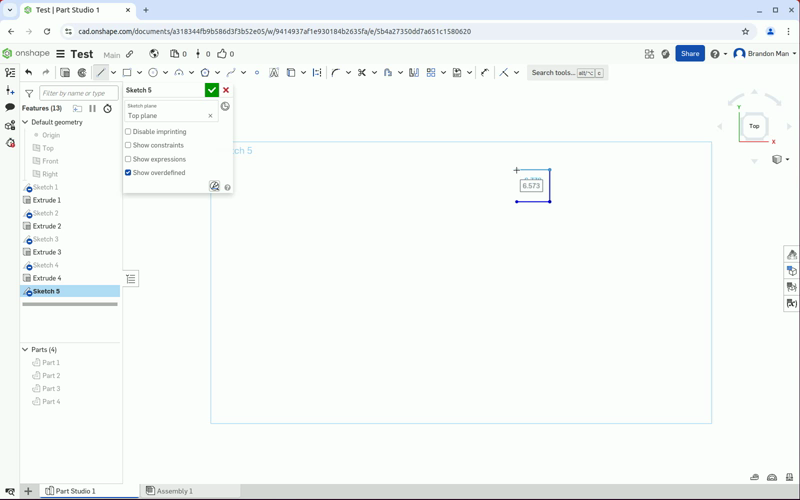
click(516, 169)
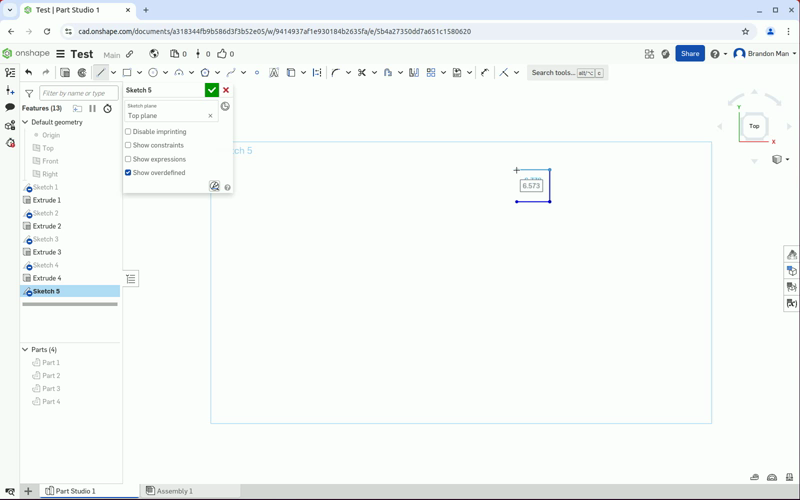
key_up(shift)
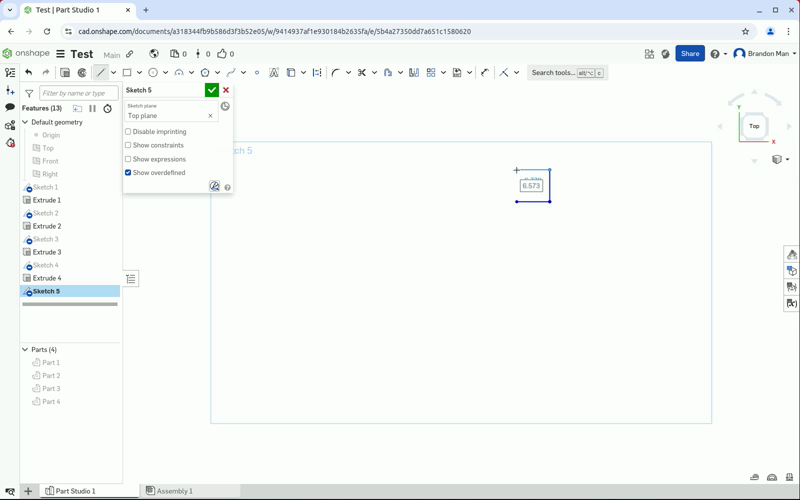
mouse_move(546, 169)
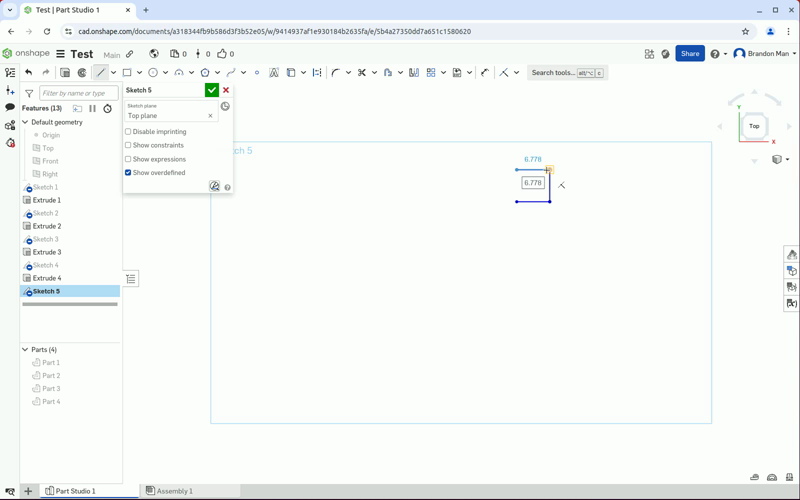
key_down(shift)
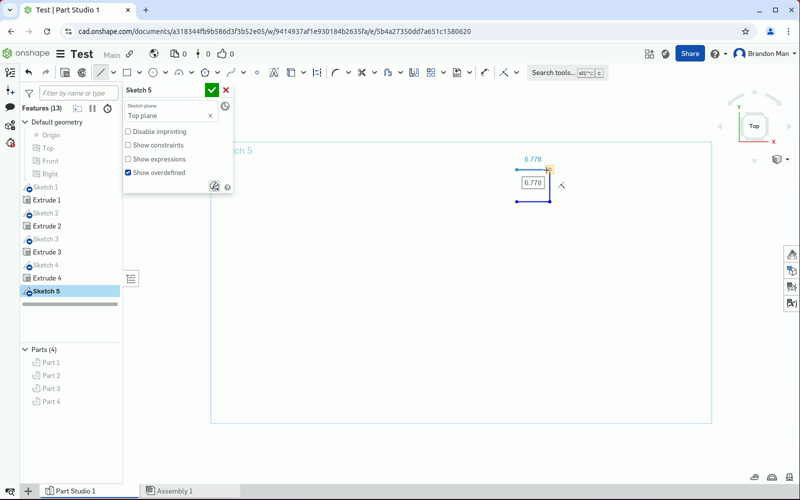
mouse_move(516, 201)
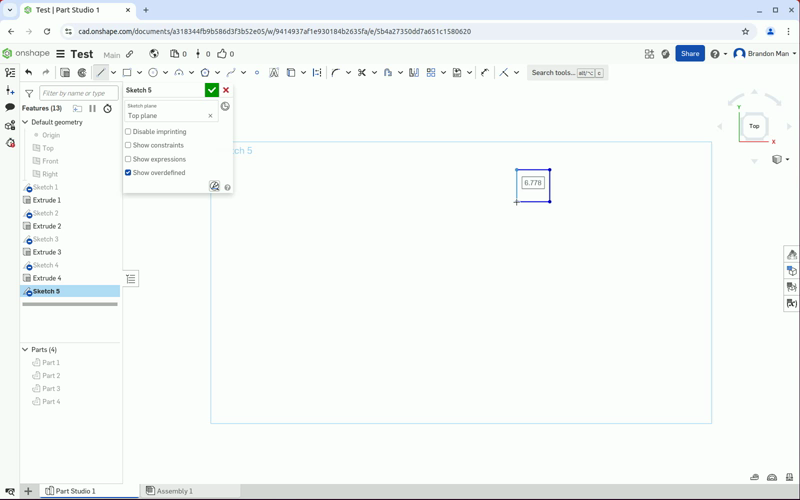
key_up(shift)
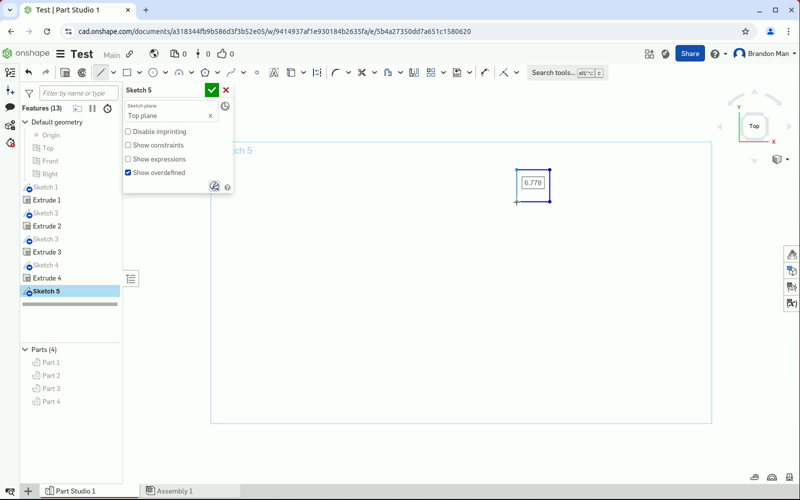
click(516, 201)
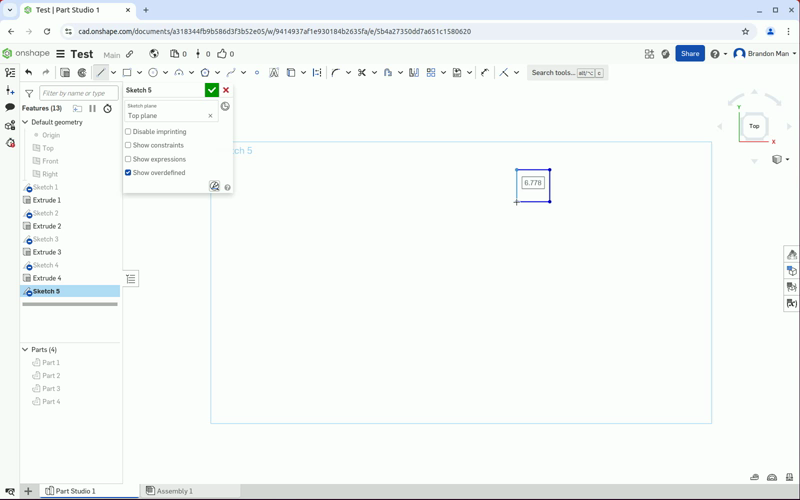
key(esc)
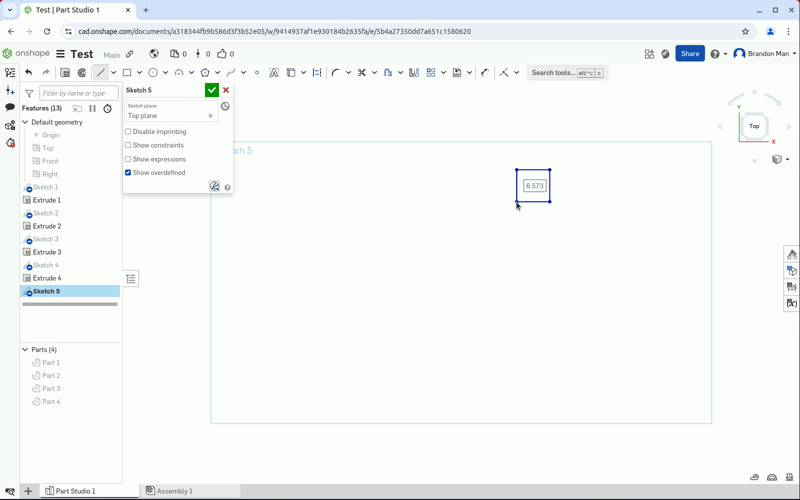
mouse_move(530, 172)
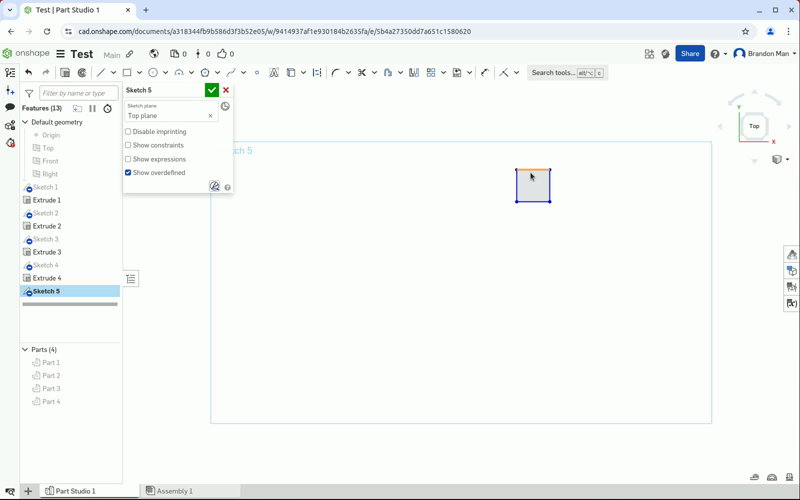
scroll(6)
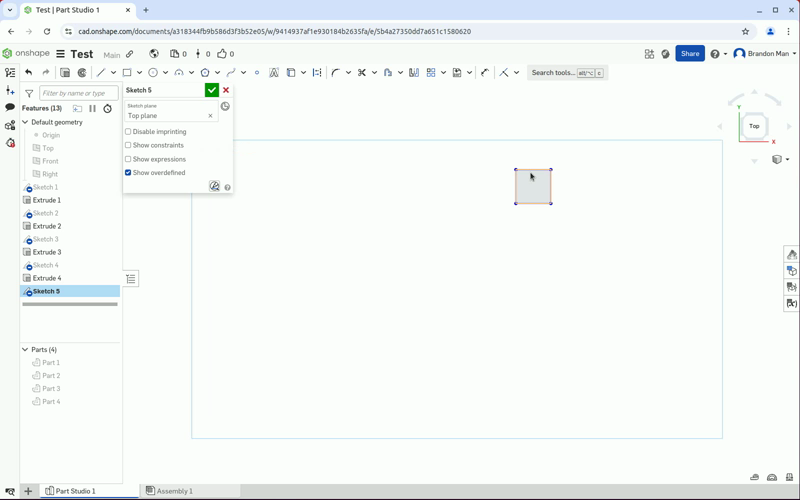
scroll(6)
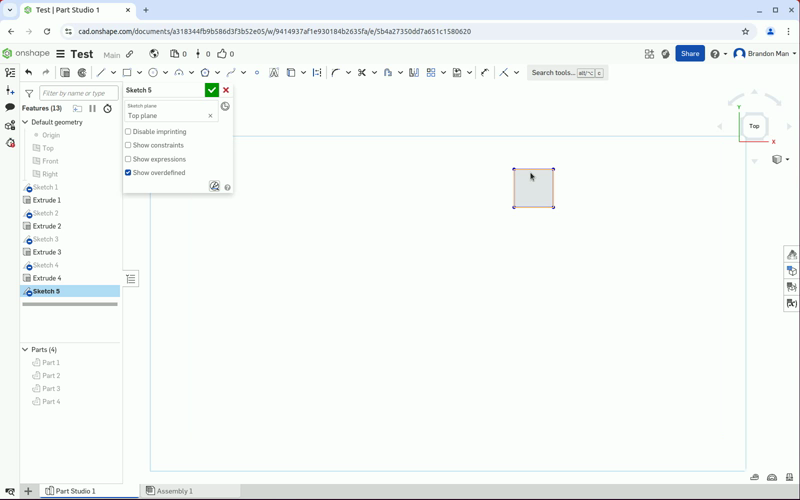
scroll(6)
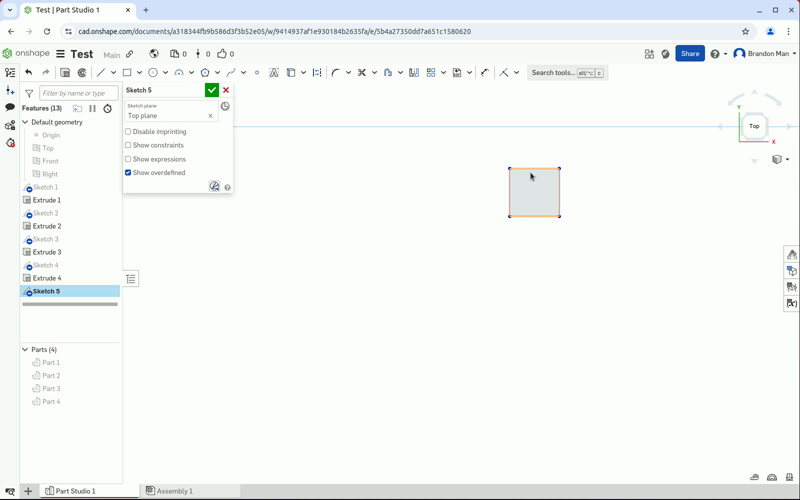
scroll(6)
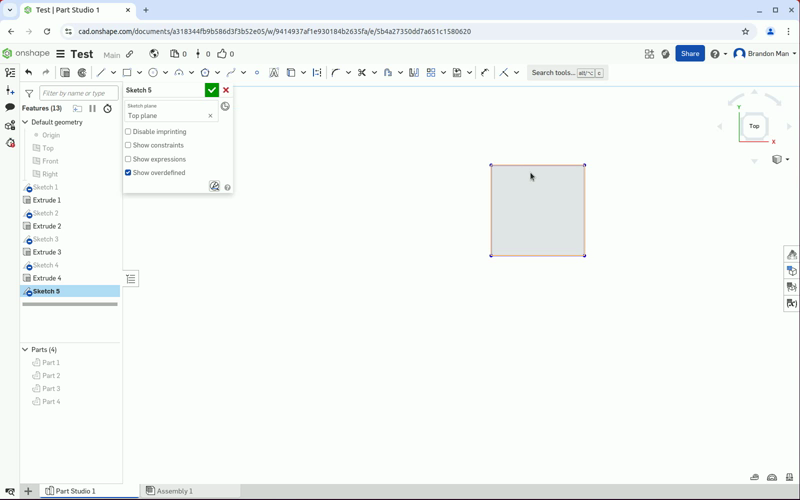
scroll(6)
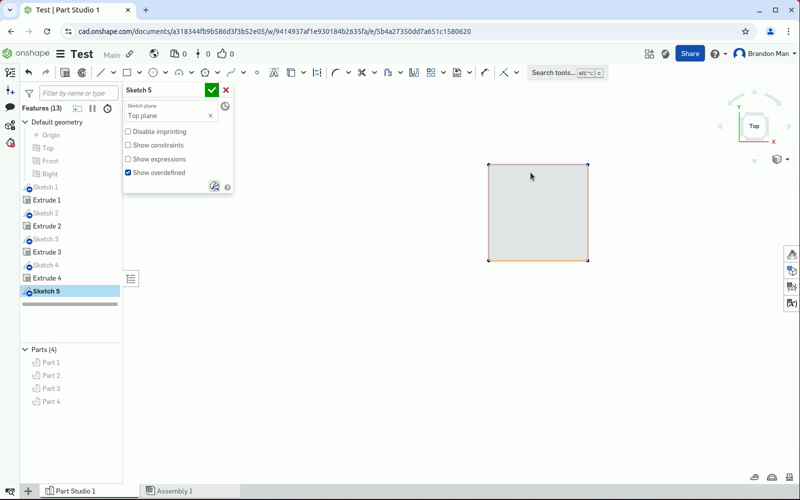
scroll(6)
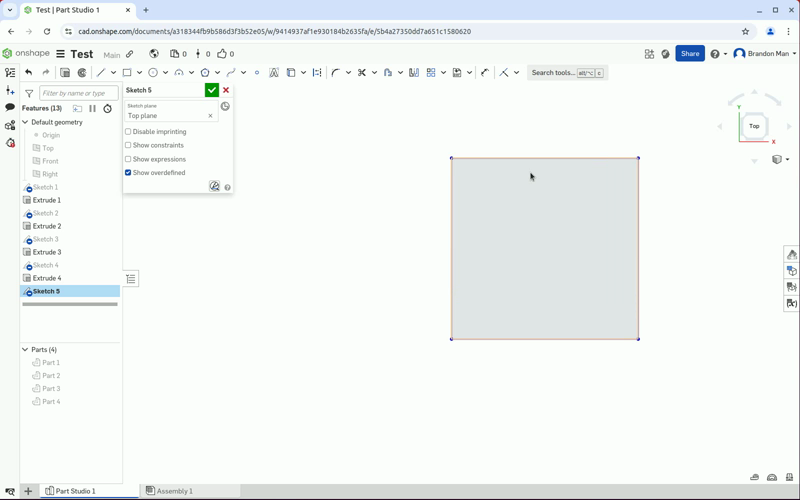
scroll(6)
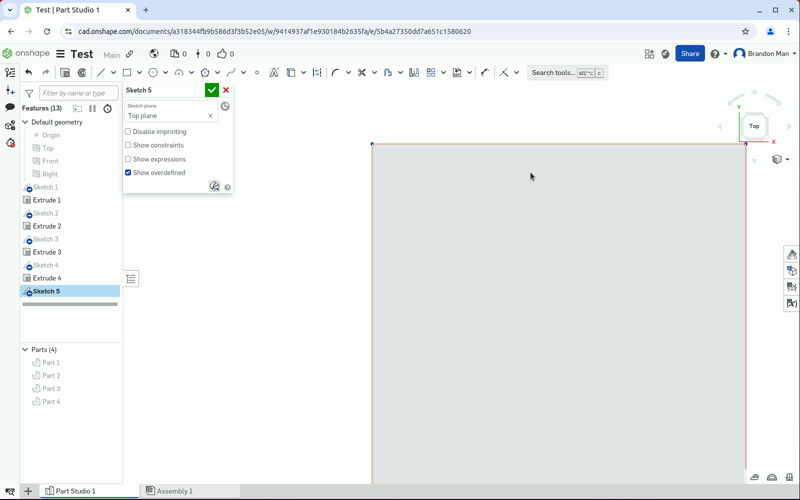
click(530, 172)
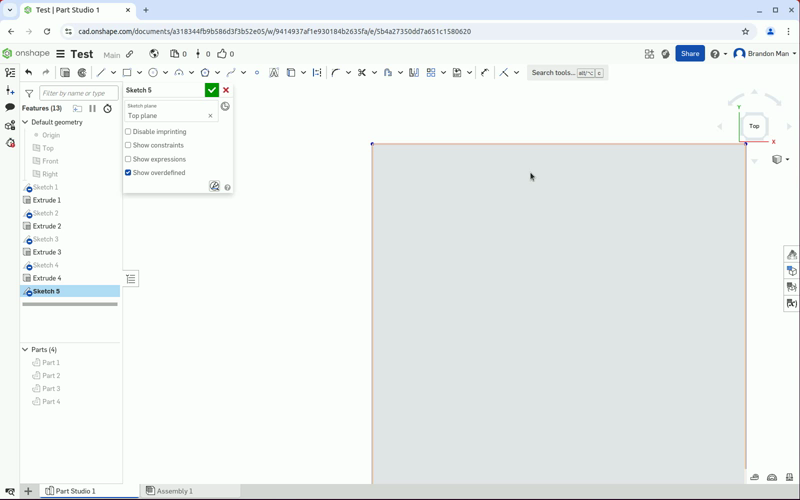
scroll(-6)
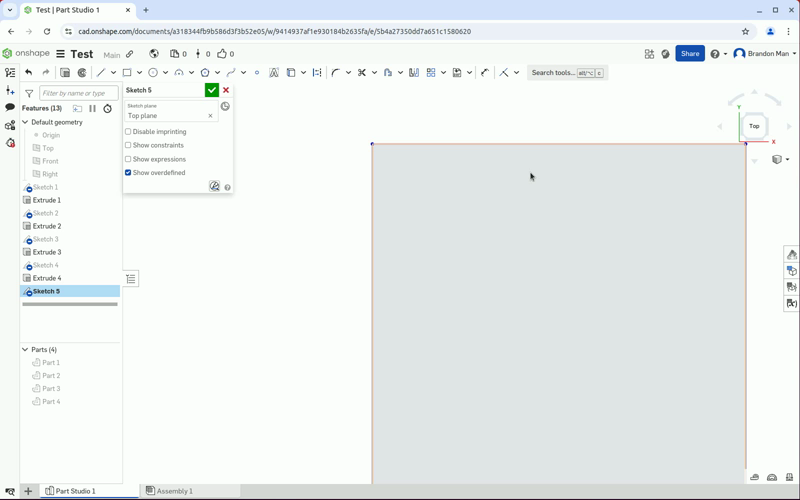
scroll(-6)
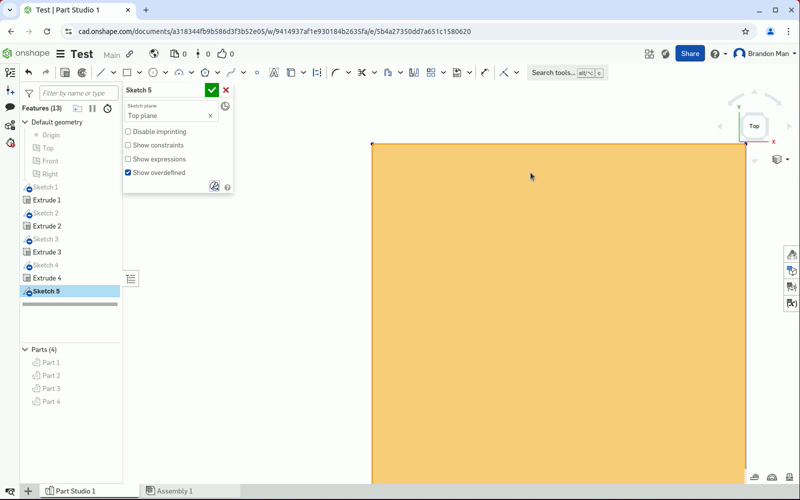
scroll(-6)
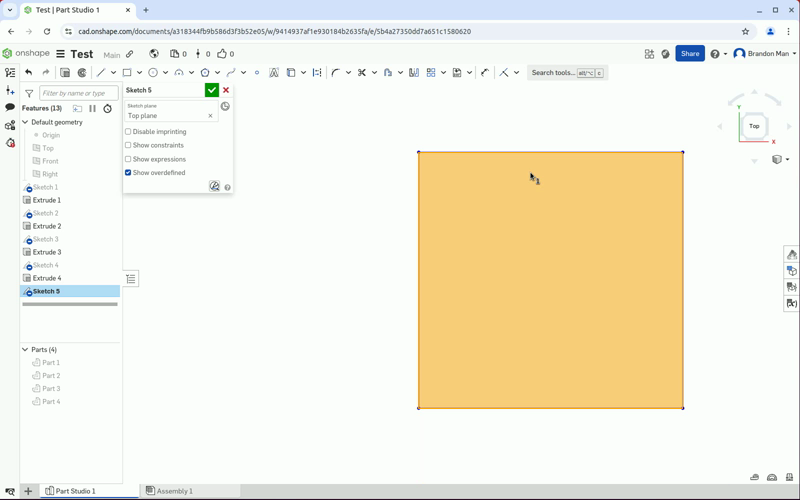
scroll(-6)
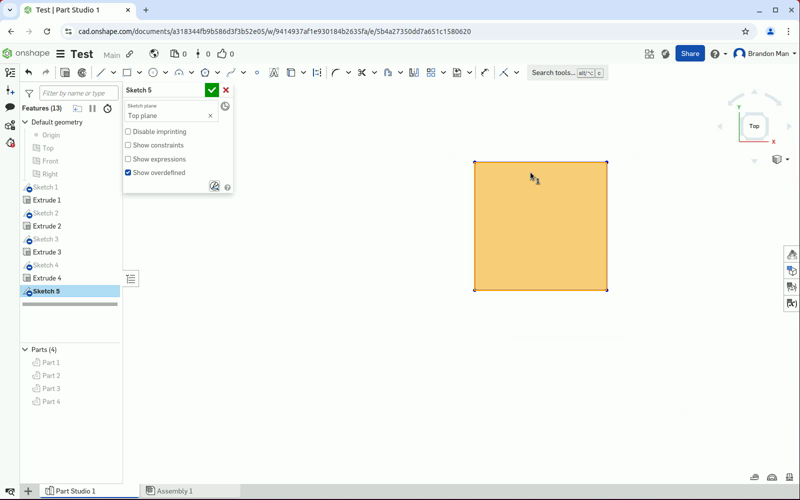
scroll(-6)
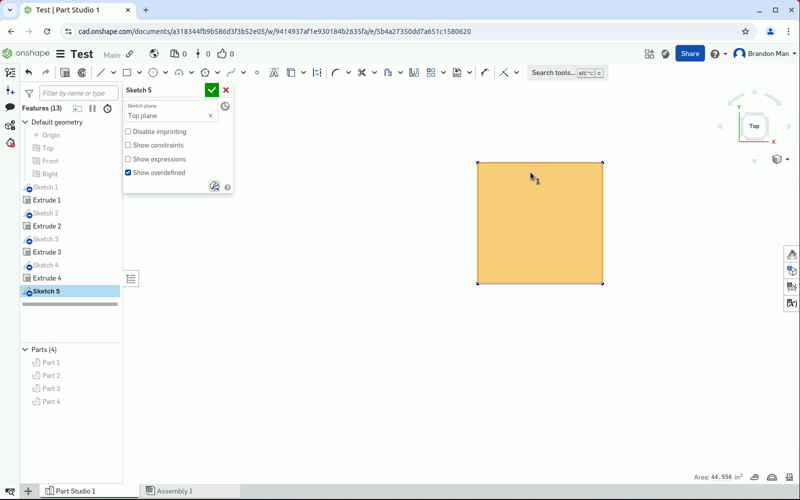
scroll(-6)
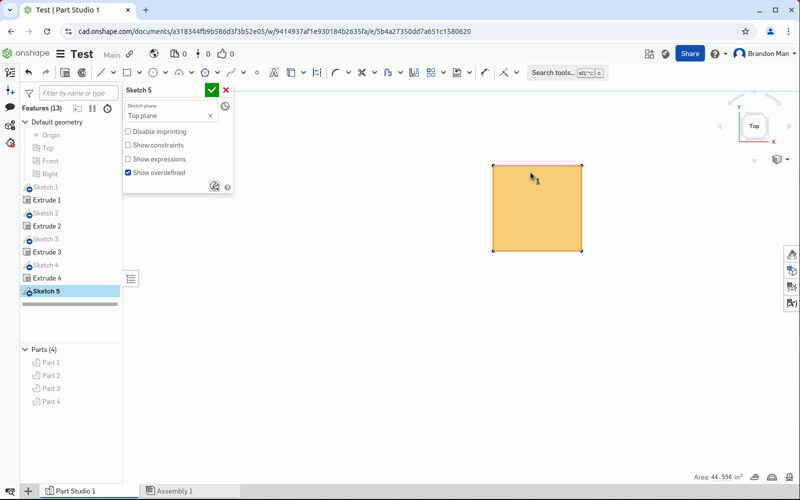
scroll(-6)
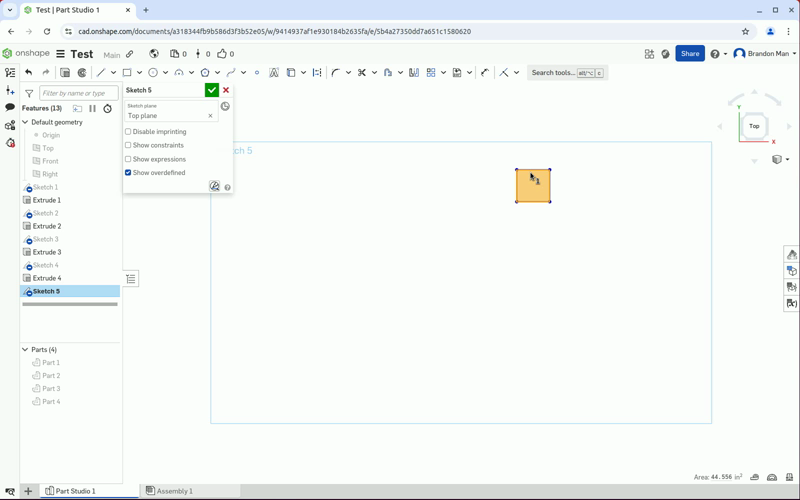
mouse_move(73, 352)
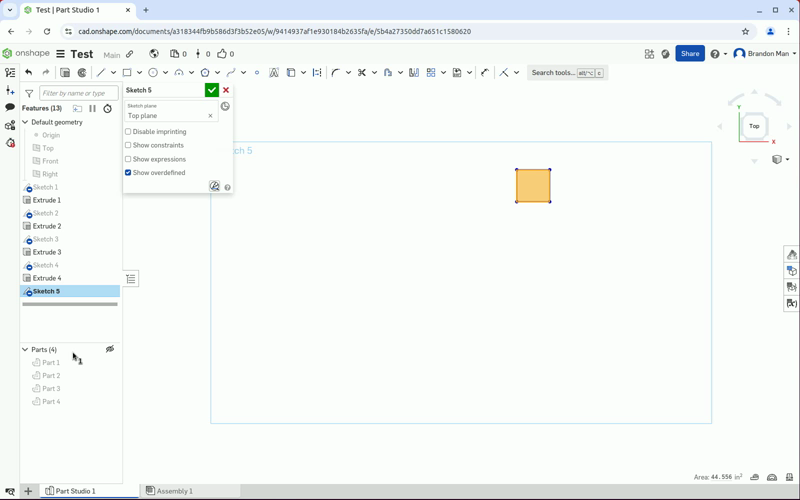
key(shift+y)
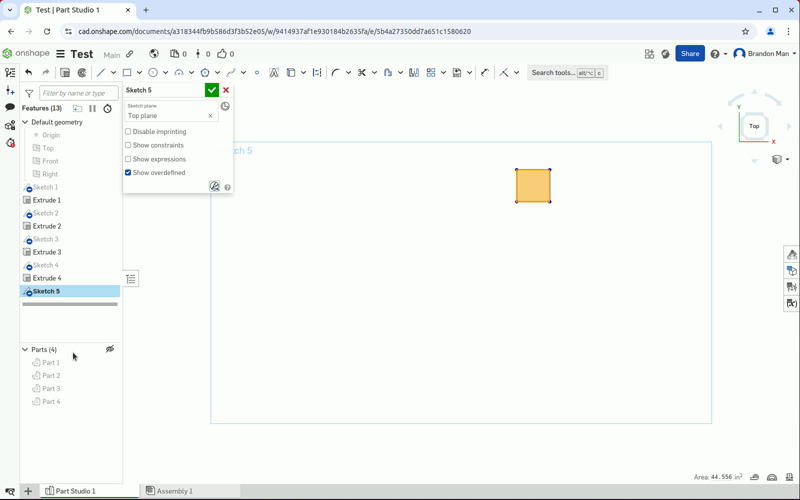
key(shift+e)
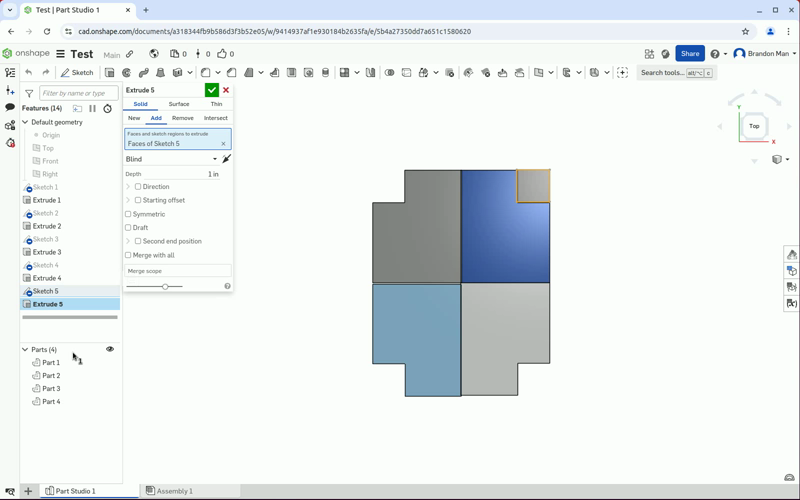
mouse_move(143, 106)
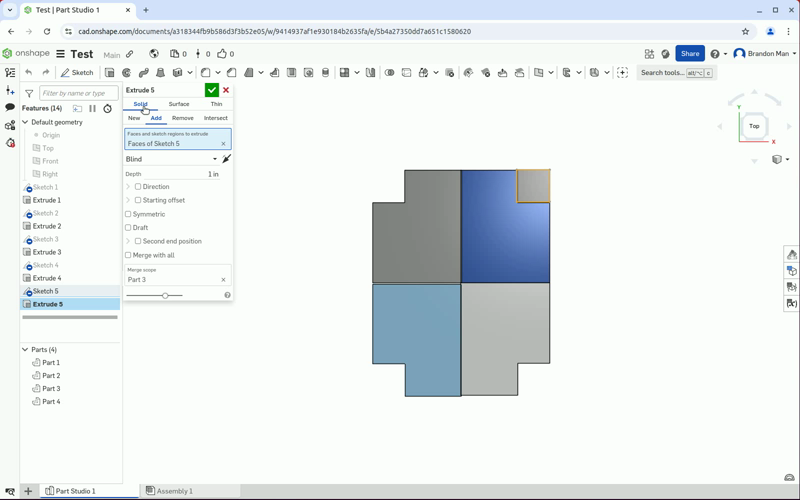
click(143, 106)
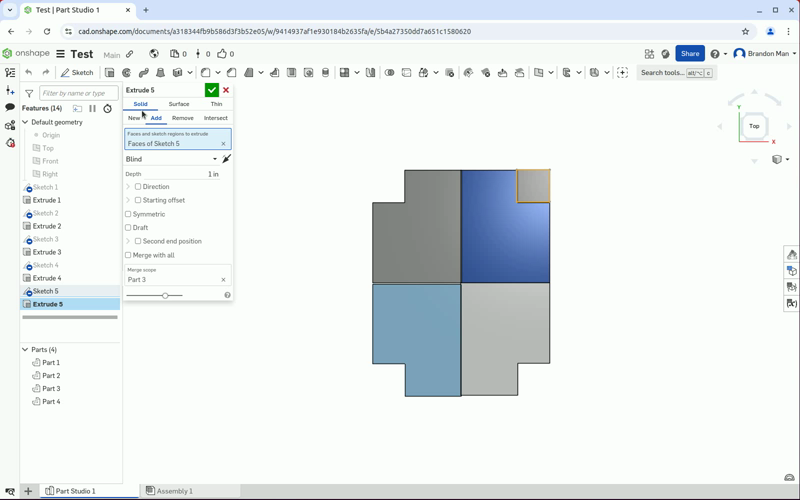
mouse_move(137, 120)
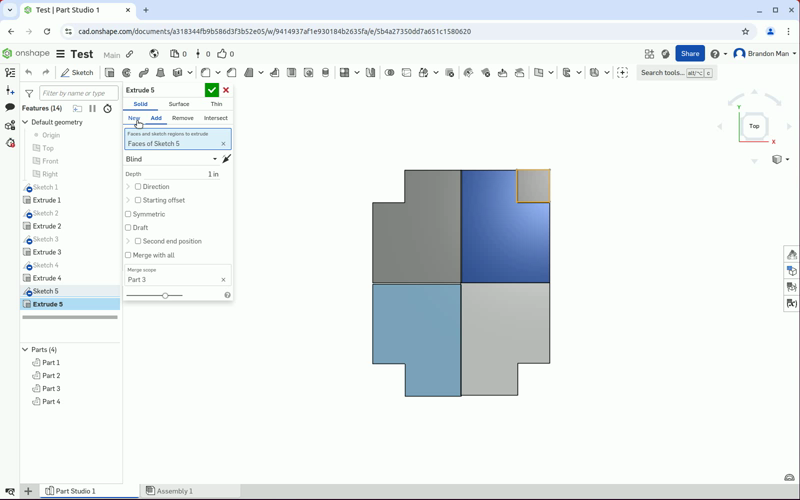
click(137, 120)
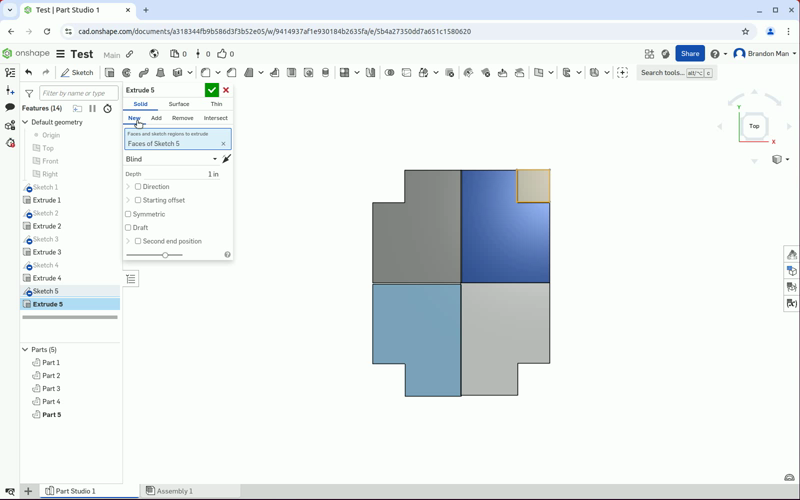
key(tab, 4)
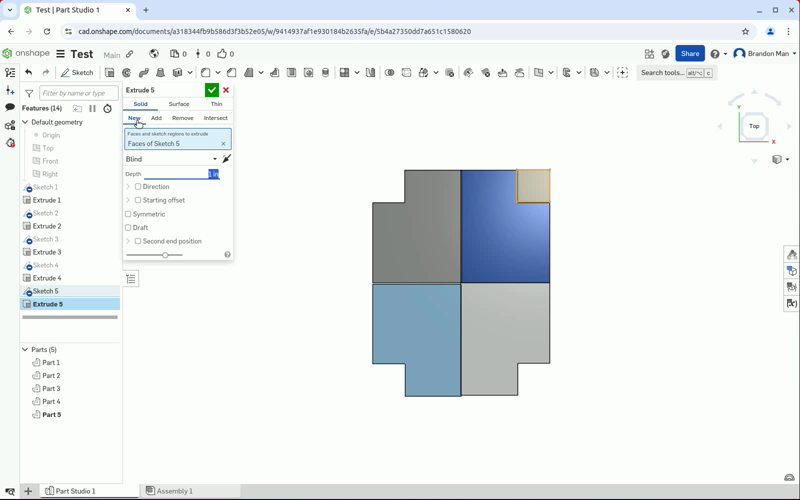
text(20.942)
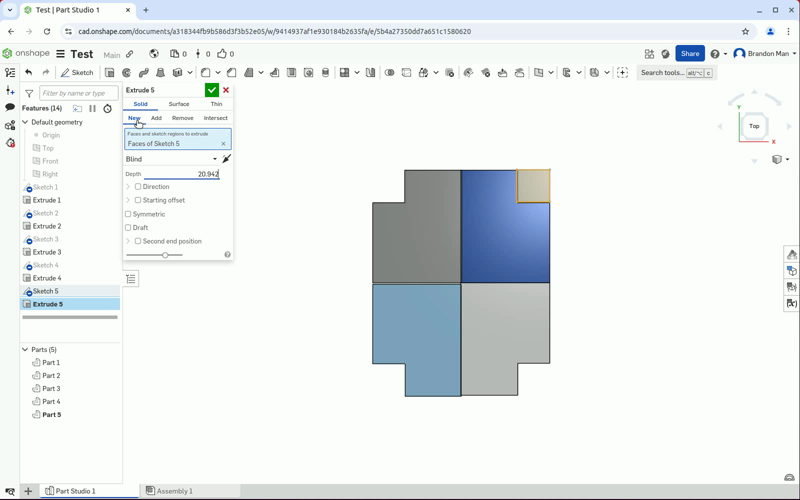
key(enter)
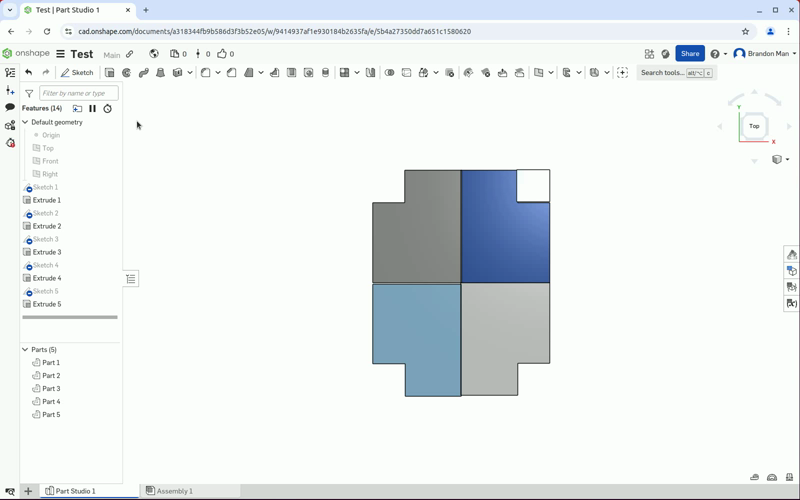
key(shift+h)
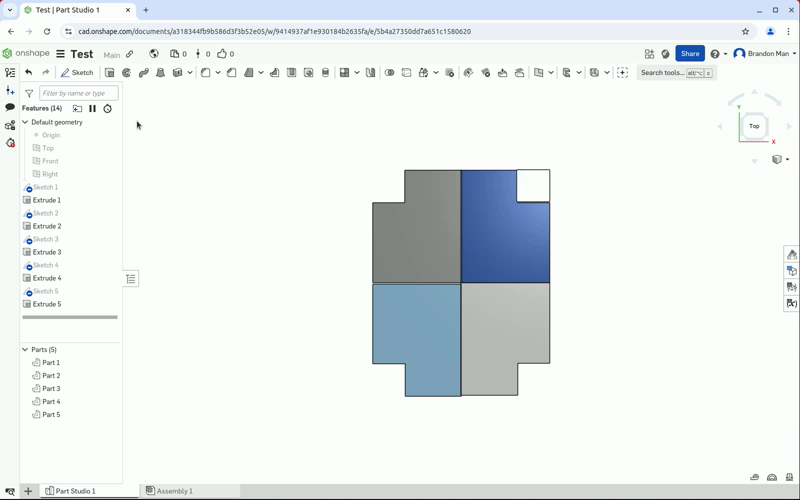
key(shift+h)
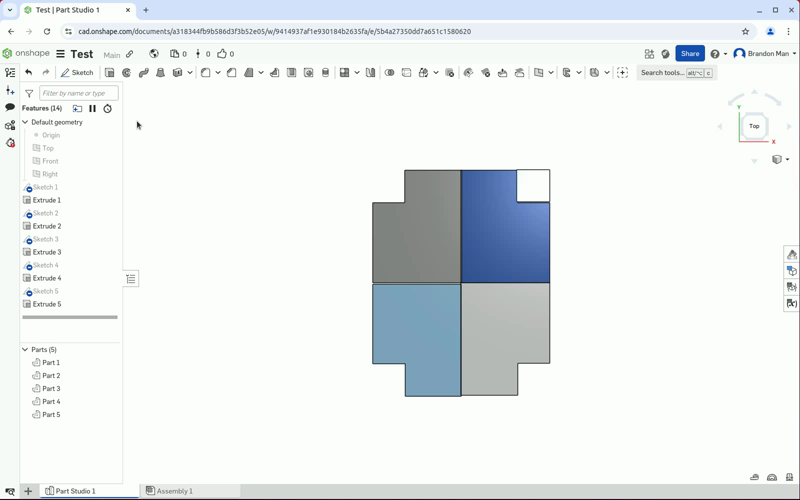
mouse_move(73, 189)
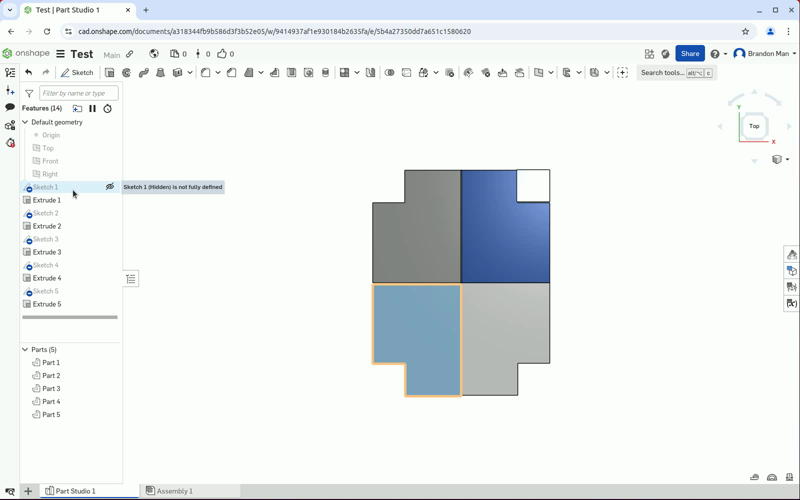
click(73, 189)
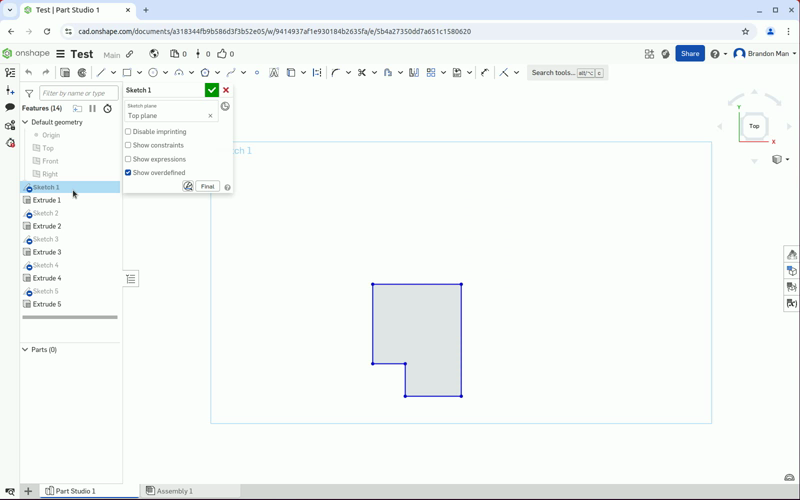
mouse_move(229, 92)
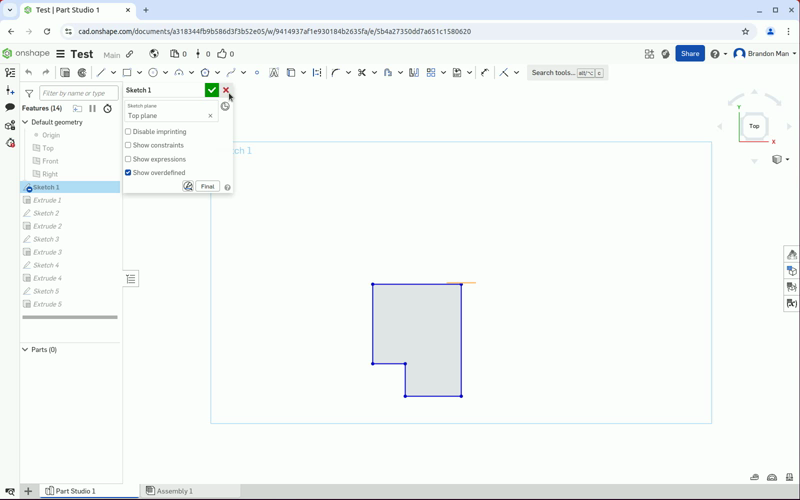
click(229, 92)
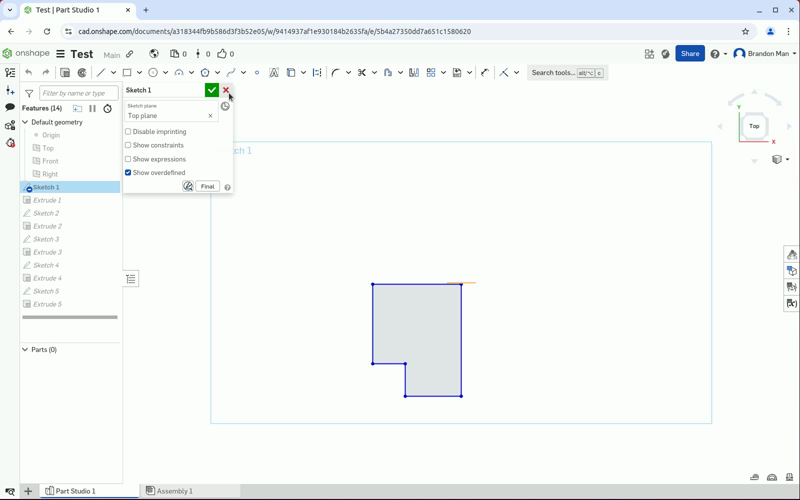
key(shift+s)
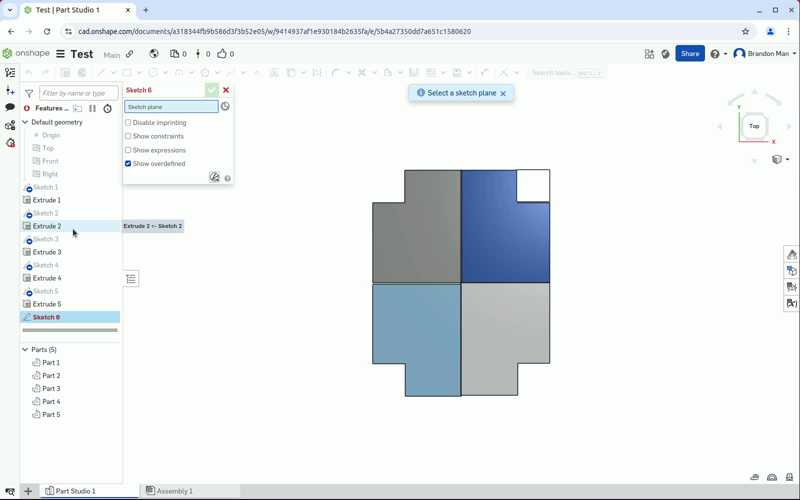
scroll(3)
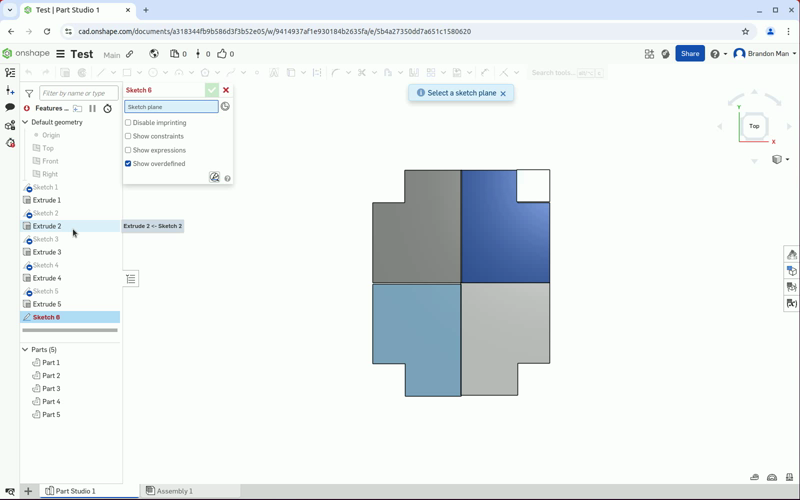
mouse_move(73, 150)
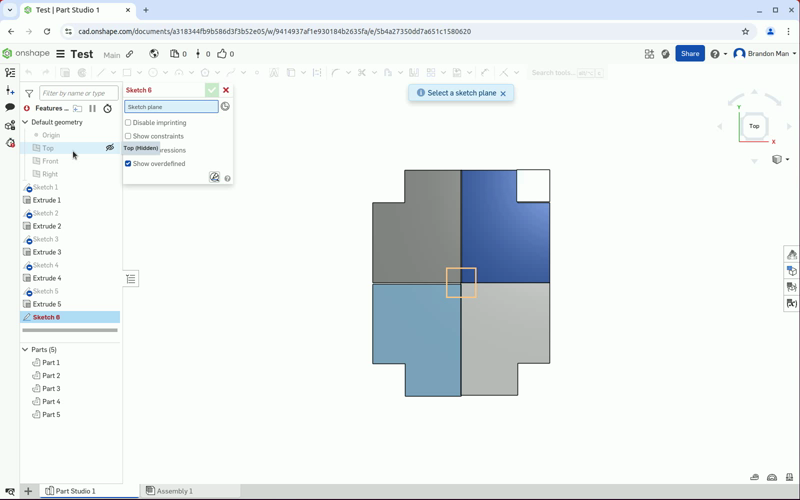
click(73, 150)
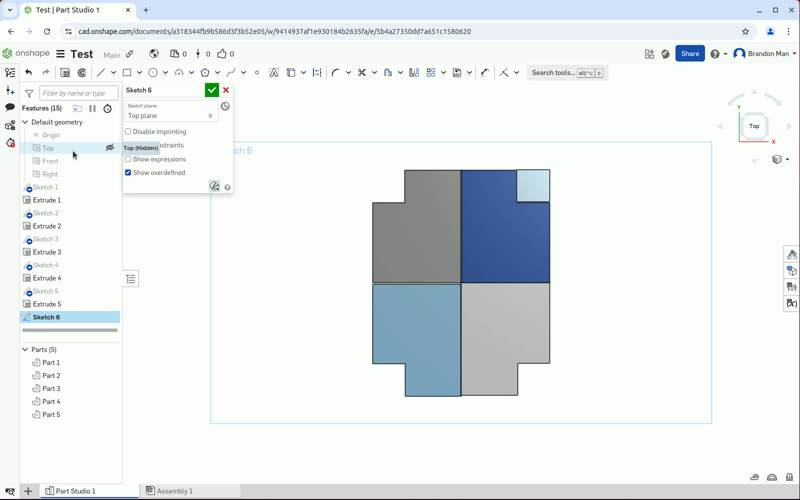
mouse_move(73, 352)
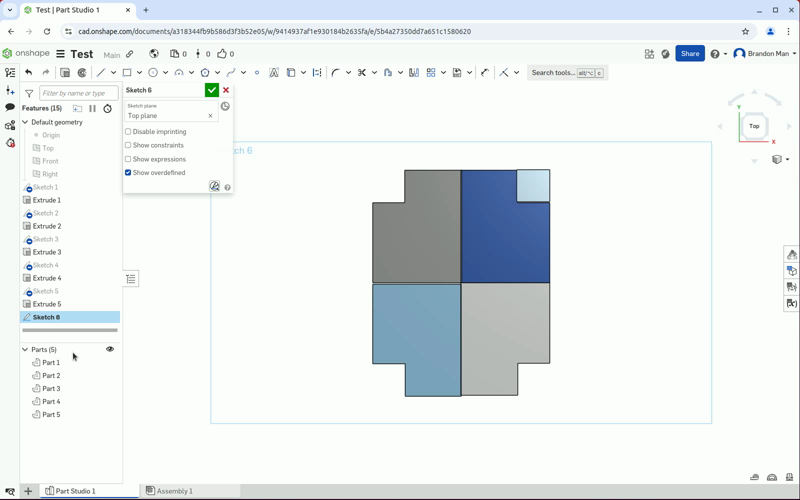
key(y)
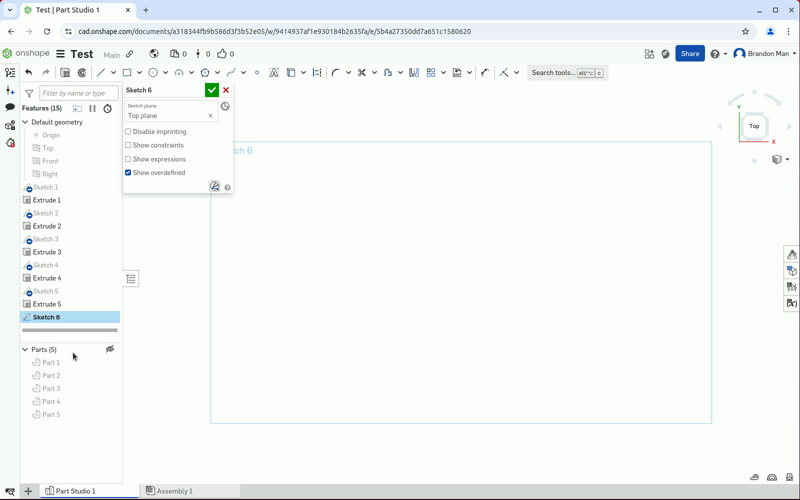
key(l)
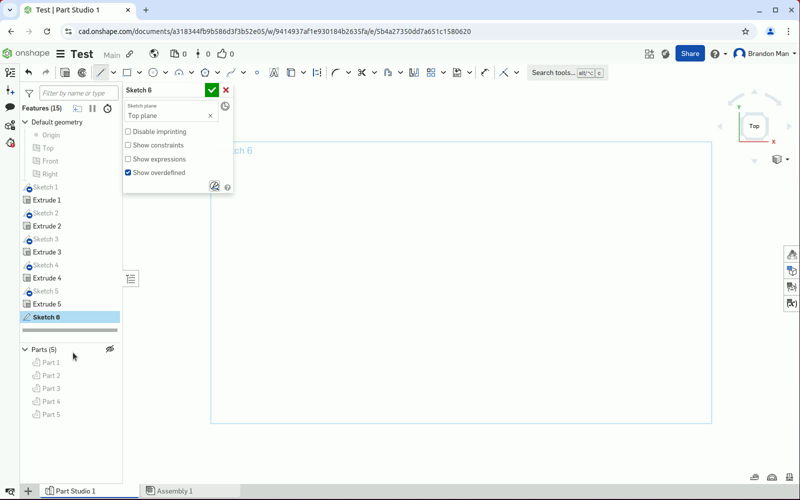
key_down(shift)
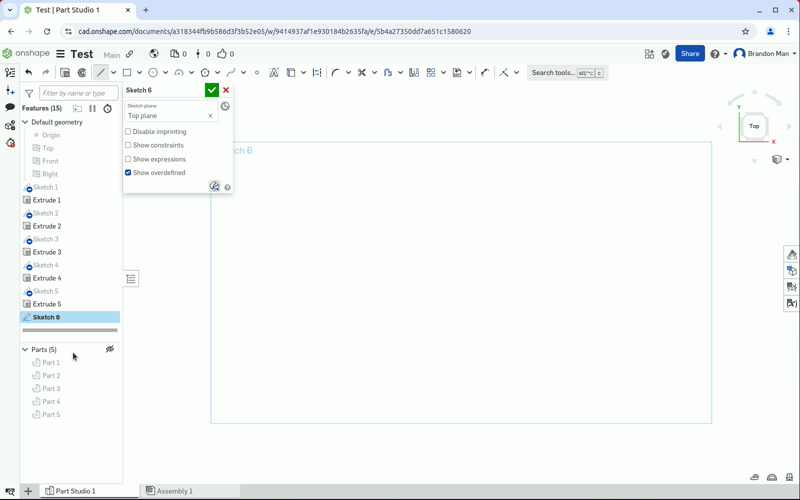
mouse_move(372, 201)
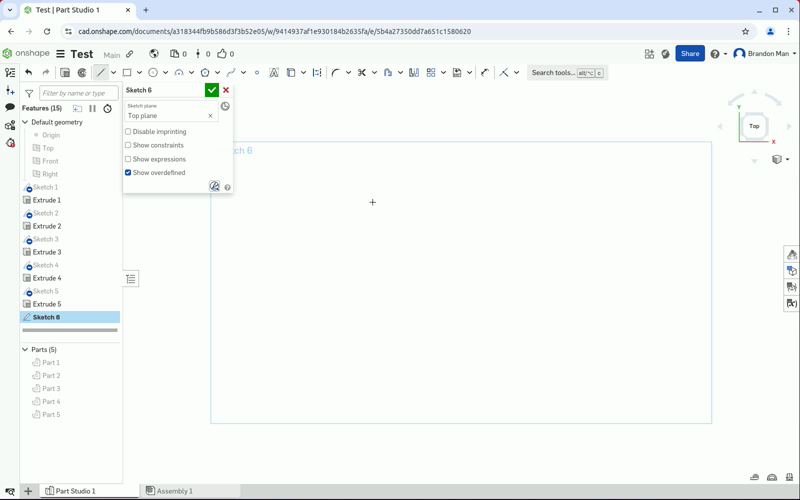
click(372, 201)
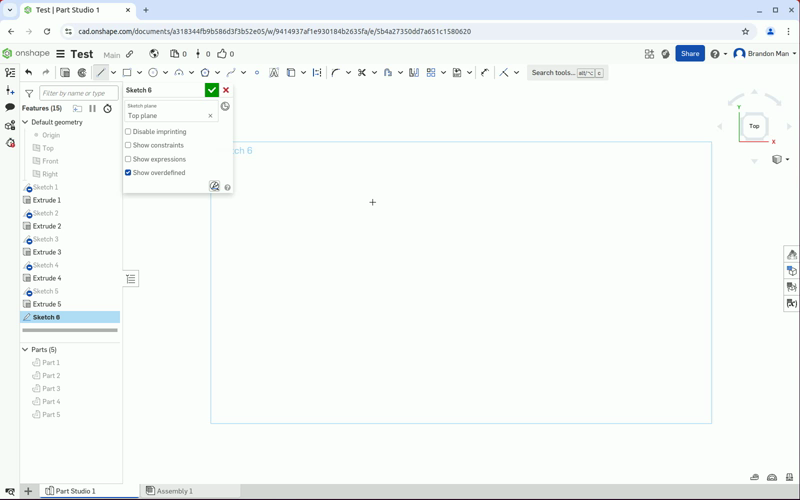
key_up(shift)
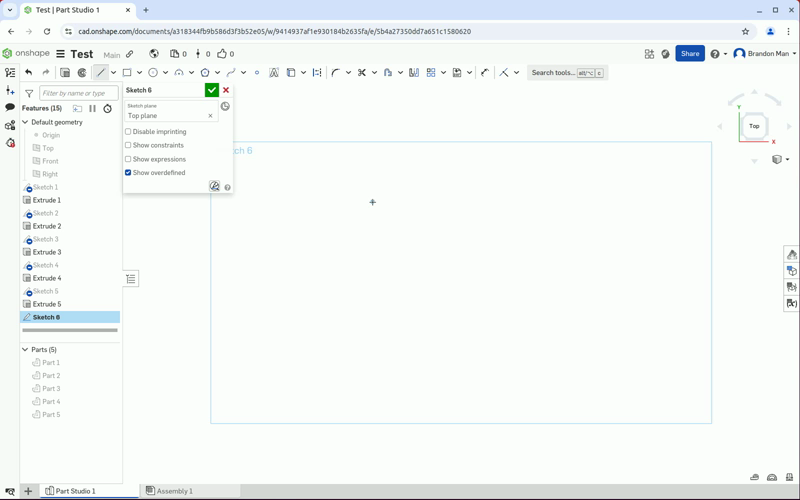
key_down(shift)
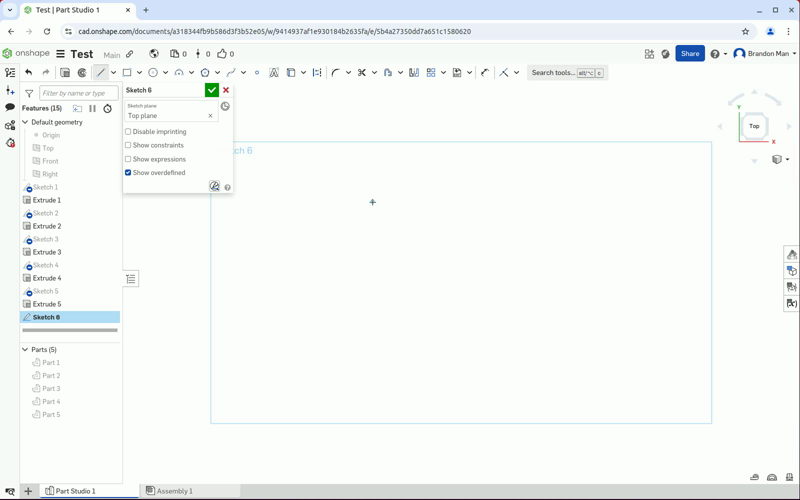
mouse_move(402, 201)
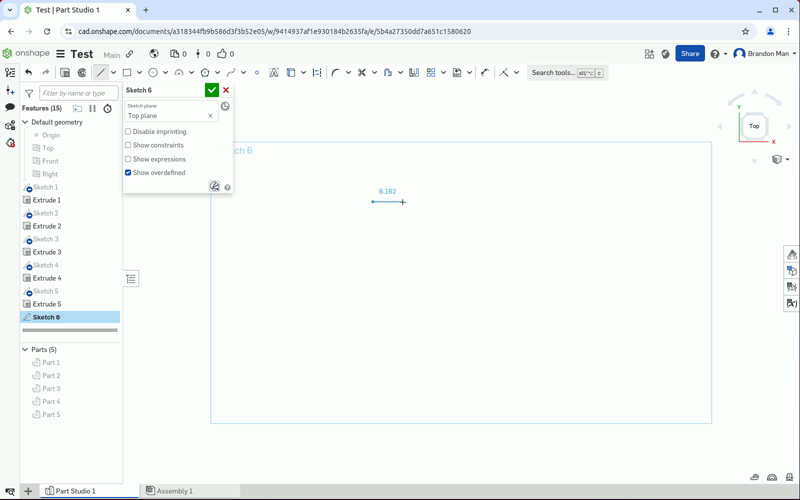
mouse_move(405, 201)
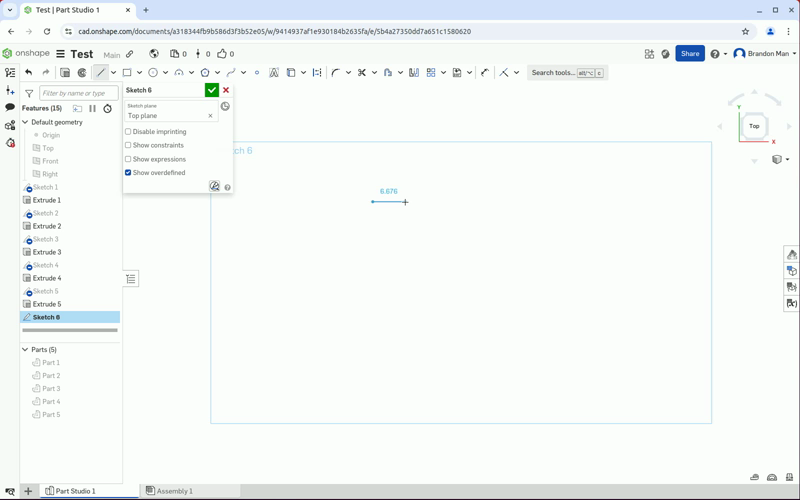
click(405, 201)
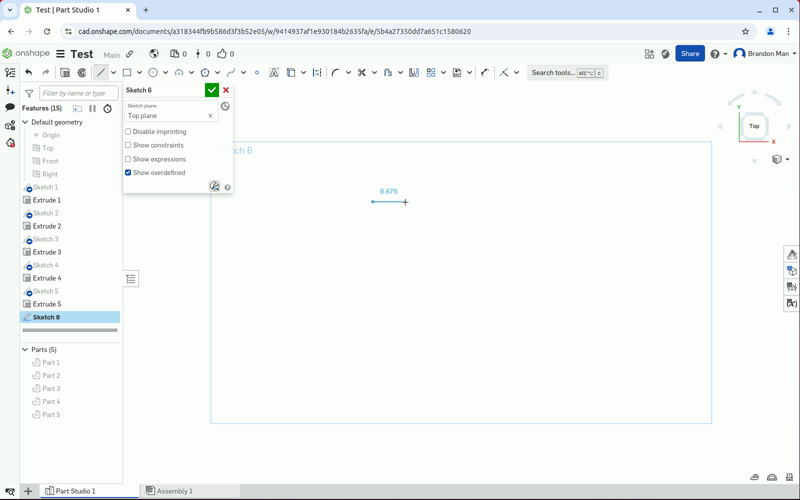
key_up(shift)
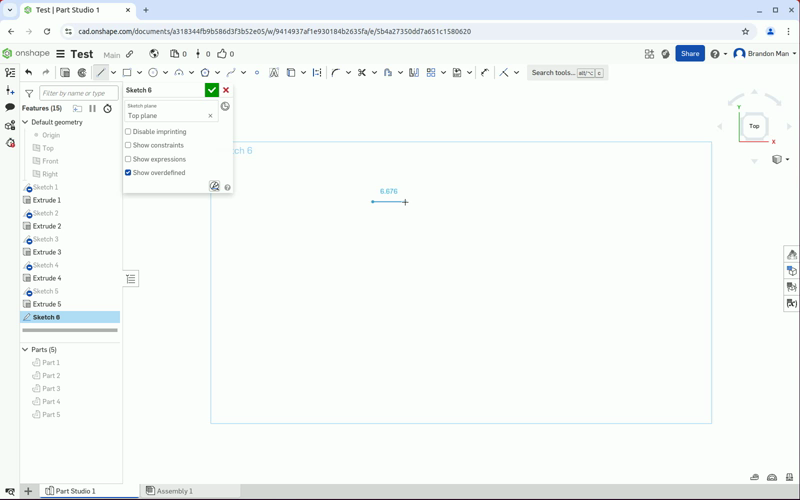
key_down(shift)
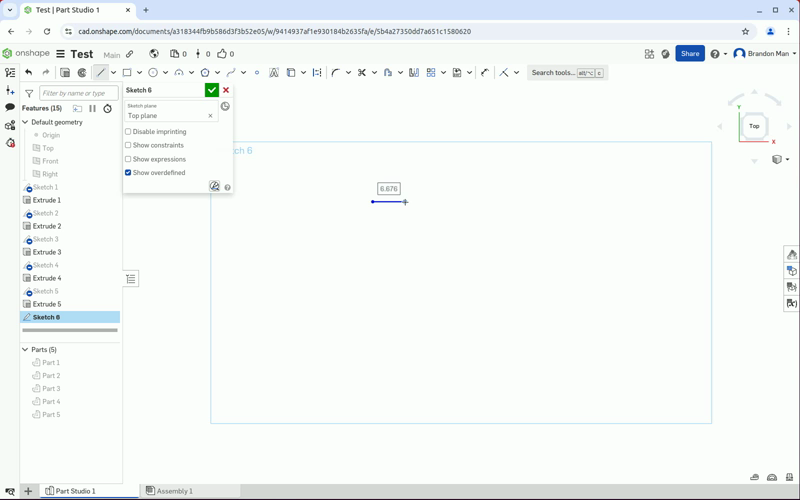
mouse_move(435, 201)
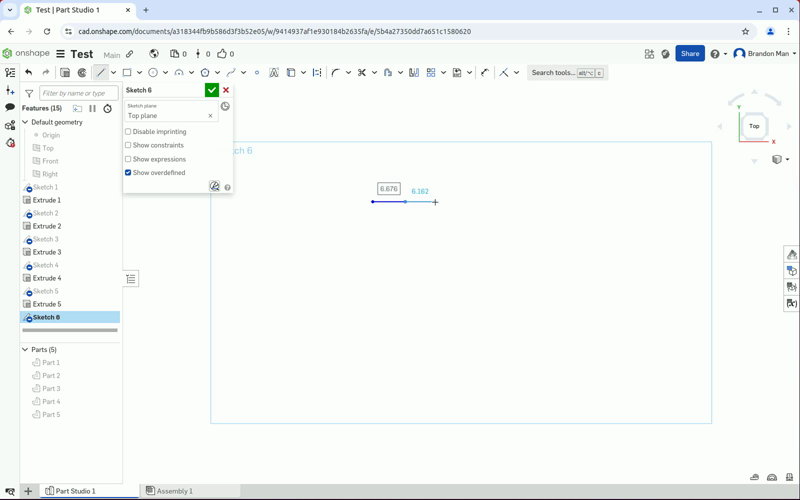
mouse_move(405, 169)
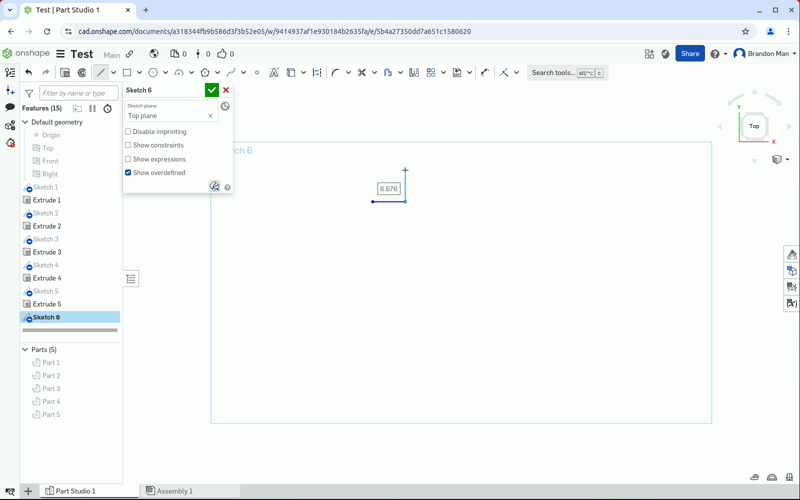
click(405, 169)
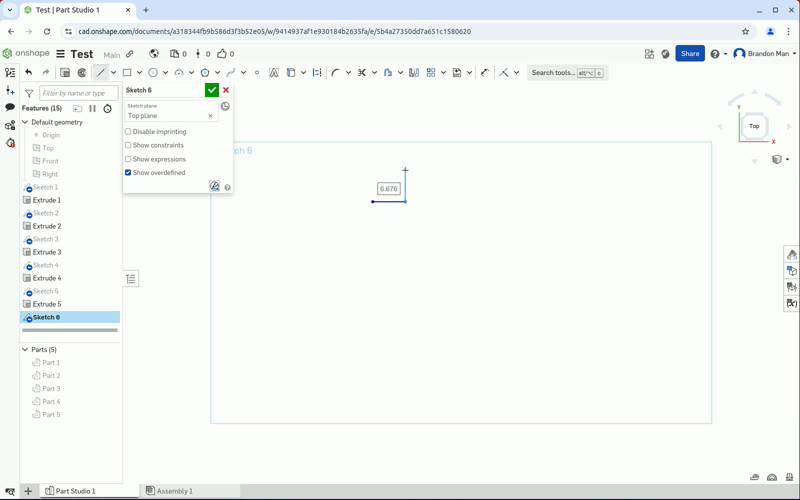
key_up(shift)
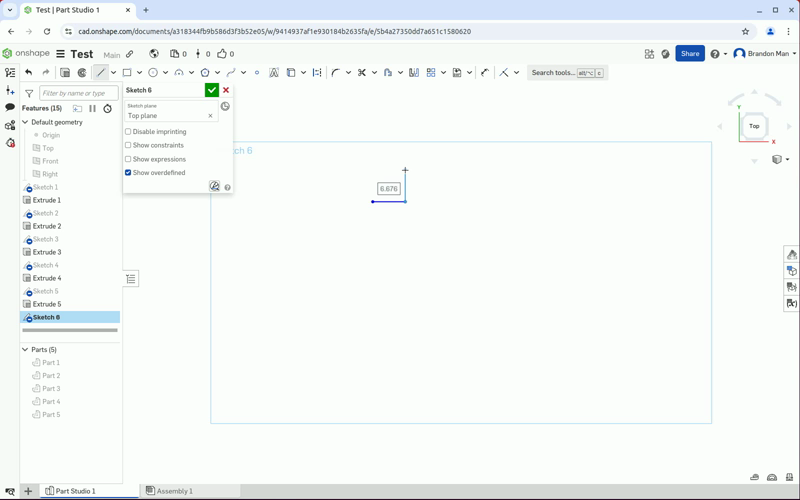
key_down(shift)
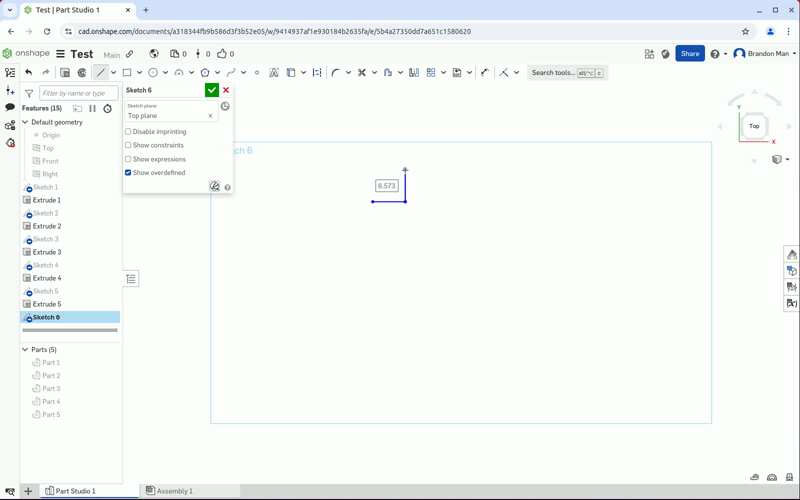
mouse_move(435, 169)
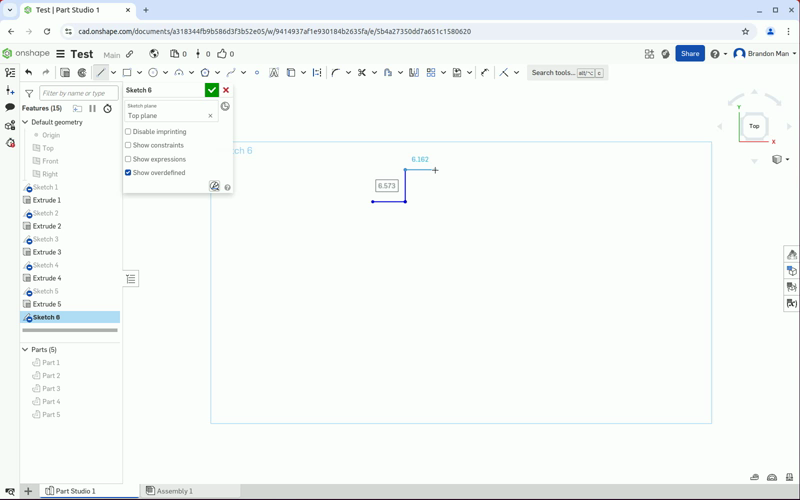
mouse_move(372, 169)
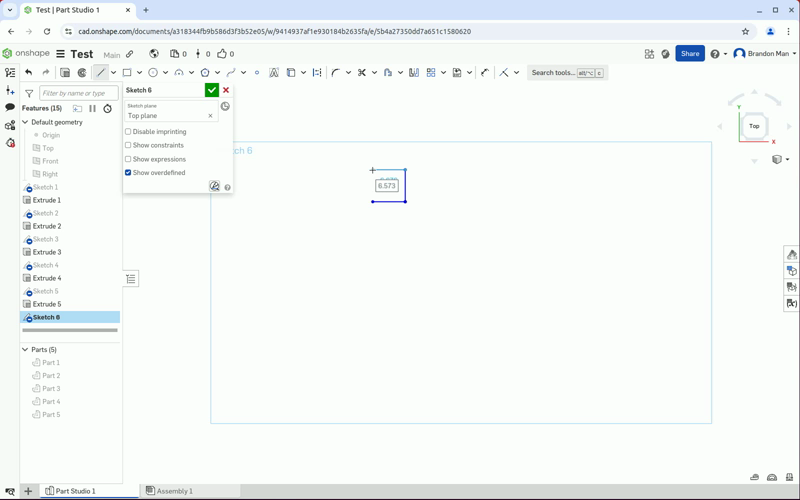
click(372, 169)
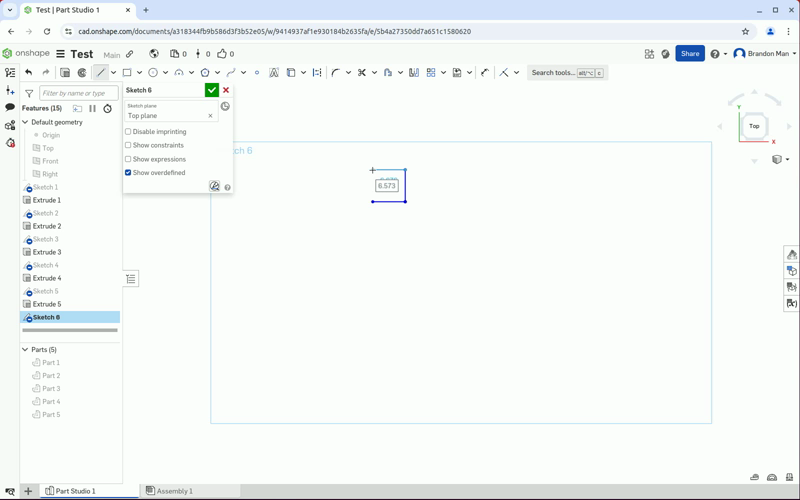
key_up(shift)
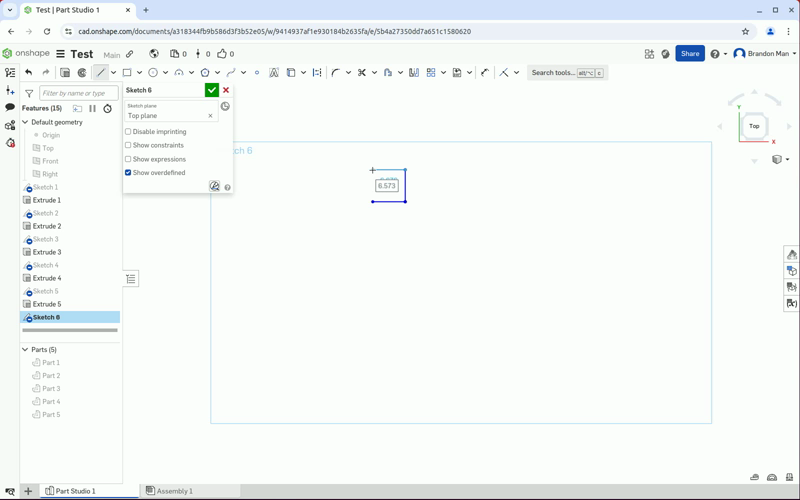
mouse_move(402, 169)
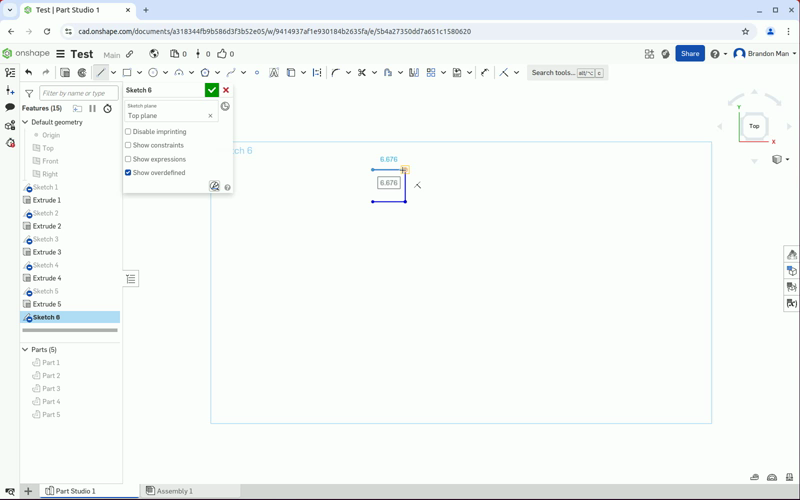
key_down(shift)
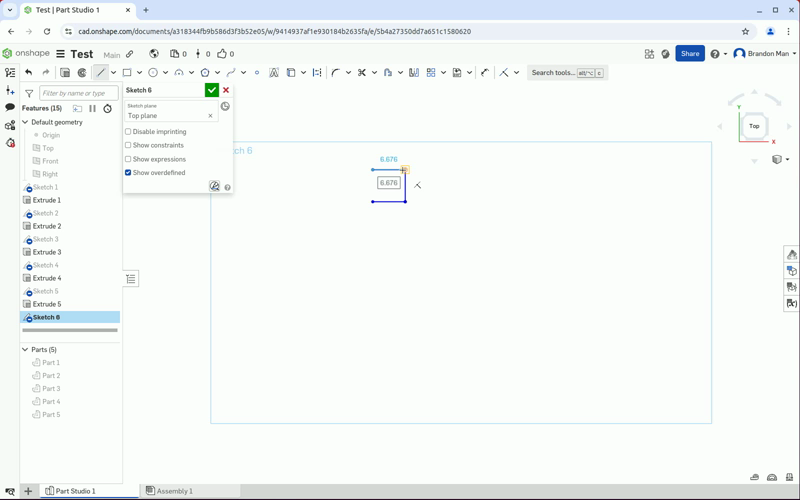
mouse_move(372, 201)
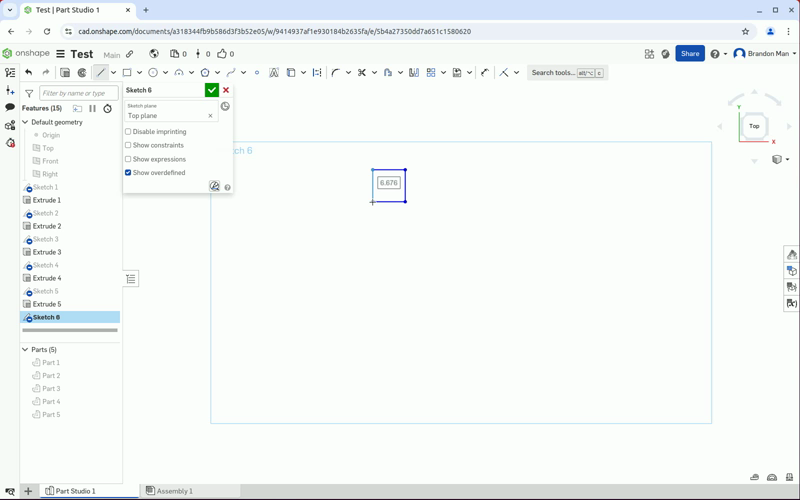
key_up(shift)
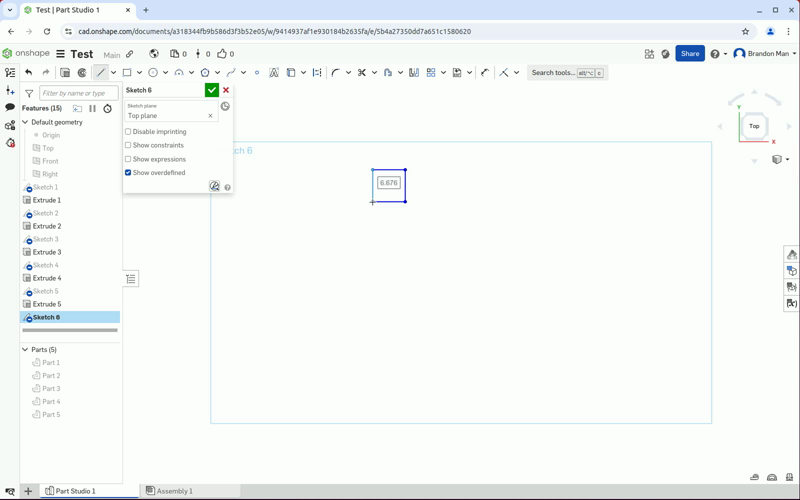
click(372, 201)
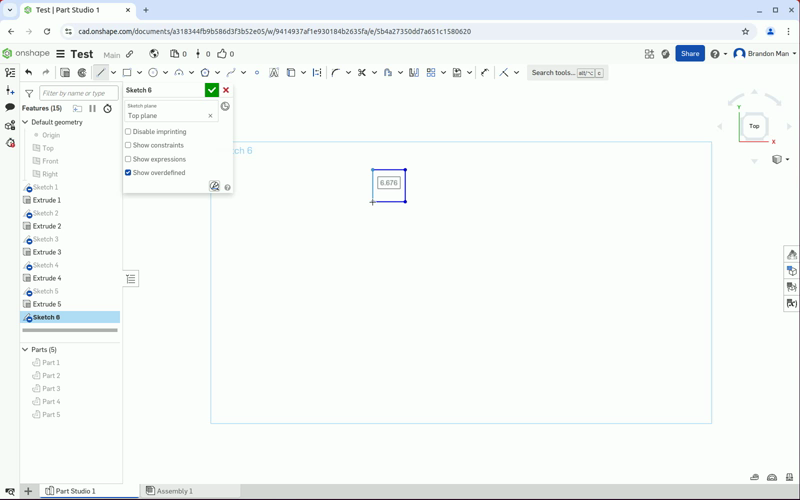
key(esc)
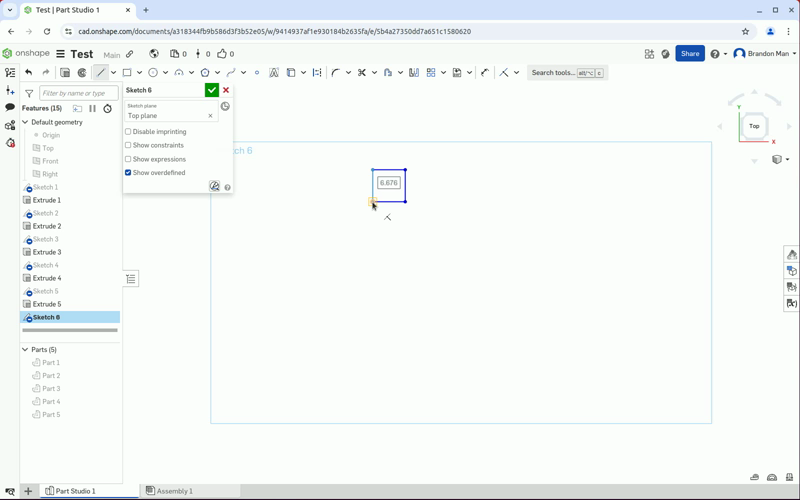
mouse_move(398, 179)
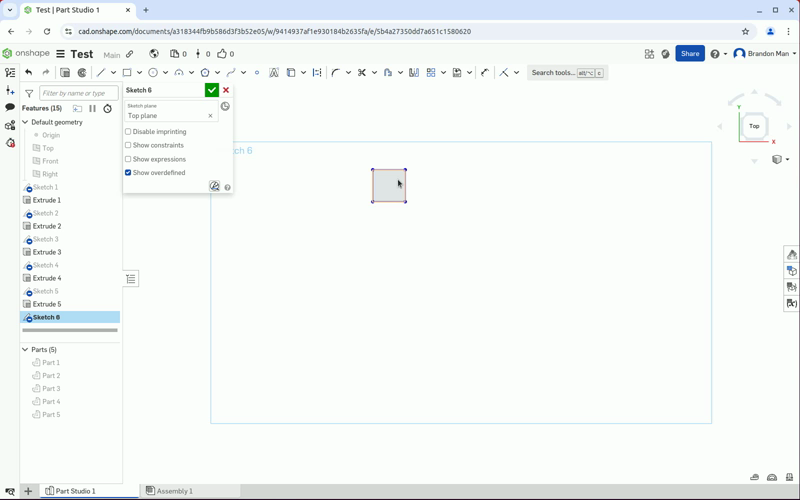
scroll(6)
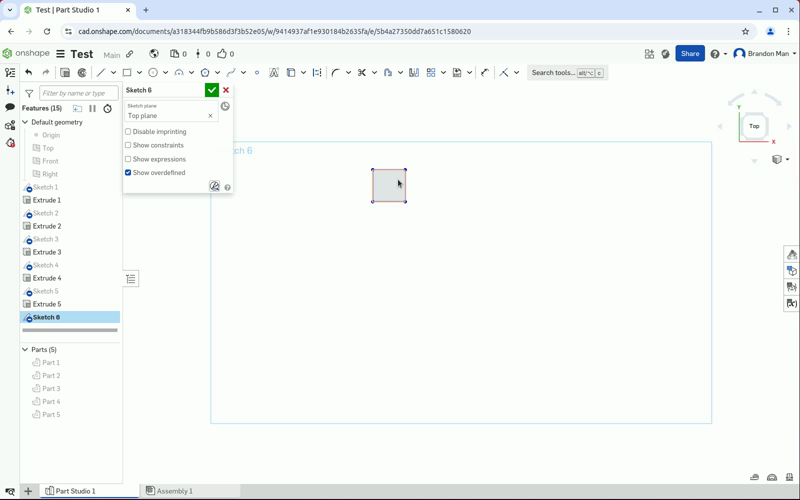
scroll(6)
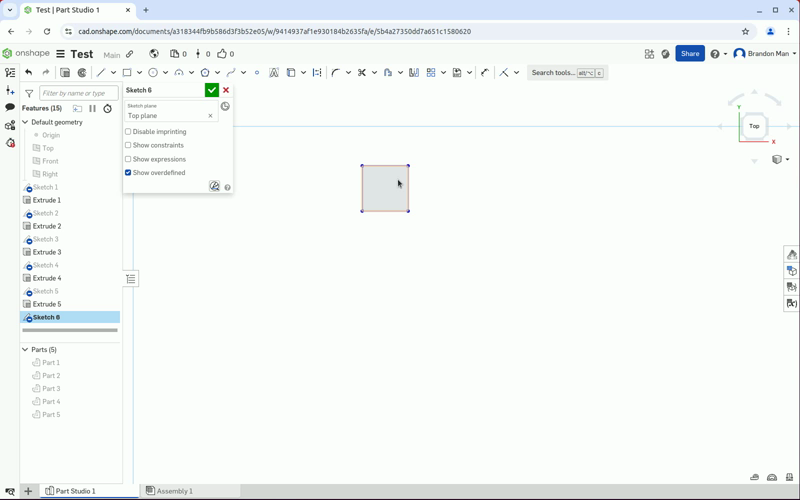
scroll(6)
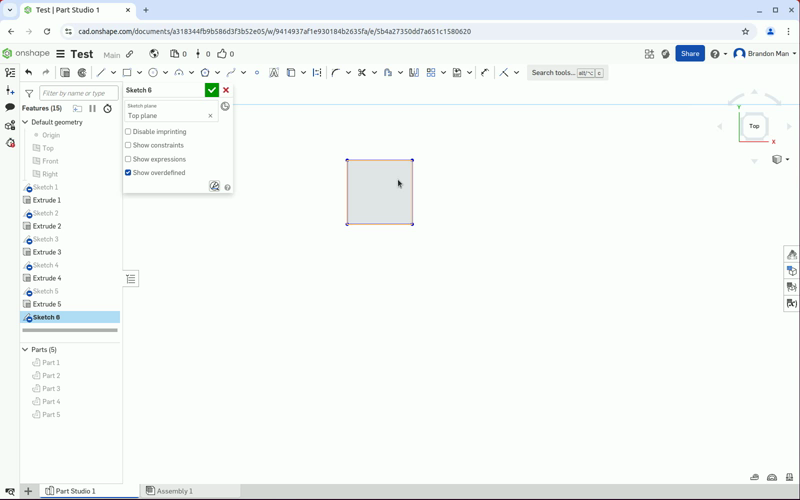
scroll(6)
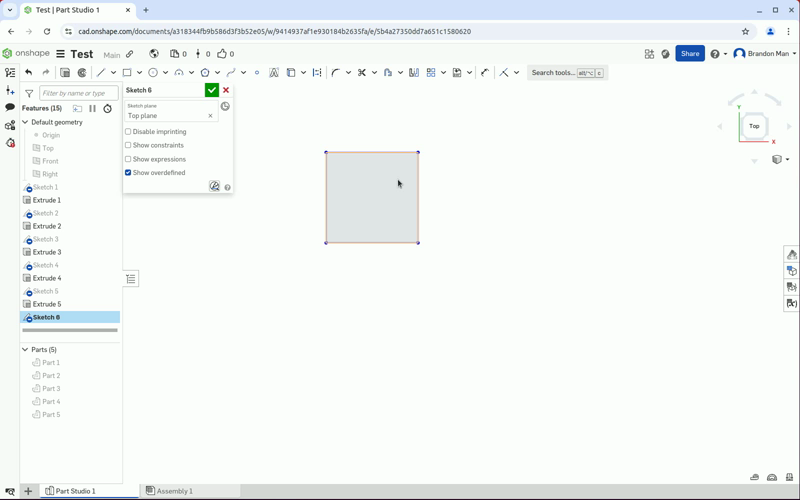
scroll(6)
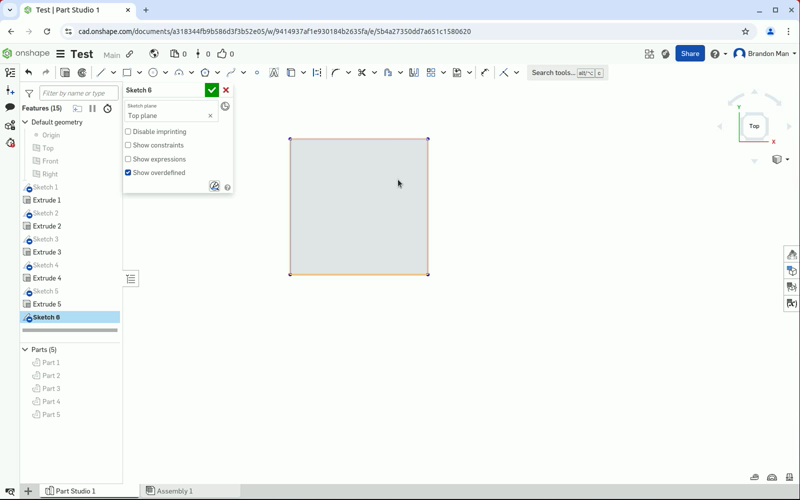
scroll(6)
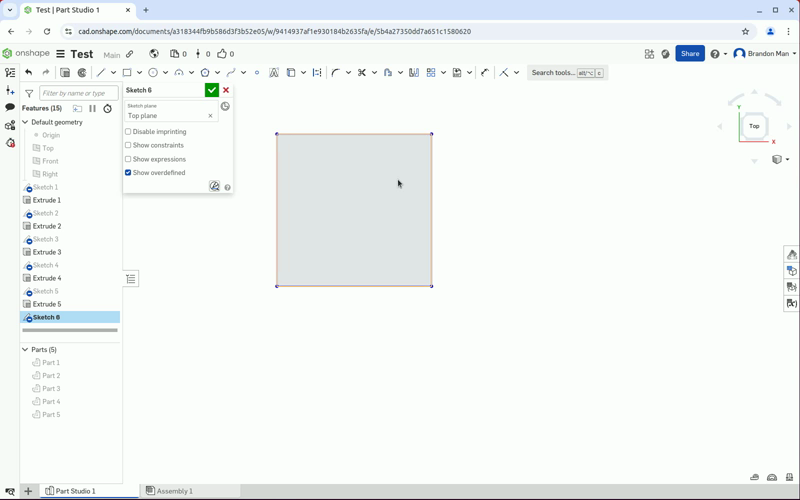
scroll(6)
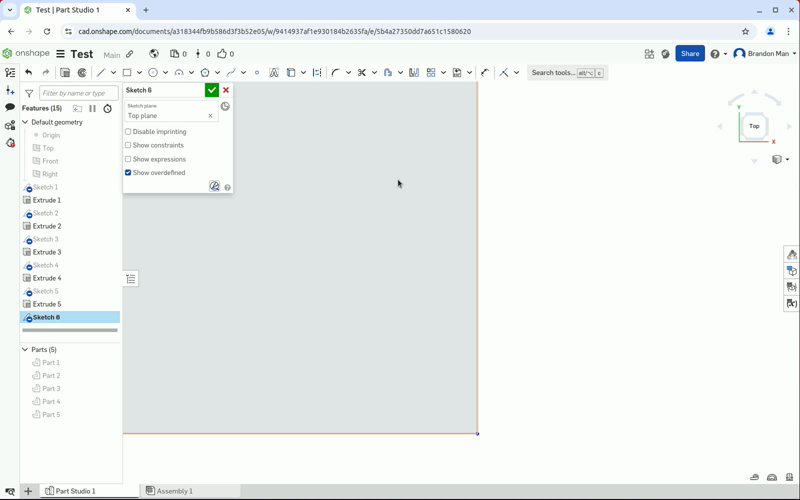
click(398, 179)
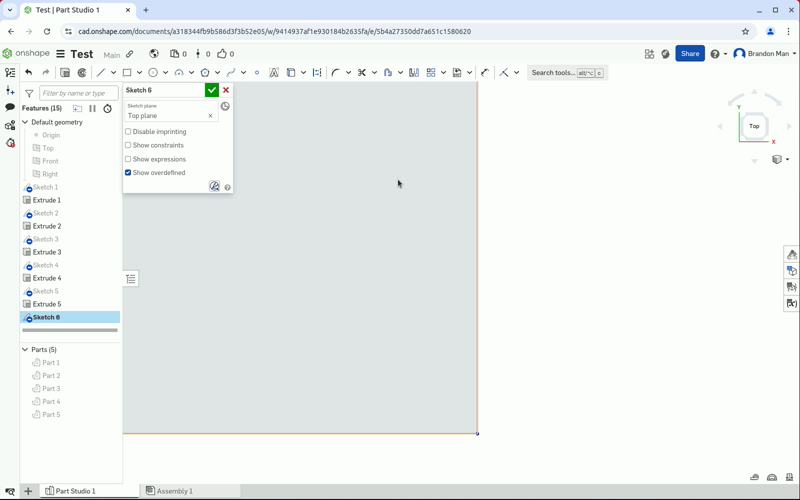
scroll(-6)
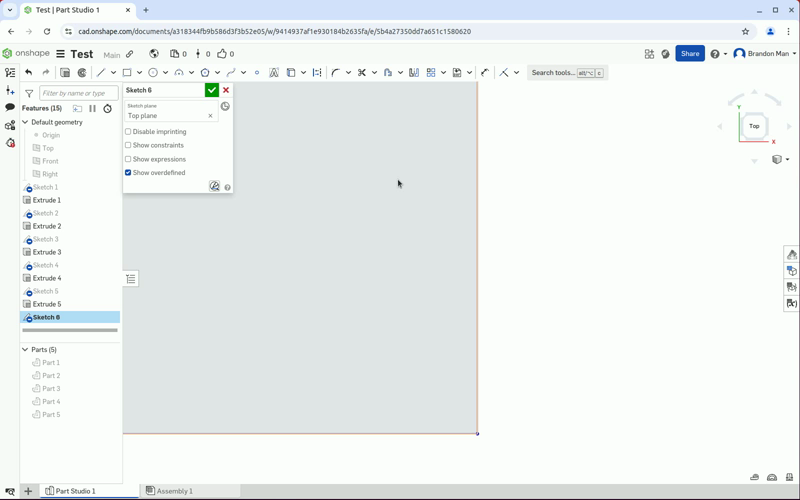
scroll(-6)
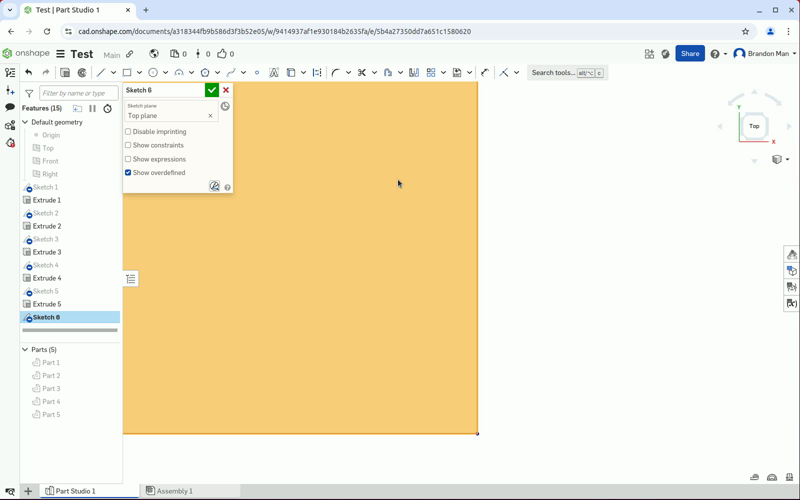
scroll(-6)
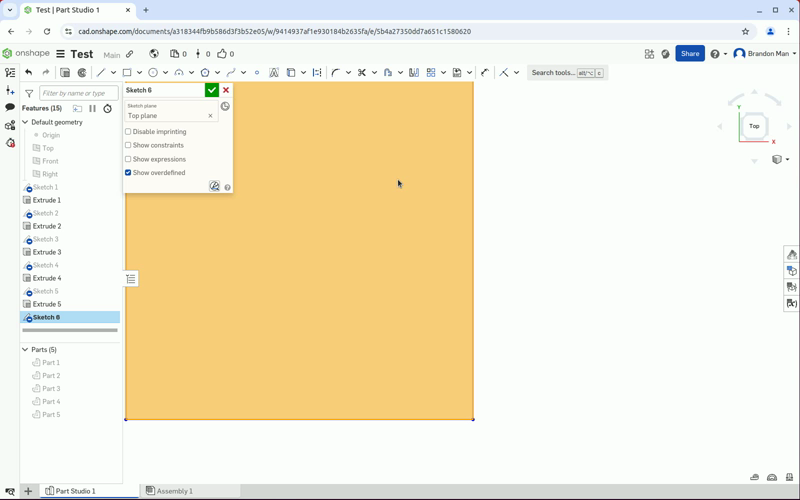
scroll(-6)
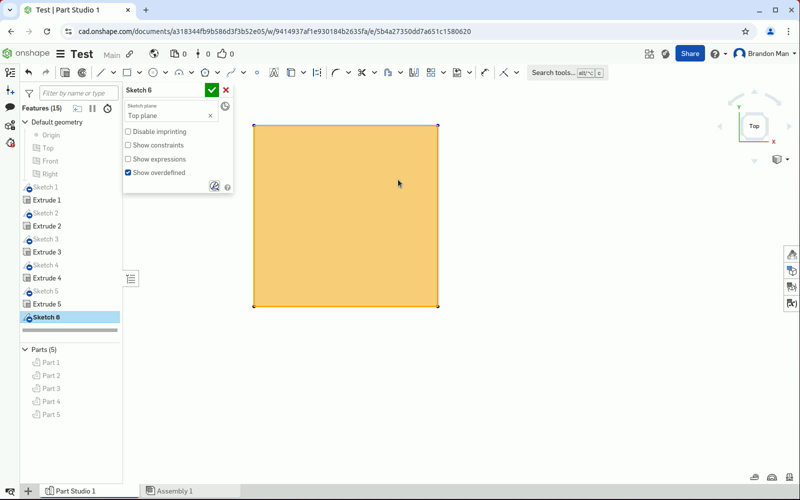
scroll(-6)
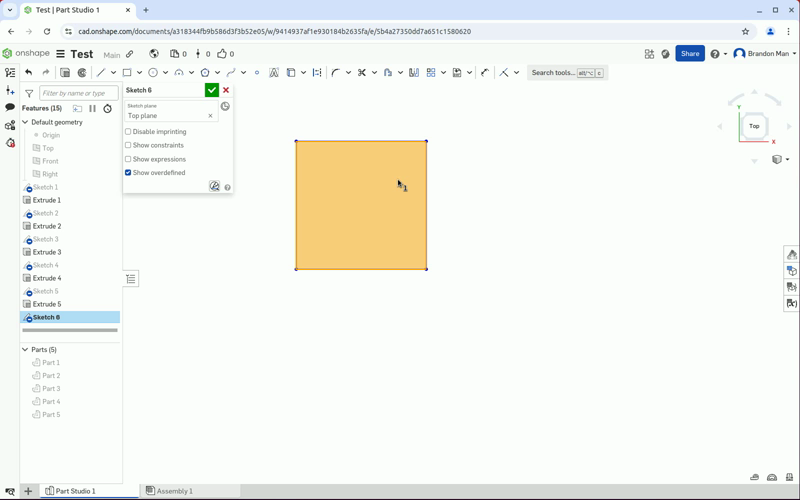
scroll(-6)
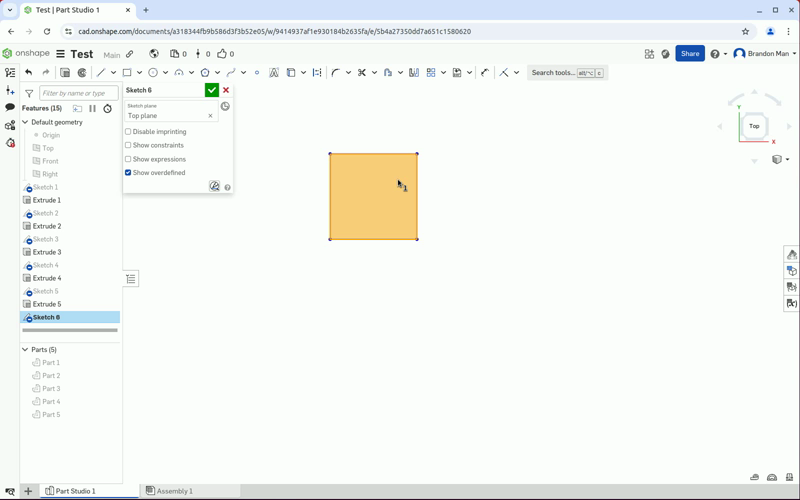
scroll(-6)
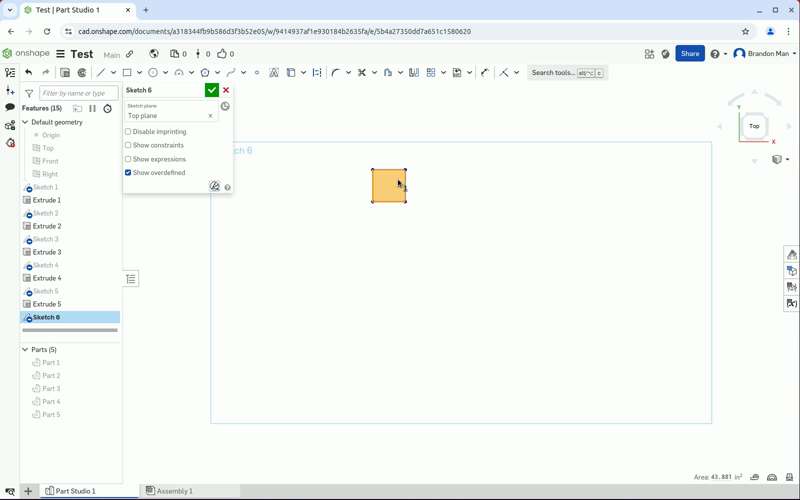
mouse_move(73, 352)
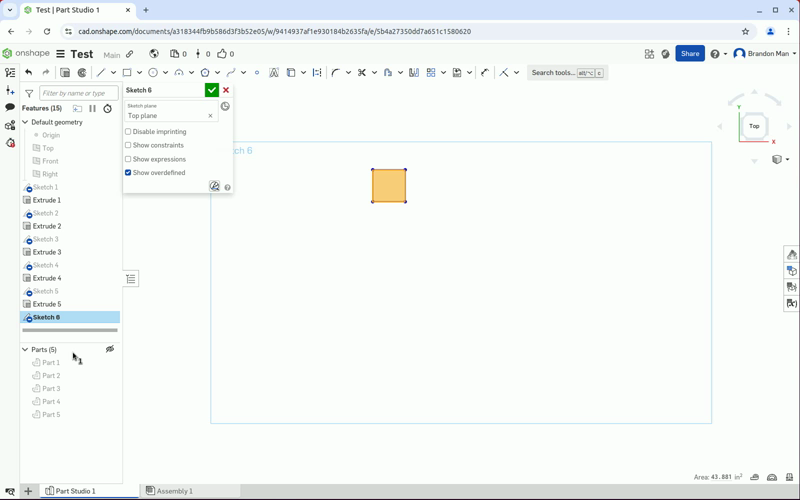
key(shift+y)
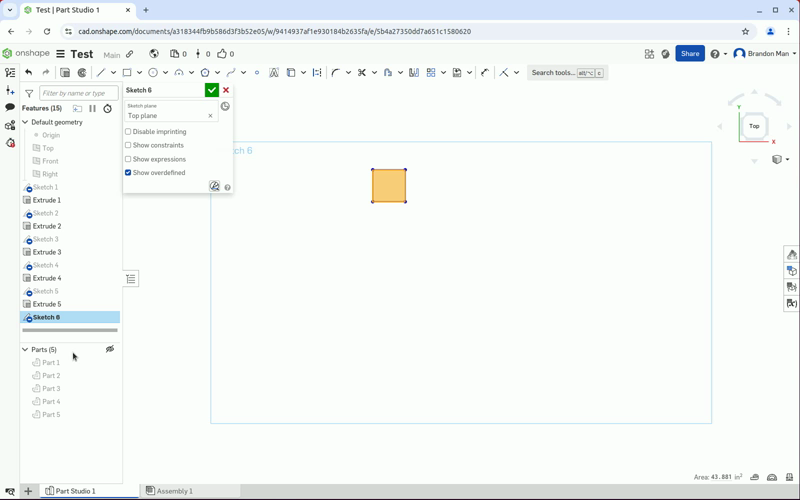
key(shift+e)
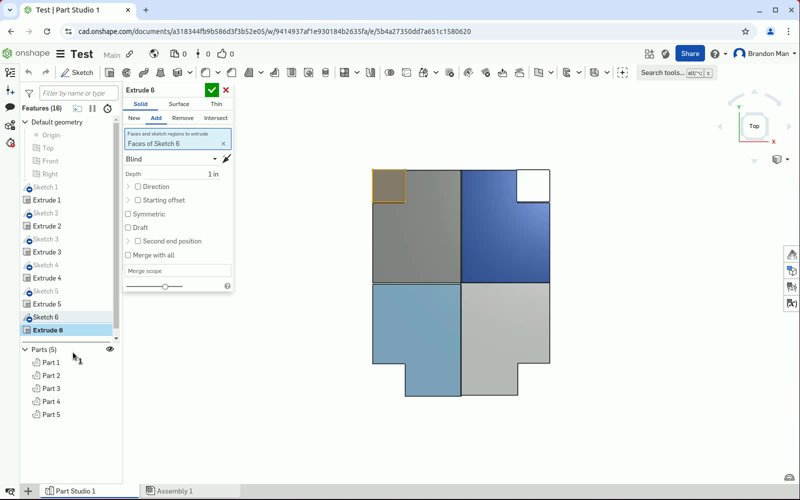
mouse_move(143, 106)
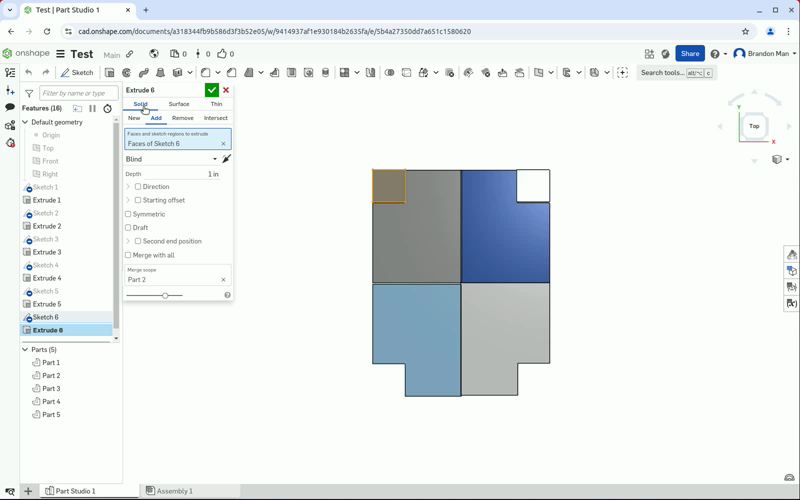
click(143, 106)
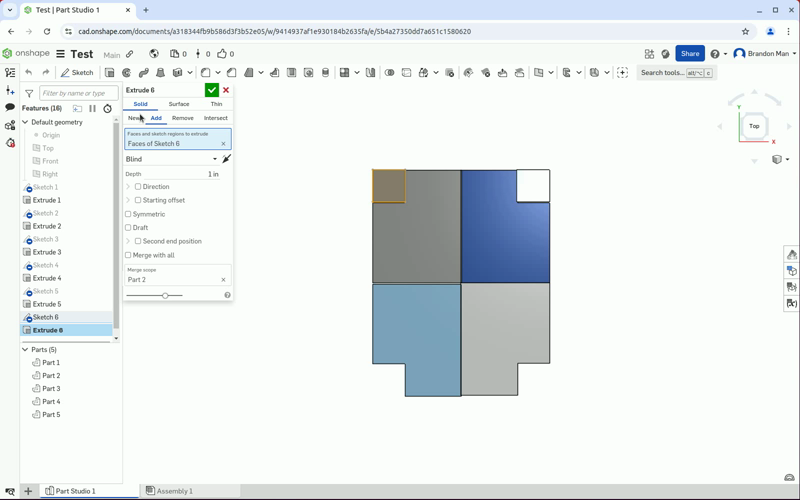
mouse_move(137, 120)
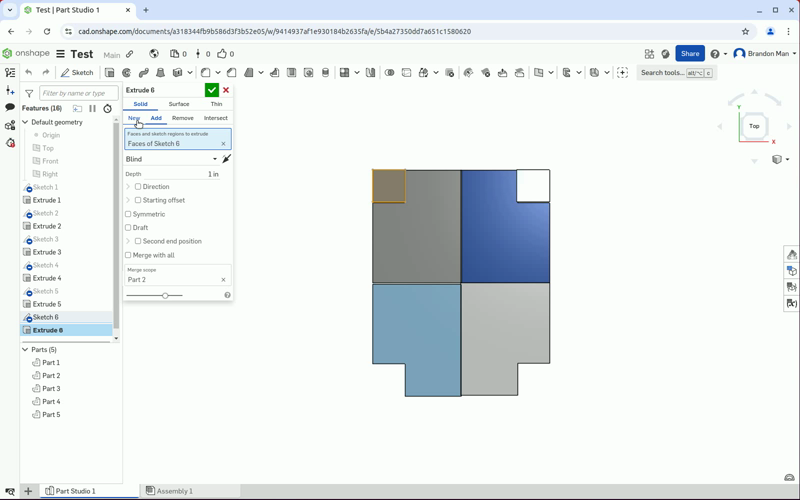
click(137, 120)
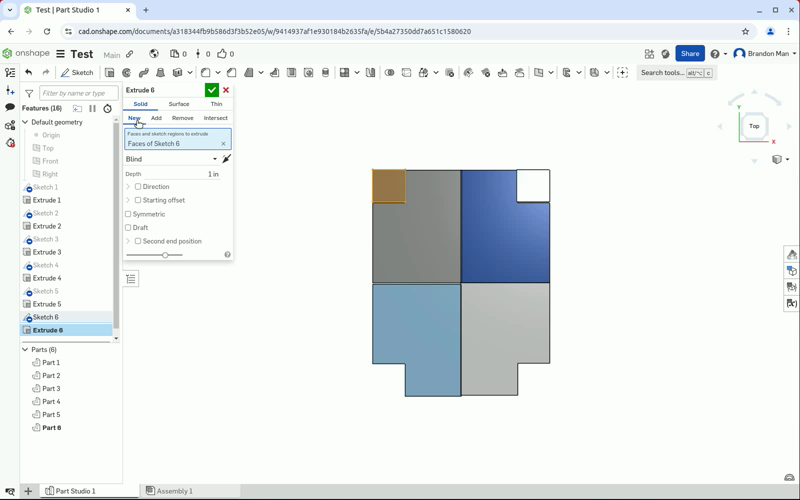
key(tab, 4)
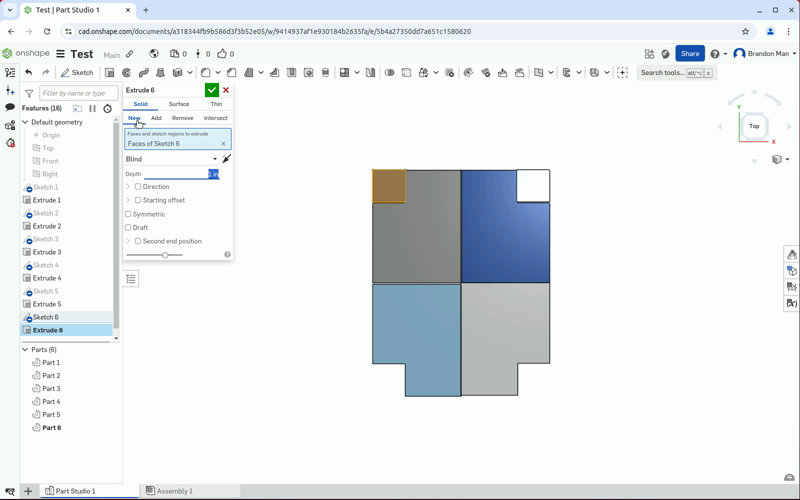
text(20.942)
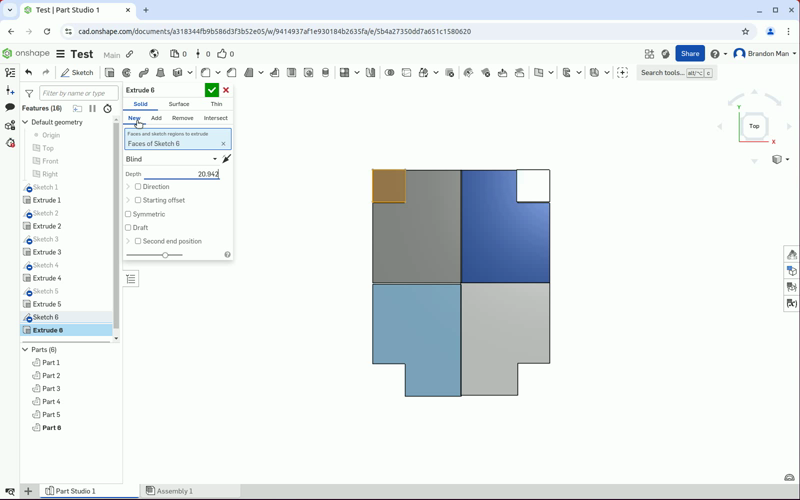
key(enter)
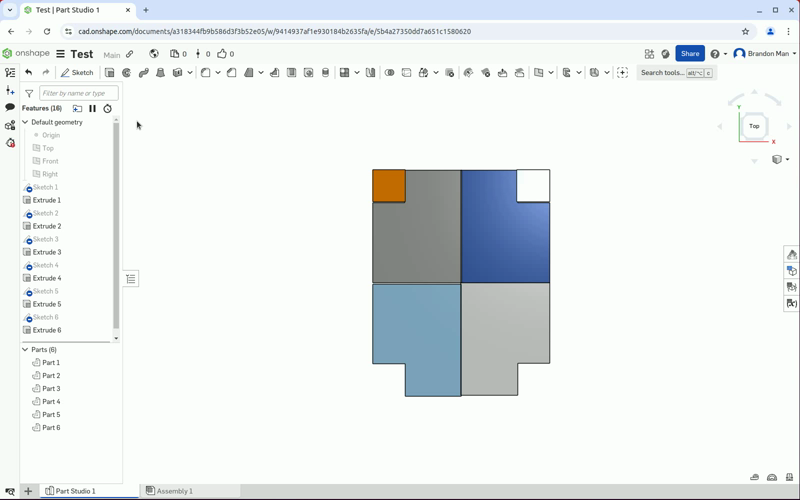
key(shift+h)
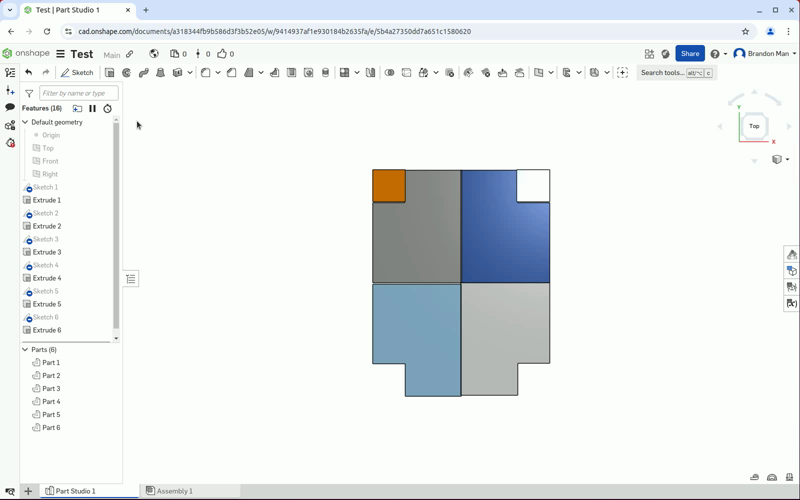
key(shift+h)
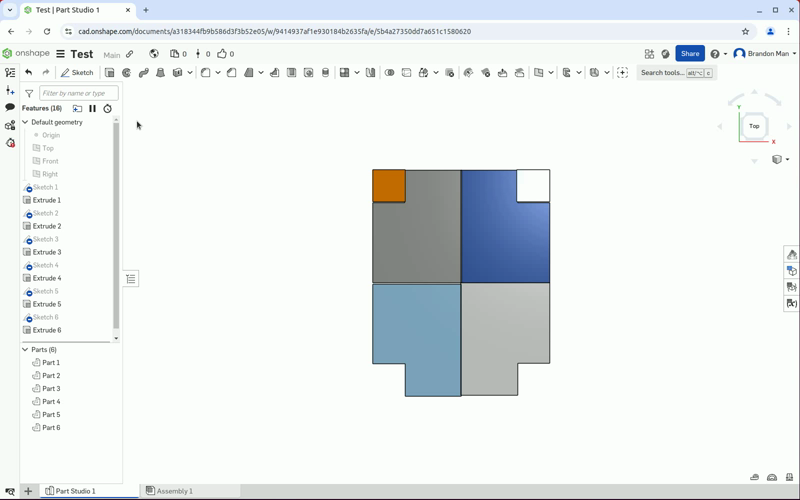
mouse_move(69, 189)
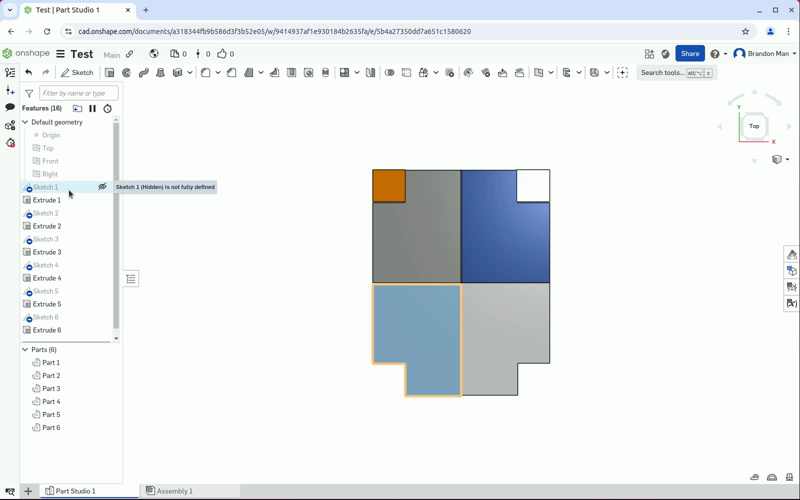
click(69, 189)
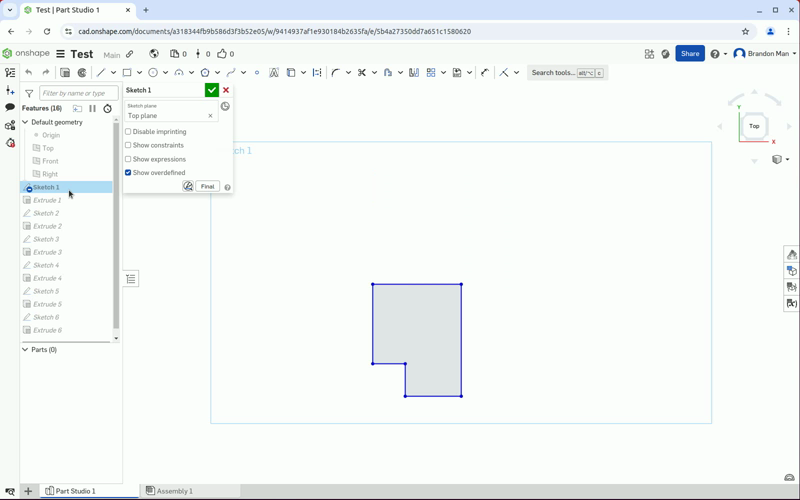
mouse_move(229, 92)
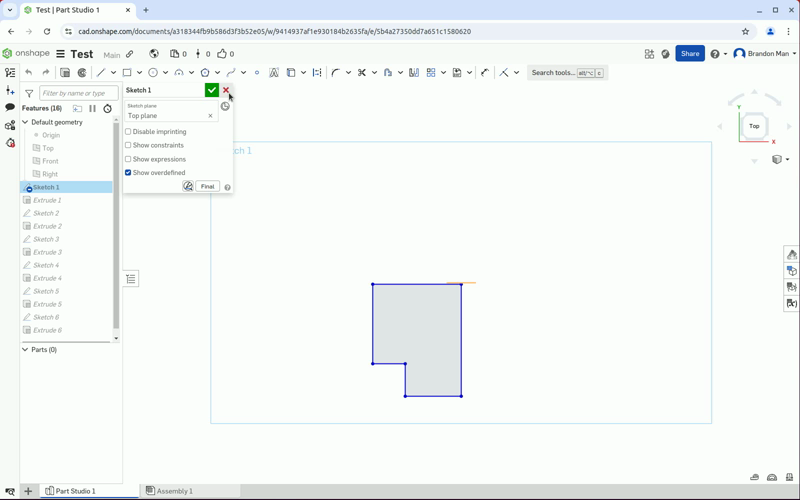
click(229, 92)
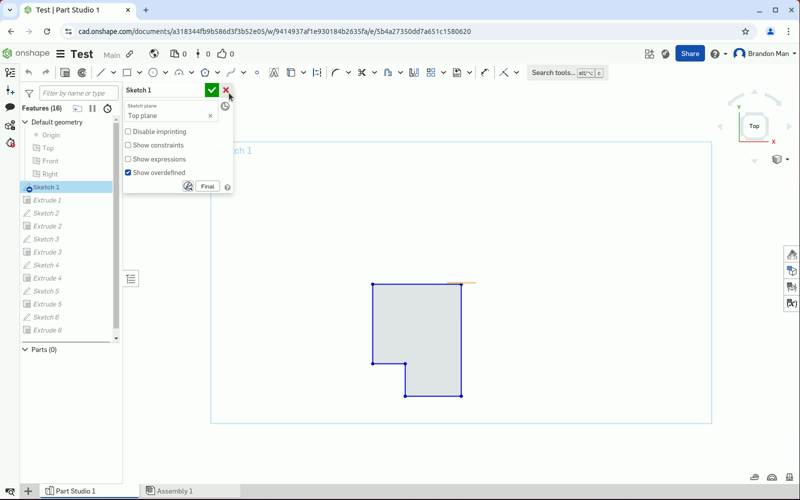
key(shift+s)
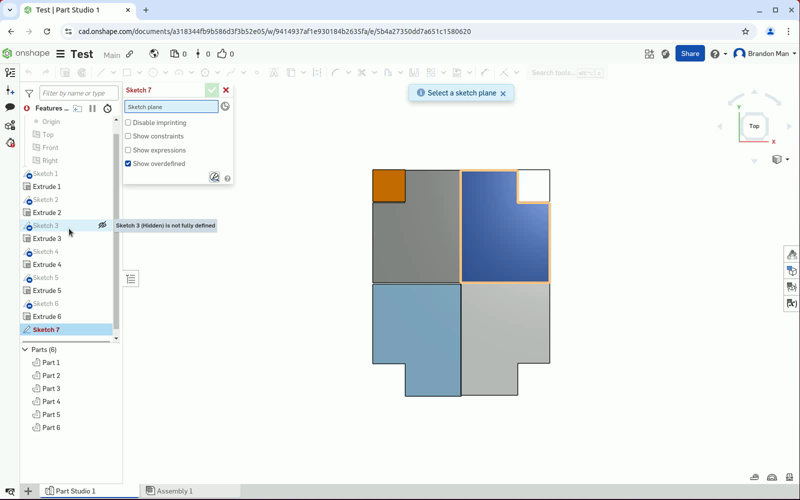
scroll(3)
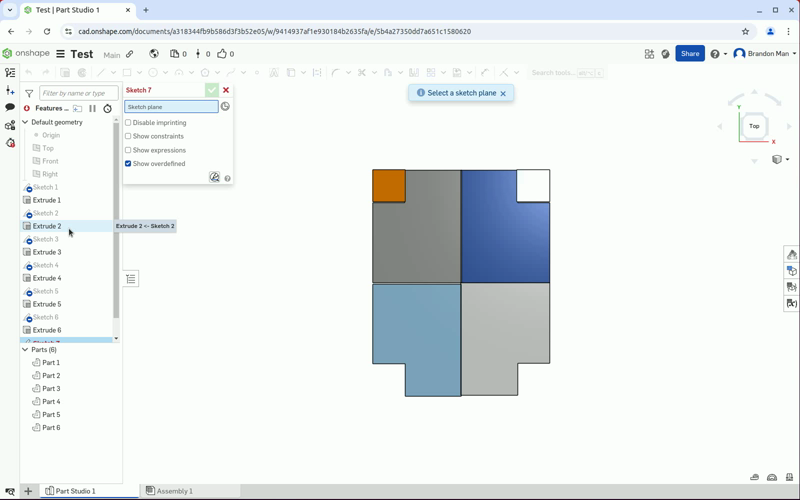
mouse_move(69, 150)
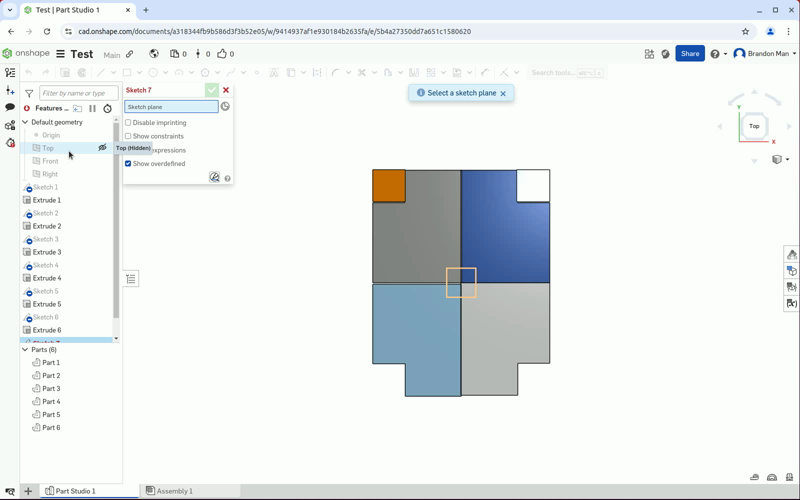
click(69, 150)
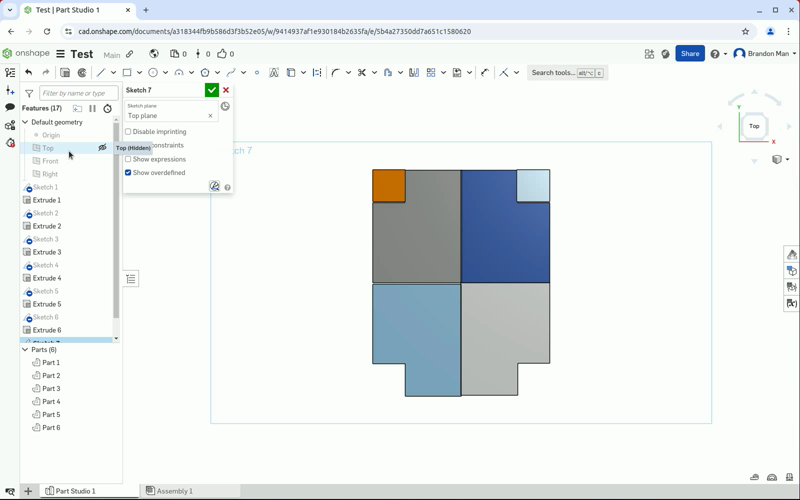
mouse_move(73, 352)
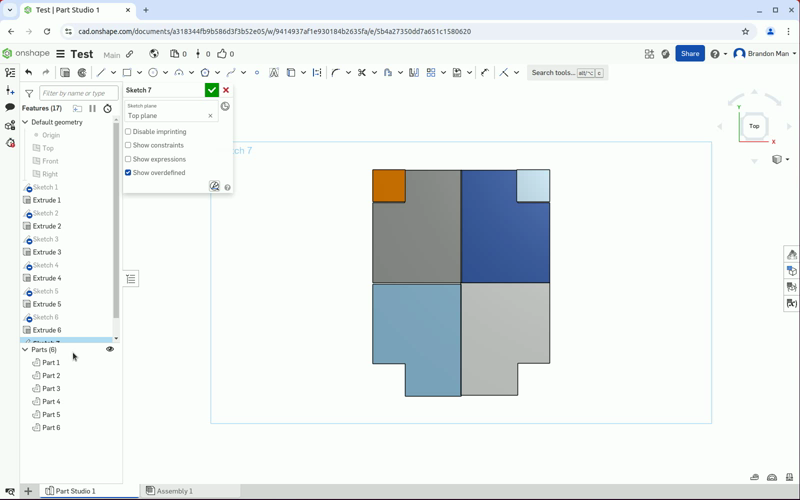
key(y)
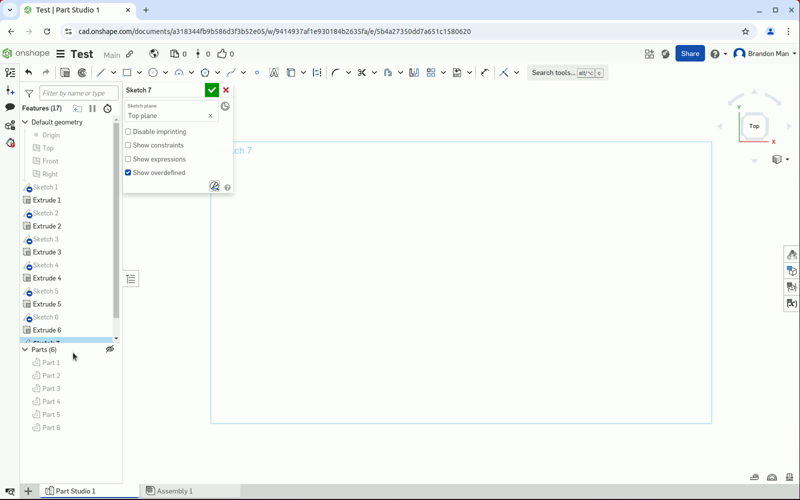
key(l)
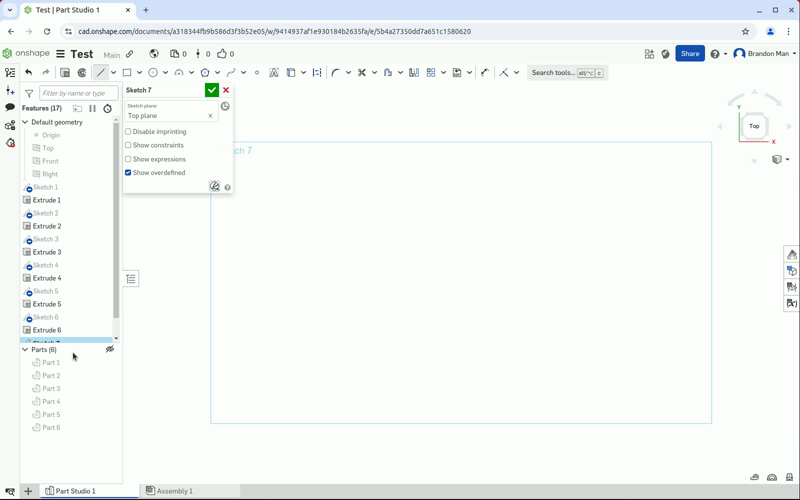
key_down(shift)
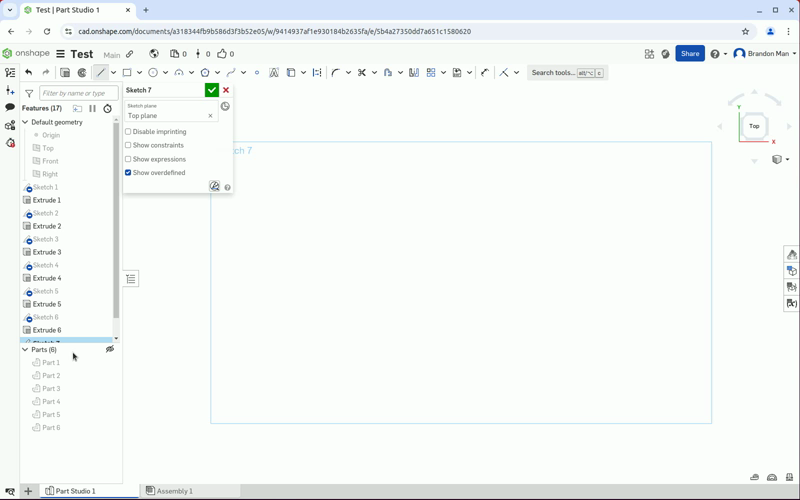
mouse_move(372, 395)
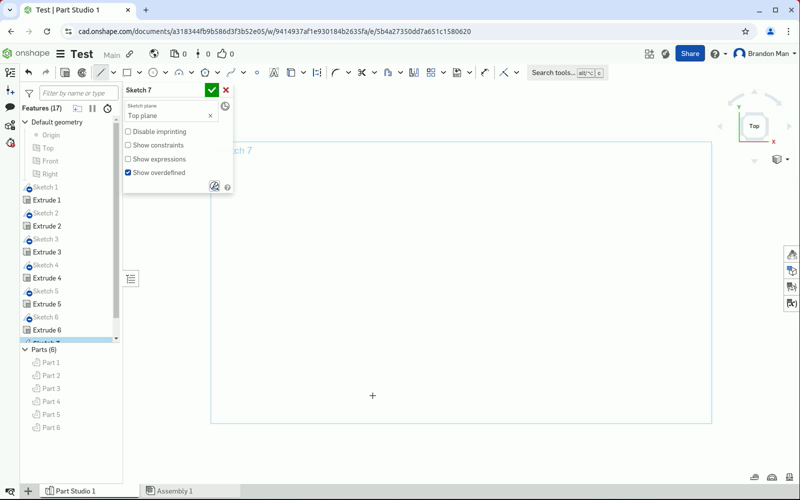
click(372, 395)
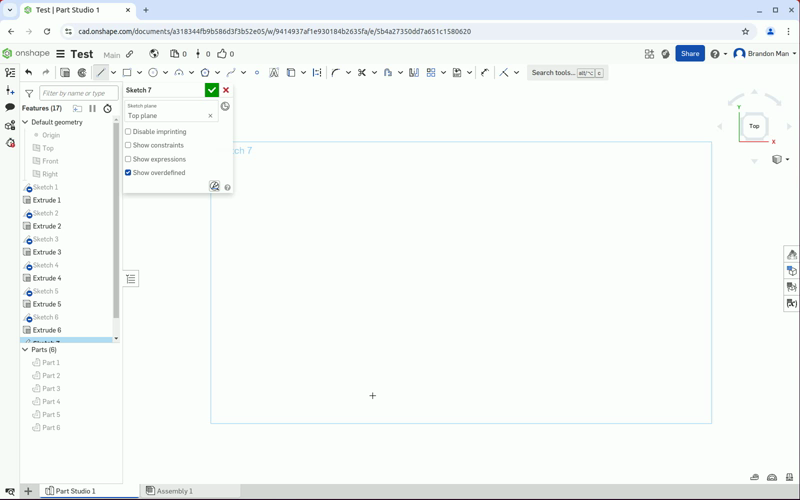
key_up(shift)
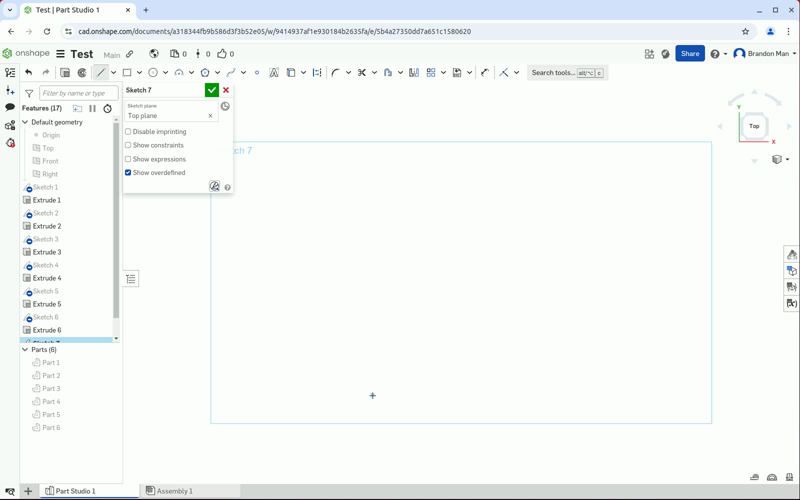
key_down(shift)
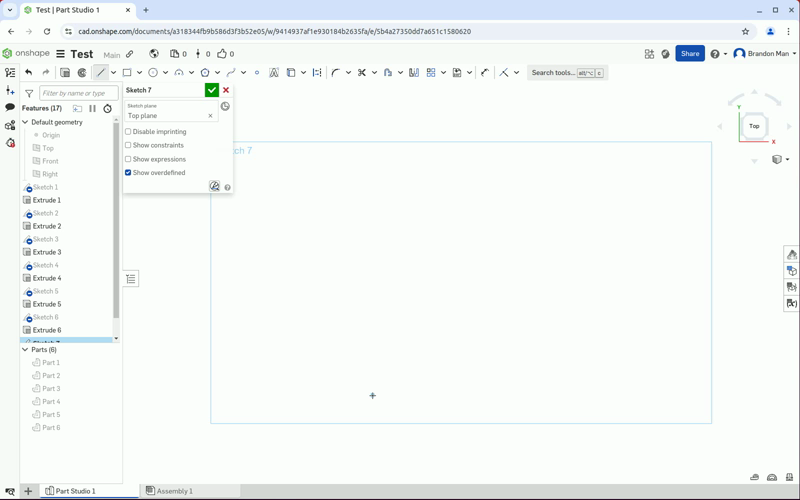
mouse_move(402, 395)
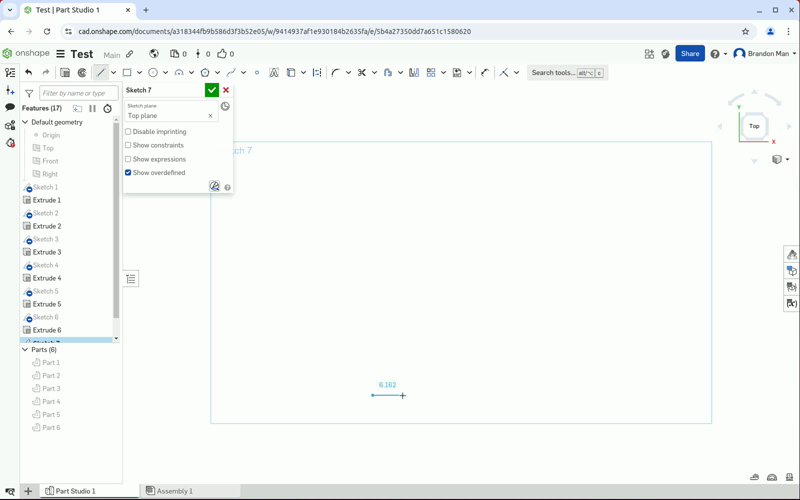
mouse_move(405, 395)
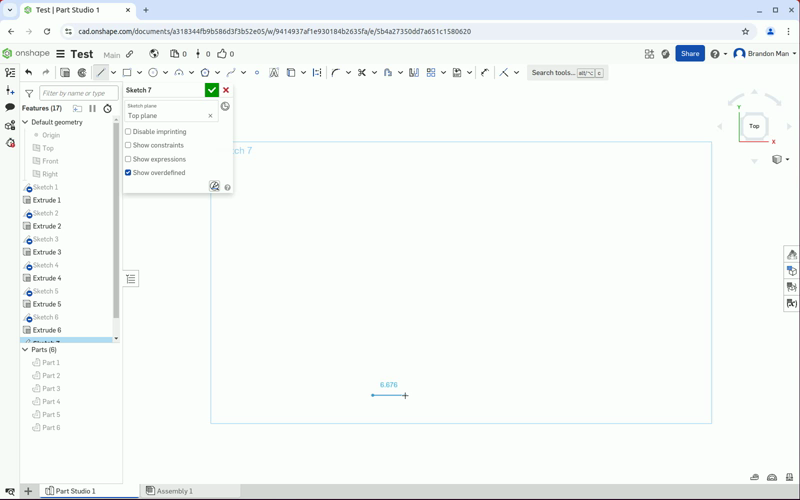
click(405, 395)
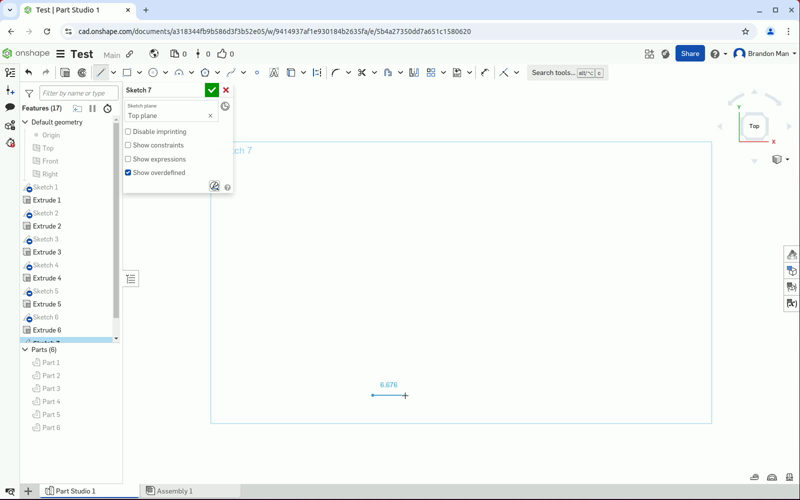
key_up(shift)
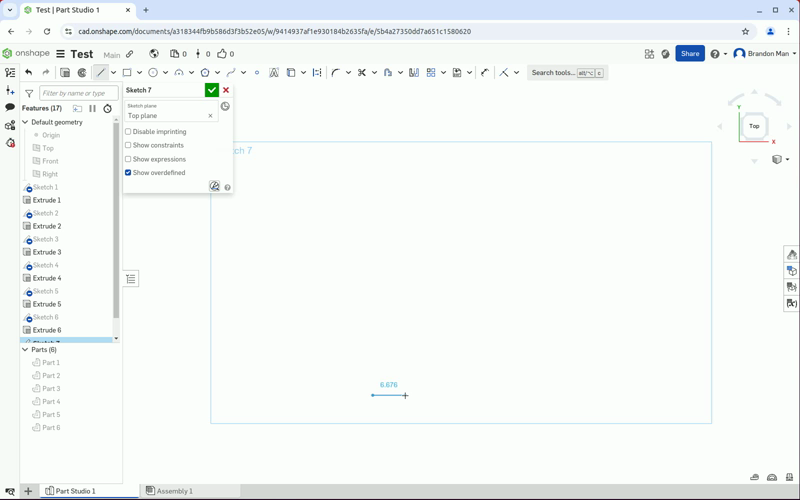
key_down(shift)
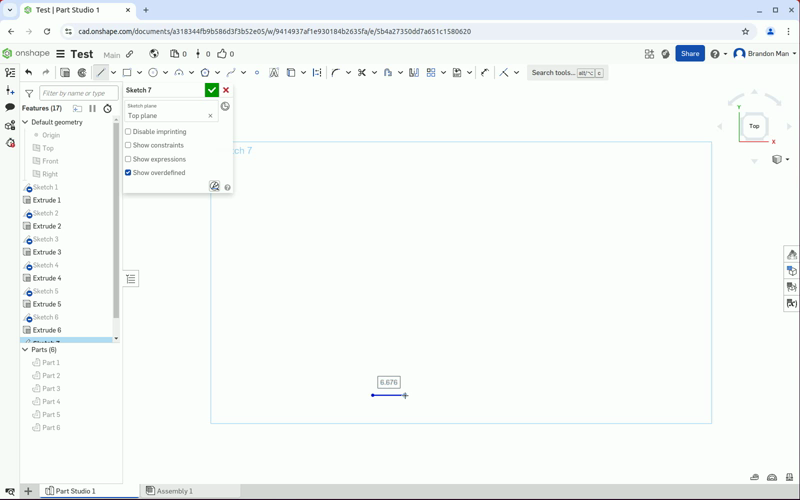
mouse_move(435, 395)
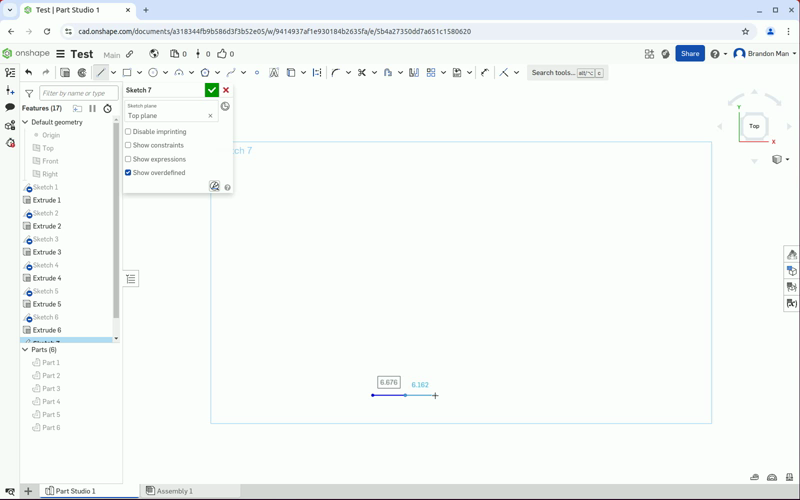
mouse_move(405, 363)
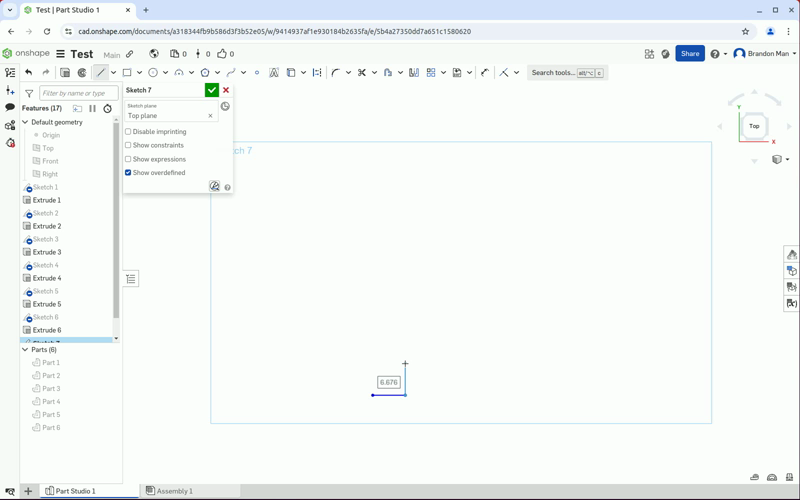
click(405, 363)
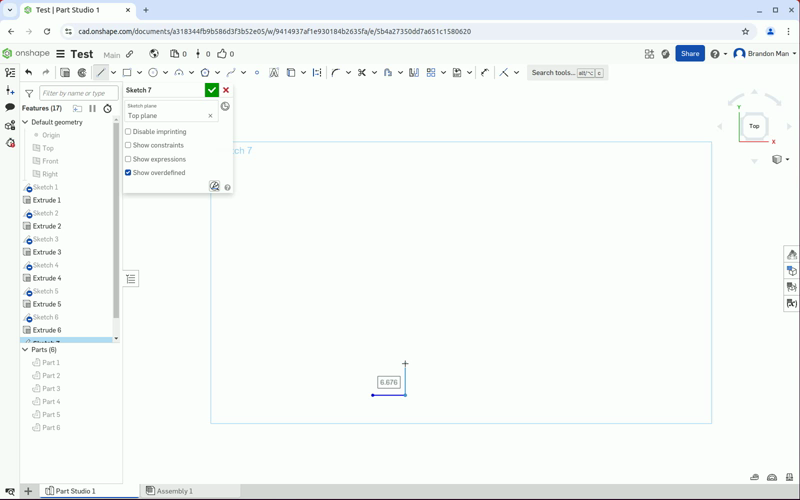
key_up(shift)
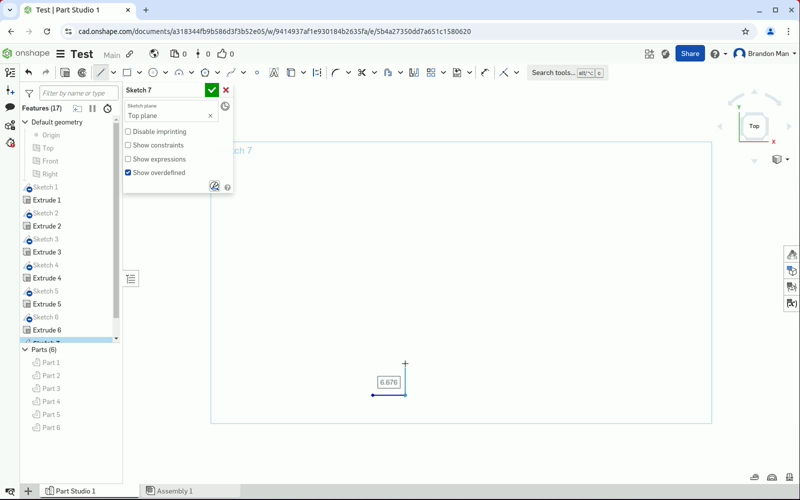
key_down(shift)
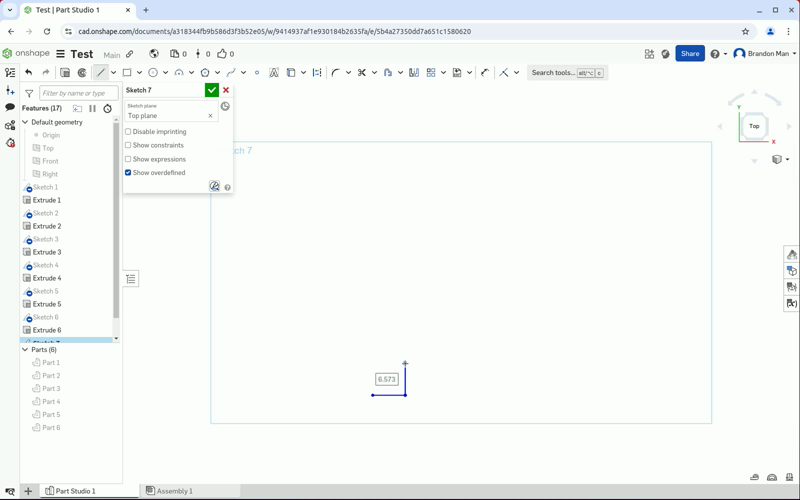
mouse_move(435, 363)
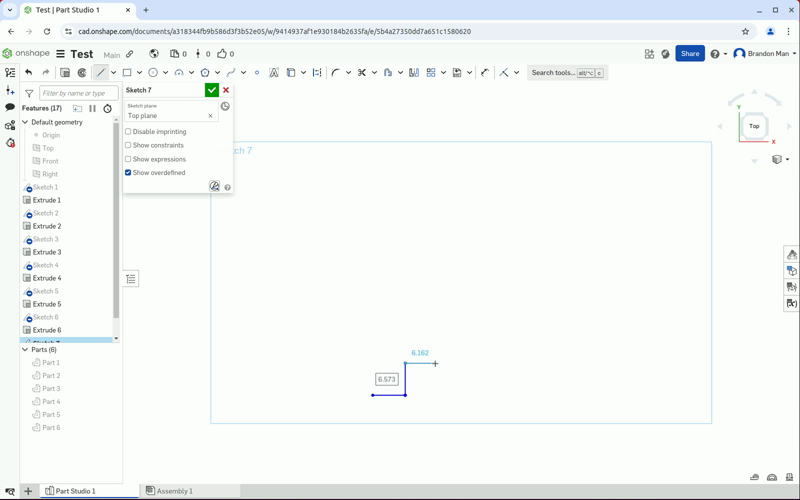
mouse_move(372, 363)
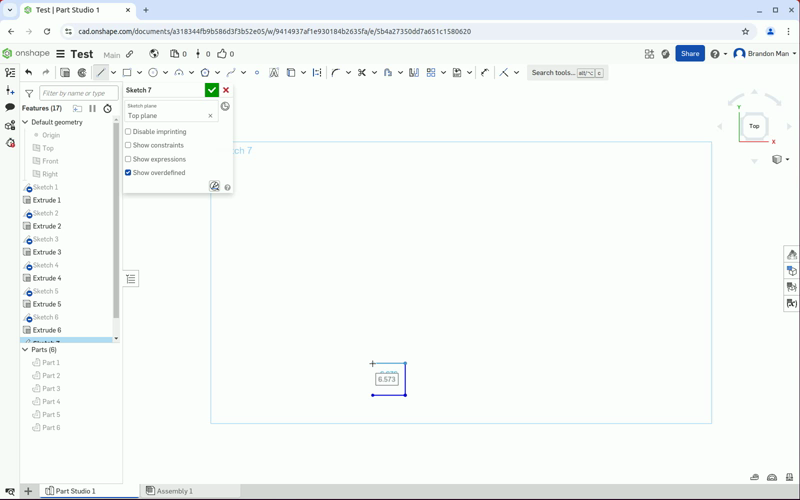
click(372, 363)
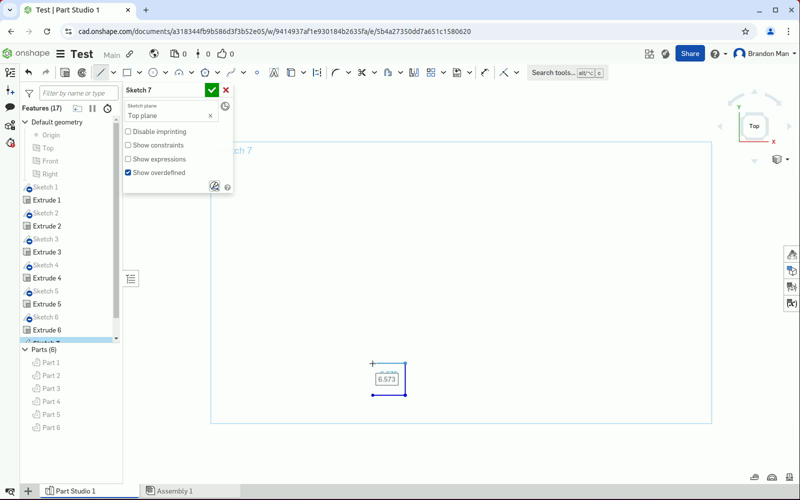
key_up(shift)
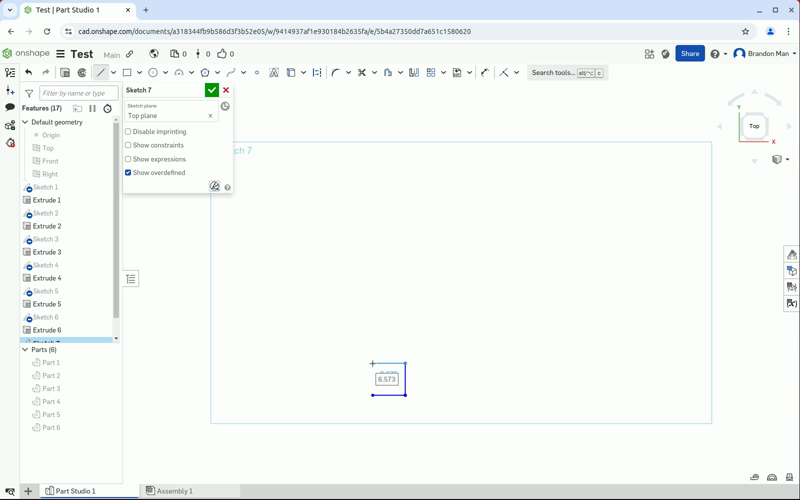
mouse_move(402, 363)
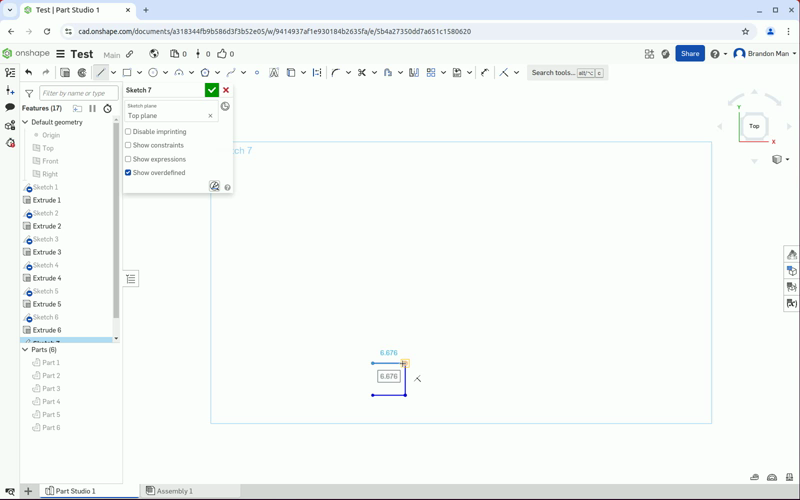
key_down(shift)
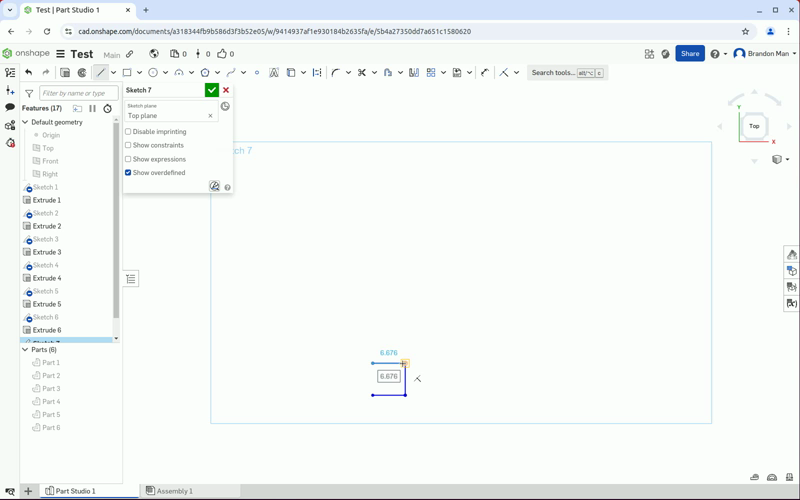
mouse_move(372, 395)
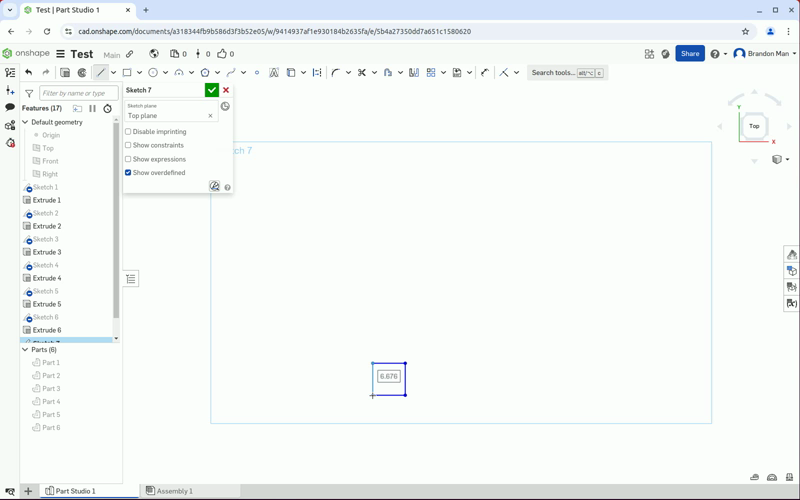
key_up(shift)
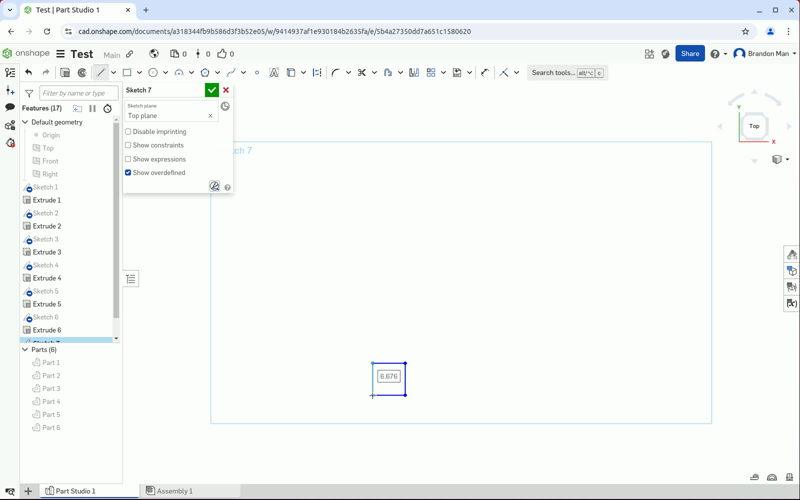
click(372, 395)
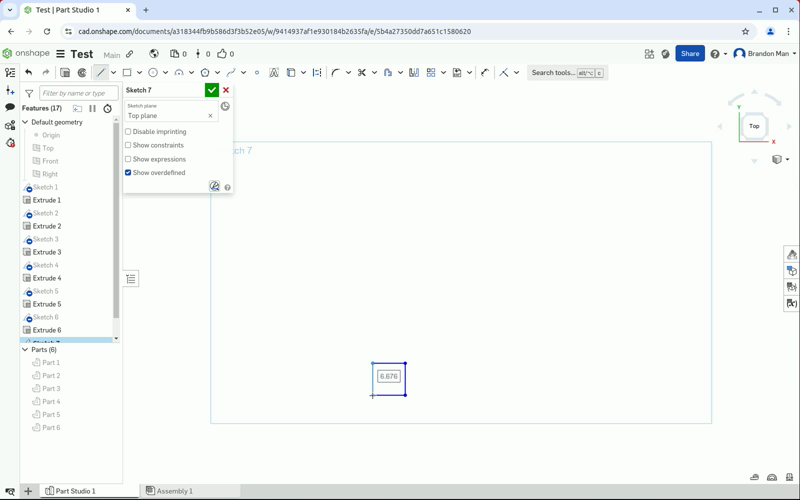
key(esc)
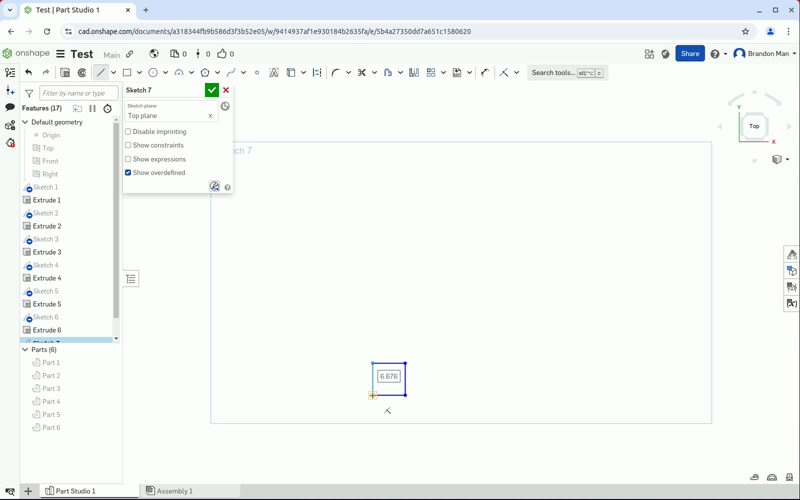
mouse_move(399, 386)
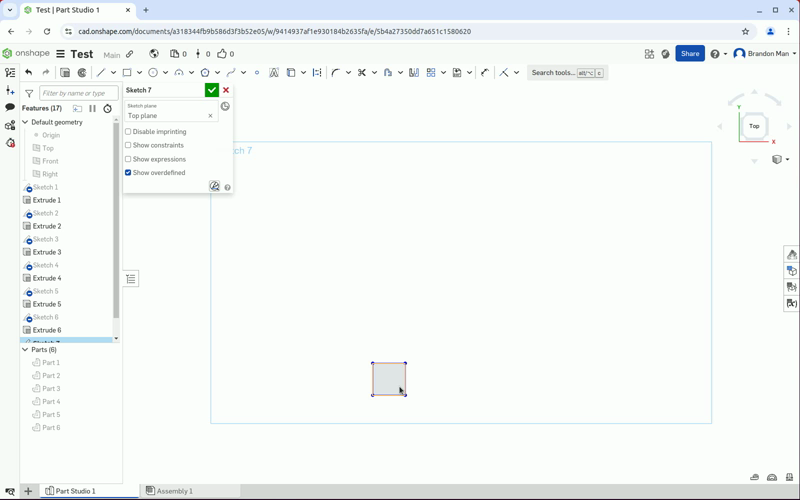
scroll(6)
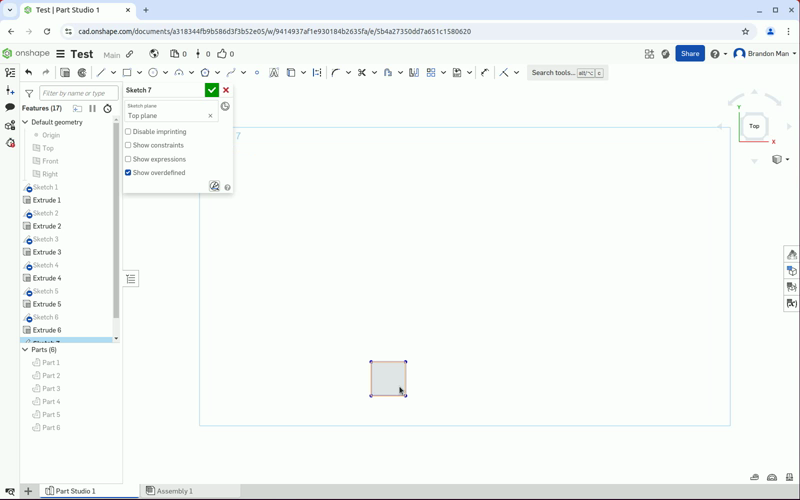
scroll(6)
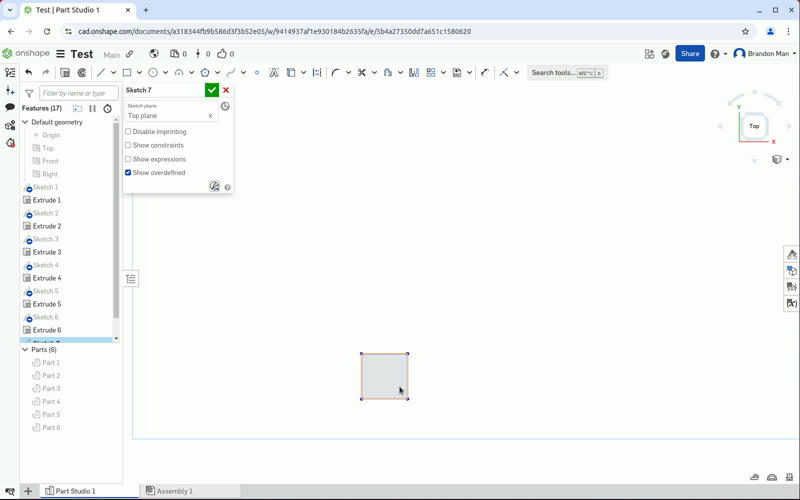
scroll(6)
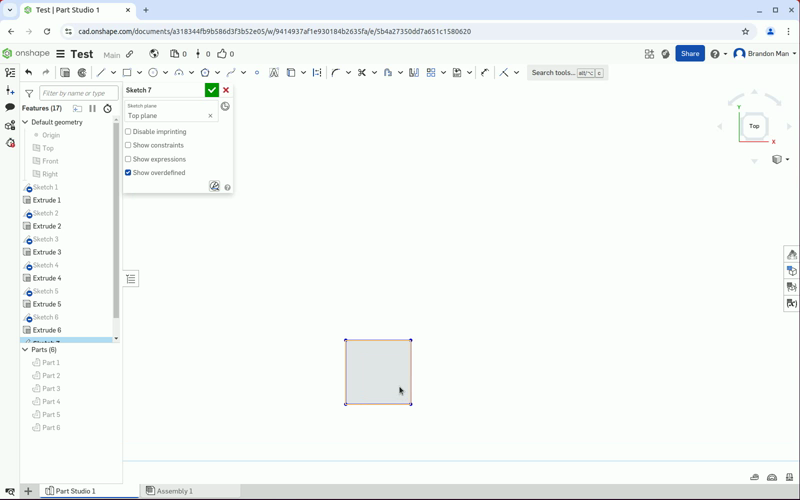
scroll(6)
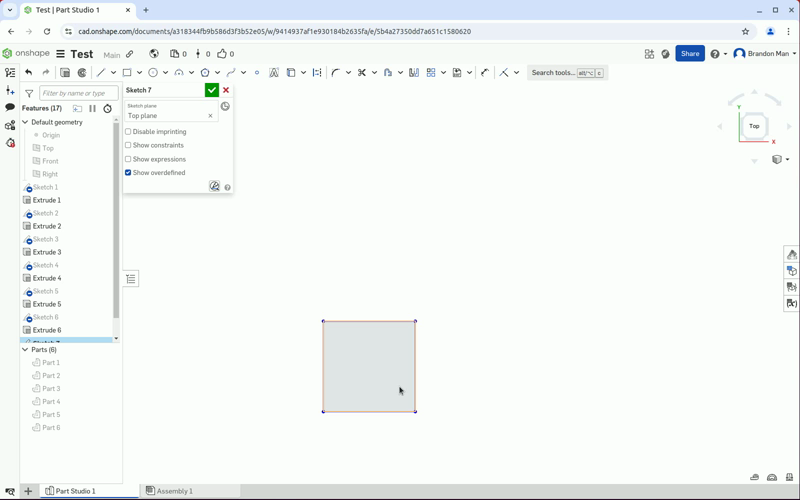
scroll(6)
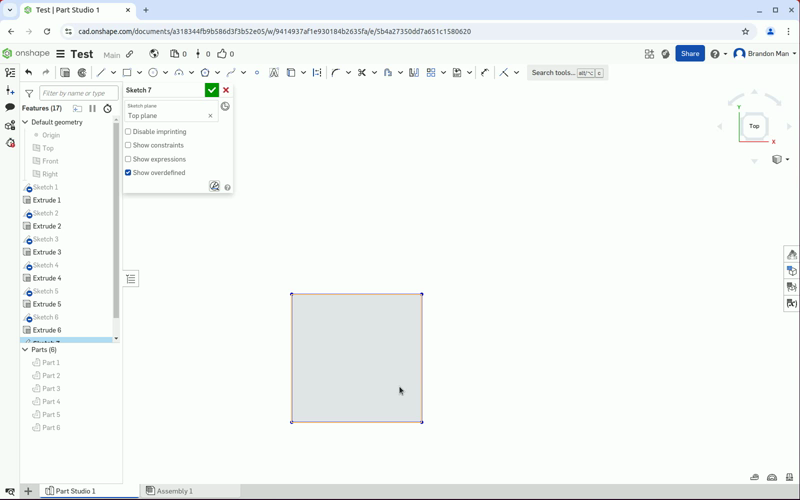
scroll(6)
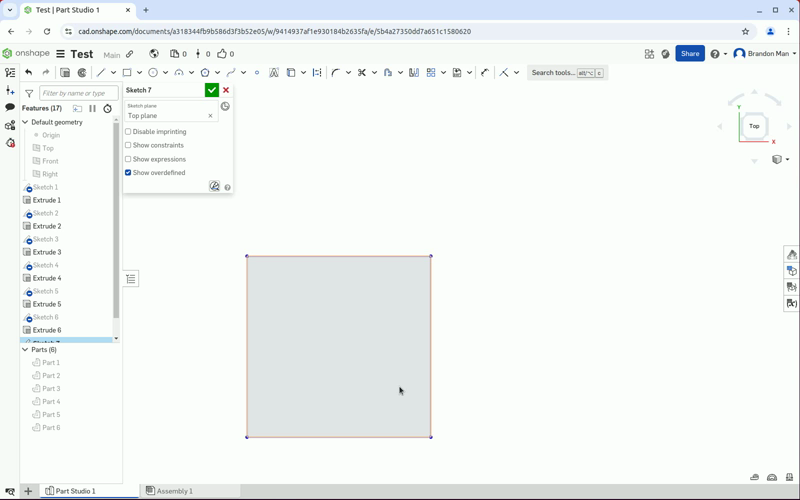
scroll(6)
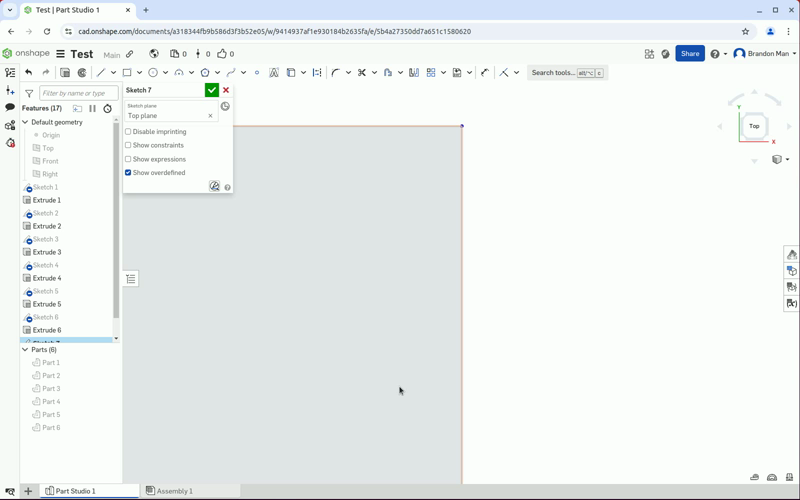
click(399, 386)
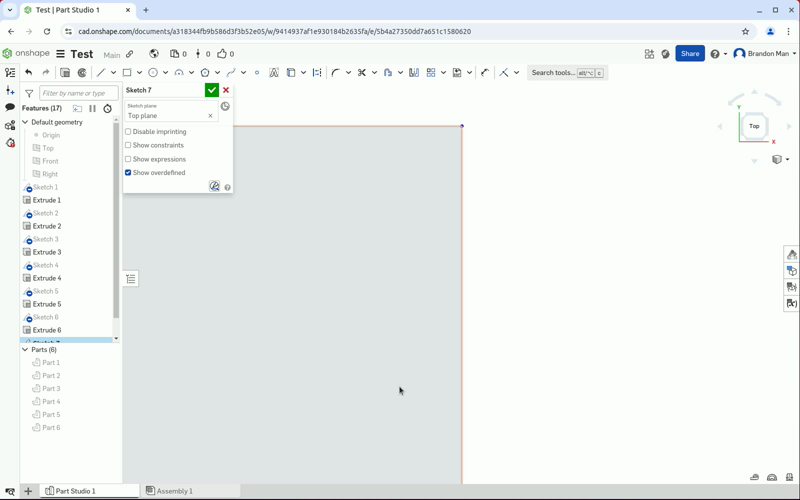
scroll(-6)
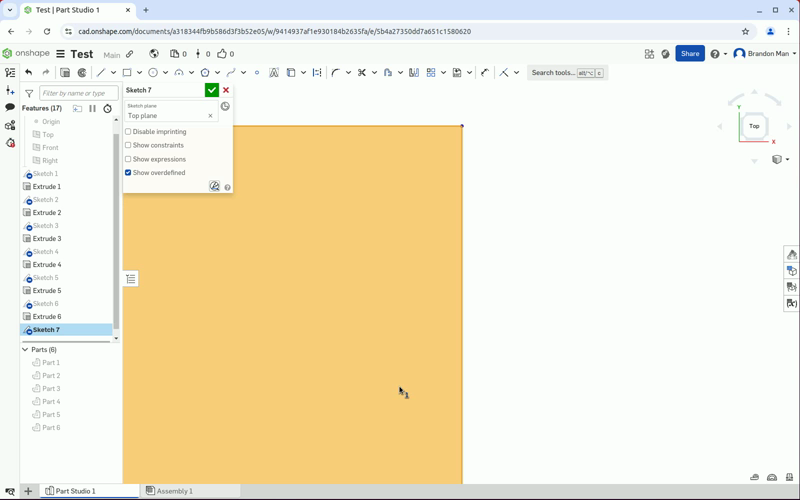
scroll(-6)
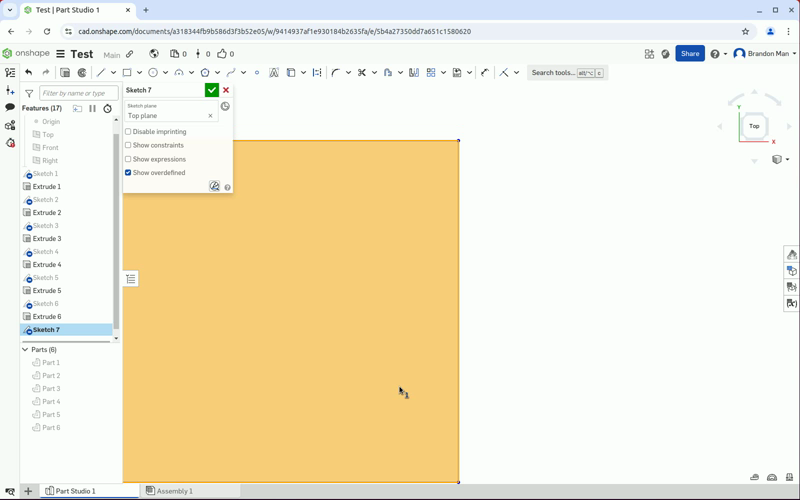
scroll(-6)
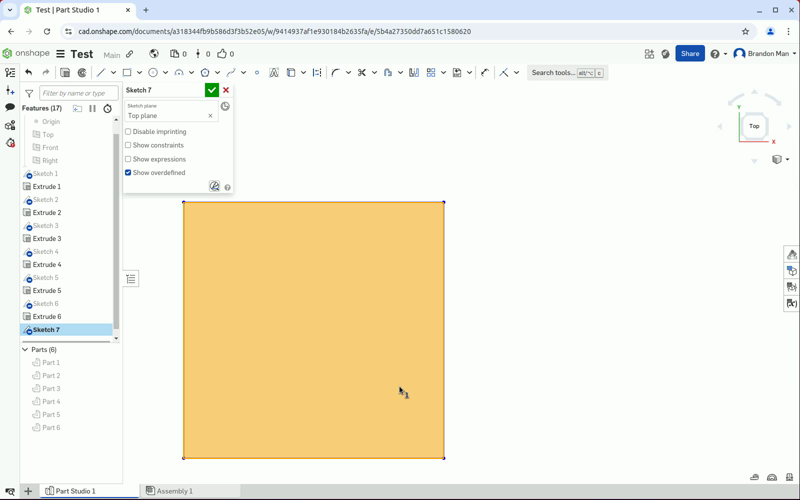
scroll(-6)
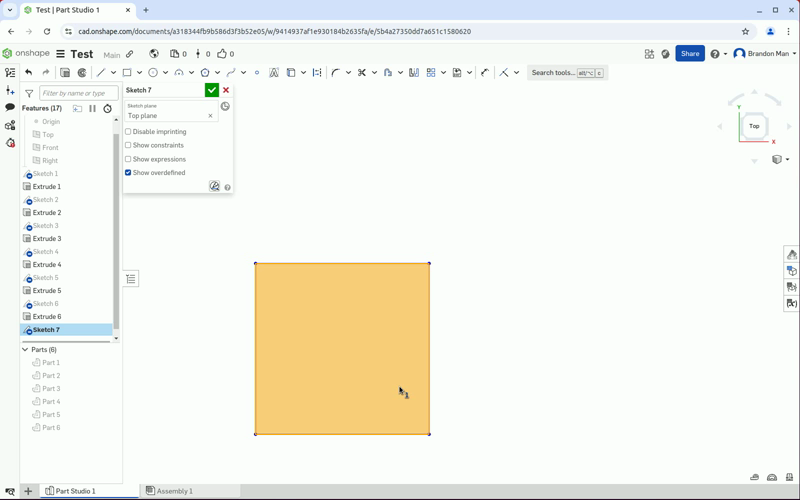
scroll(-6)
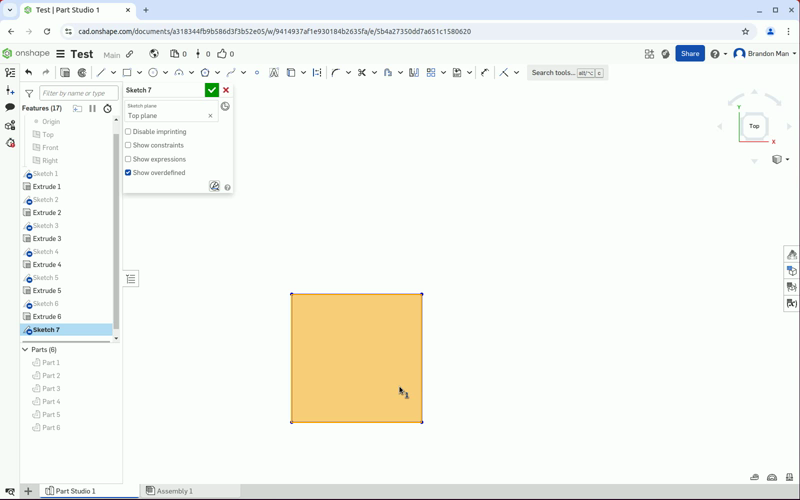
scroll(-6)
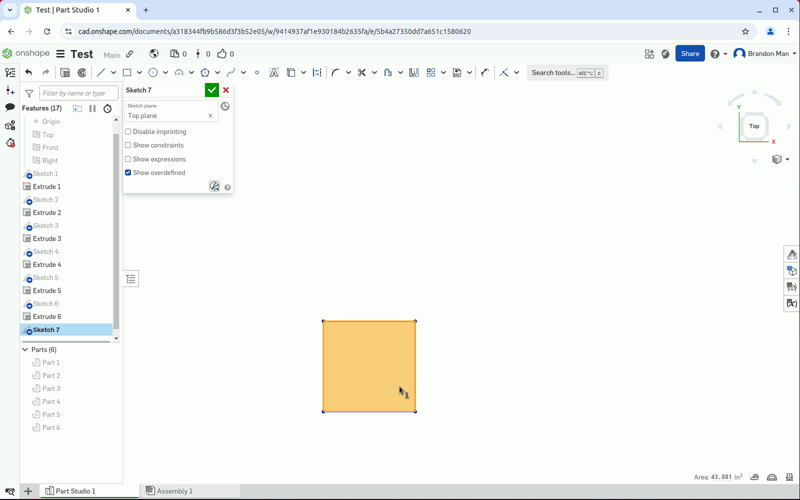
scroll(-6)
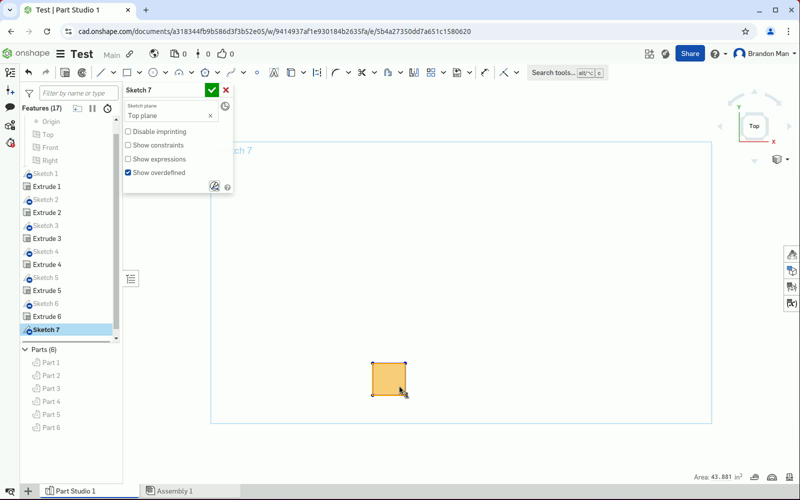
mouse_move(73, 352)
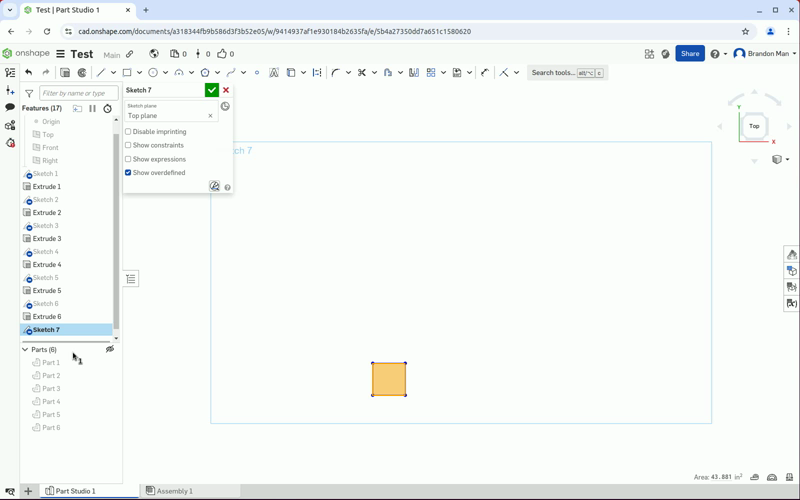
key(shift+y)
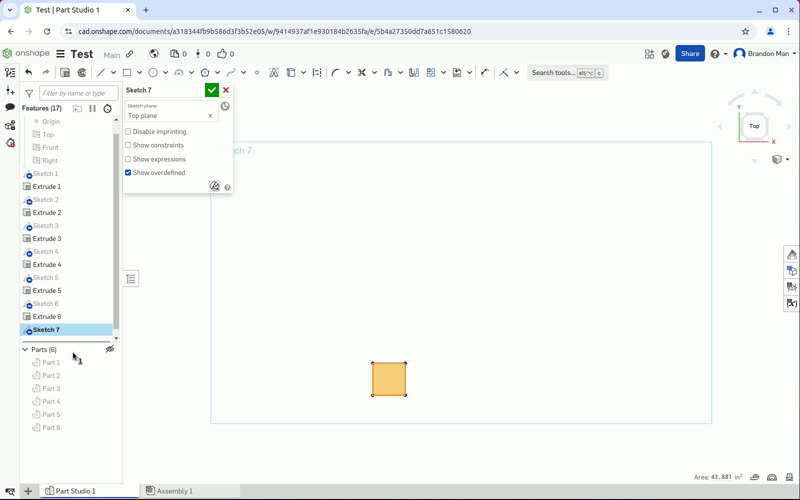
key(shift+e)
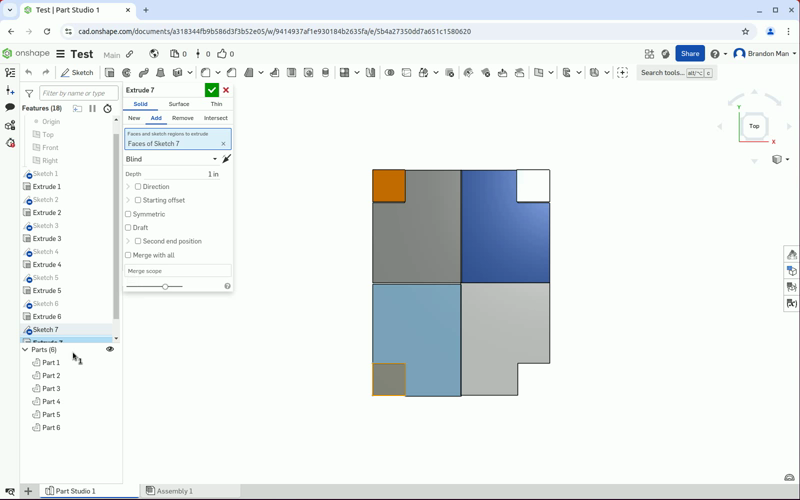
mouse_move(143, 106)
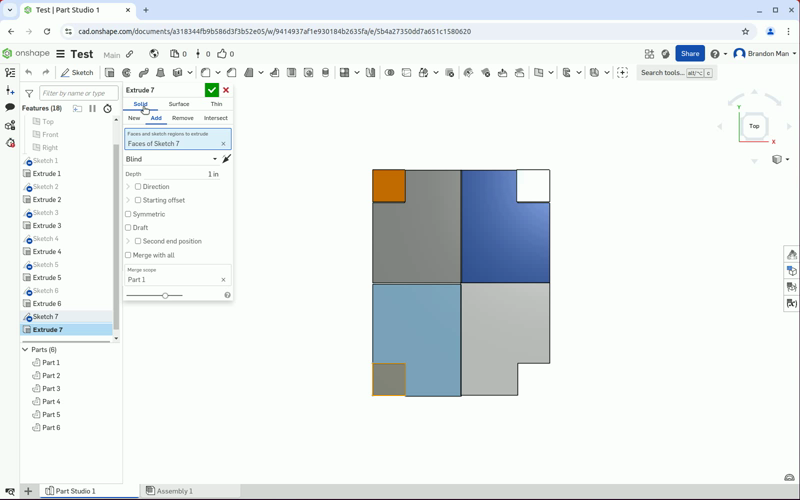
click(143, 106)
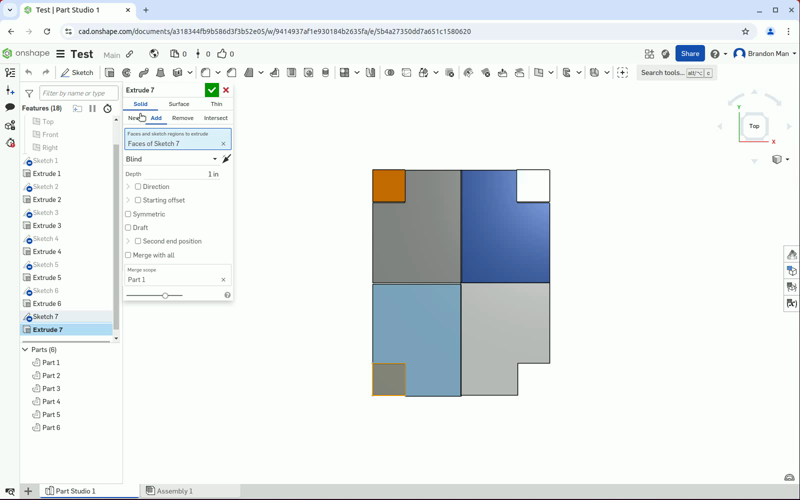
mouse_move(137, 120)
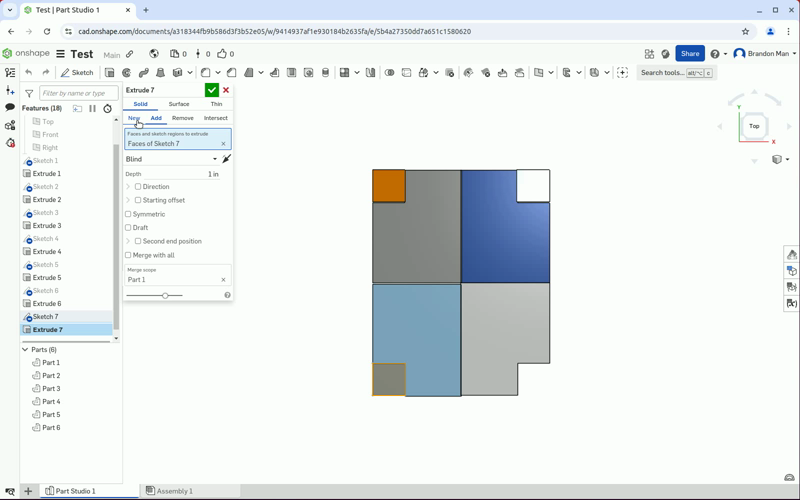
click(137, 120)
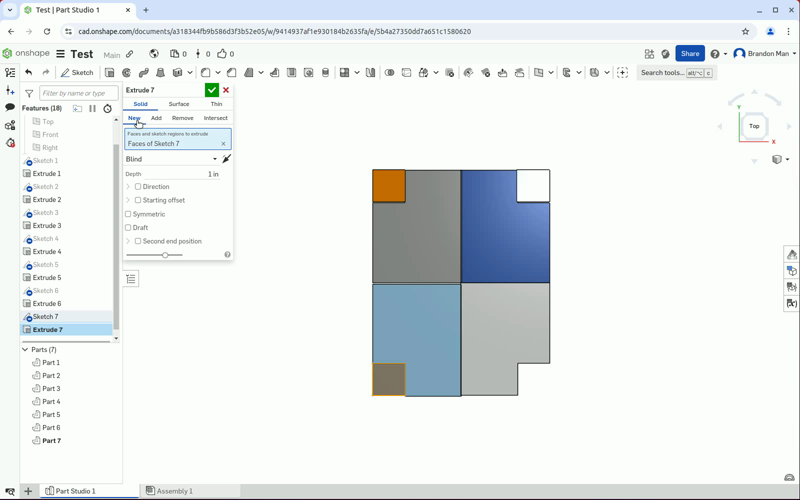
key(tab, 4)
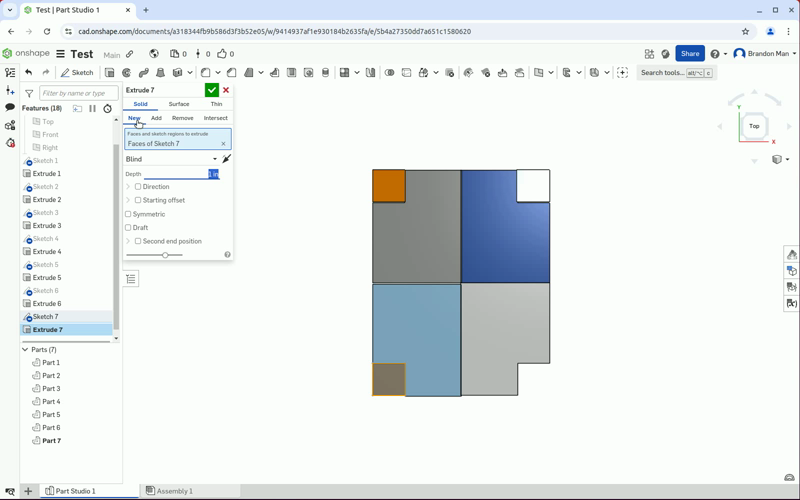
text(20.942)
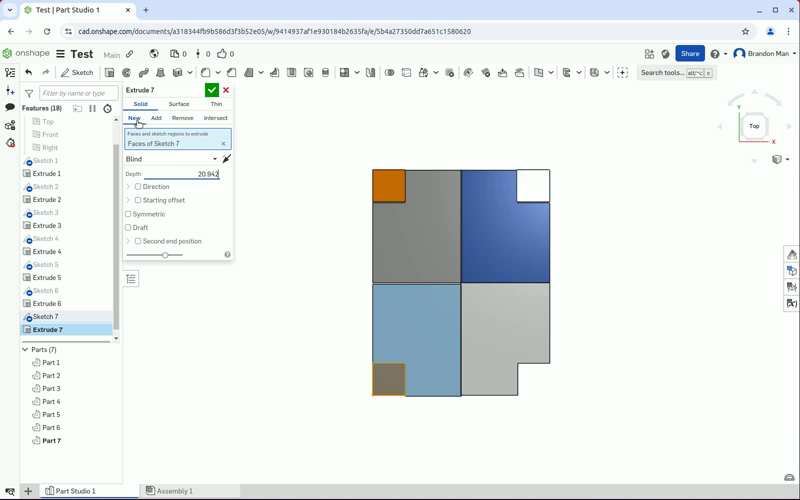
key(enter)
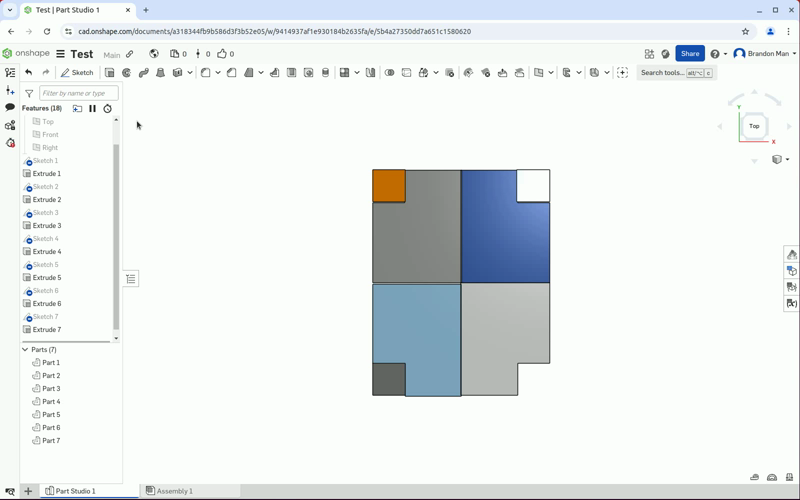
key(shift+h)
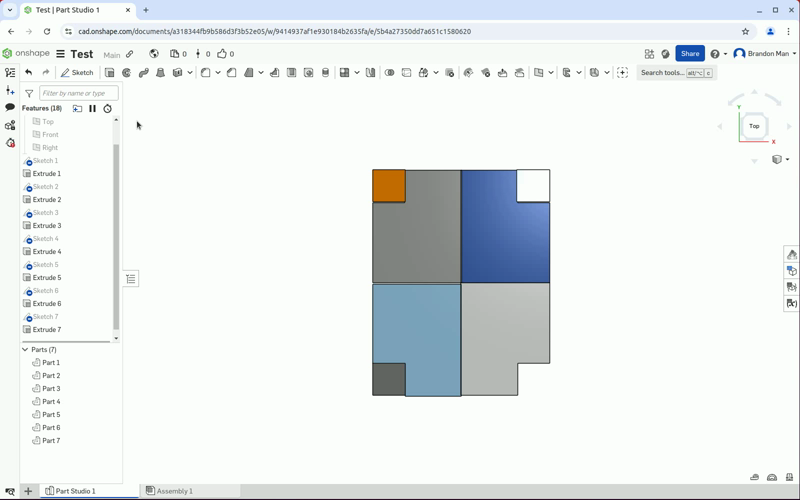
key(shift+h)
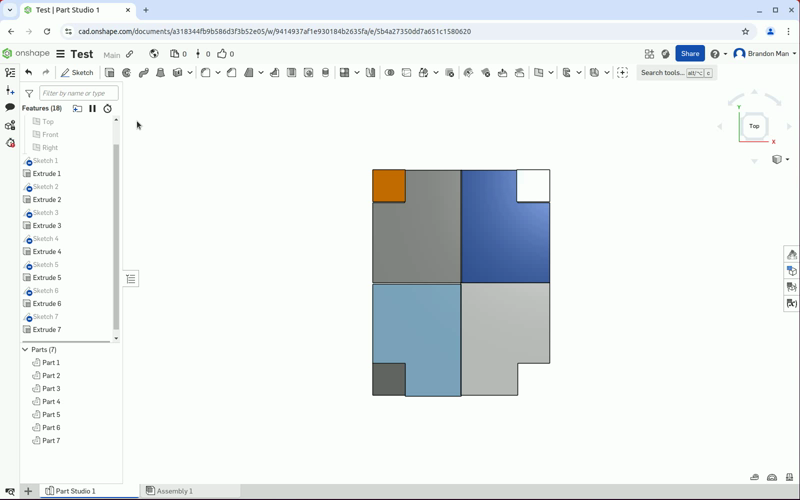
mouse_move(69, 163)
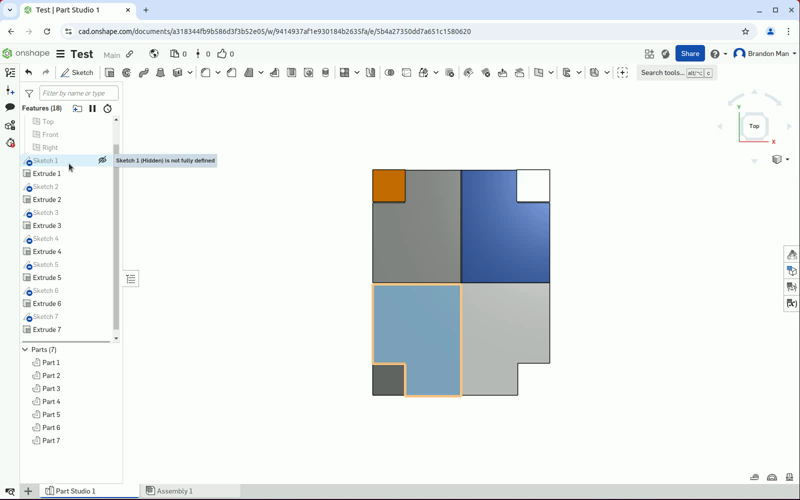
click(69, 163)
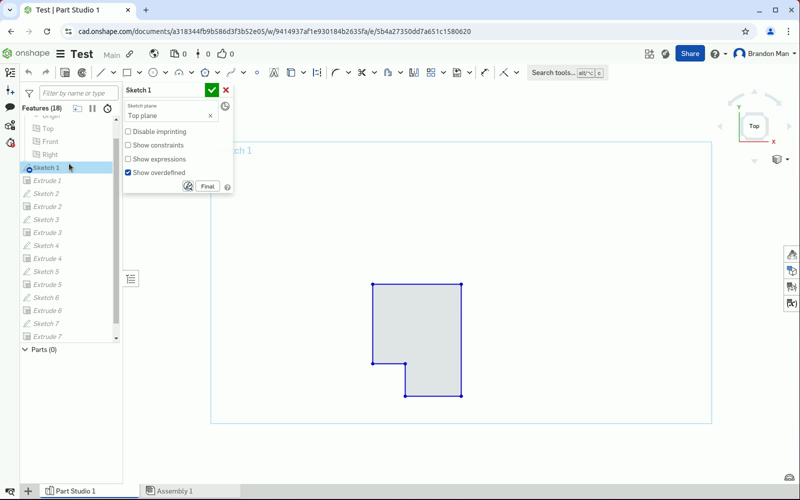
mouse_move(229, 92)
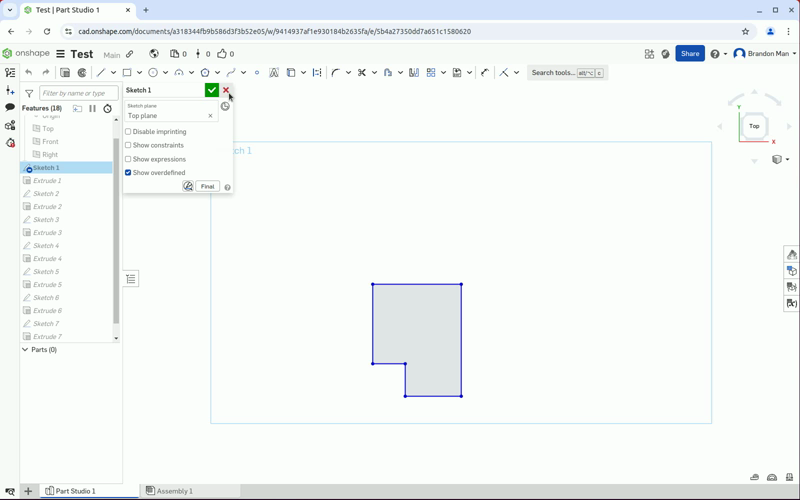
click(229, 92)
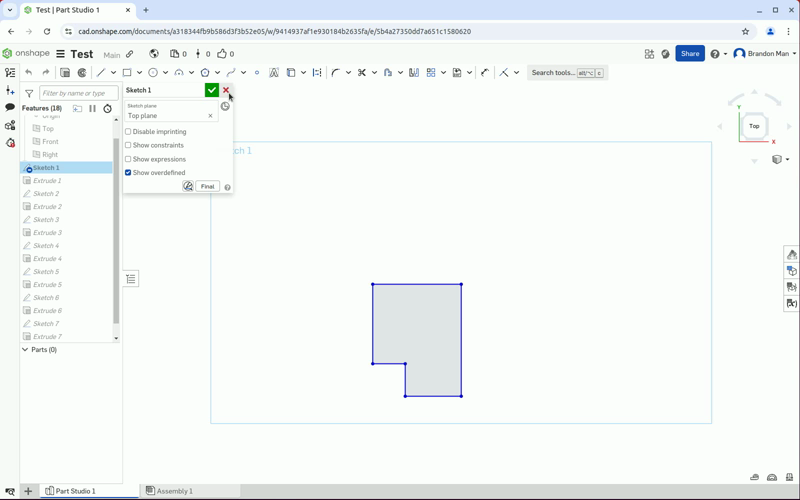
key(shift+s)
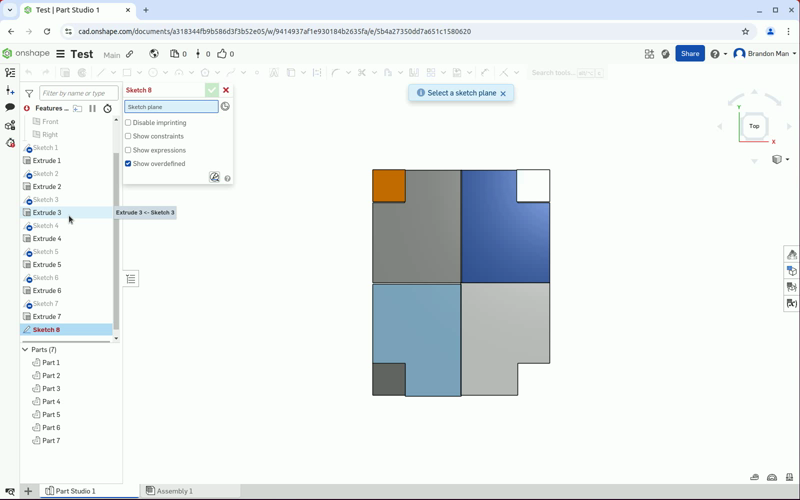
scroll(3)
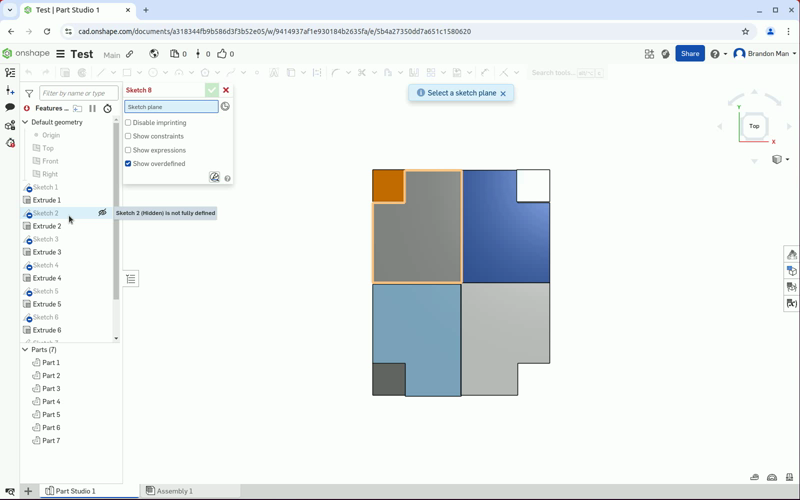
mouse_move(69, 150)
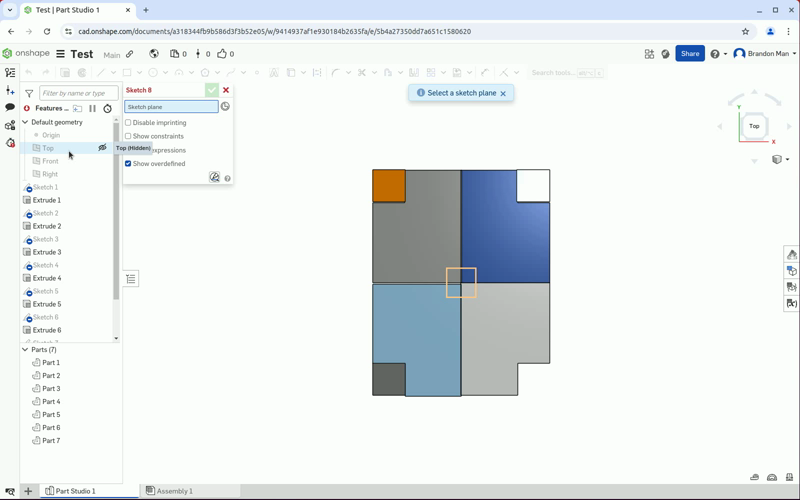
click(69, 150)
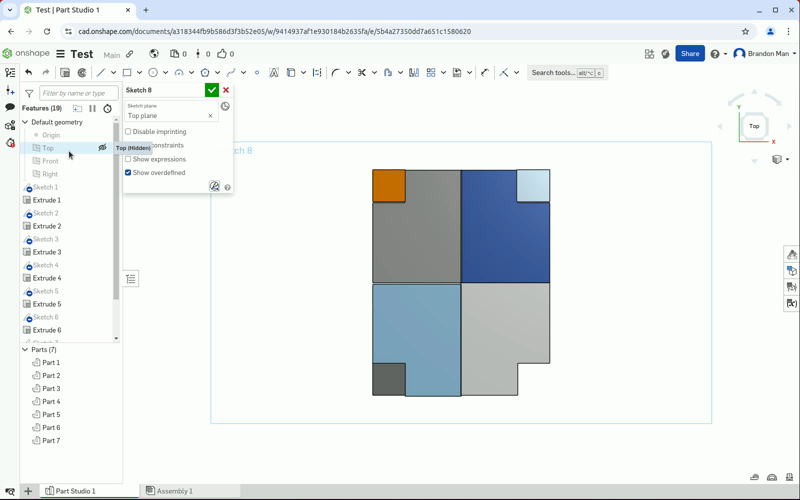
mouse_move(73, 352)
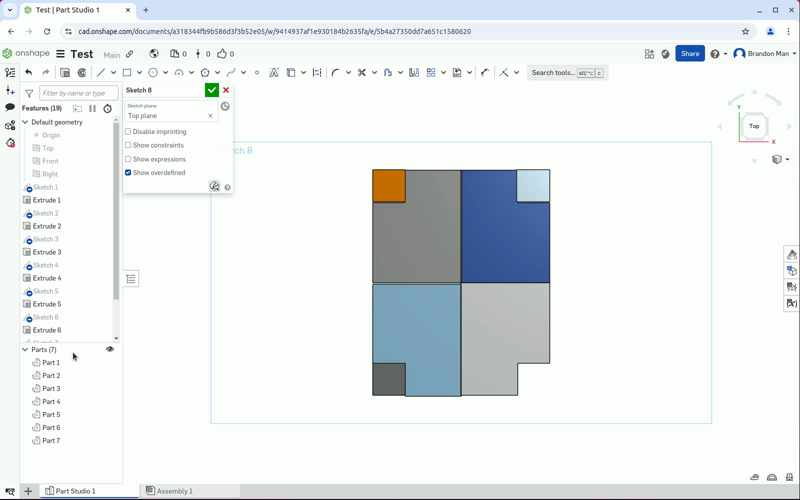
key(y)
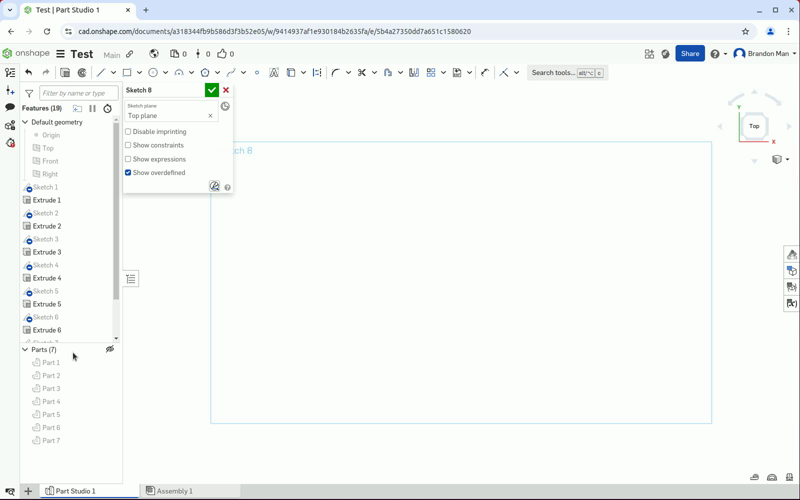
key(l)
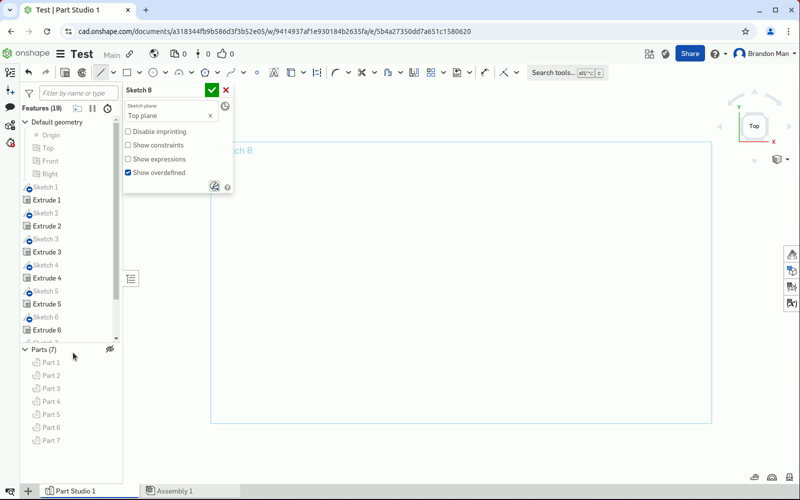
key_down(shift)
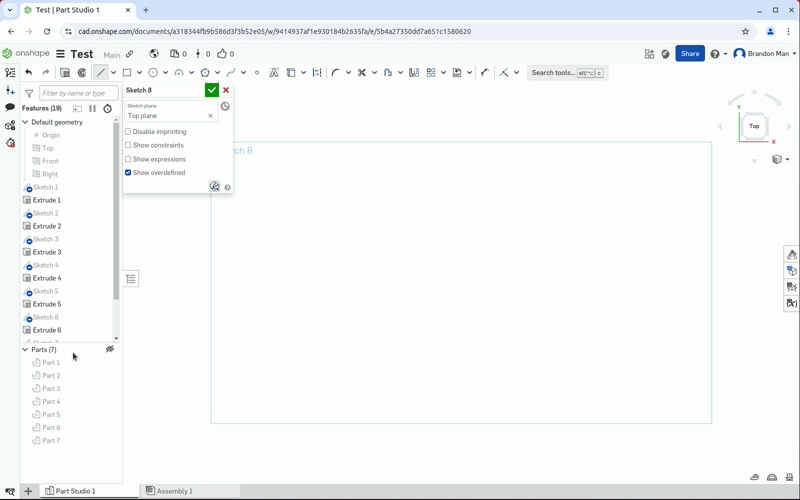
mouse_move(516, 395)
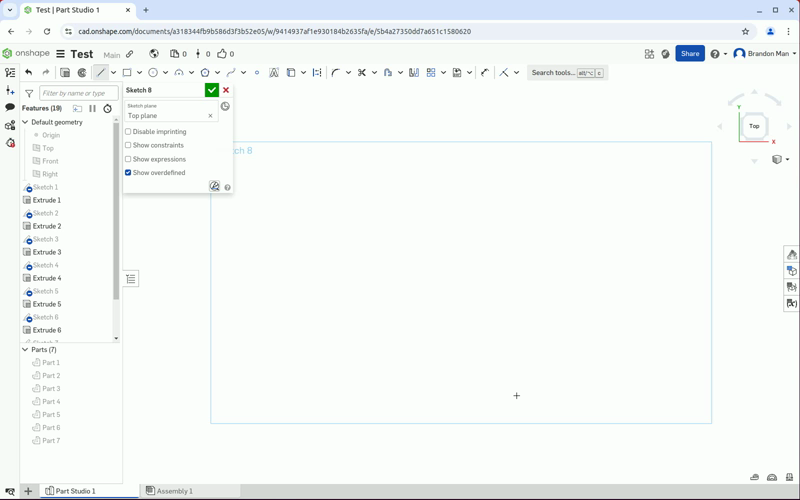
click(516, 395)
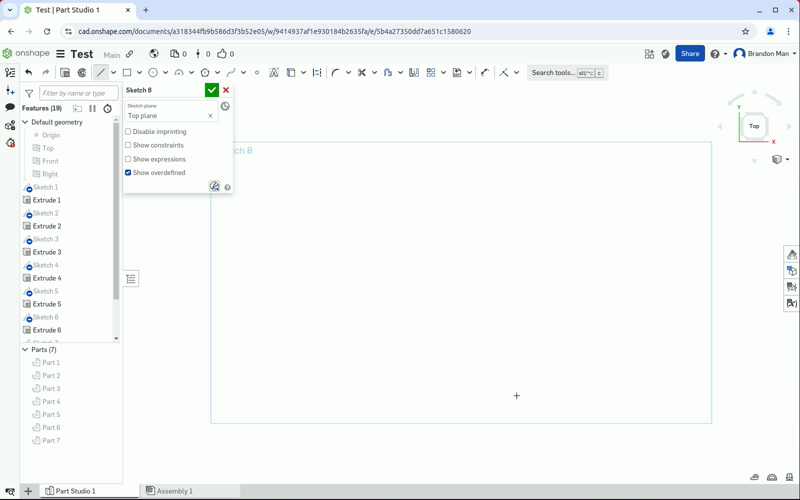
key_up(shift)
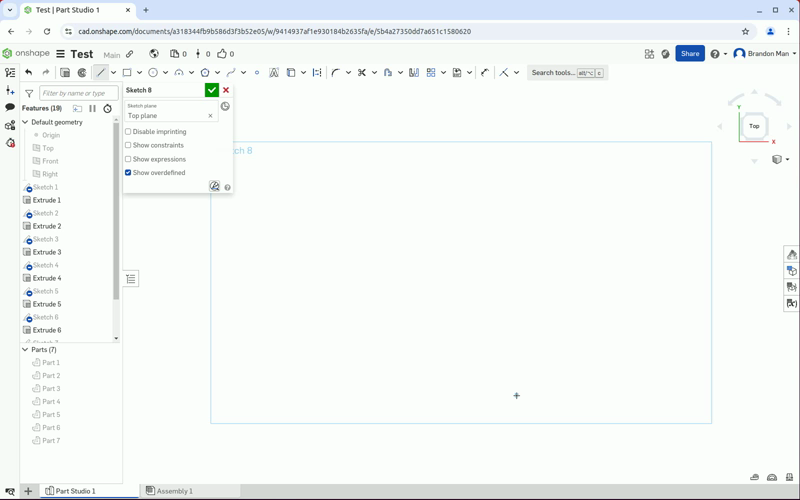
key_down(shift)
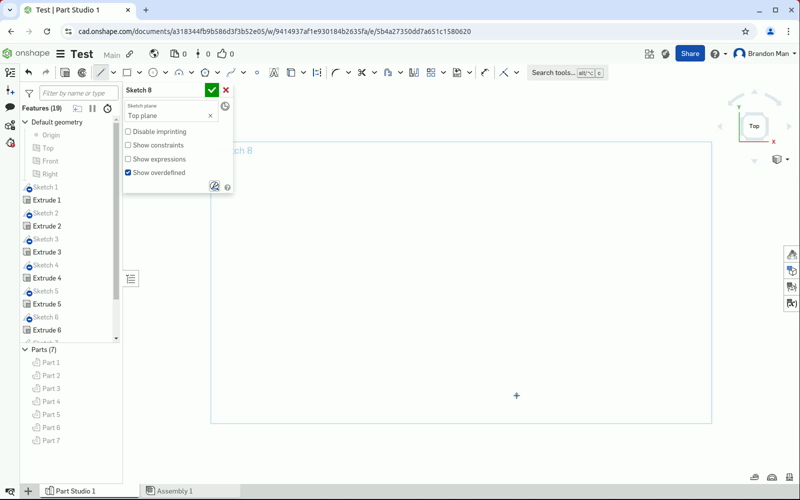
mouse_move(546, 395)
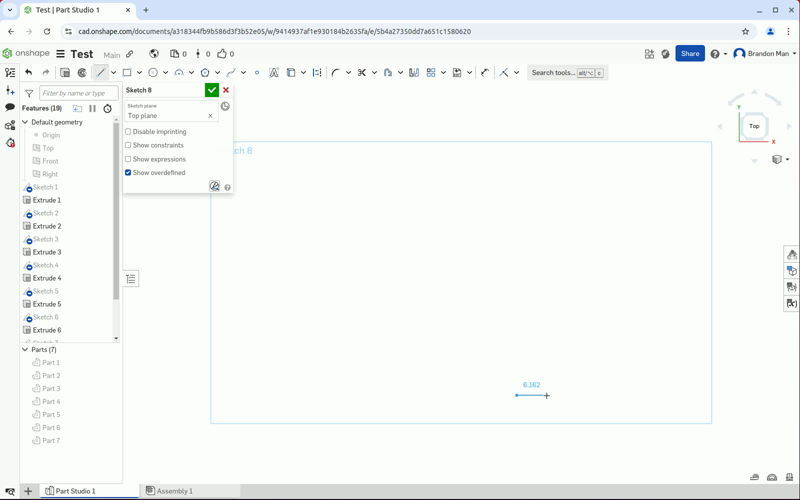
mouse_move(549, 395)
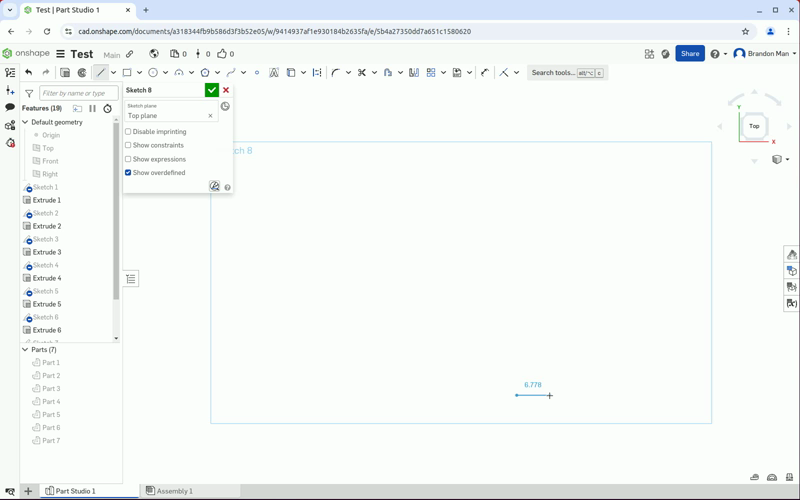
click(549, 395)
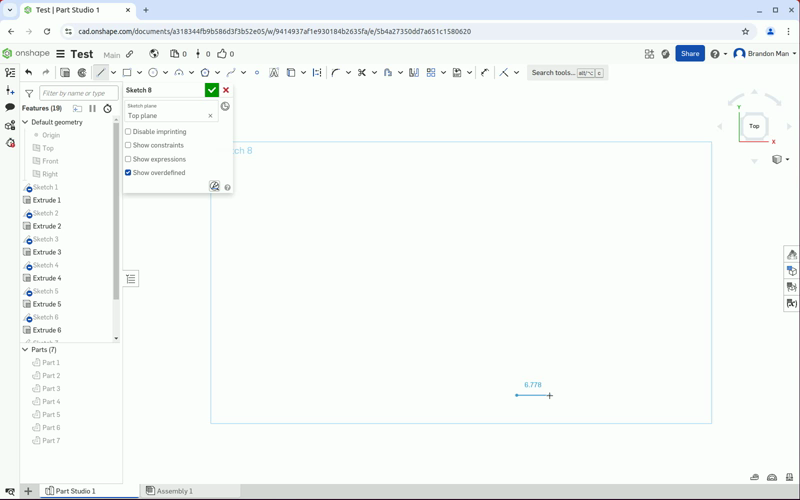
key_up(shift)
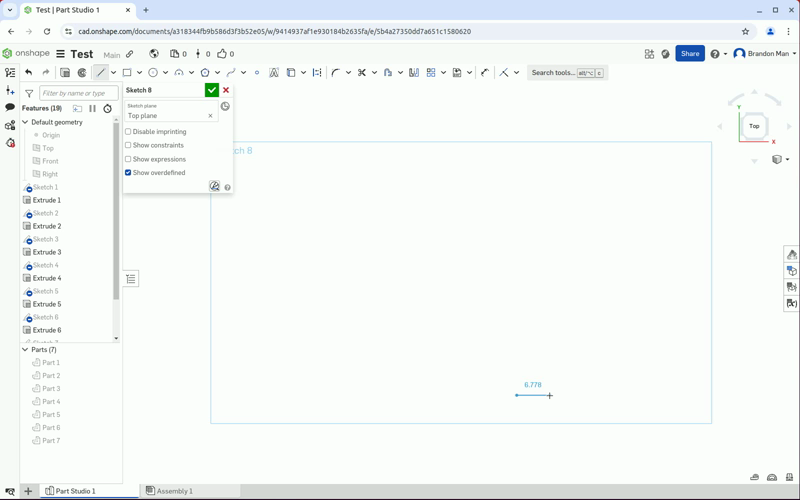
key_down(shift)
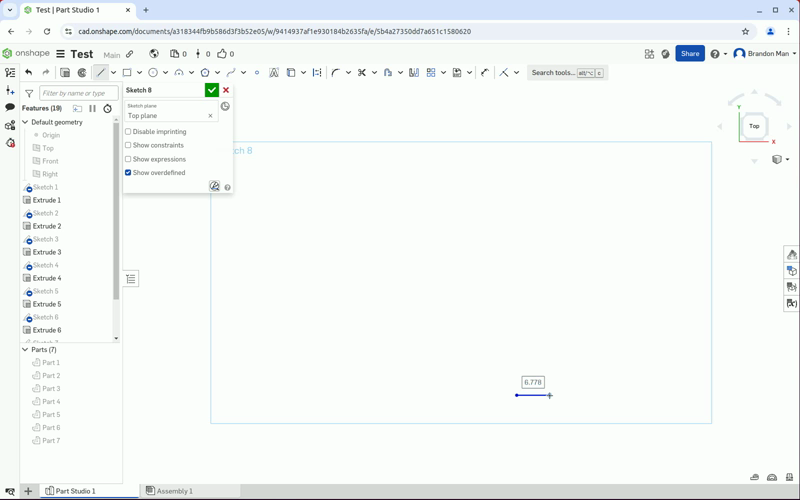
mouse_move(579, 395)
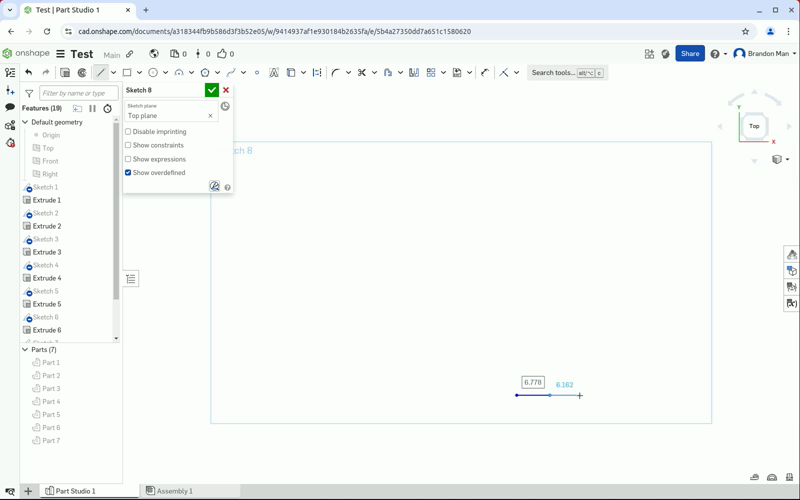
mouse_move(549, 363)
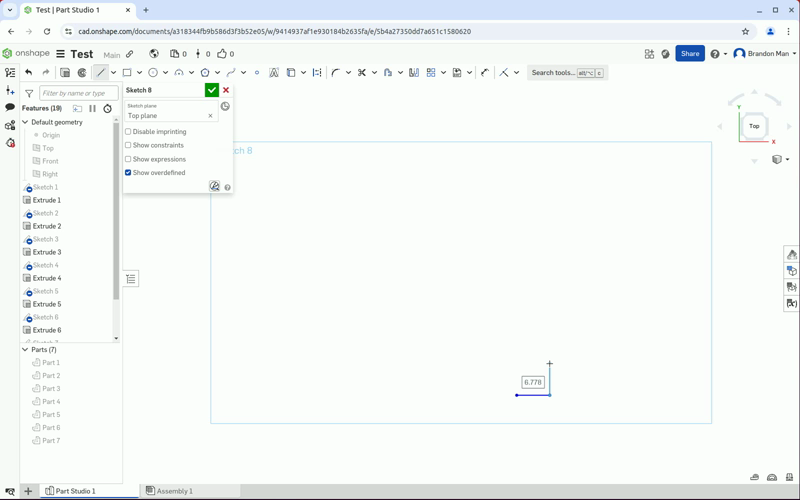
click(549, 363)
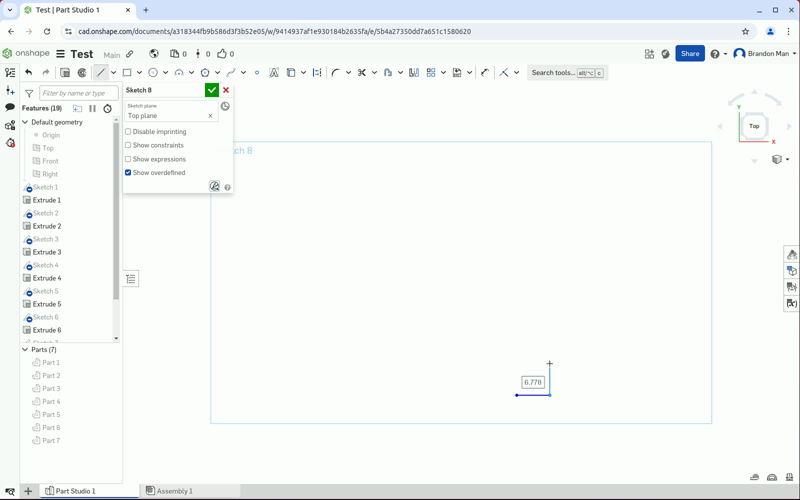
key_up(shift)
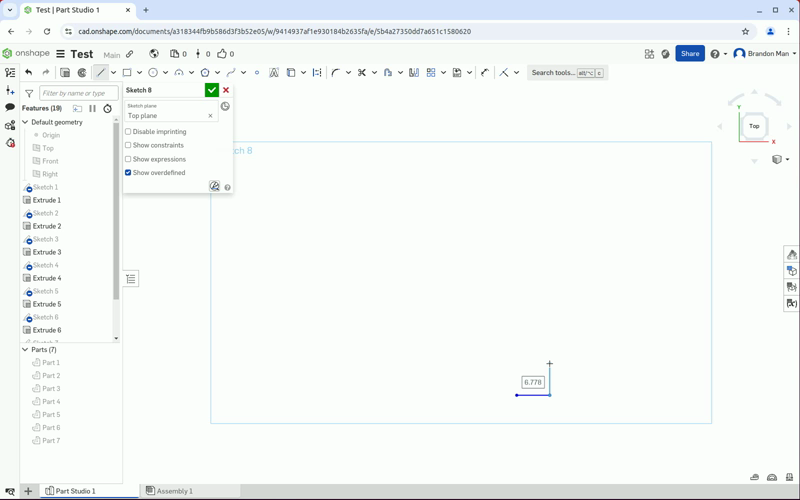
key_down(shift)
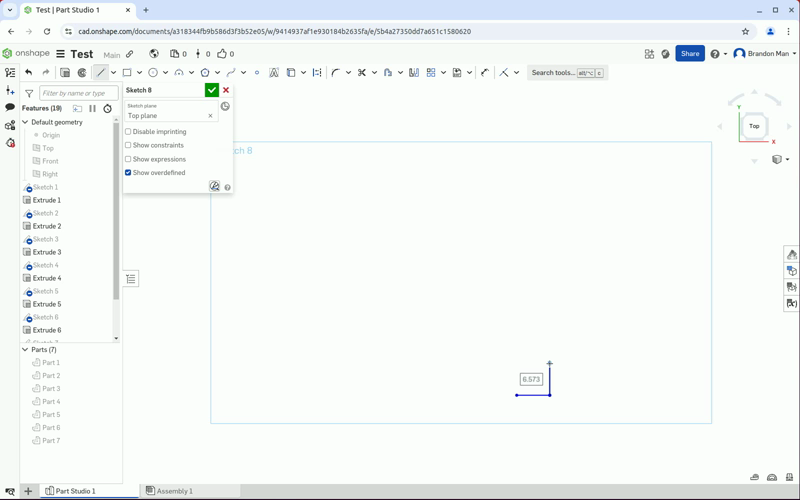
mouse_move(579, 363)
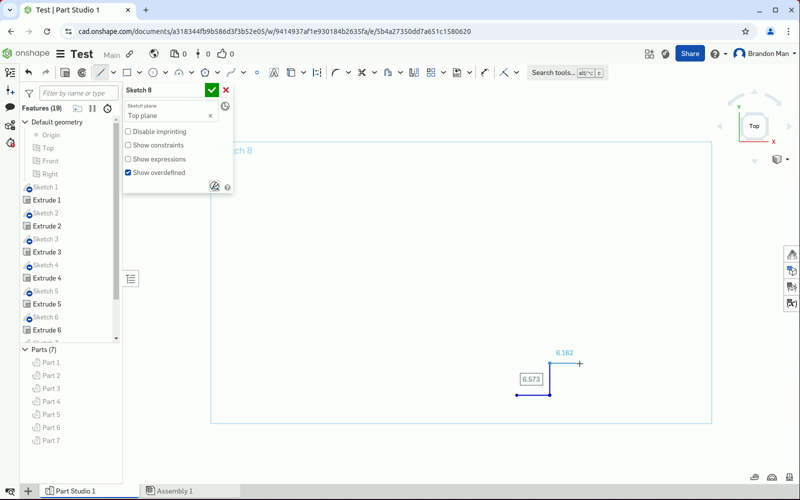
mouse_move(516, 363)
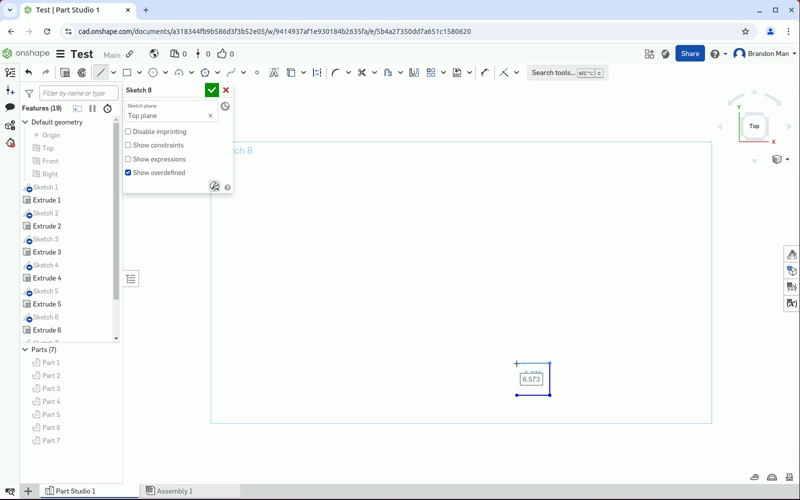
click(516, 363)
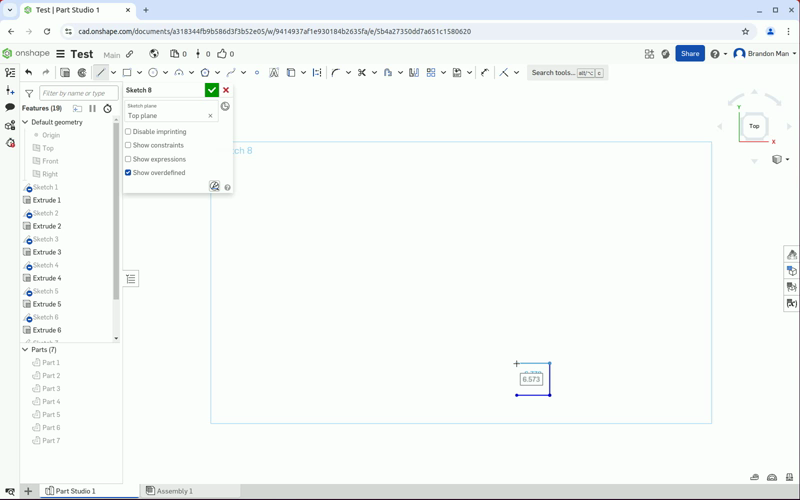
key_up(shift)
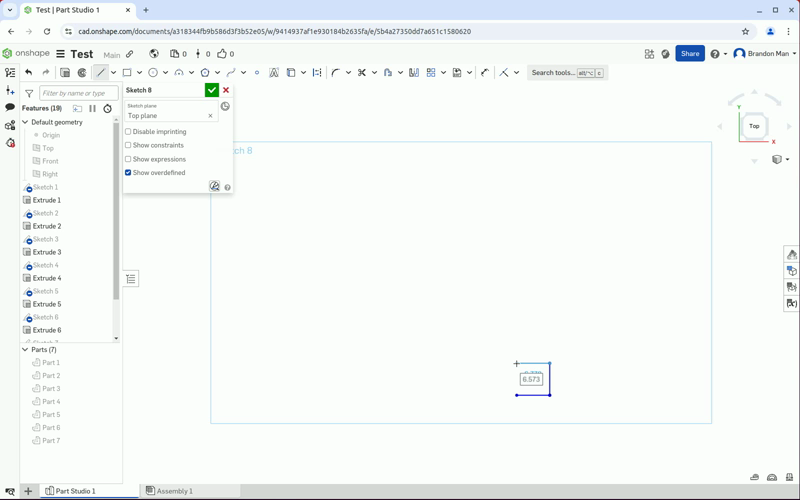
mouse_move(546, 363)
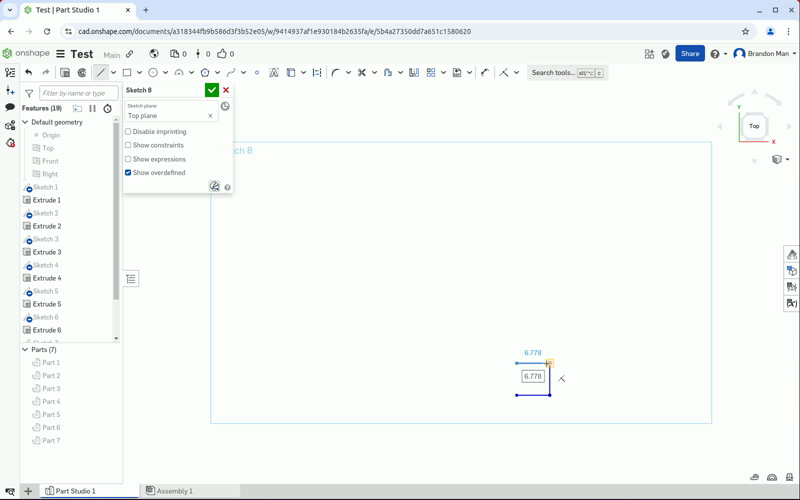
key_down(shift)
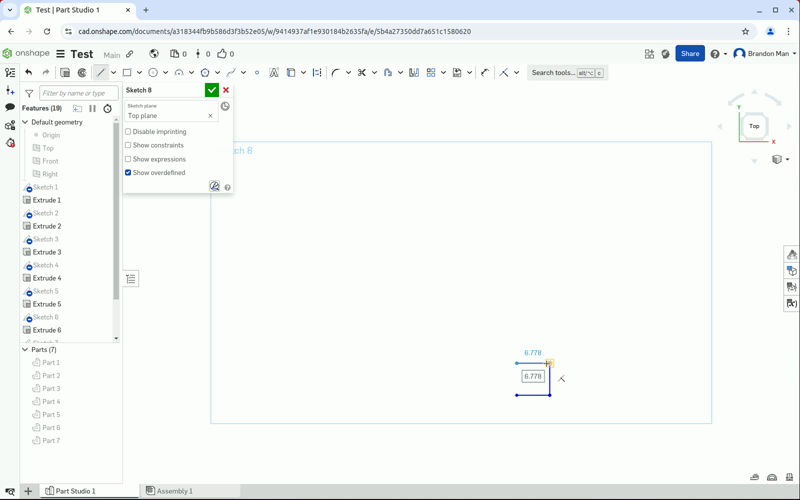
mouse_move(516, 395)
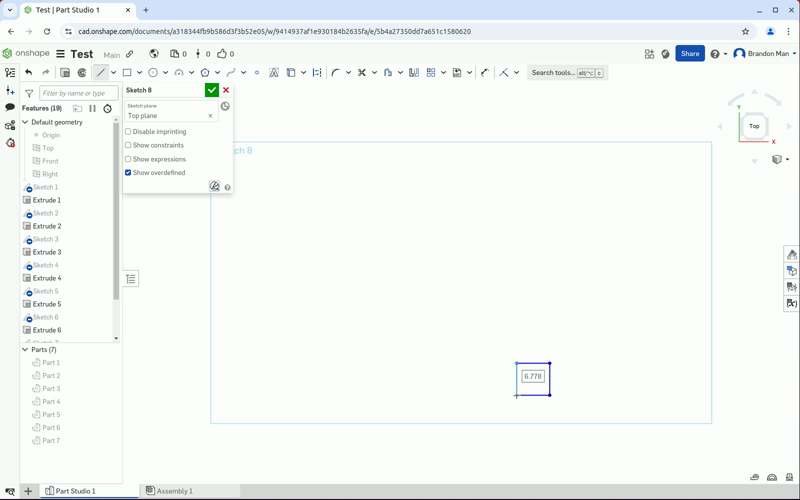
key_up(shift)
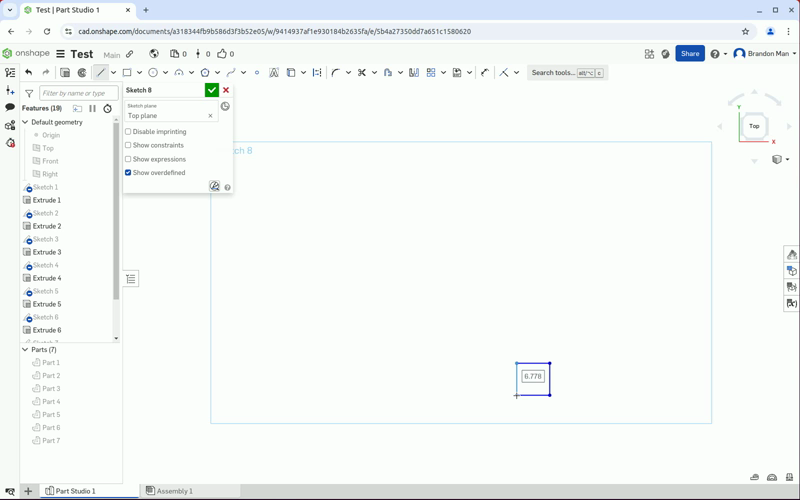
click(516, 395)
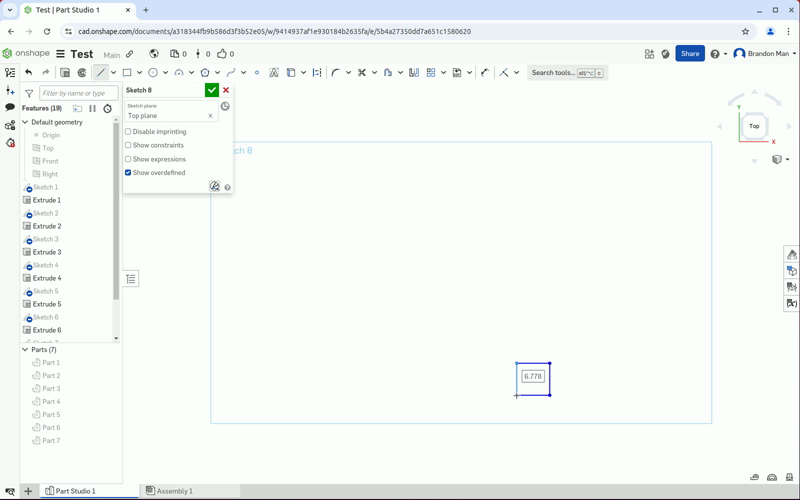
key(esc)
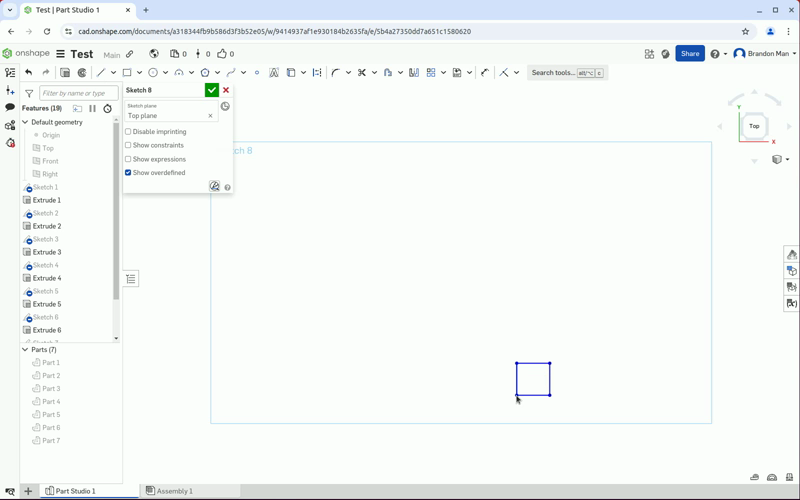
mouse_move(524, 366)
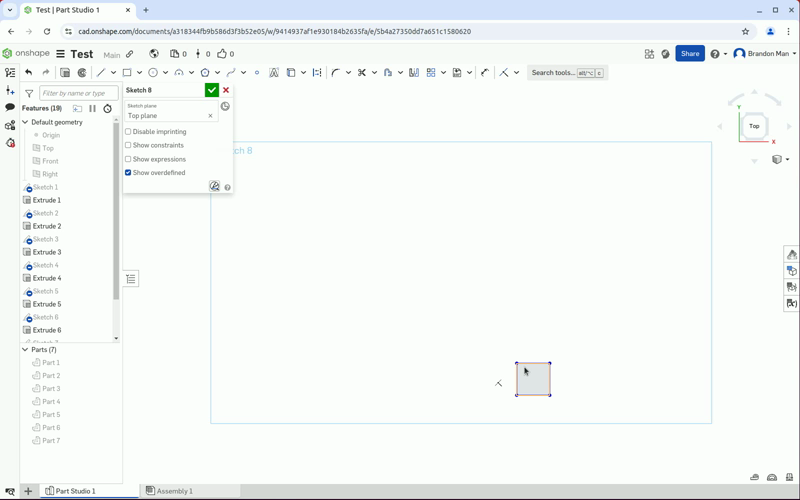
scroll(6)
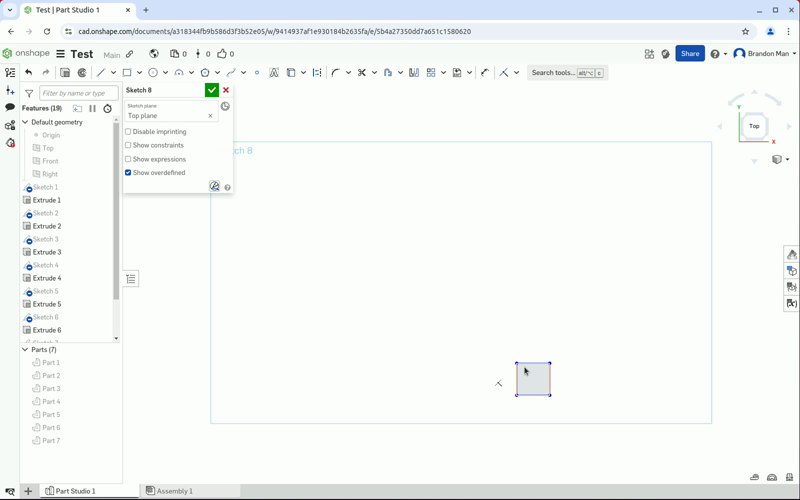
scroll(6)
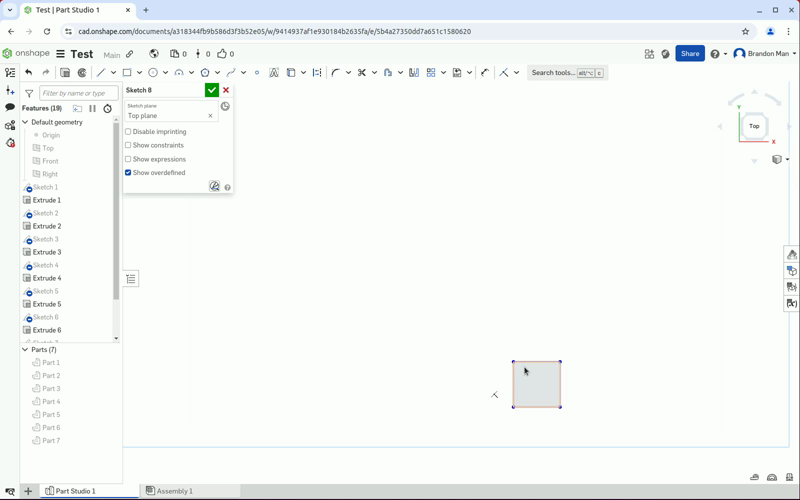
scroll(6)
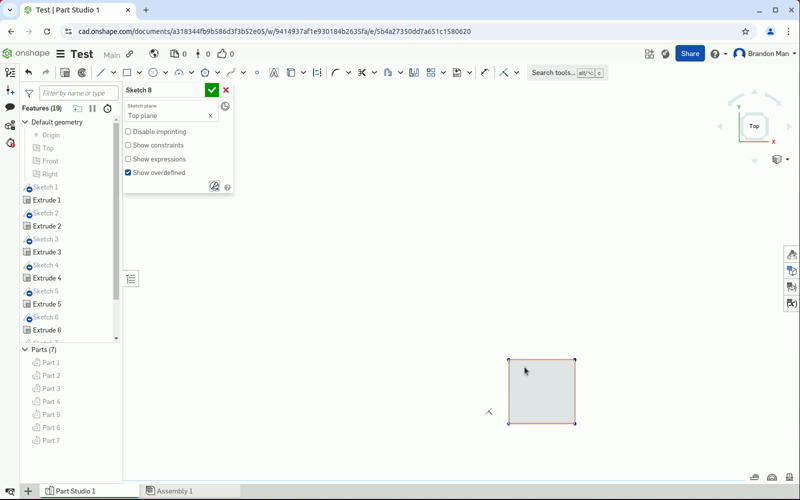
scroll(6)
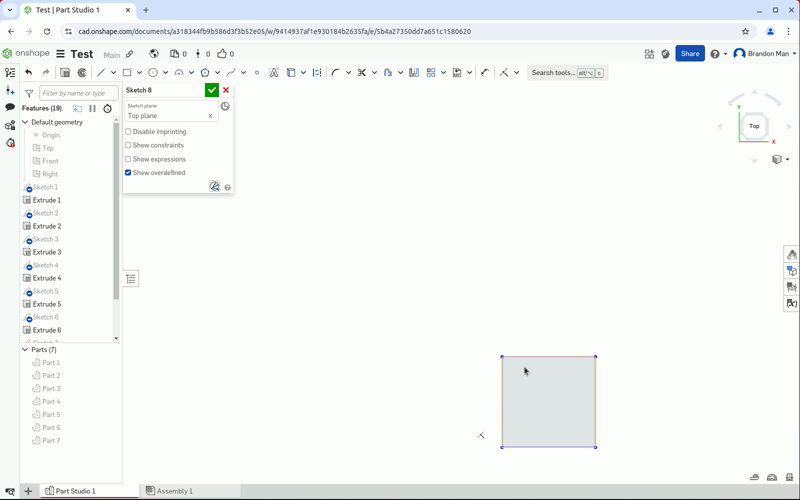
scroll(6)
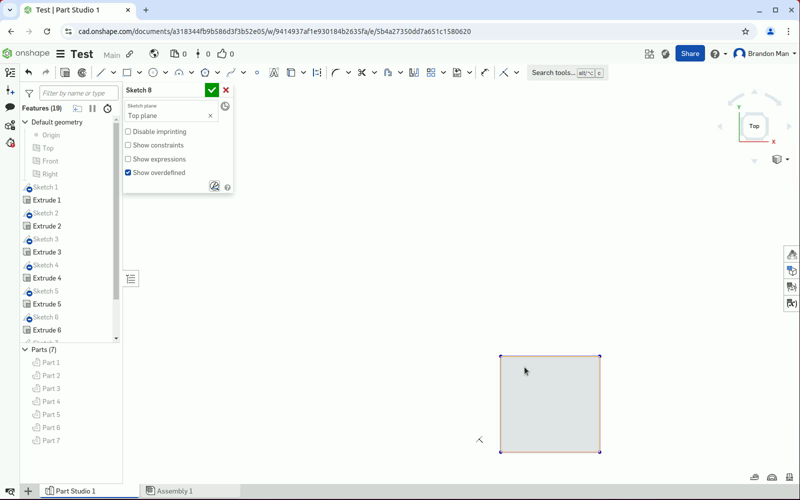
scroll(6)
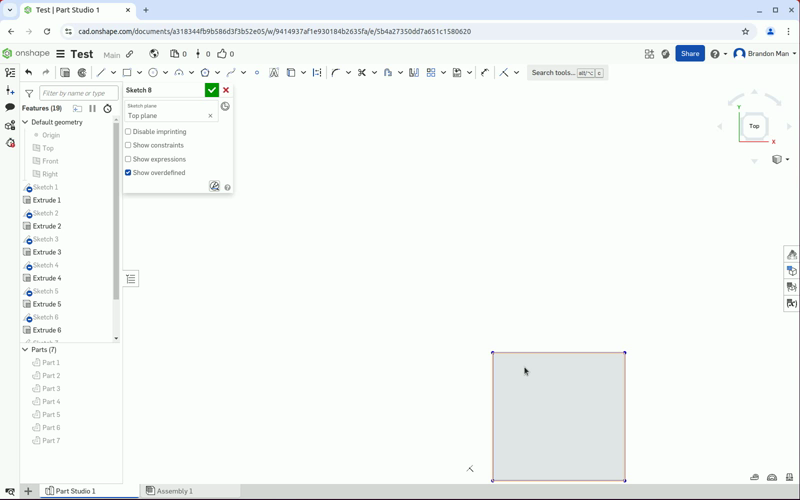
scroll(6)
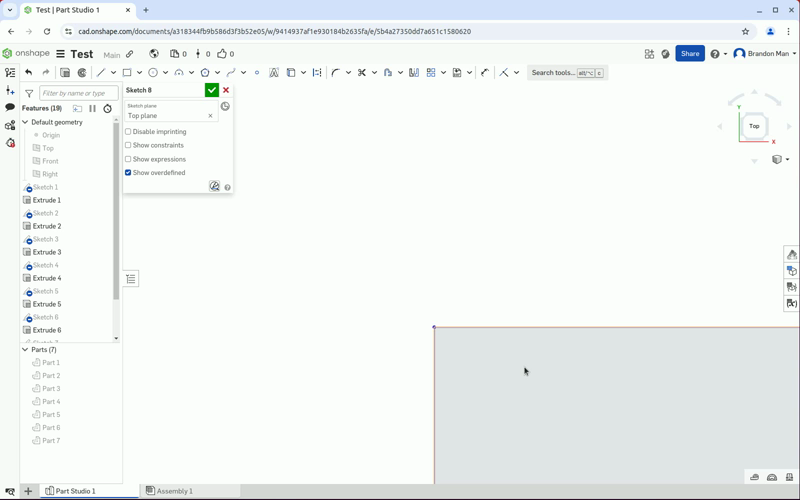
click(524, 366)
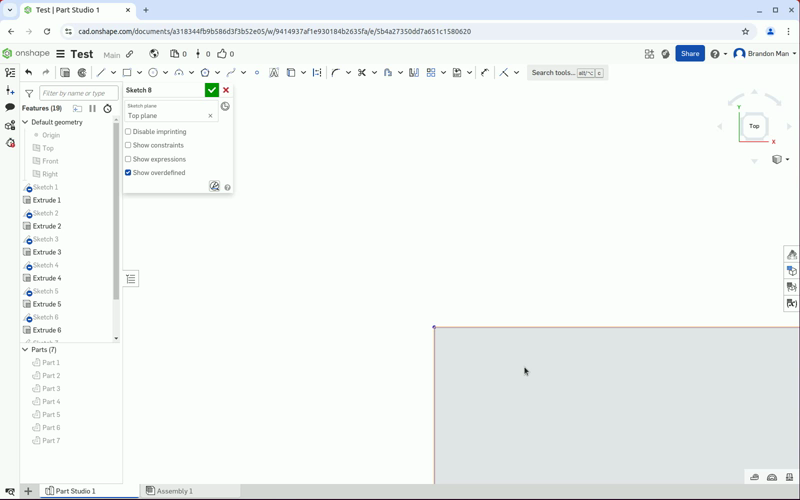
scroll(-6)
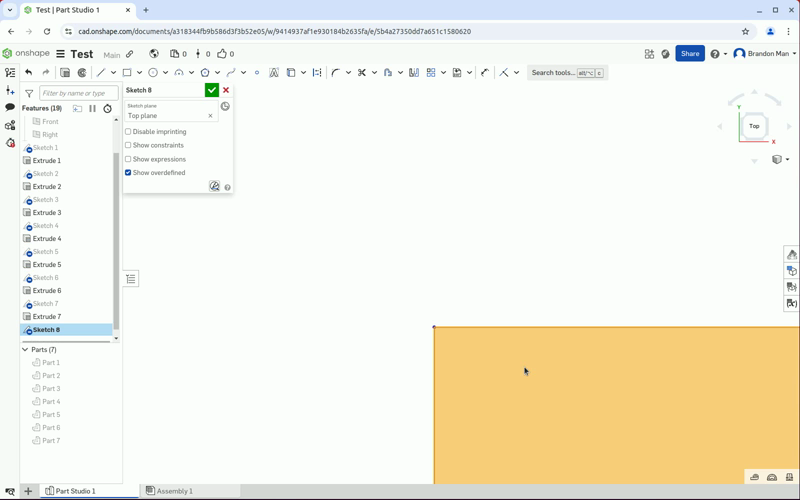
scroll(-6)
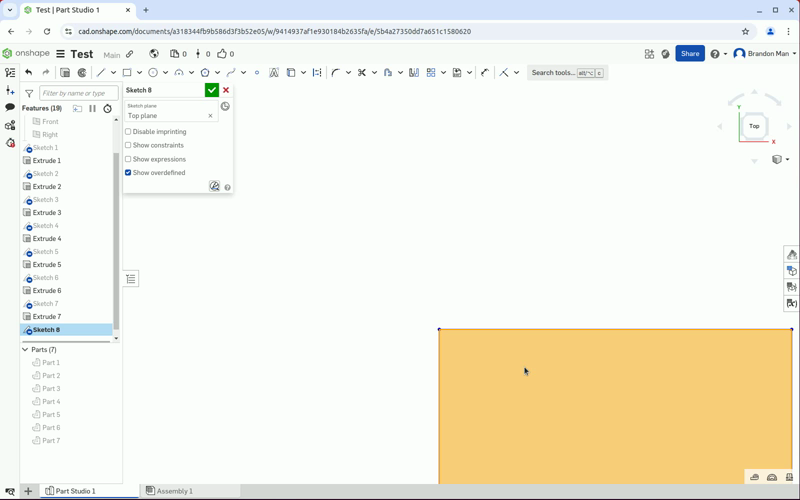
scroll(-6)
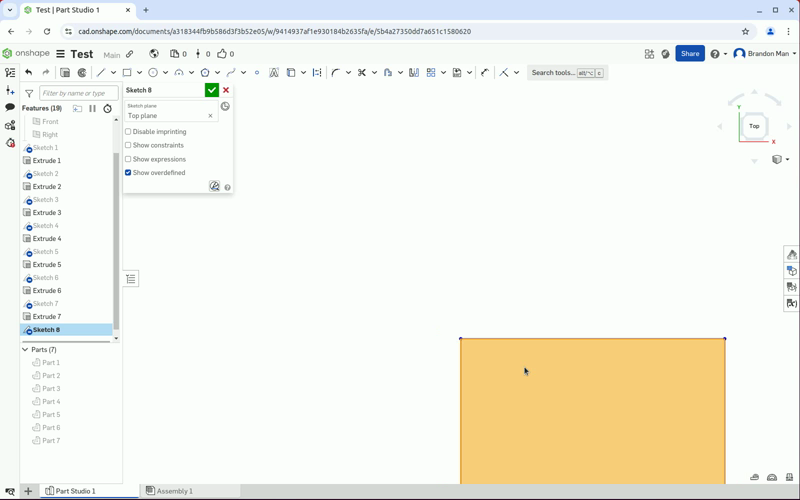
scroll(-6)
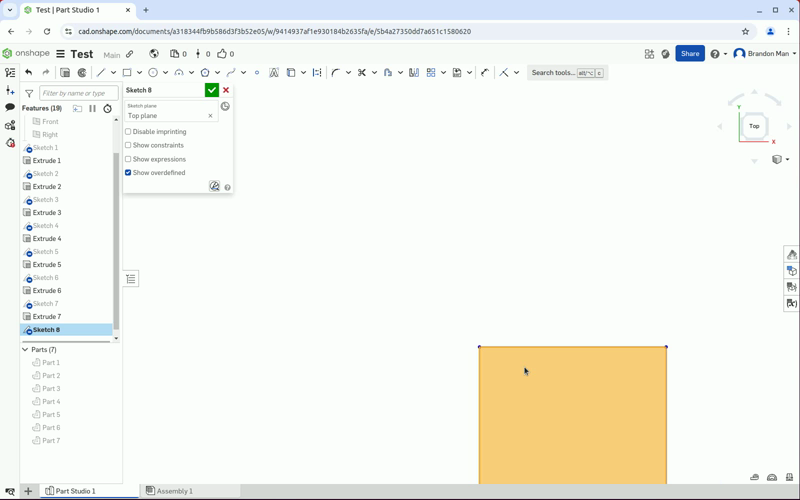
scroll(-6)
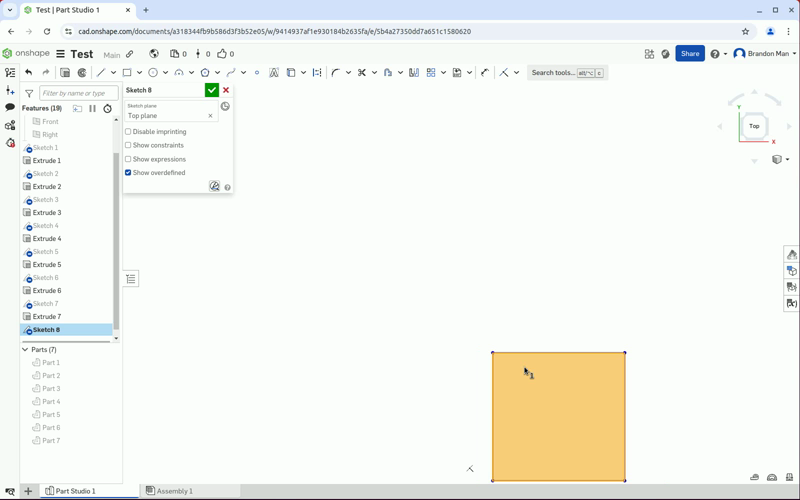
scroll(-6)
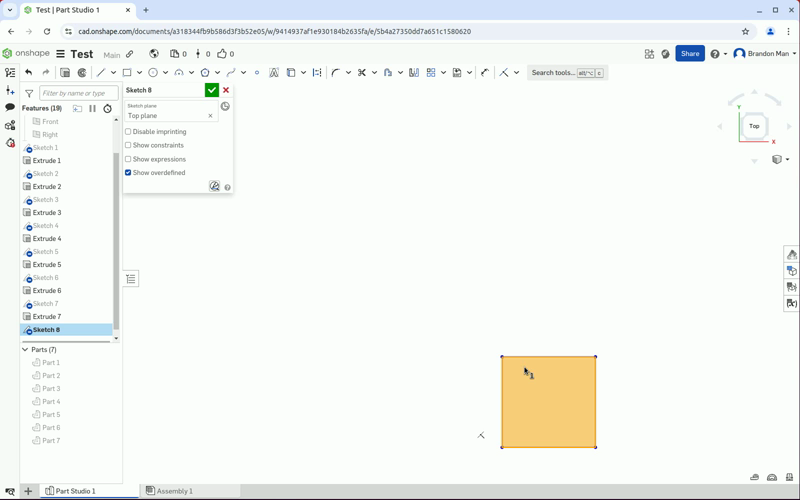
scroll(-6)
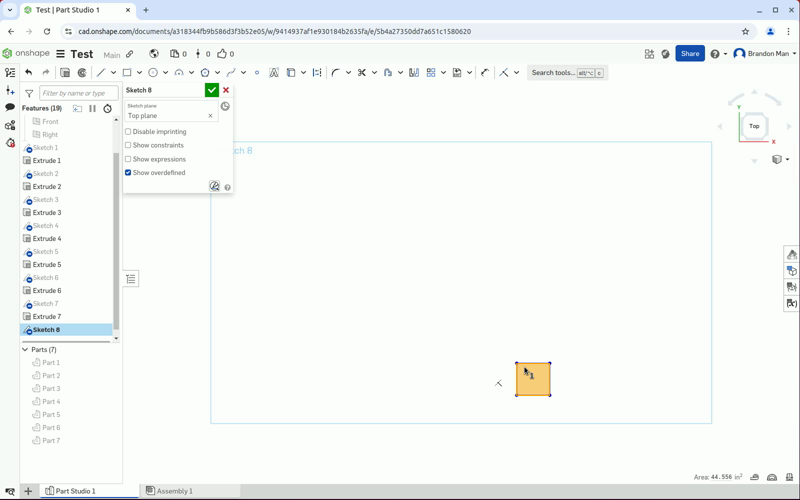
mouse_move(73, 352)
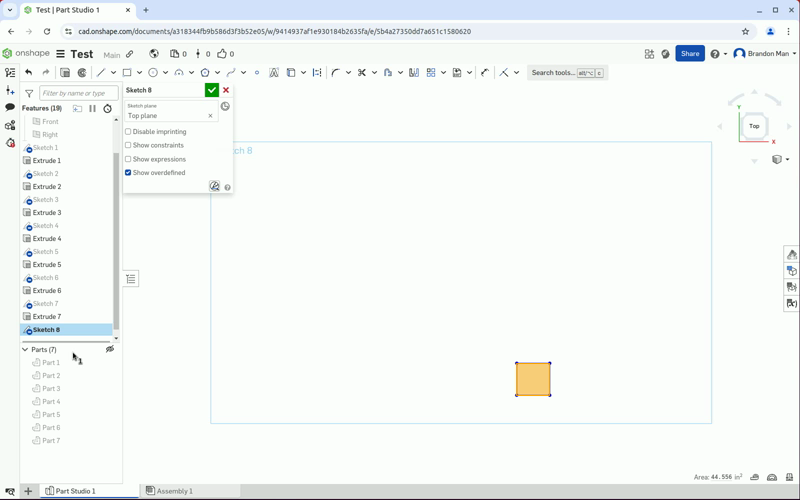
key(shift+y)
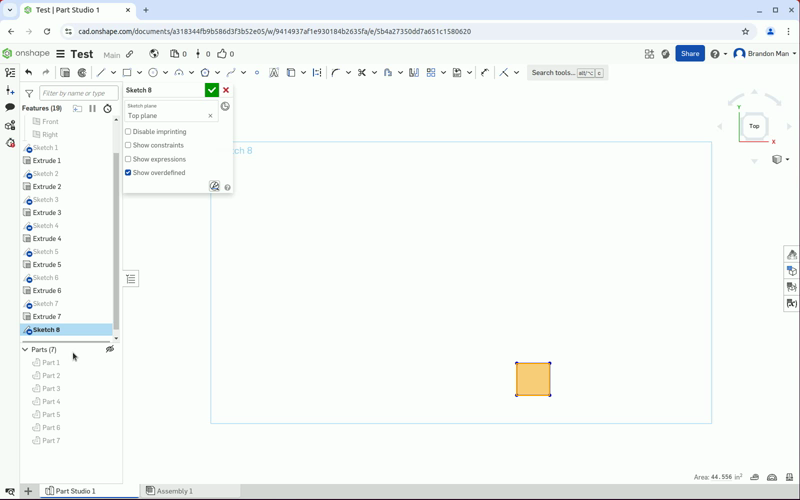
key(shift+e)
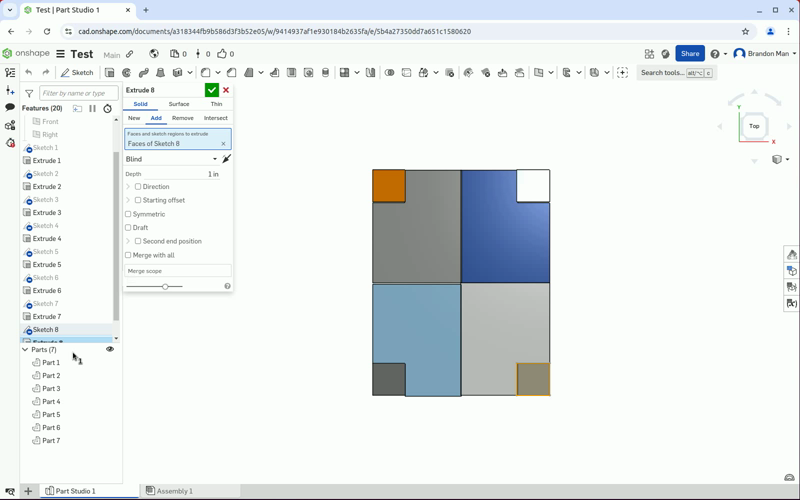
mouse_move(143, 106)
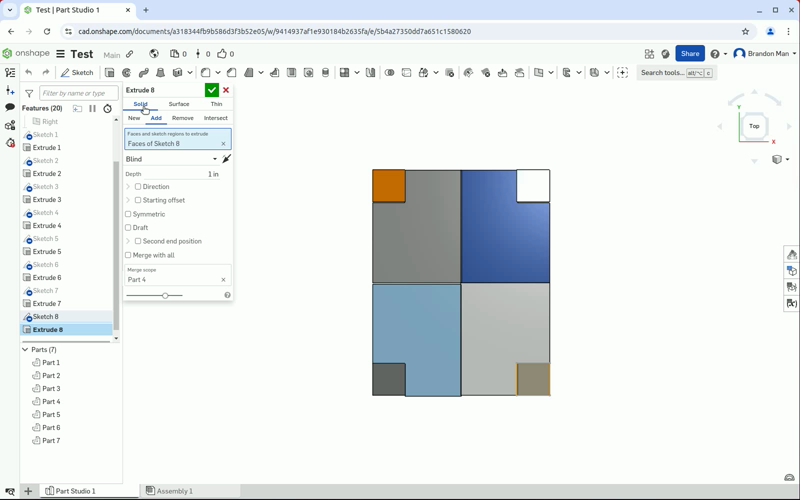
click(143, 106)
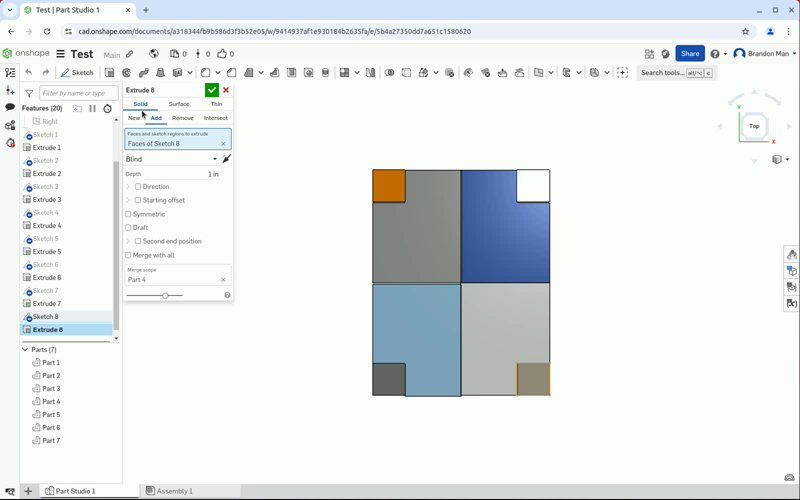
mouse_move(137, 120)
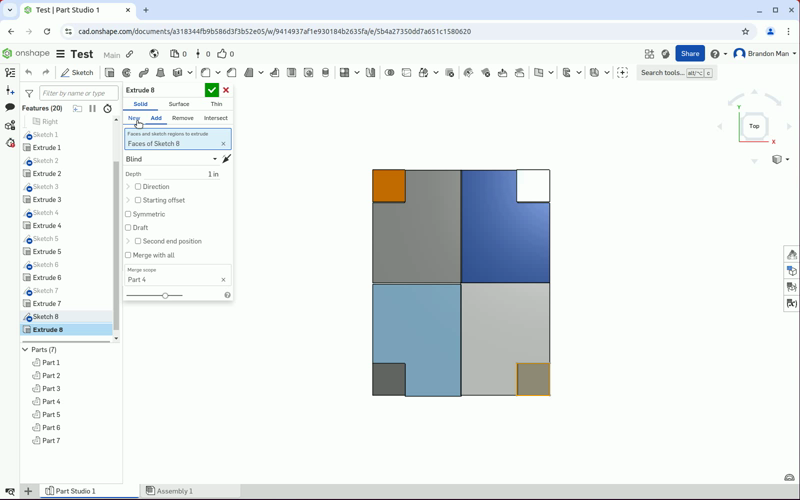
click(137, 120)
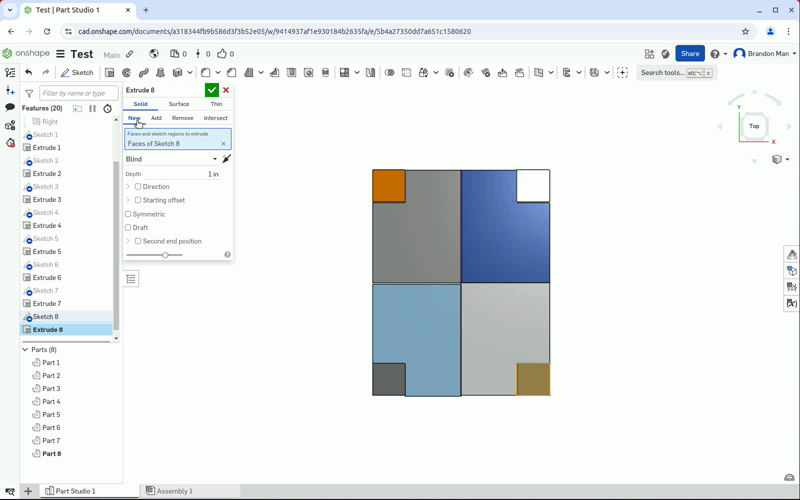
key(tab, 4)
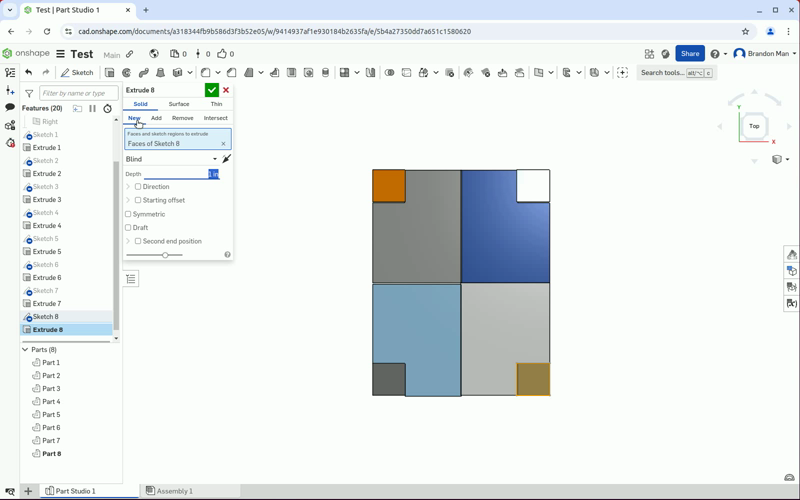
text(20.942)
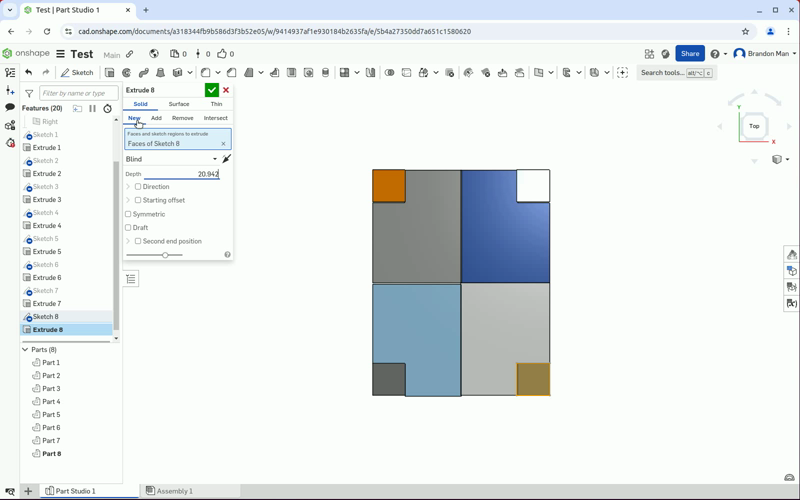
key(enter)
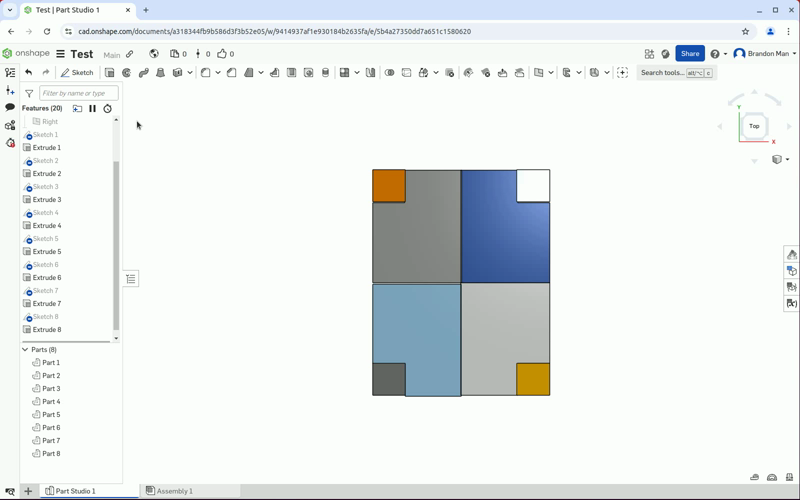
key(shift+h)
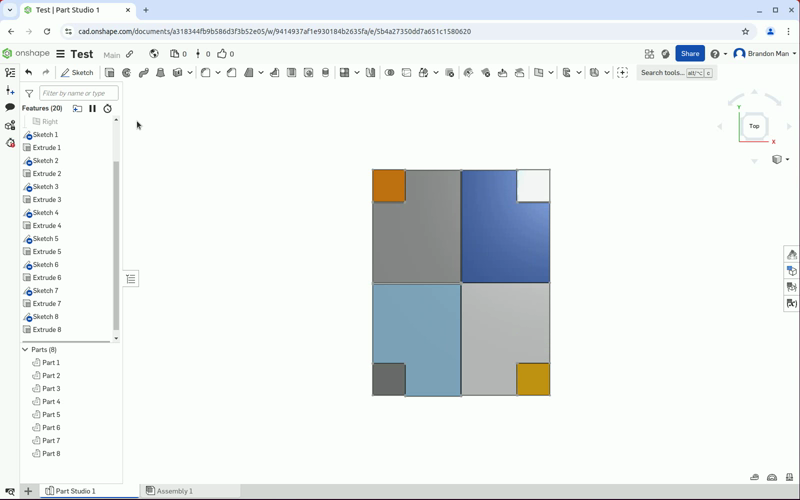
key(shift+h)
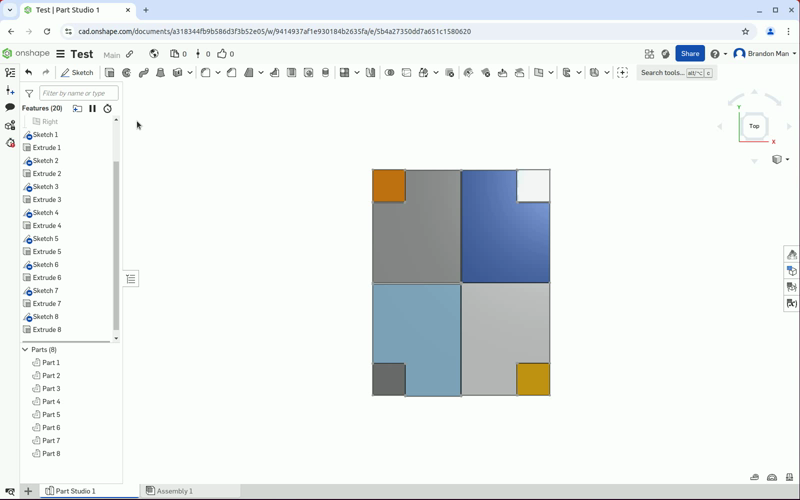
key(shift+7)
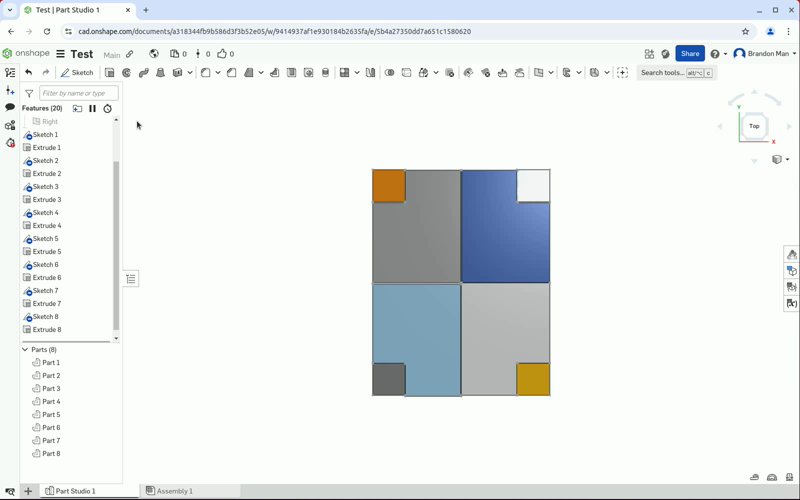
key(up, 3)
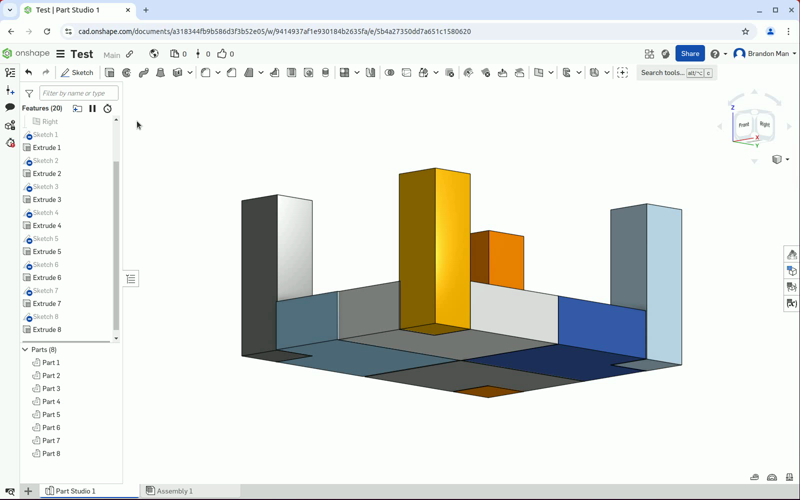
key(left, 3)
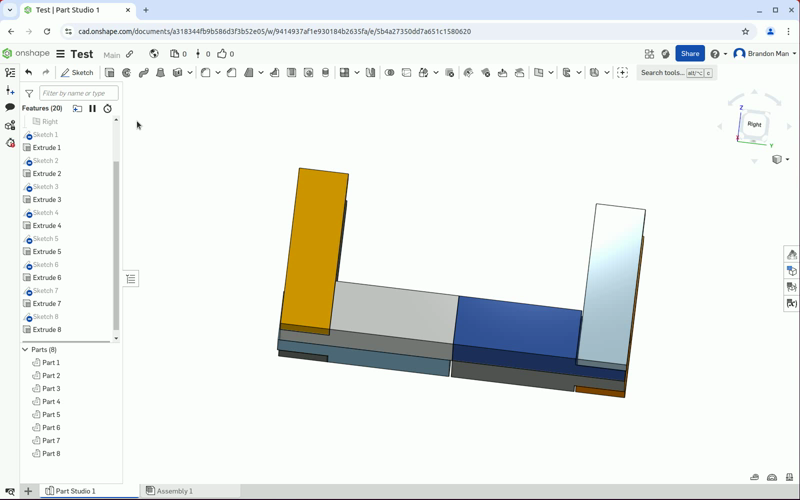
key(right, 3)
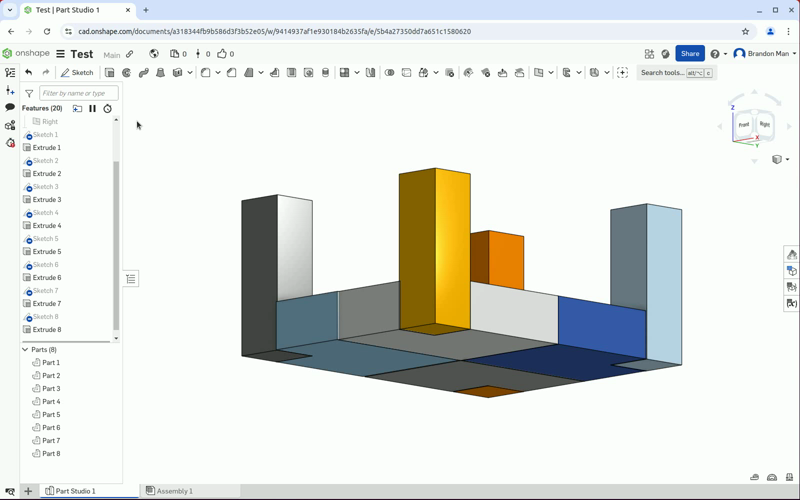
key(down, 3)
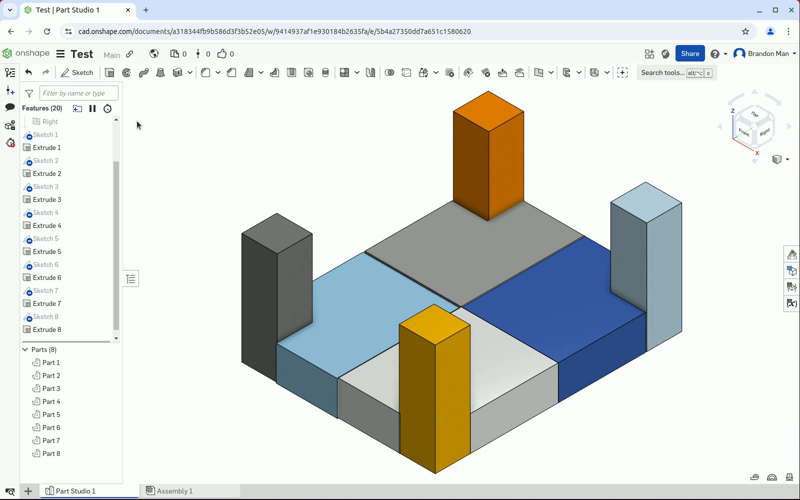
mouse_move(69, 137)
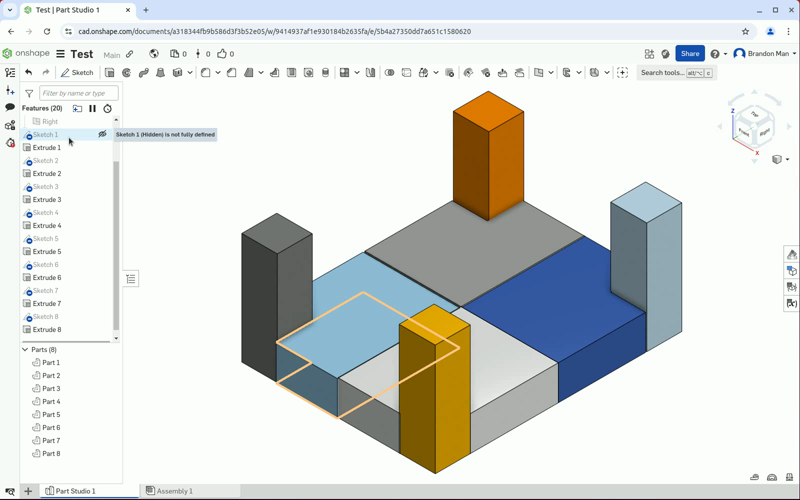
click(69, 137)